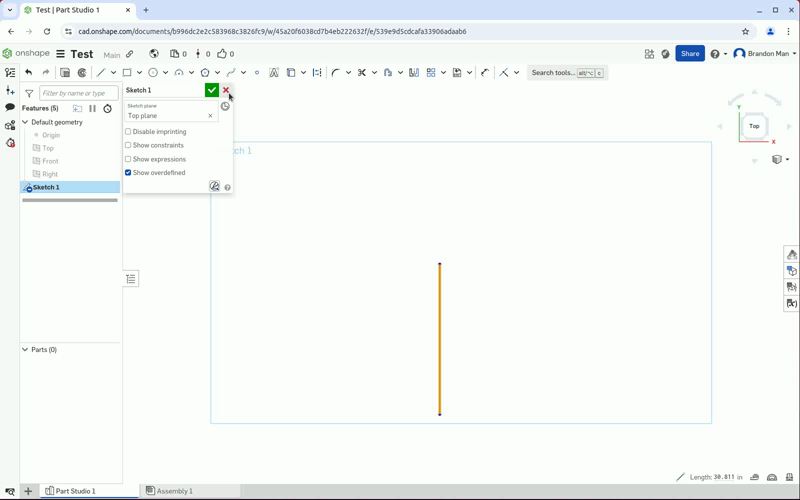
key(shift+h)
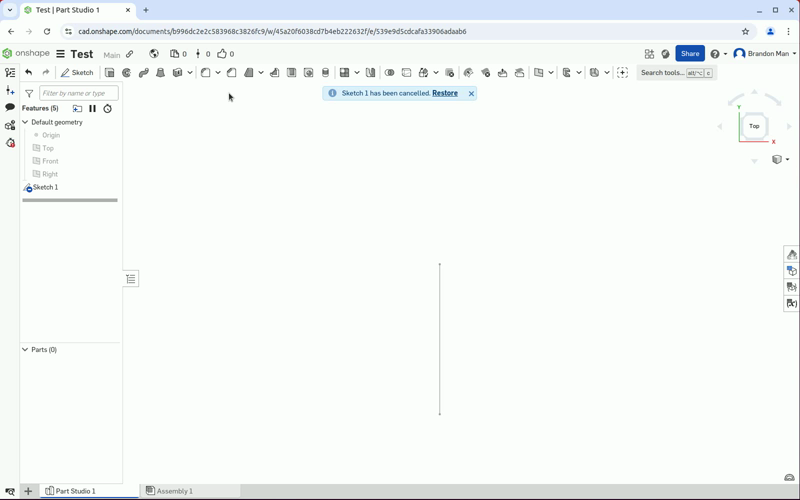
mouse_move(73, 352)
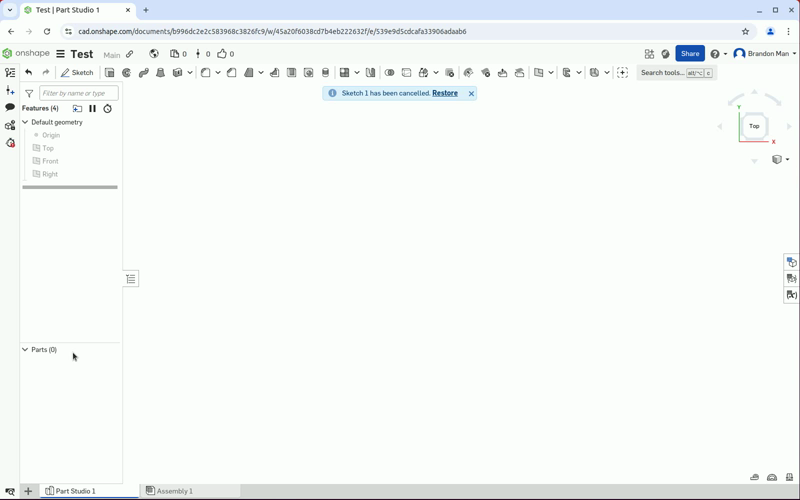
key(y)
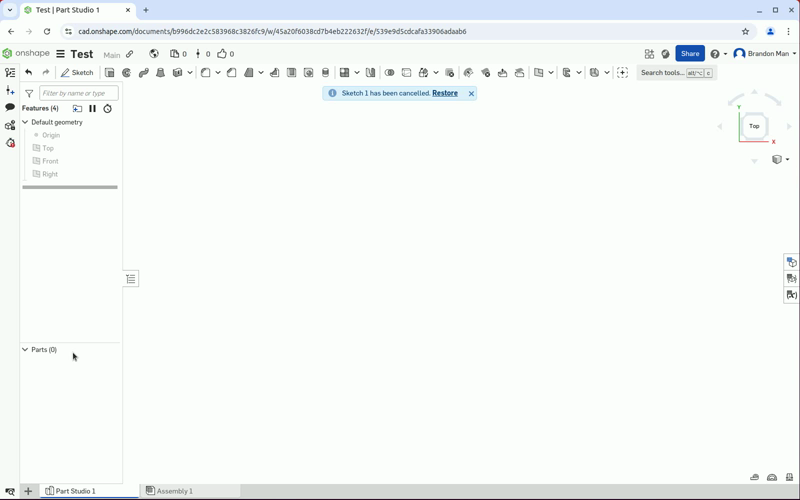
key(shift+p)
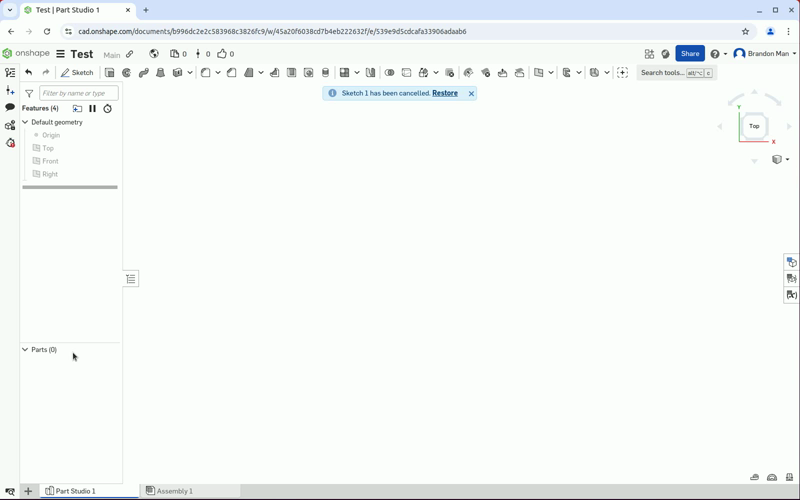
key(space)
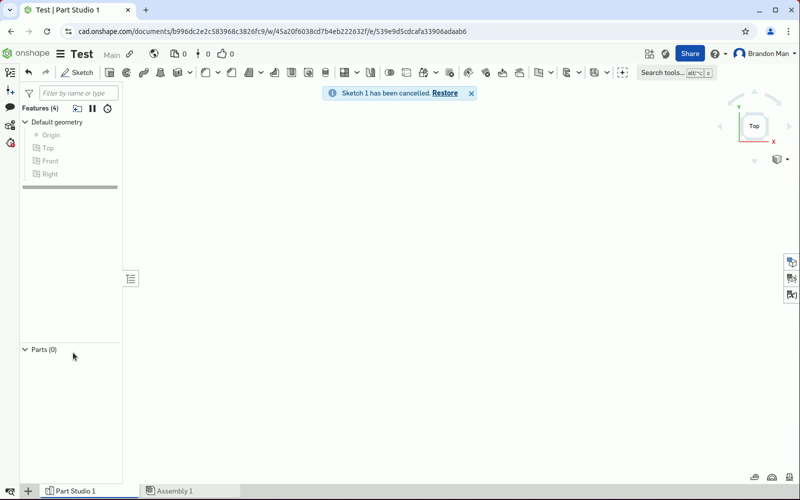
key_down(shift)
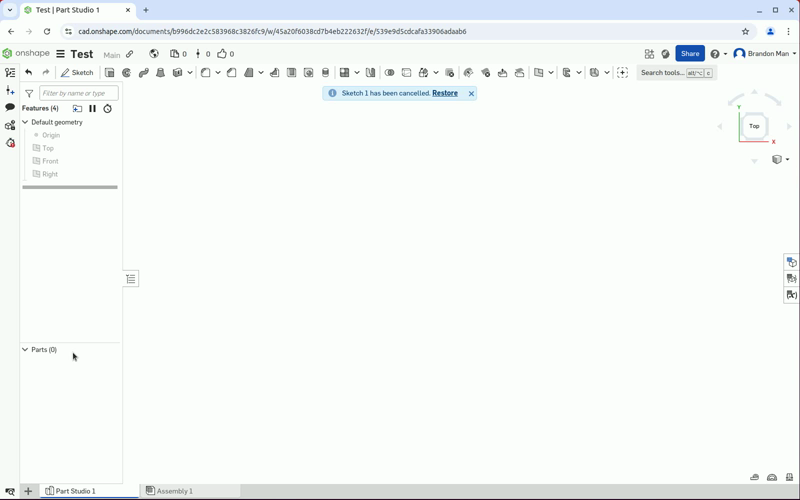
key(up)
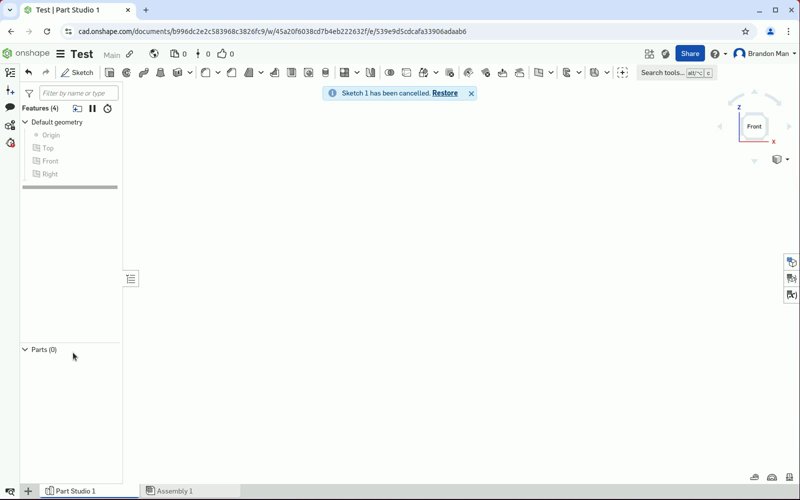
key_up(shift)
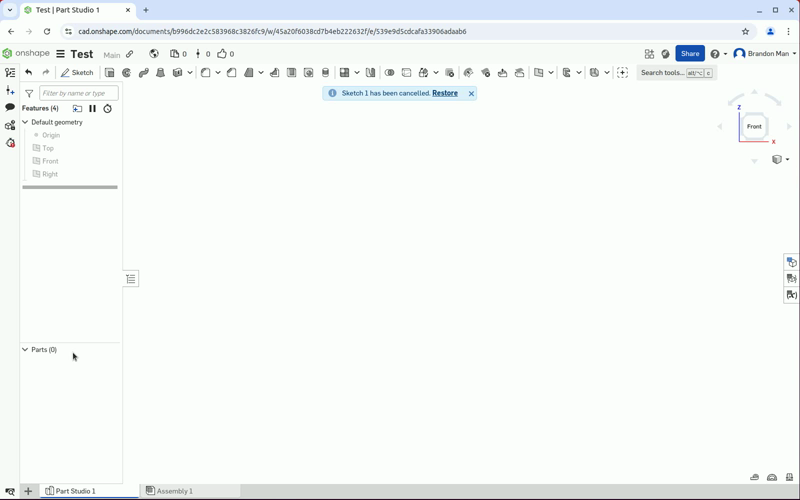
key(space)
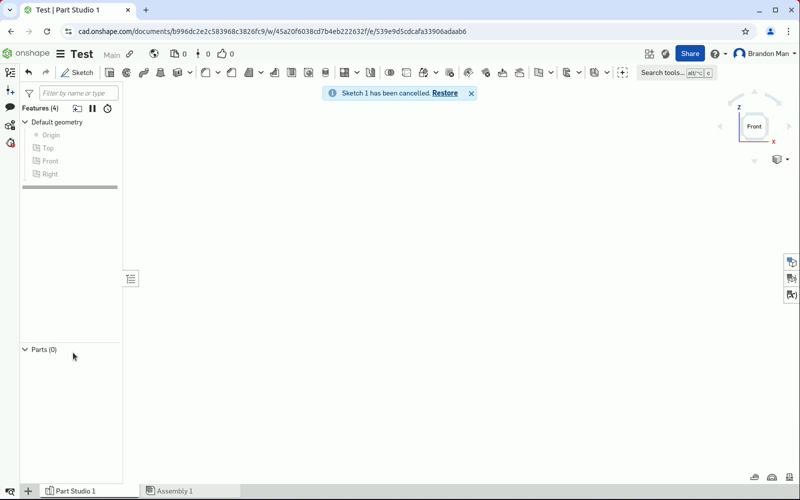
key_down(shift)
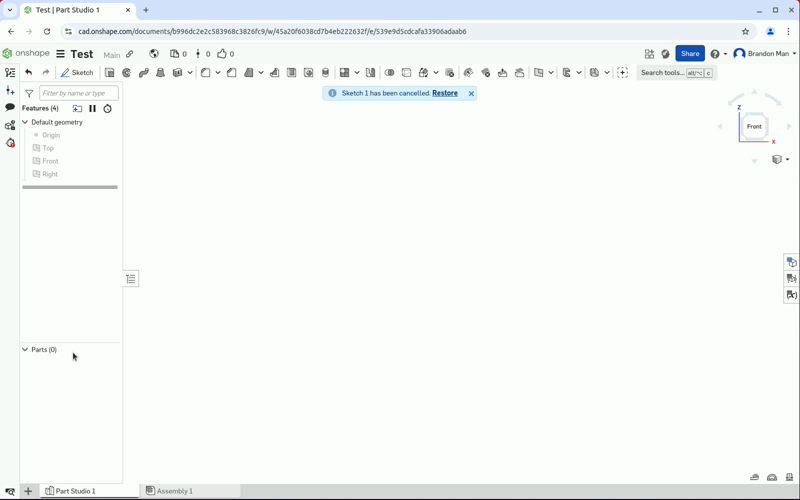
key(left)
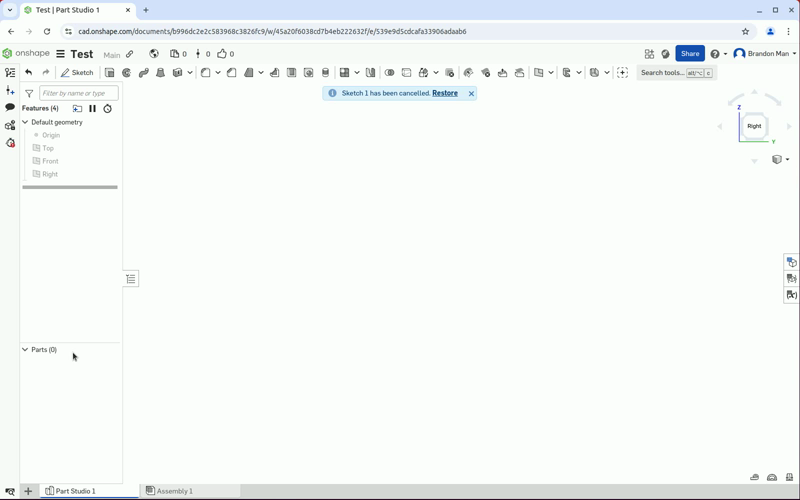
key_up(shift)
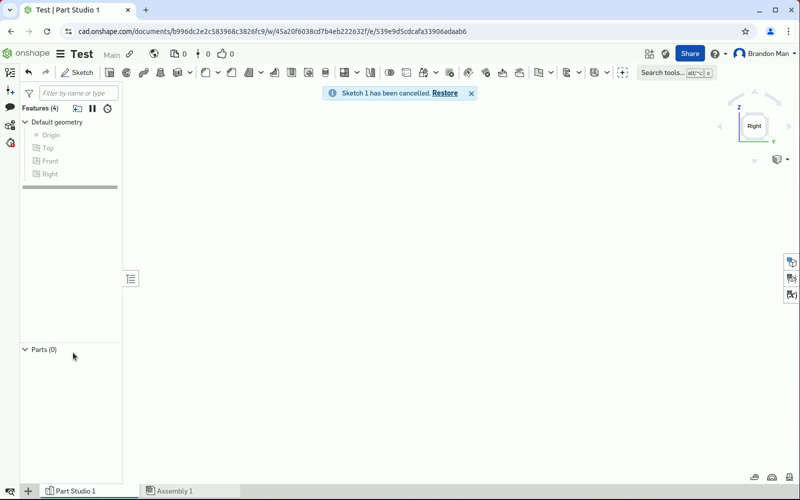
mouse_move(73, 352)
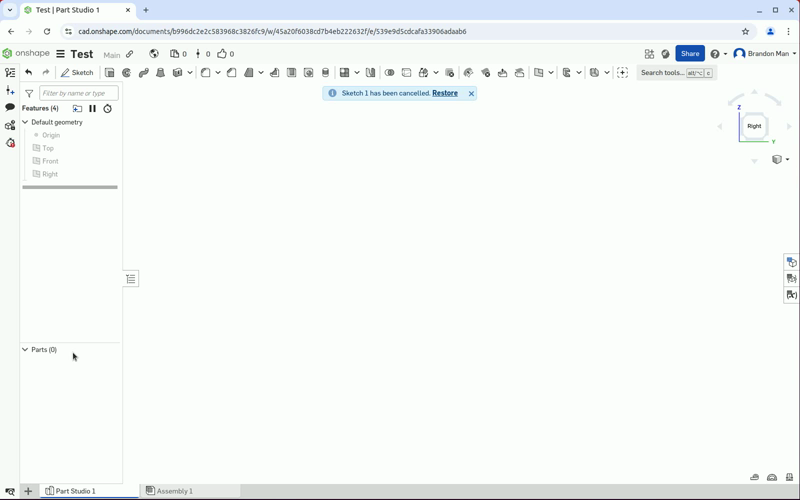
key(shift+y)
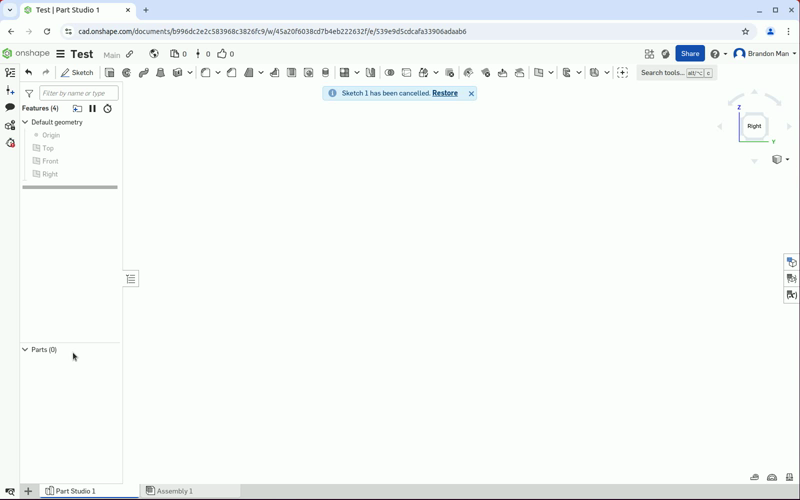
key(shift+s)
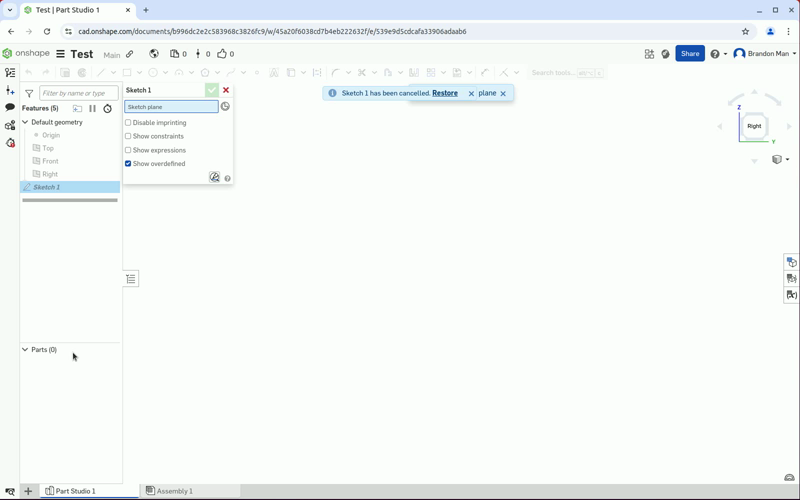
mouse_move(73, 176)
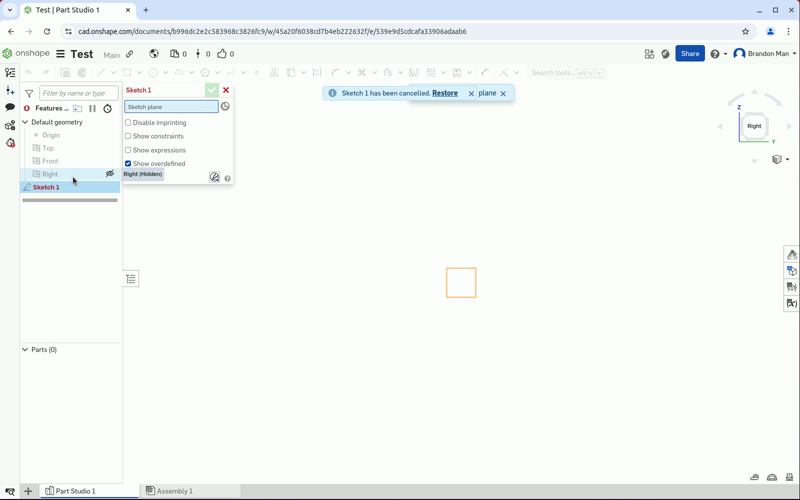
click(73, 176)
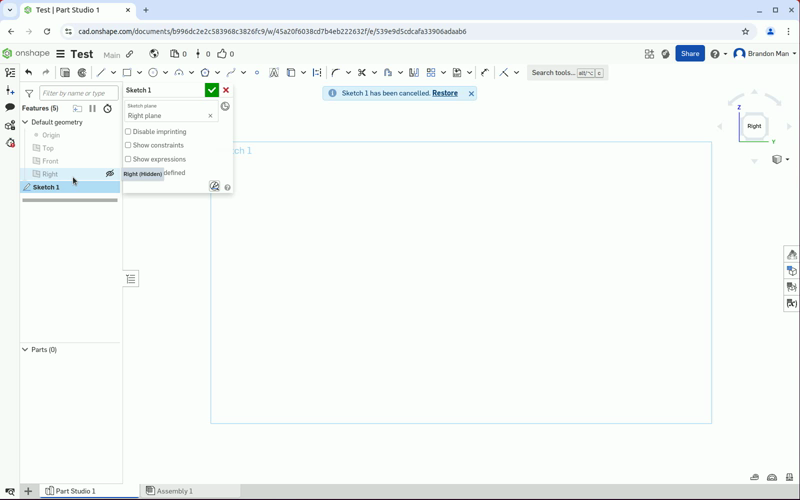
mouse_move(73, 352)
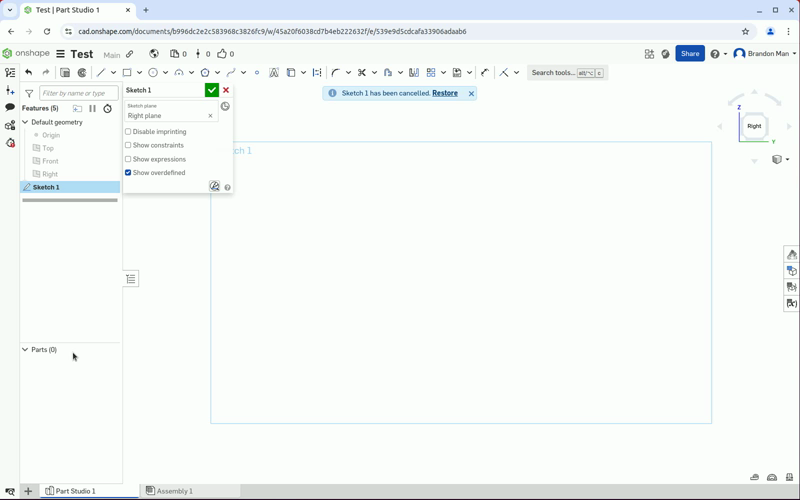
key(y)
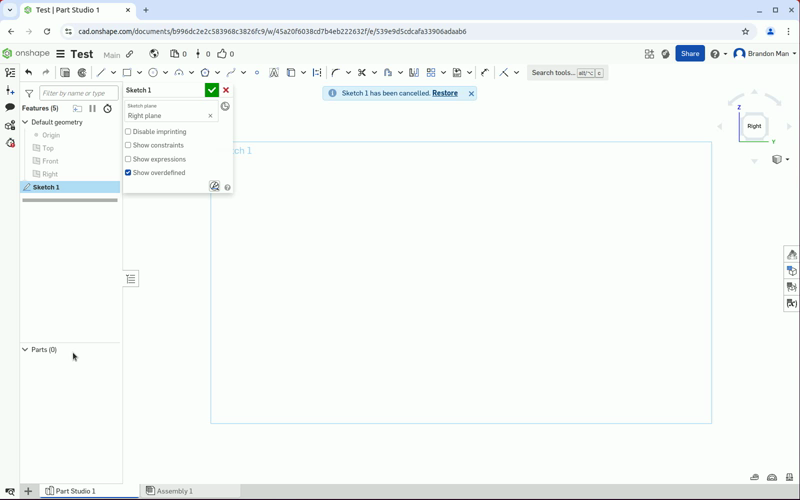
key(l)
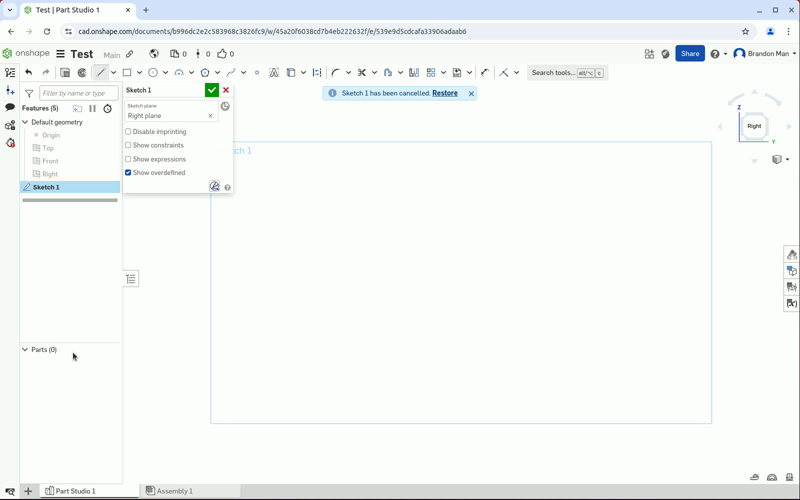
key_down(shift)
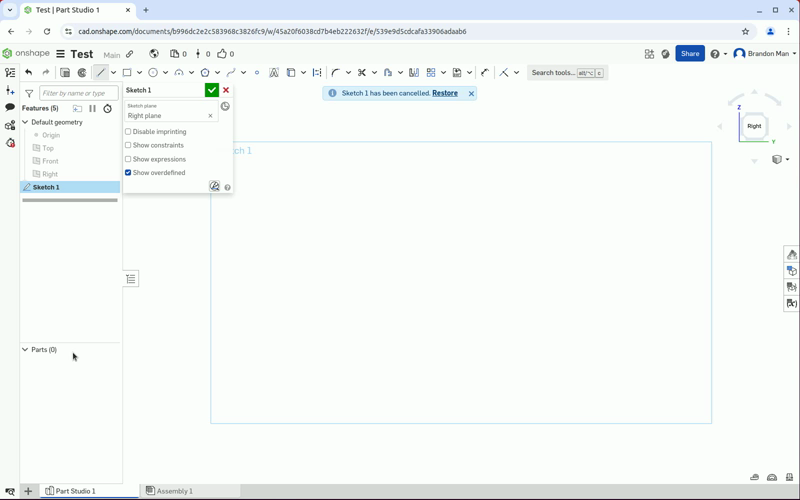
mouse_move(447, 282)
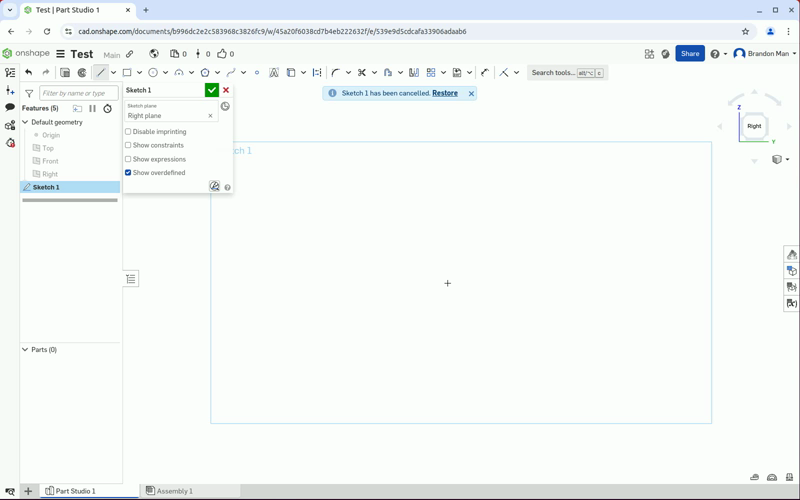
click(447, 282)
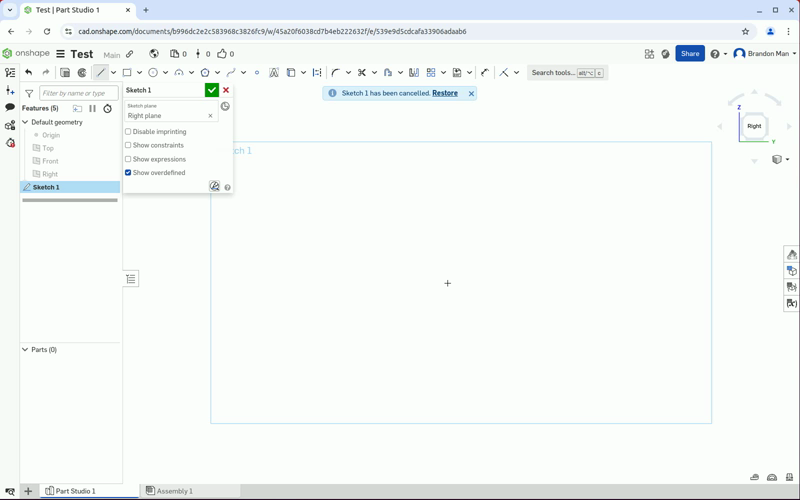
key_up(shift)
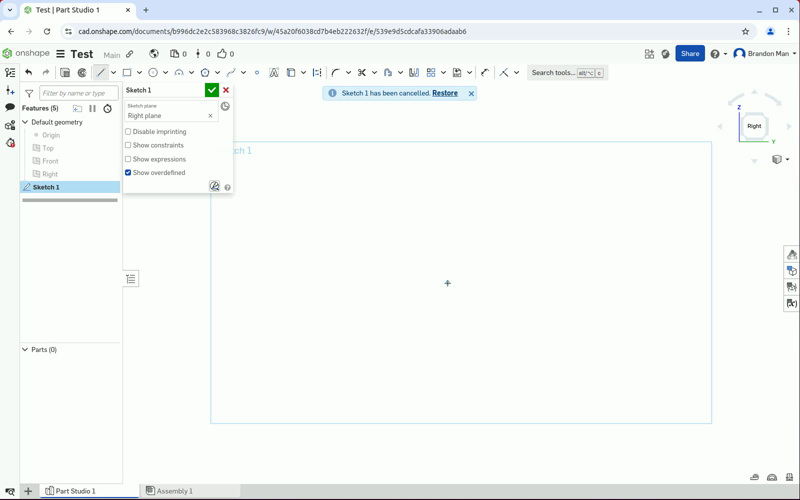
key_down(shift)
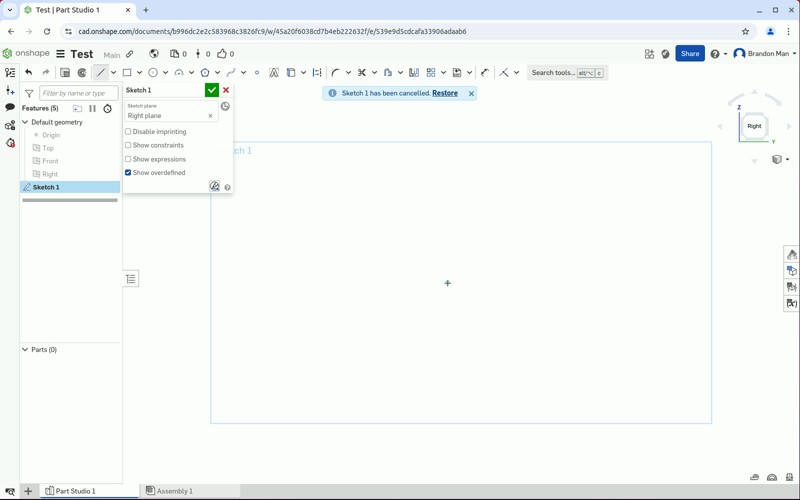
mouse_move(477, 282)
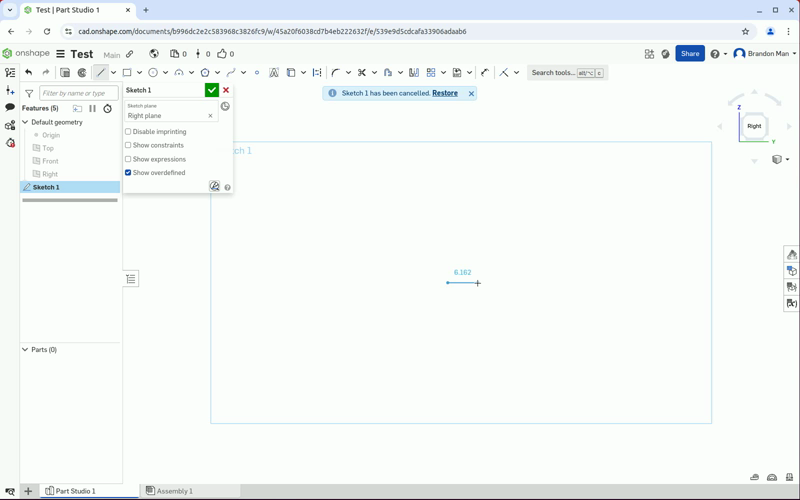
mouse_move(475, 282)
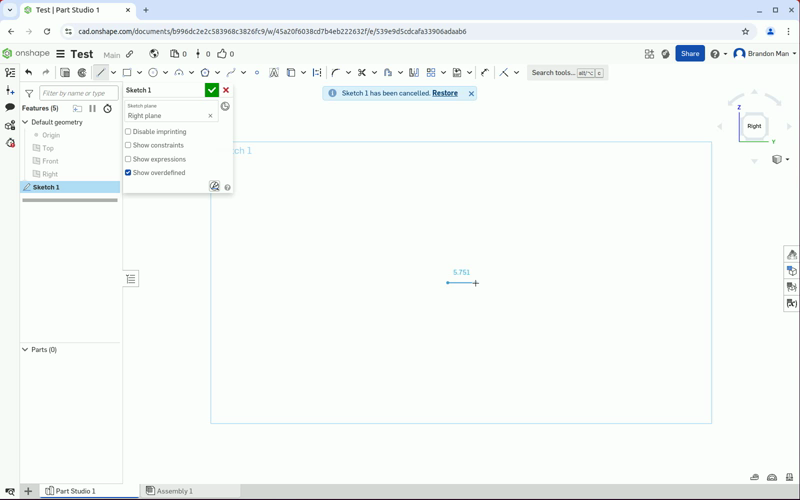
click(475, 282)
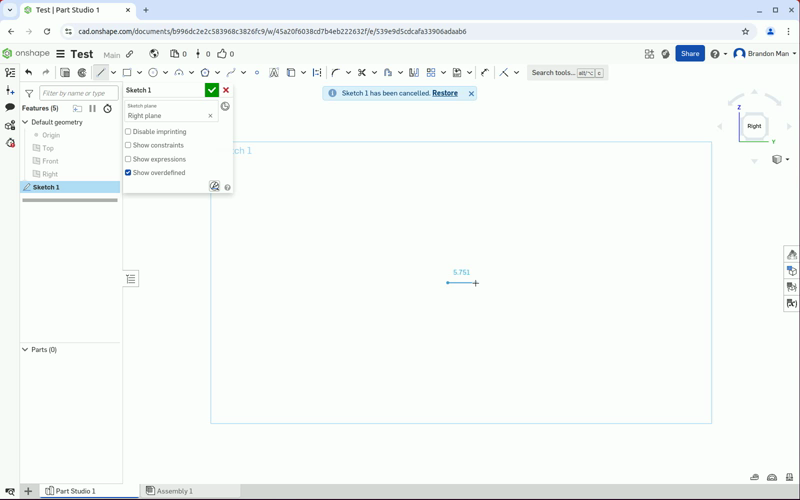
key_up(shift)
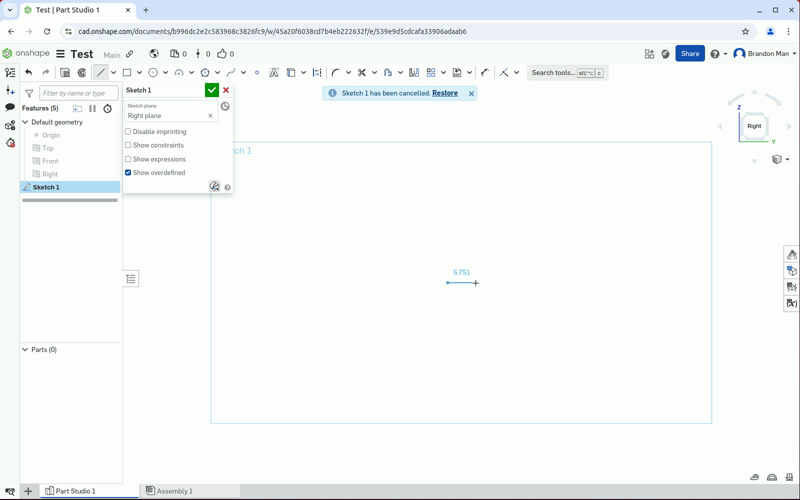
key_down(shift)
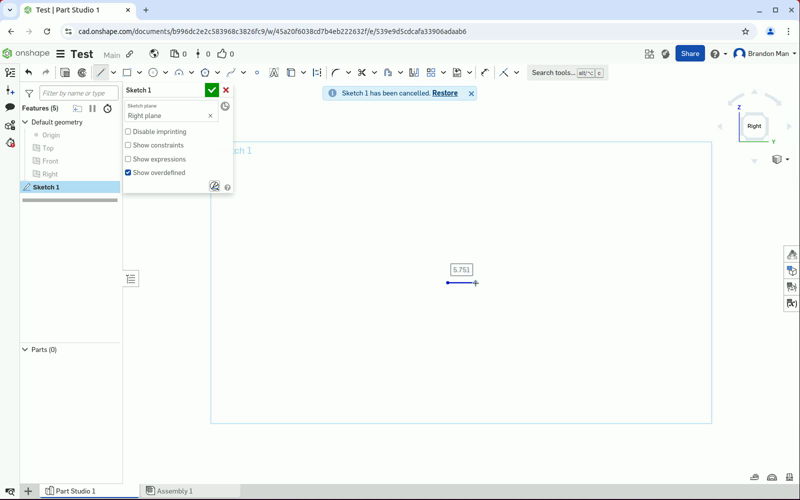
mouse_move(505, 282)
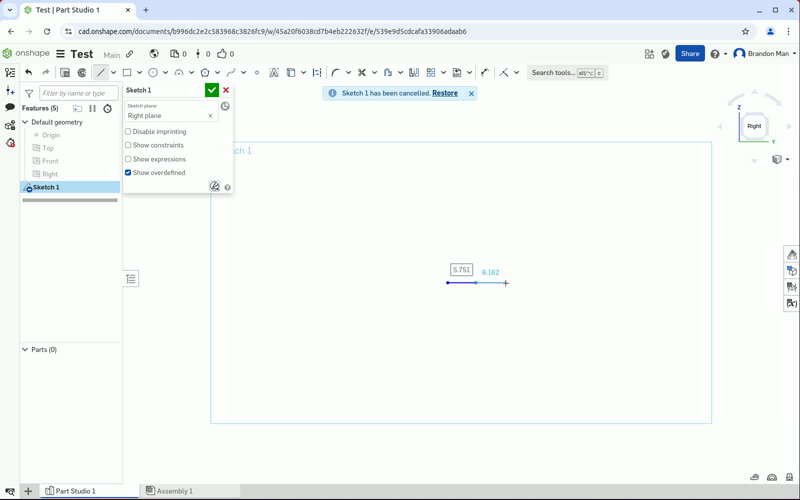
mouse_move(475, 266)
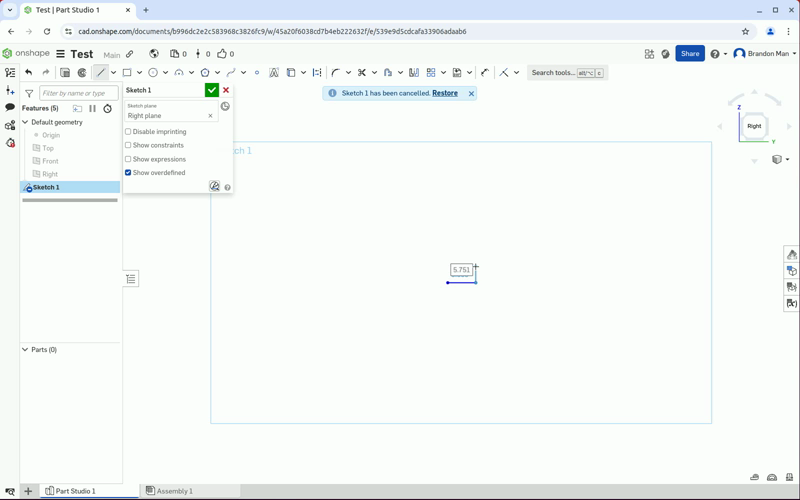
click(475, 266)
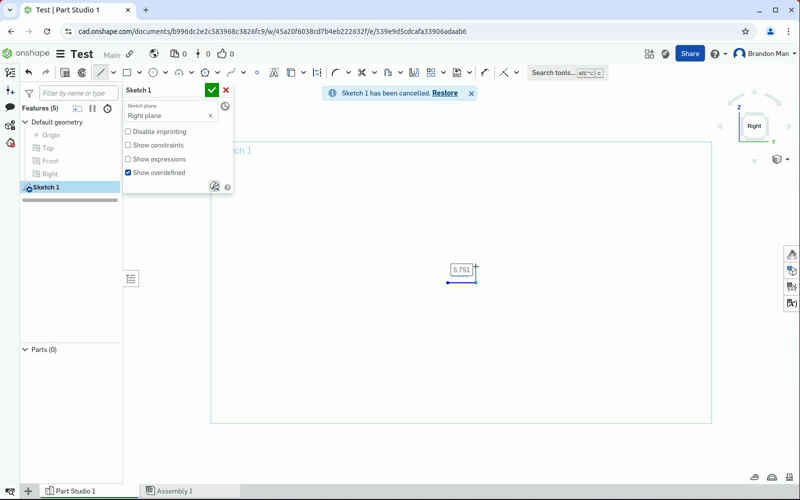
key_up(shift)
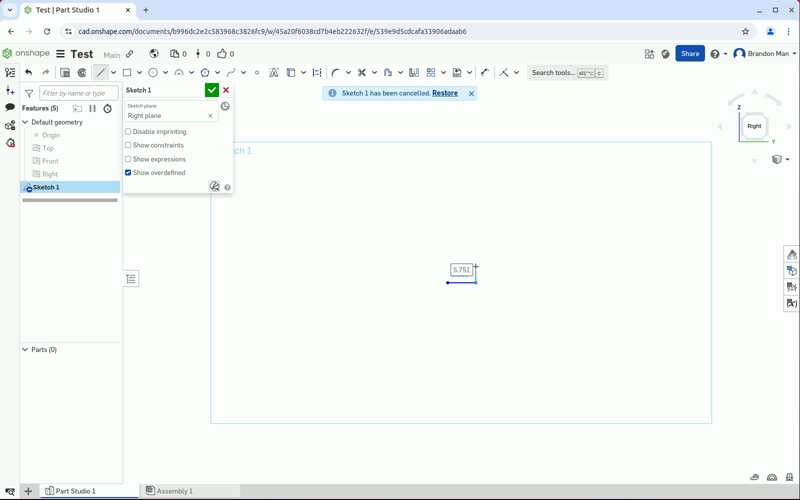
key_down(shift)
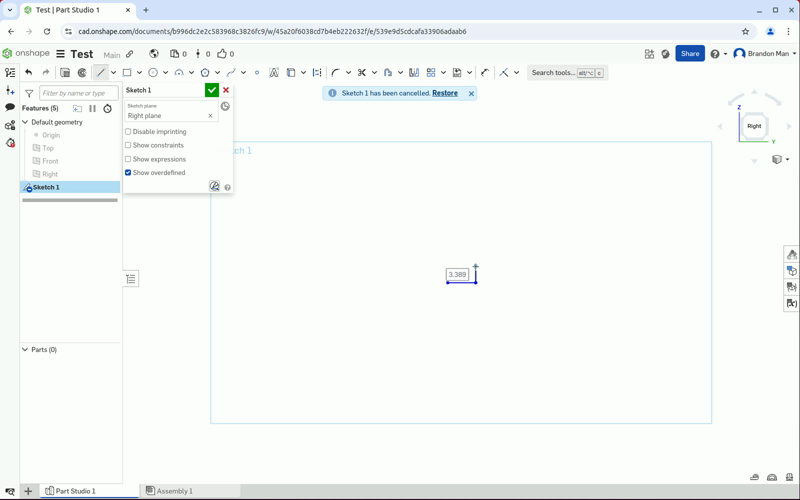
mouse_move(505, 266)
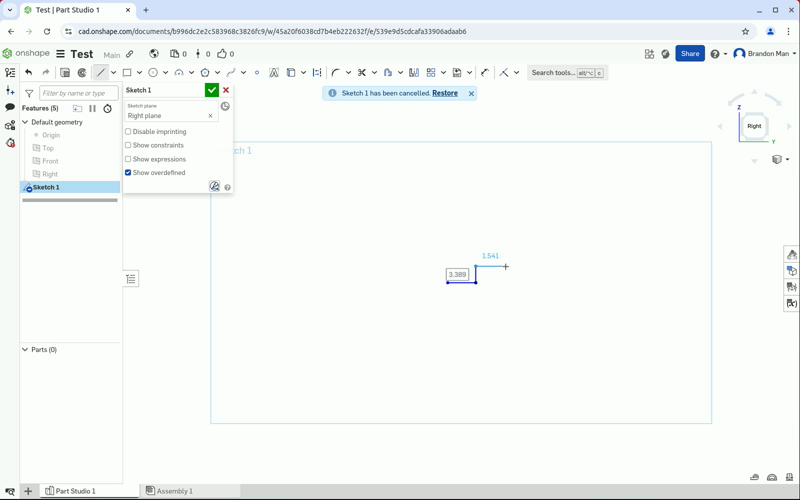
mouse_move(447, 266)
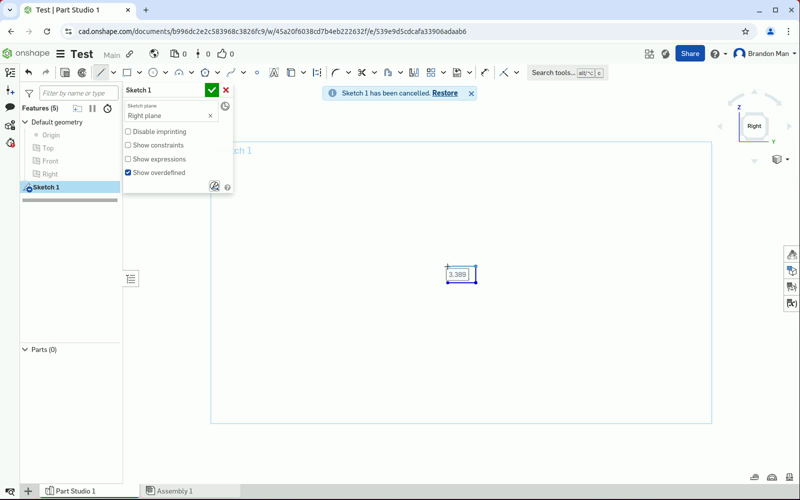
click(447, 266)
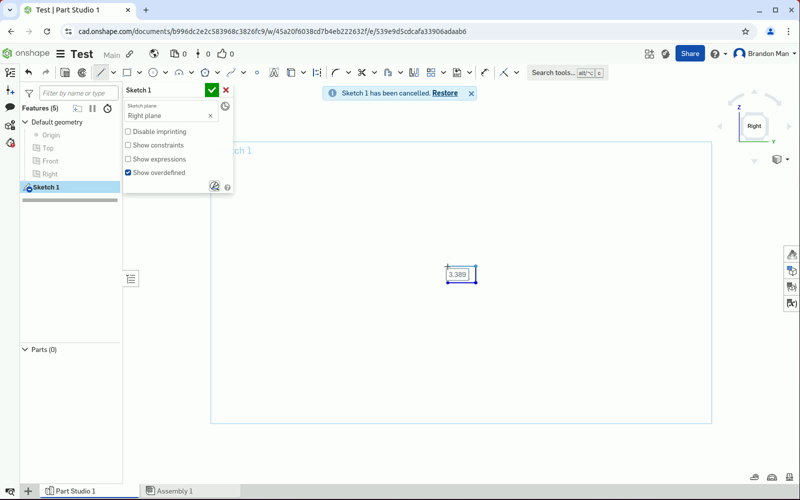
key_up(shift)
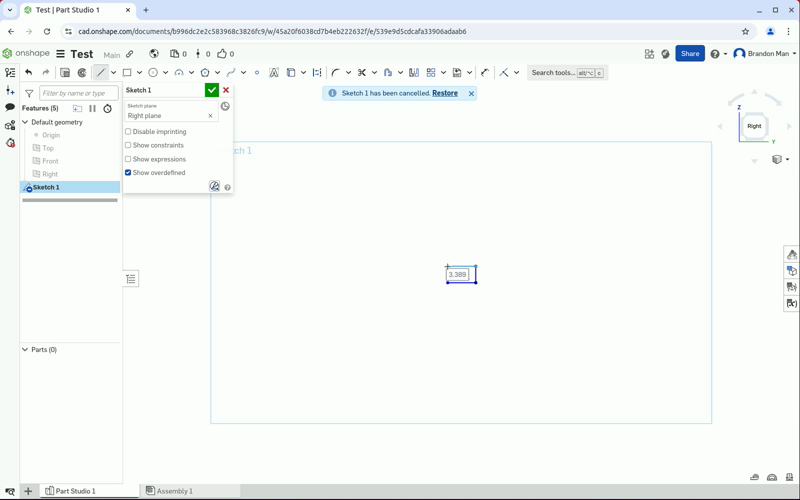
mouse_move(477, 266)
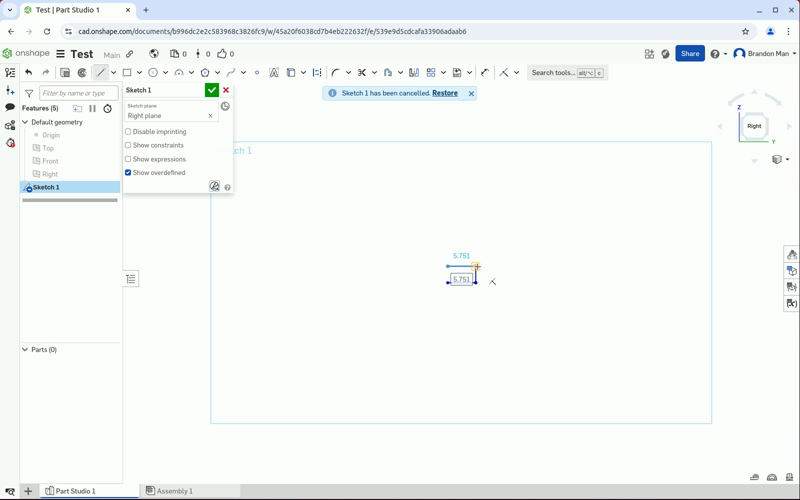
key_down(shift)
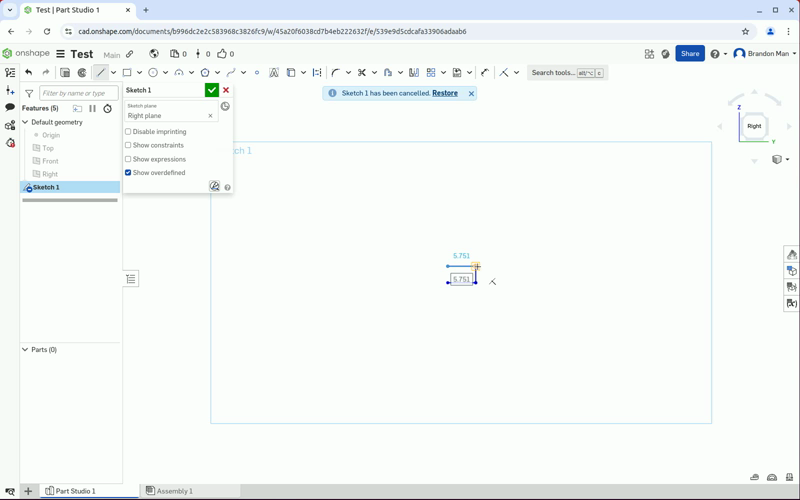
mouse_move(447, 282)
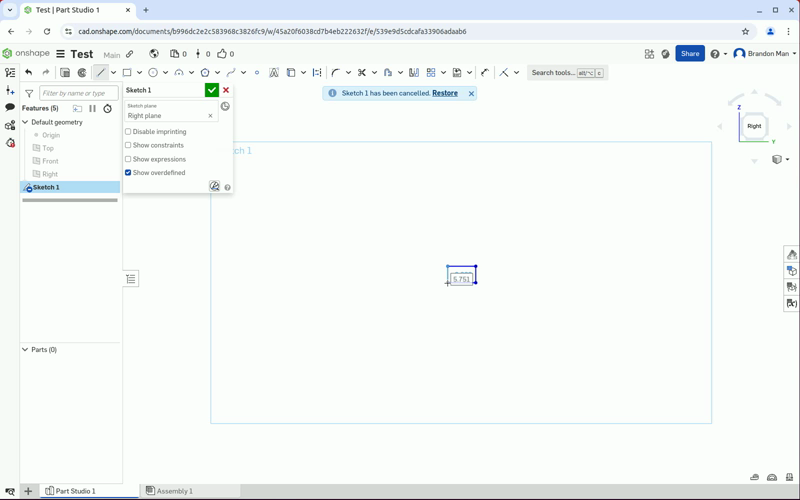
key_up(shift)
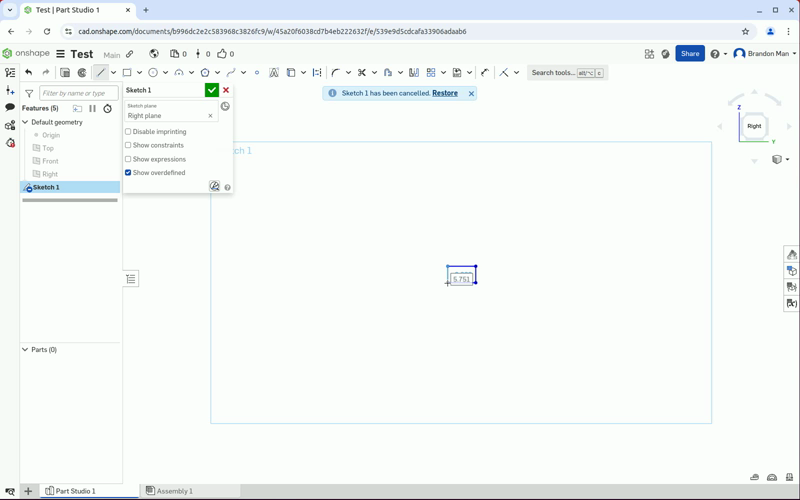
click(447, 282)
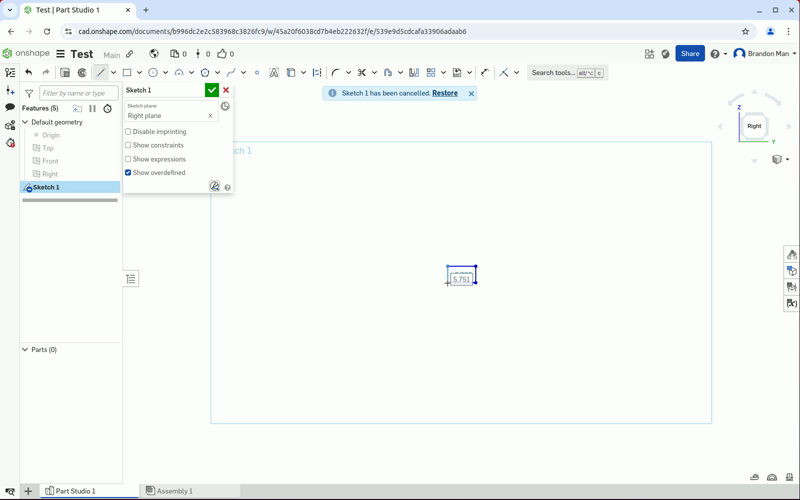
key(esc)
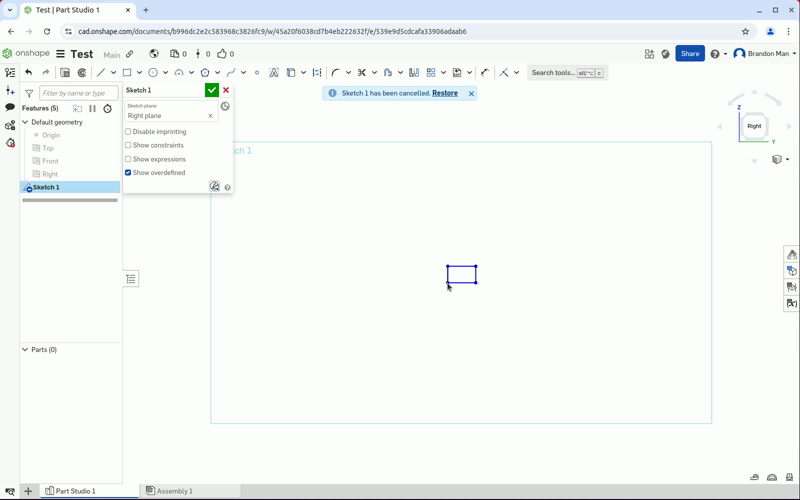
mouse_move(449, 280)
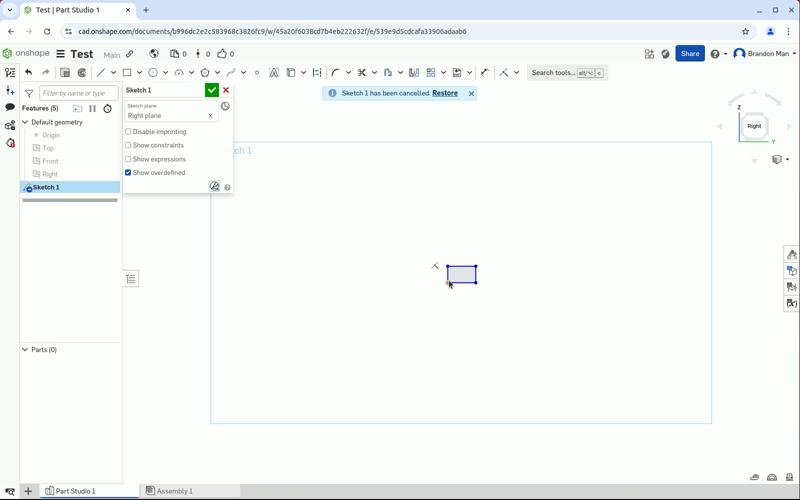
scroll(6)
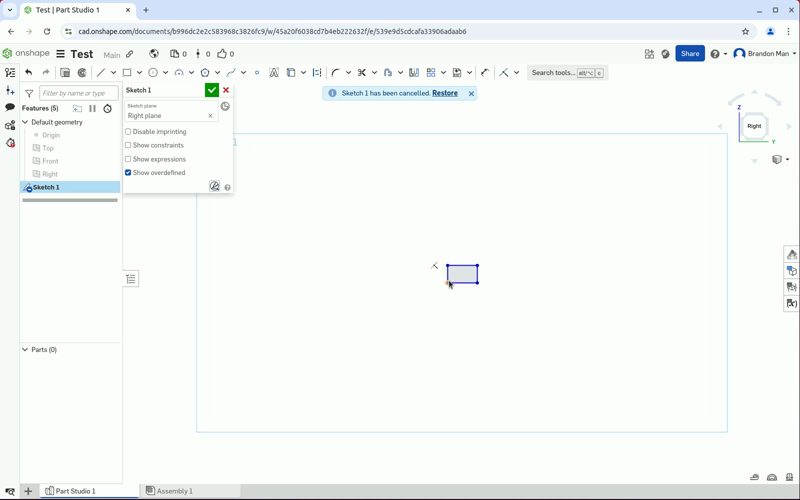
scroll(6)
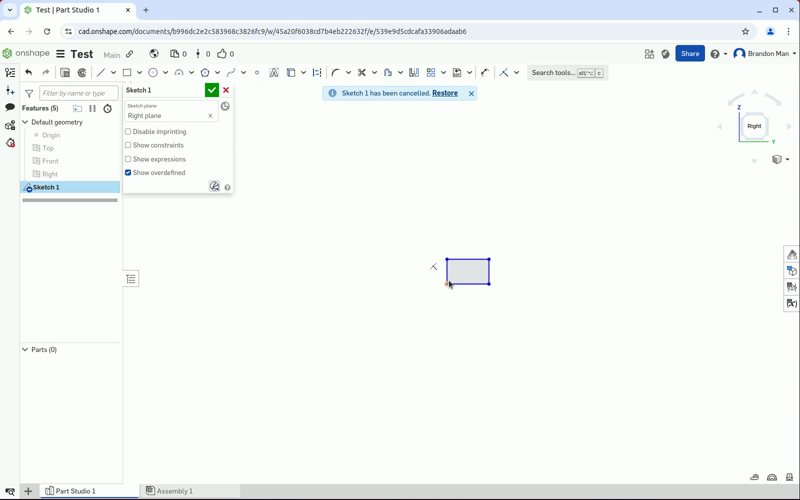
scroll(6)
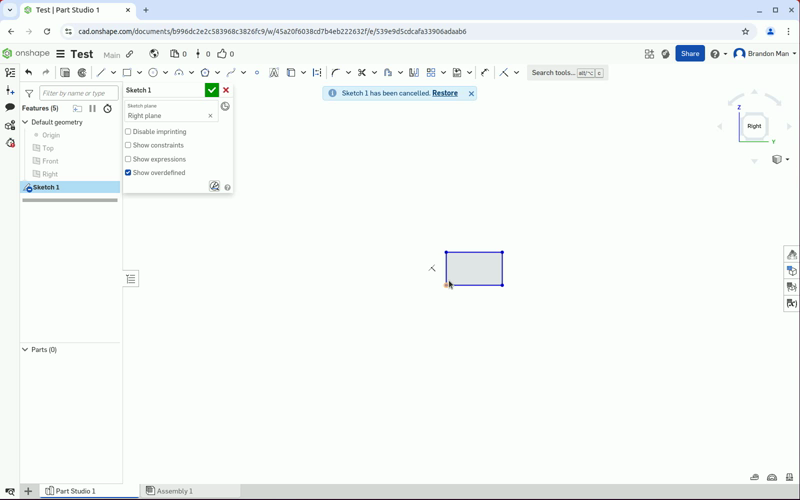
scroll(6)
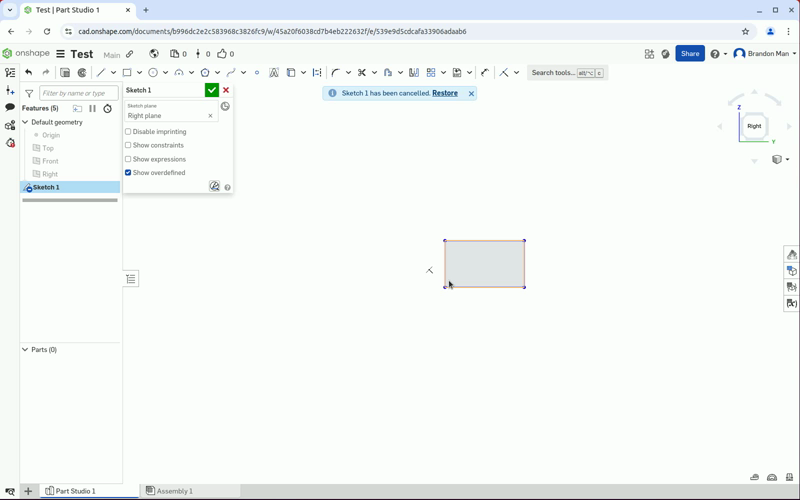
scroll(6)
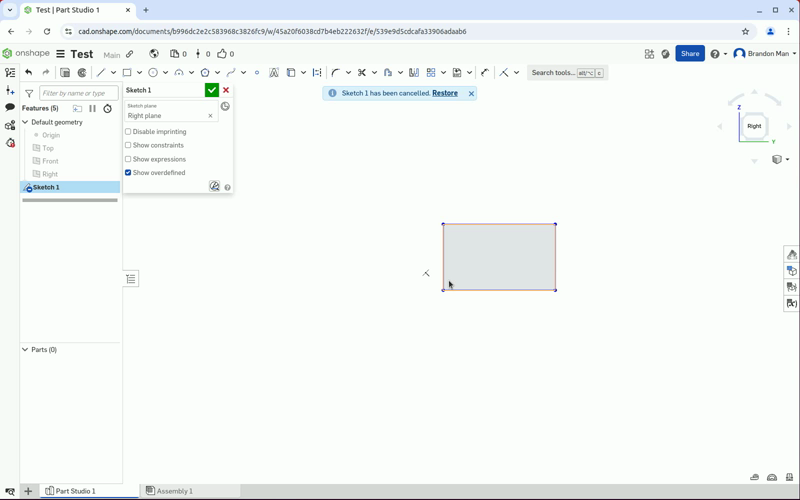
scroll(6)
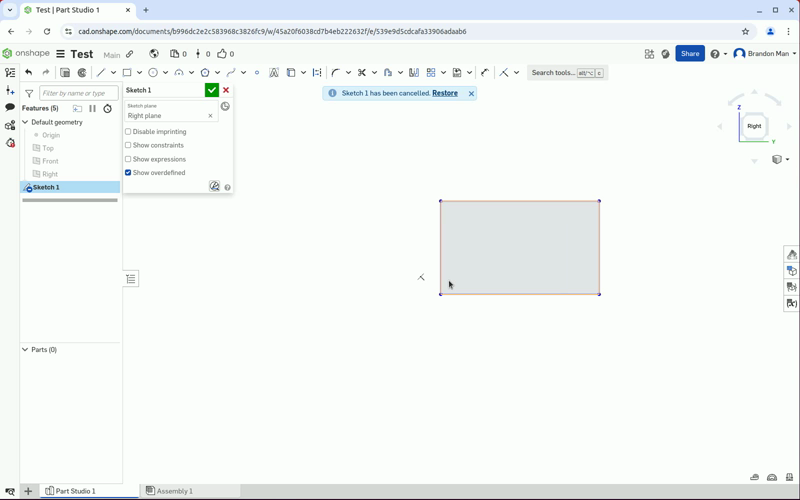
scroll(6)
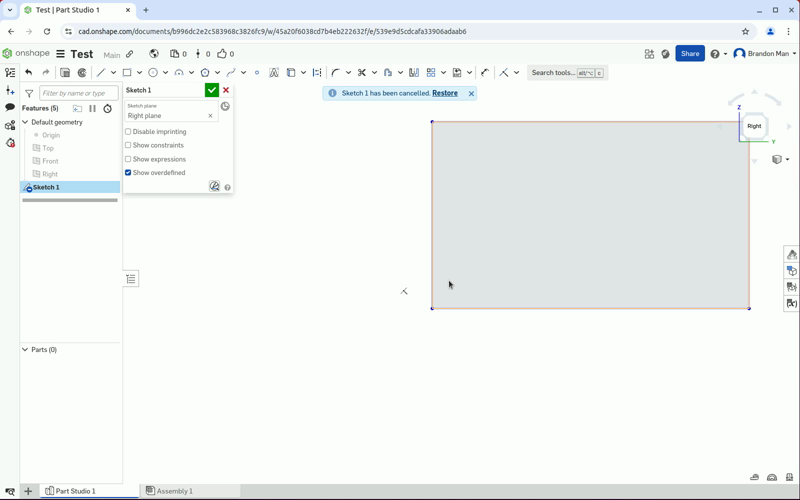
click(449, 280)
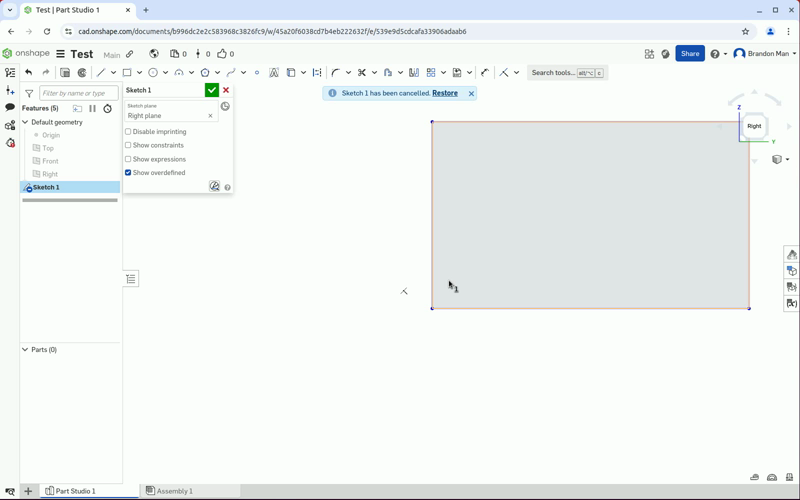
scroll(-6)
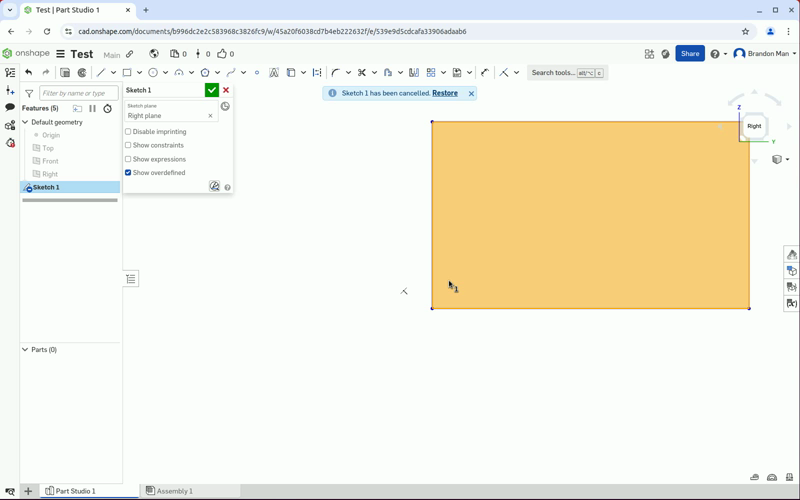
scroll(-6)
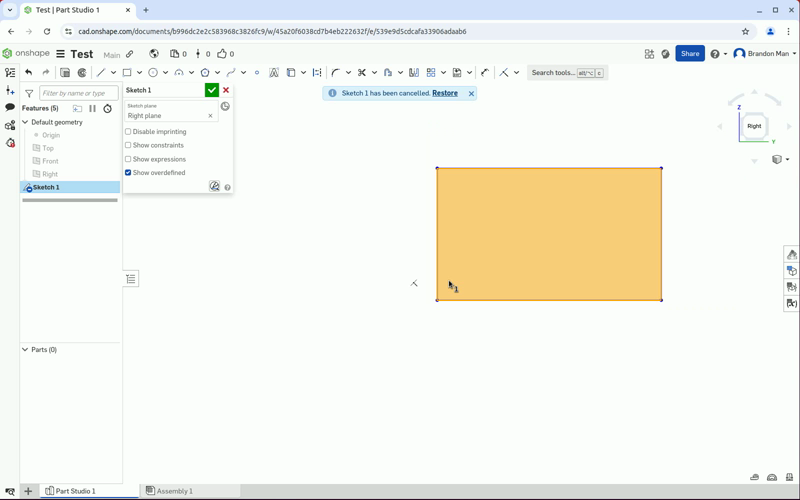
scroll(-6)
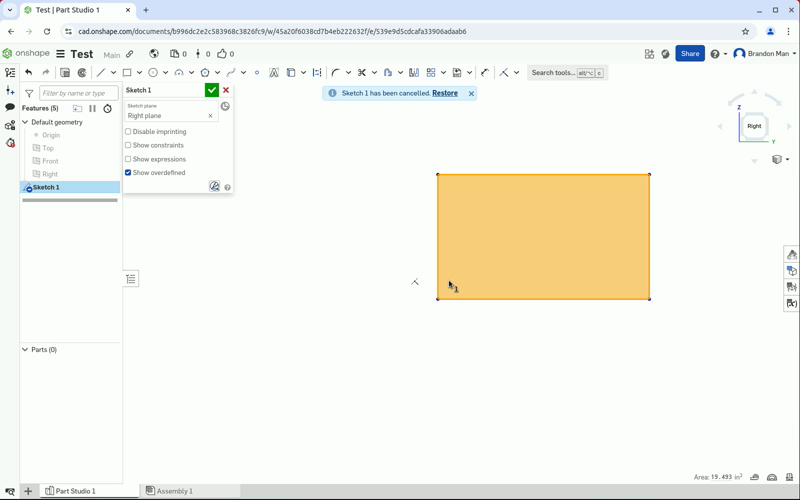
scroll(-6)
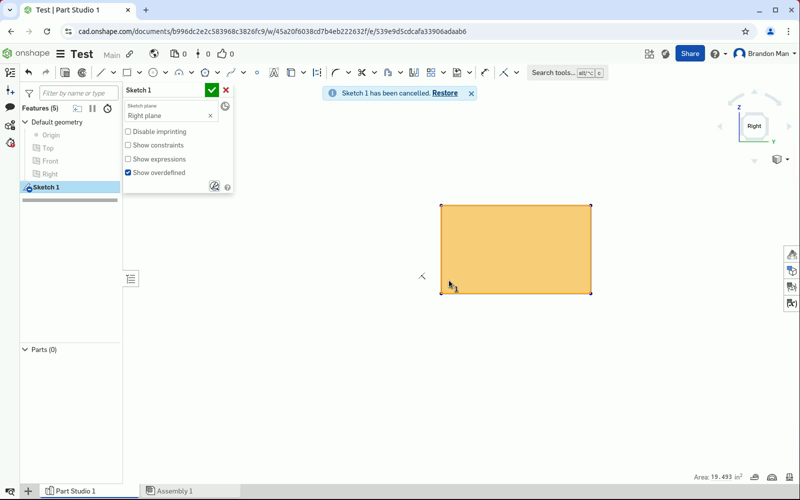
scroll(-6)
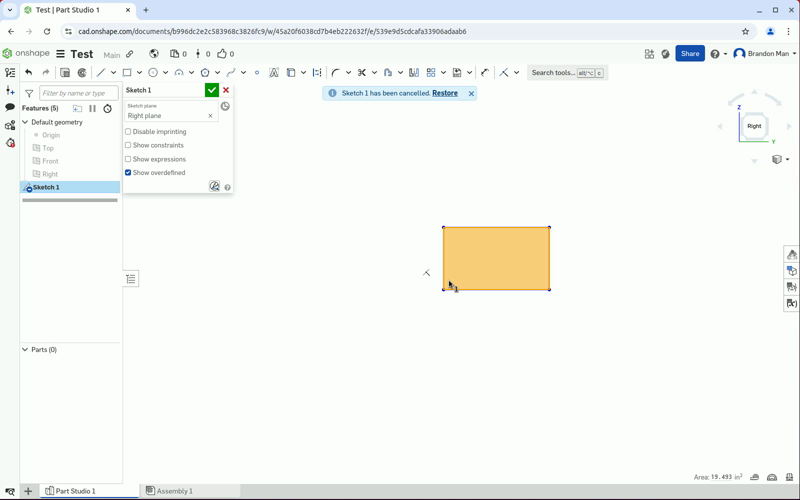
scroll(-6)
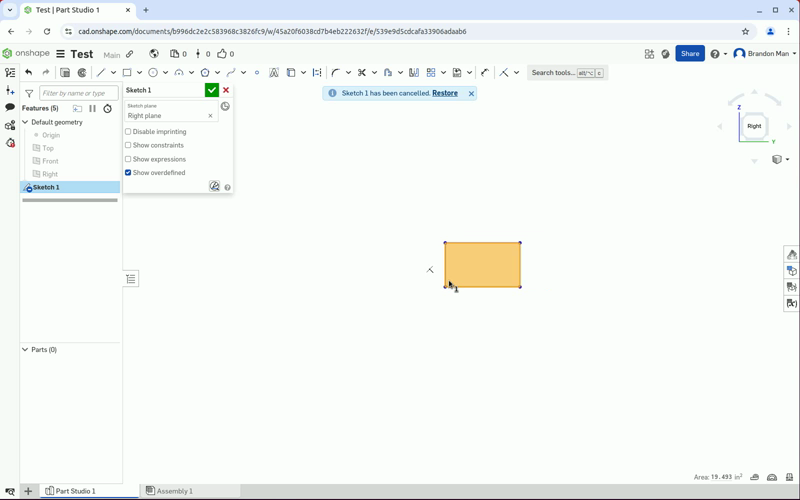
scroll(-6)
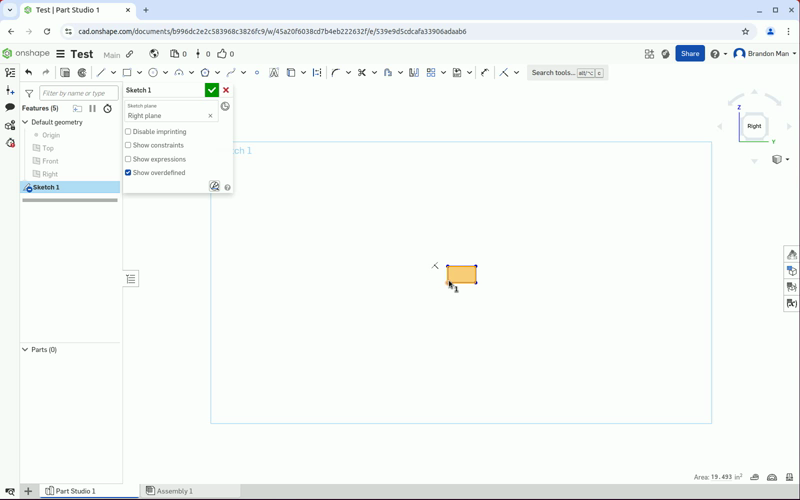
mouse_move(73, 352)
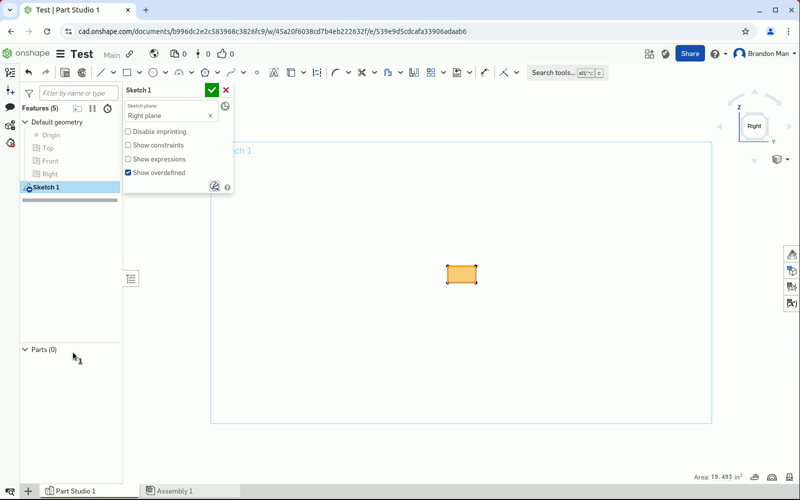
key(shift+y)
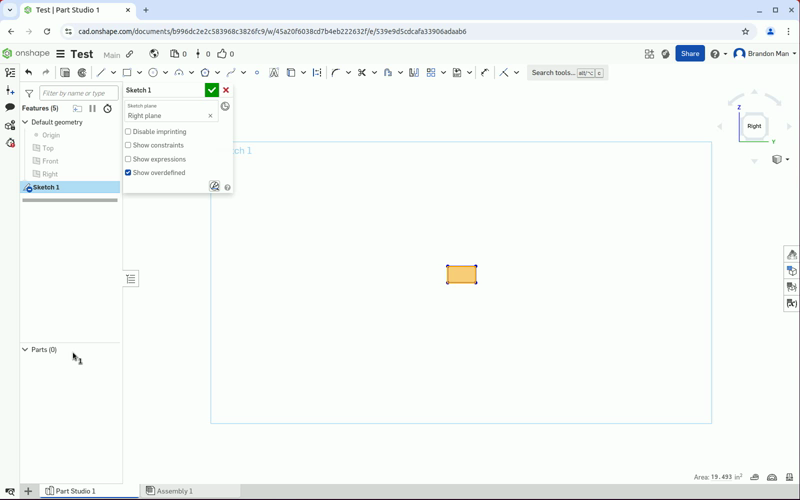
key(shift+e)
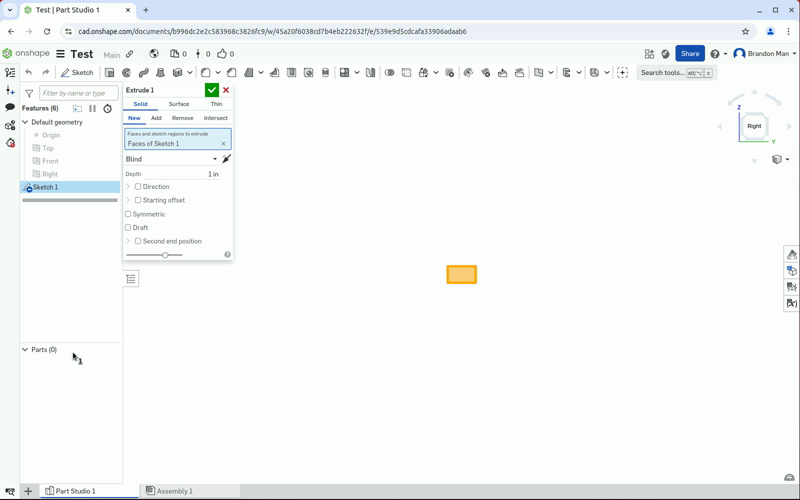
mouse_move(143, 106)
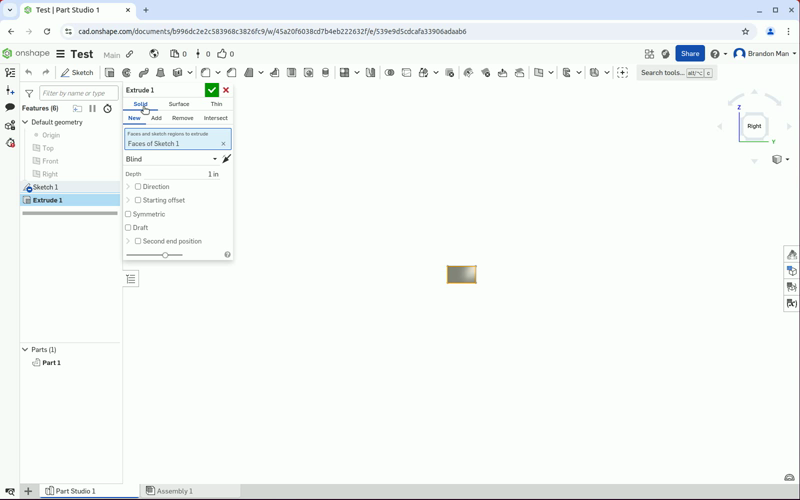
click(143, 106)
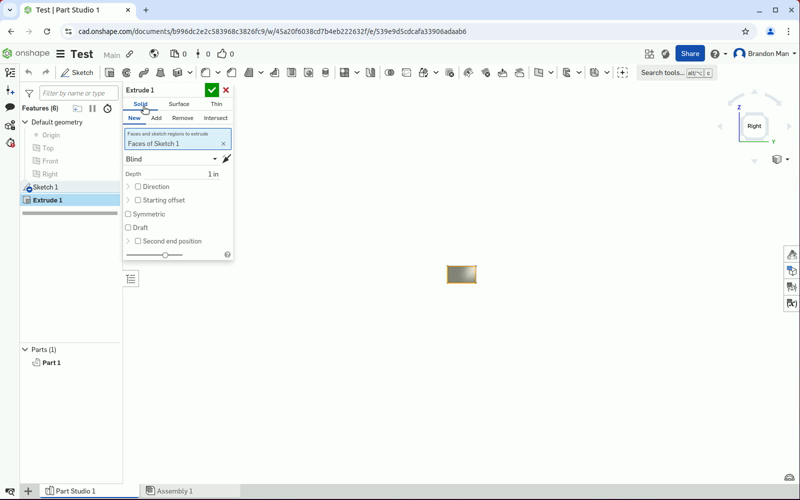
mouse_move(137, 120)
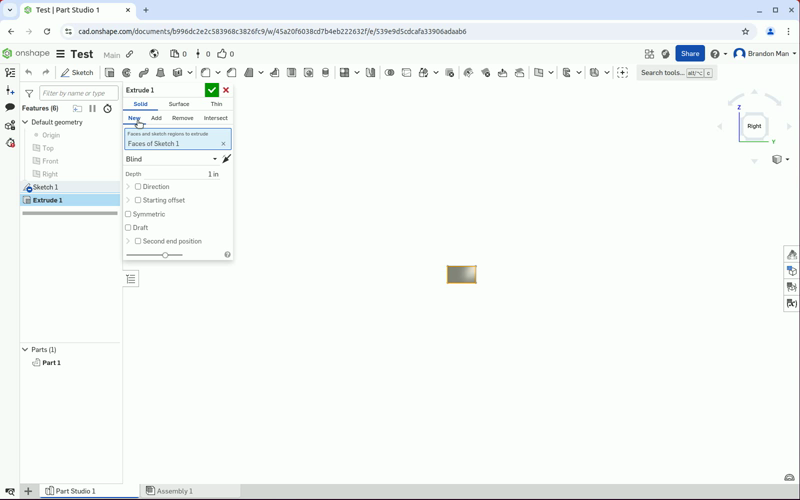
click(137, 120)
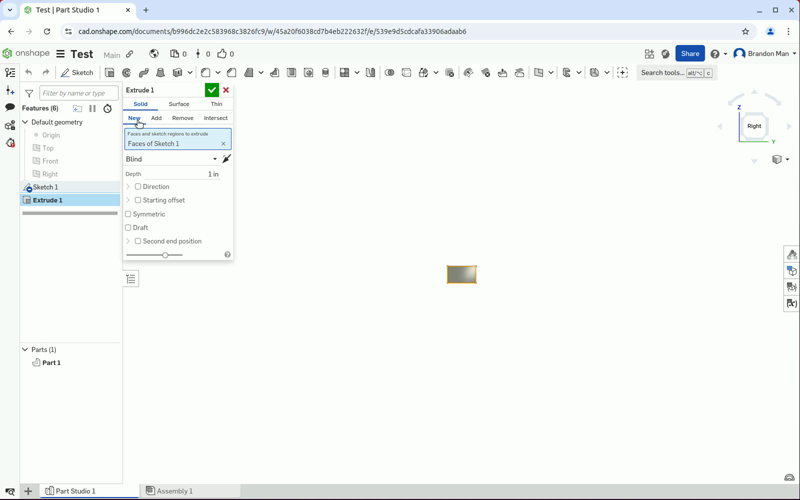
key(tab, 4)
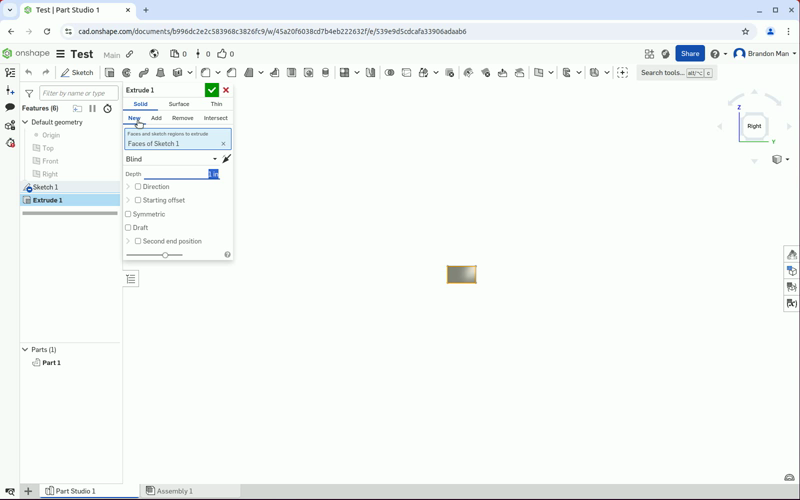
text(16.368)
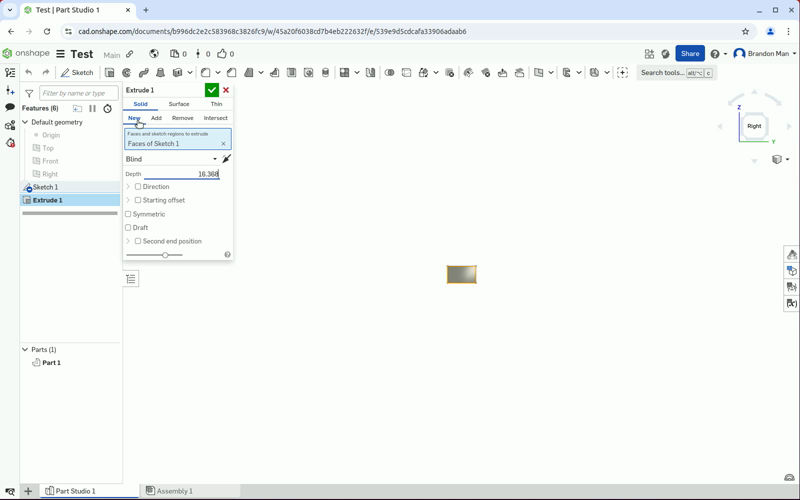
key(tab, 3)
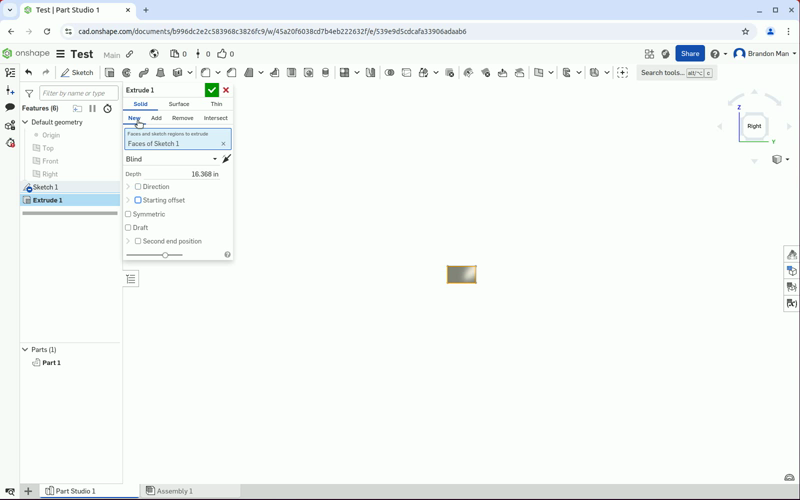
key(tab, 2)
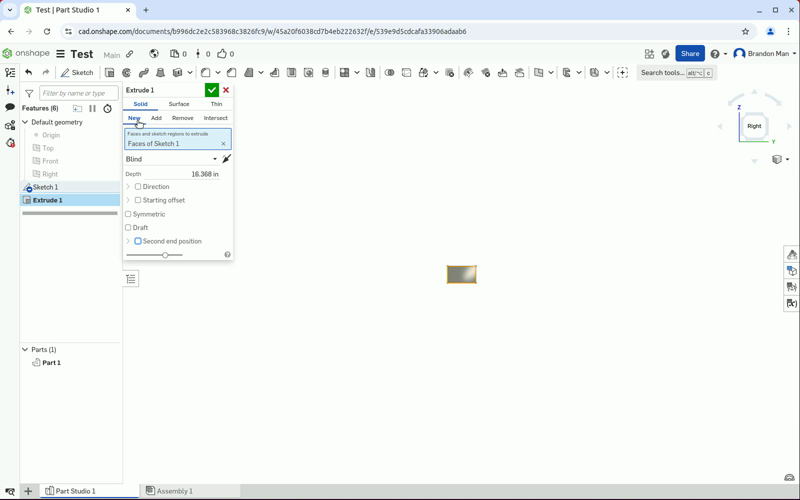
key(space)
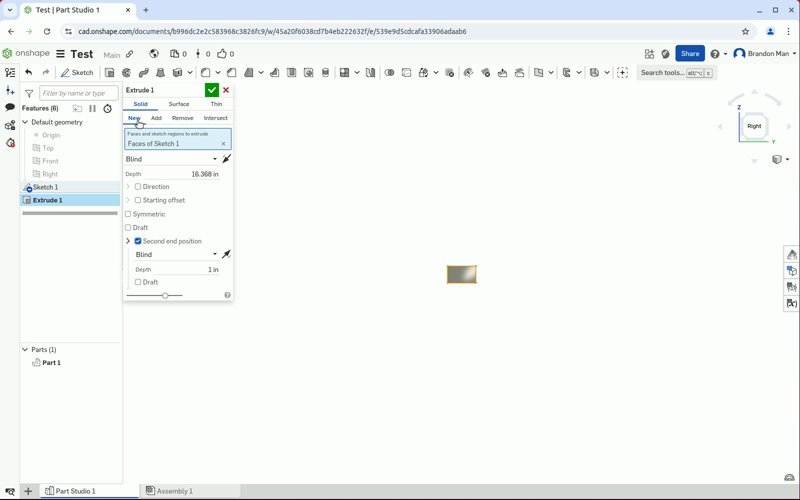
key(tab, 3)
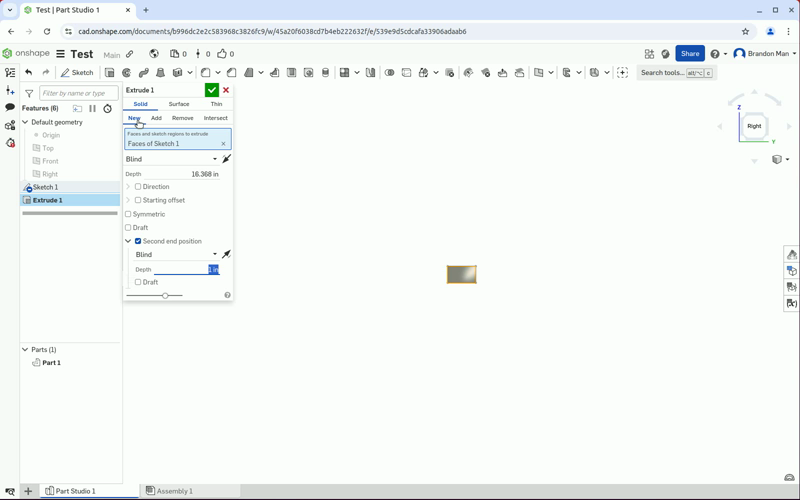
text(-4.092)
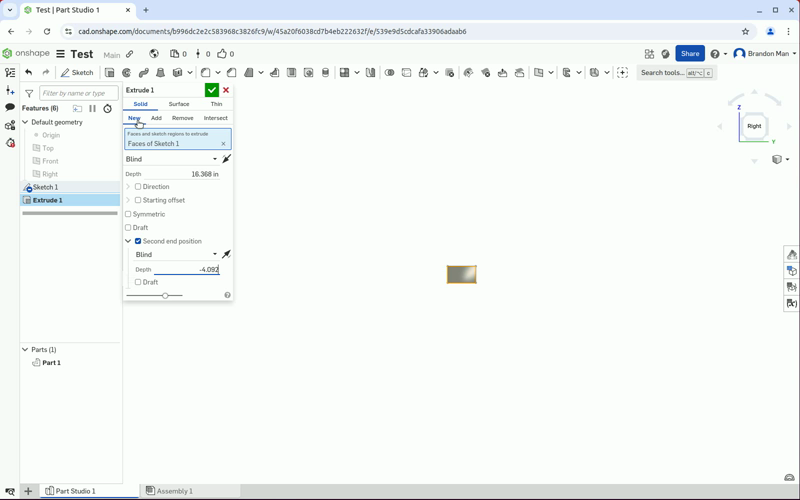
key(enter)
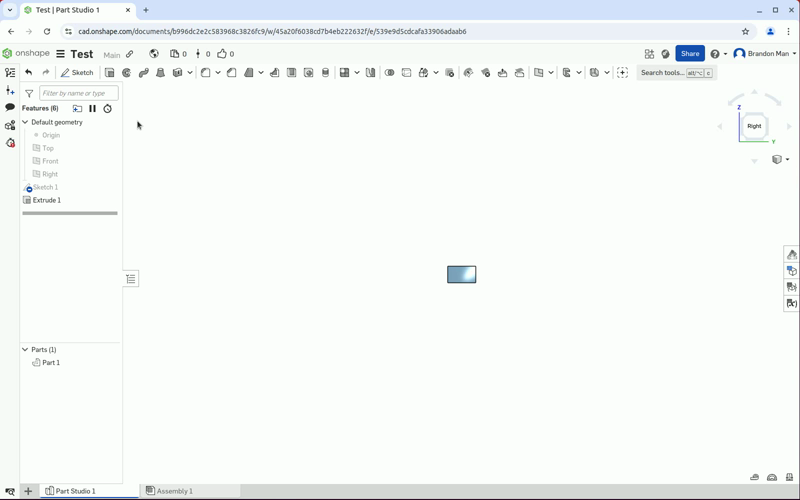
key(shift+h)
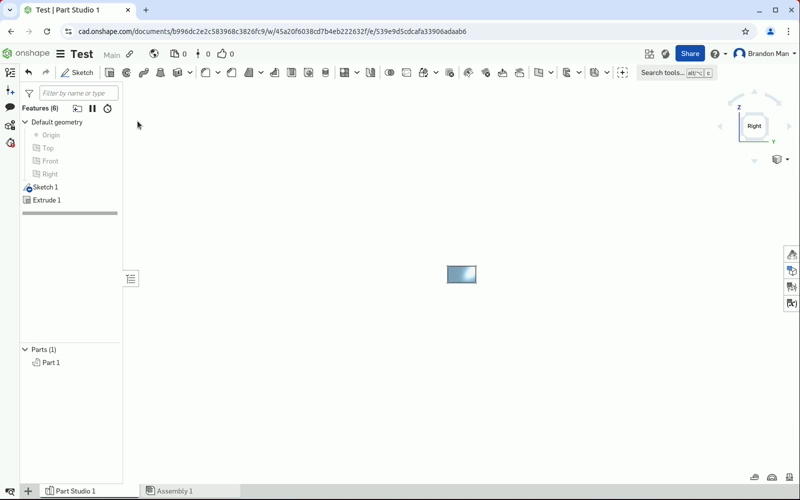
key(shift+h)
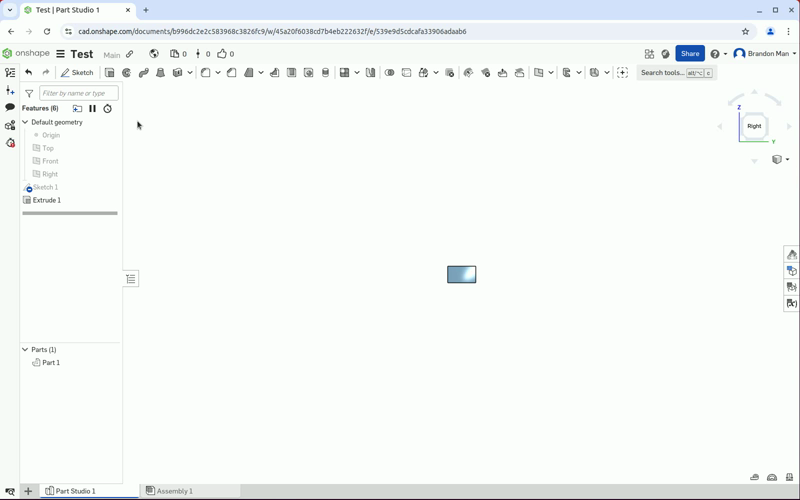
mouse_move(73, 189)
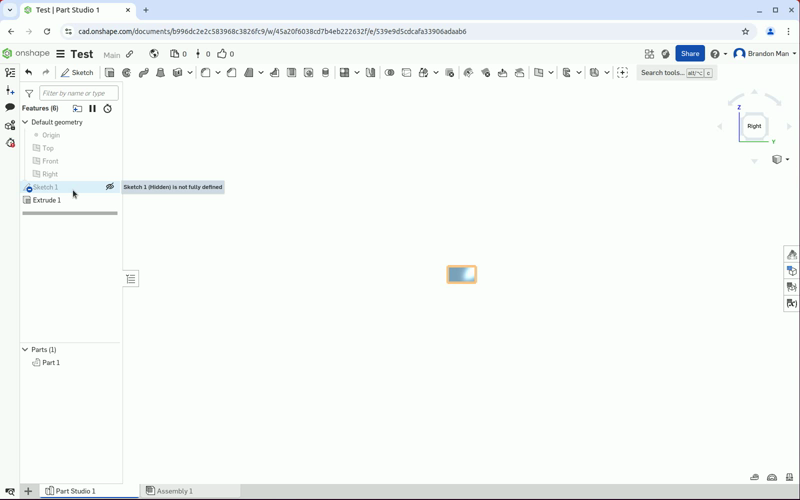
click(73, 189)
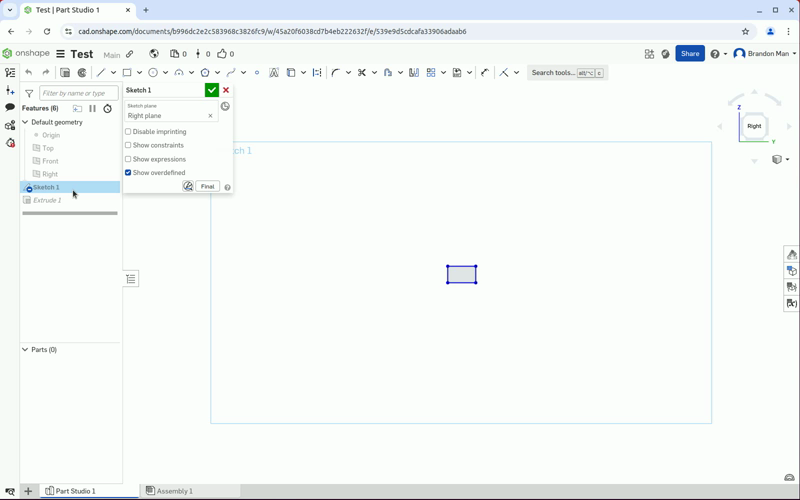
mouse_move(229, 92)
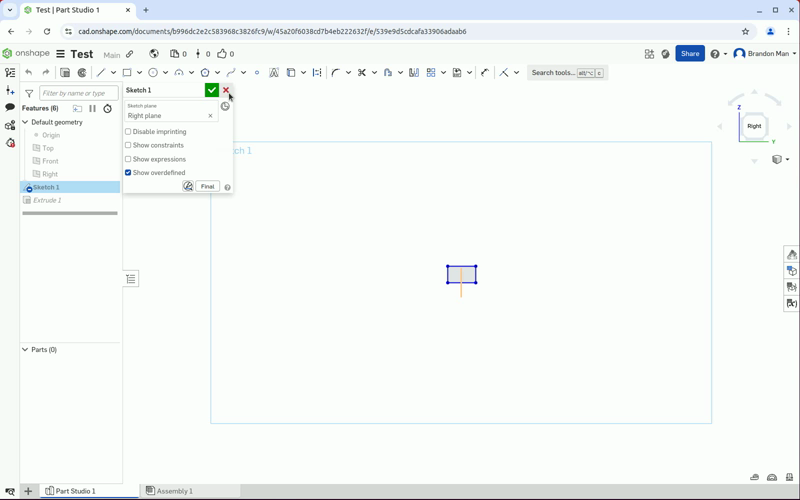
click(229, 92)
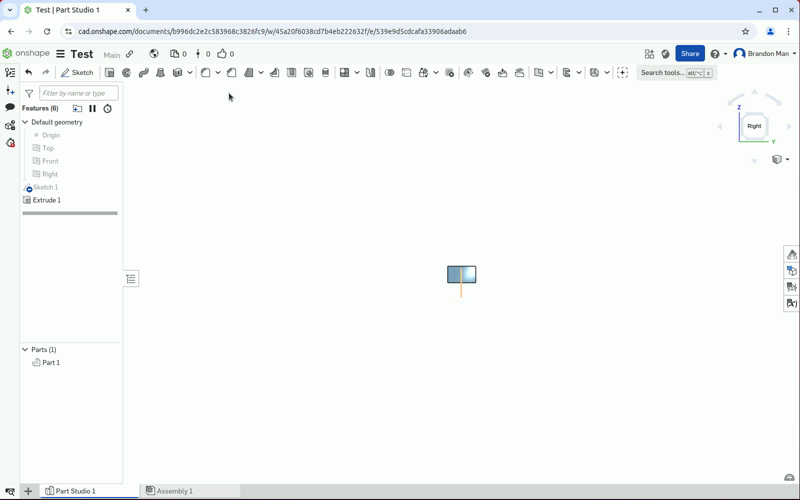
mouse_move(73, 352)
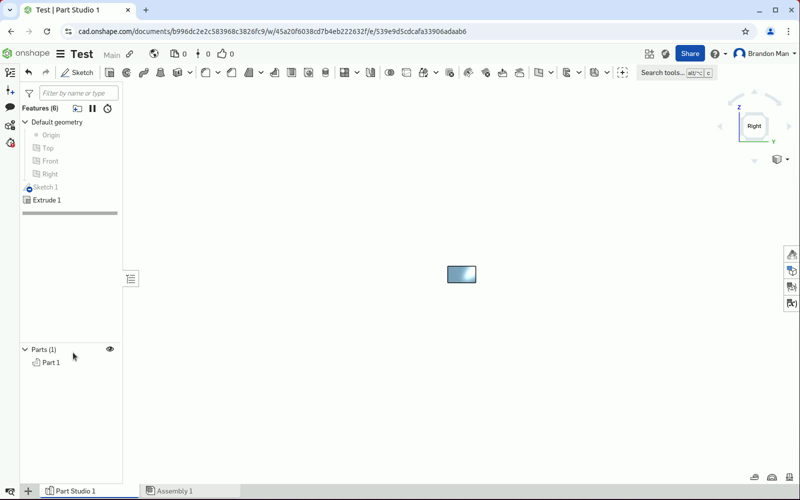
key(y)
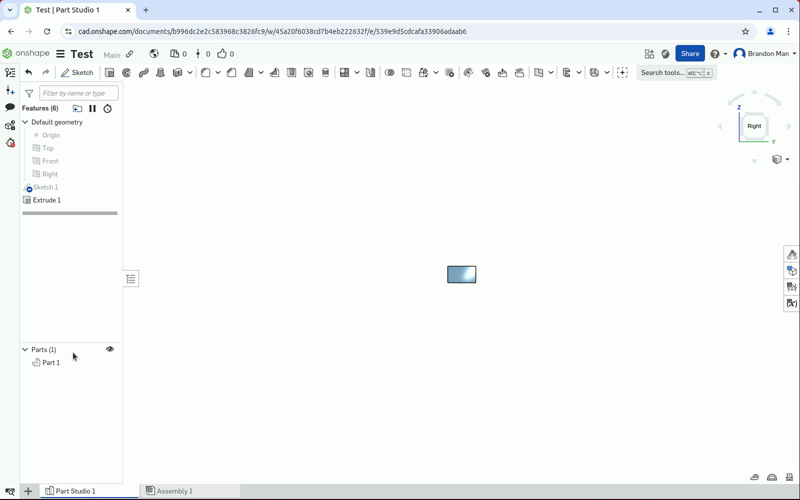
key(shift+p)
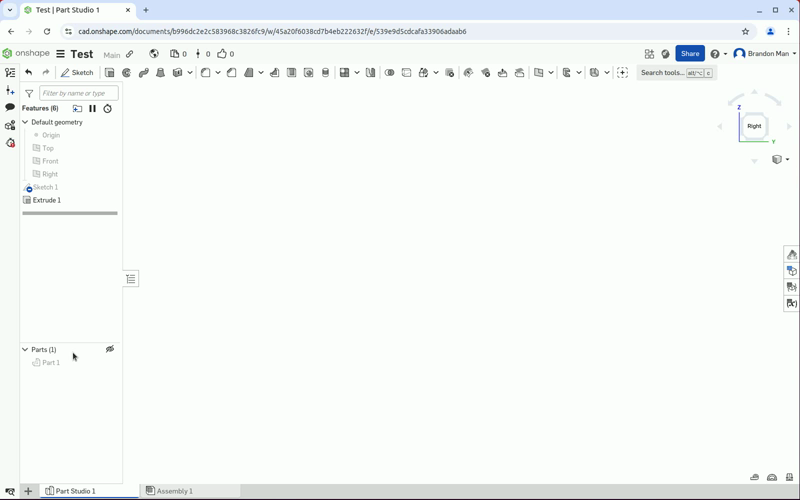
key(space)
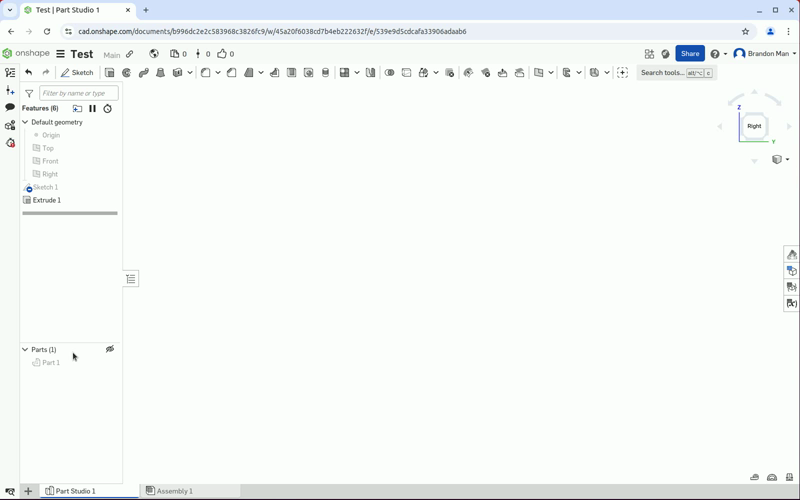
key_down(shift)
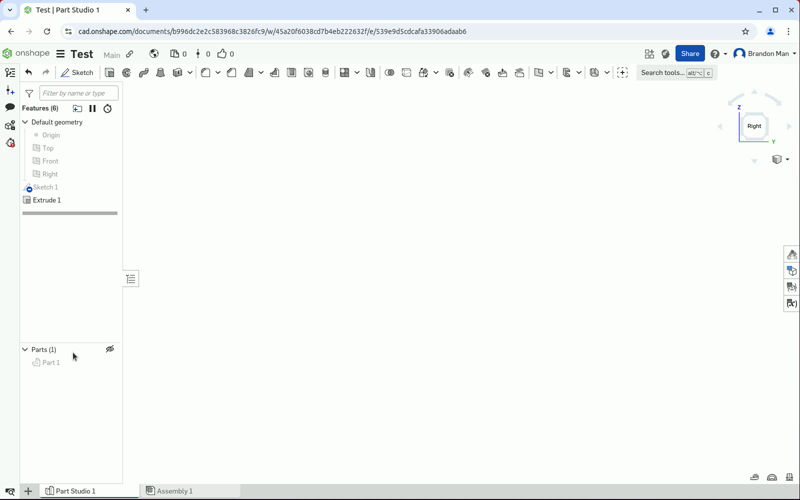
key(right)
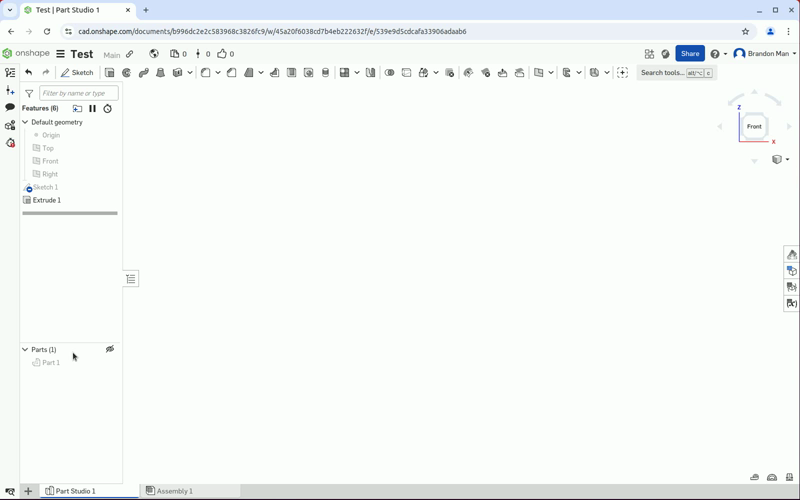
key_up(shift)
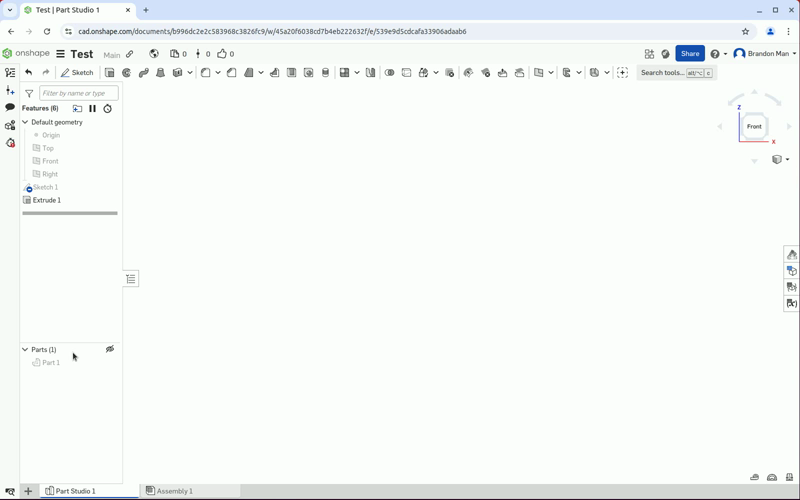
key(space)
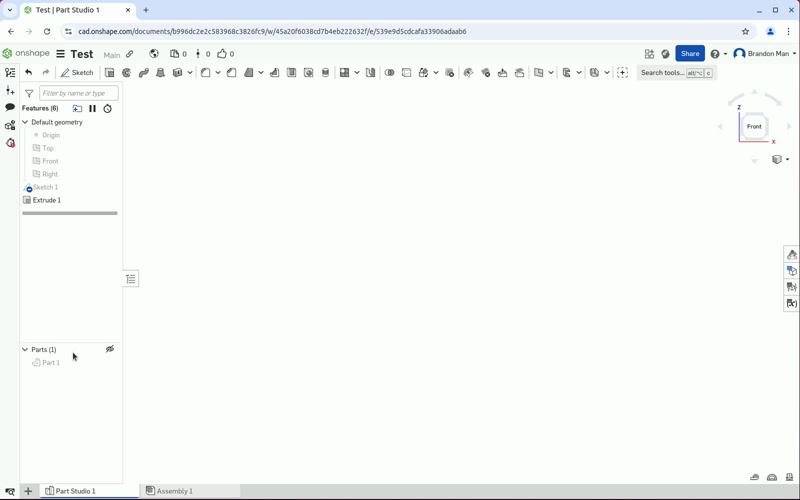
key_down(shift)
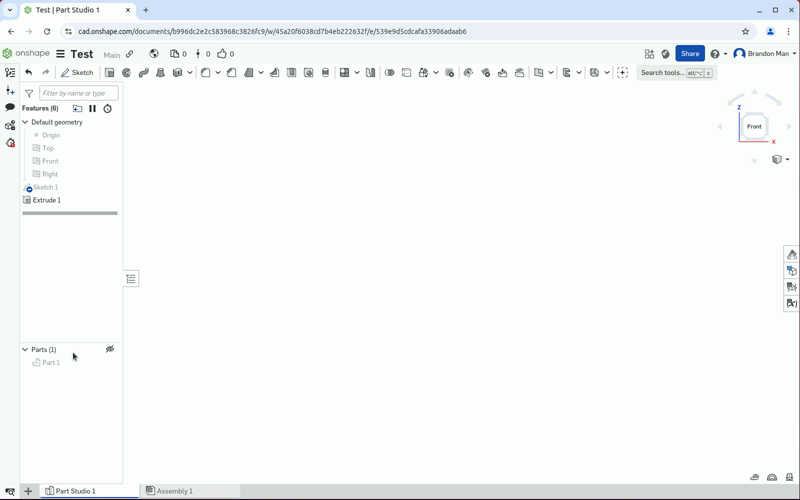
key(down)
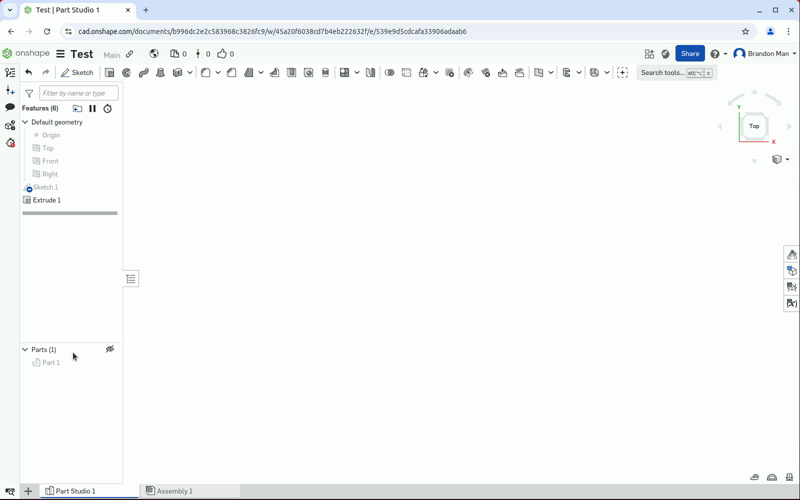
key_up(shift)
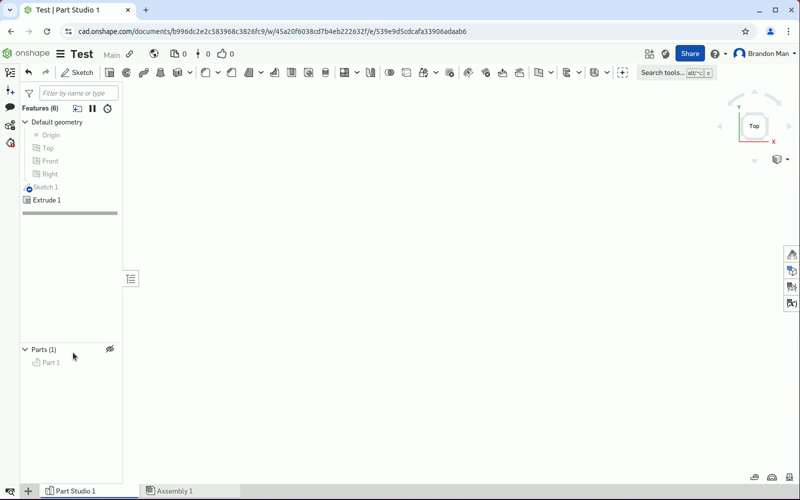
mouse_move(73, 352)
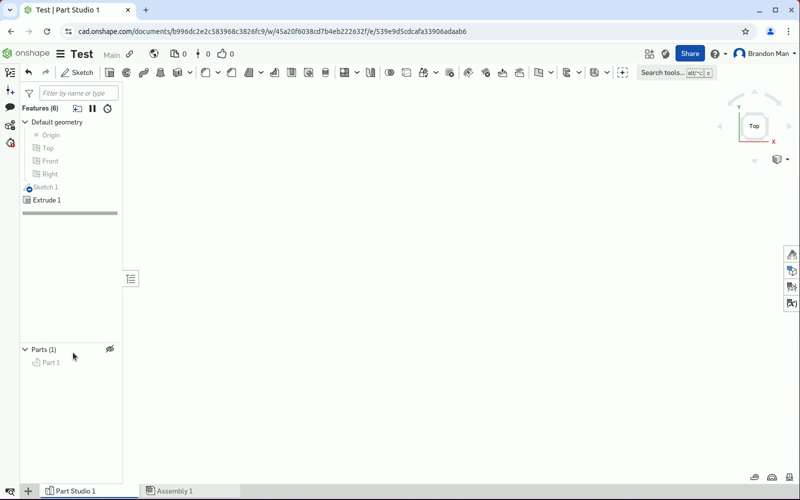
key(shift+y)
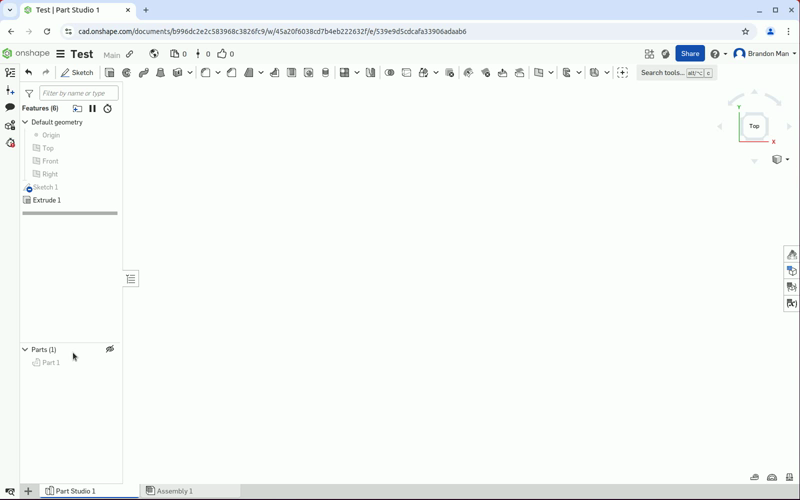
key(shift+s)
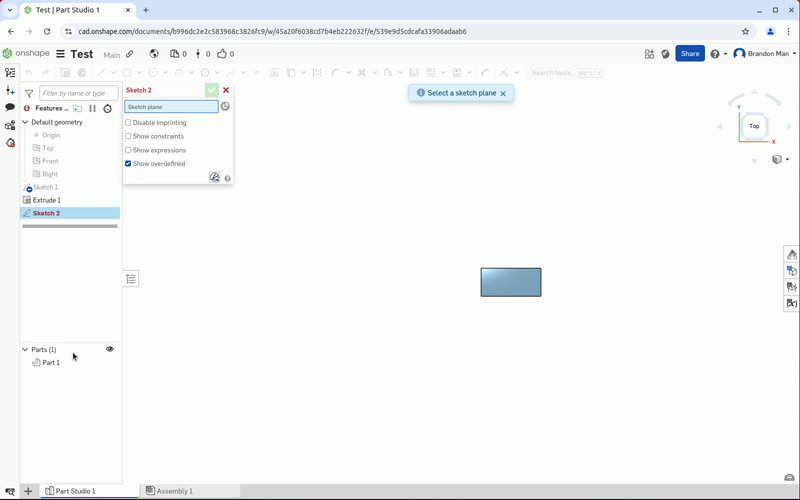
mouse_move(73, 150)
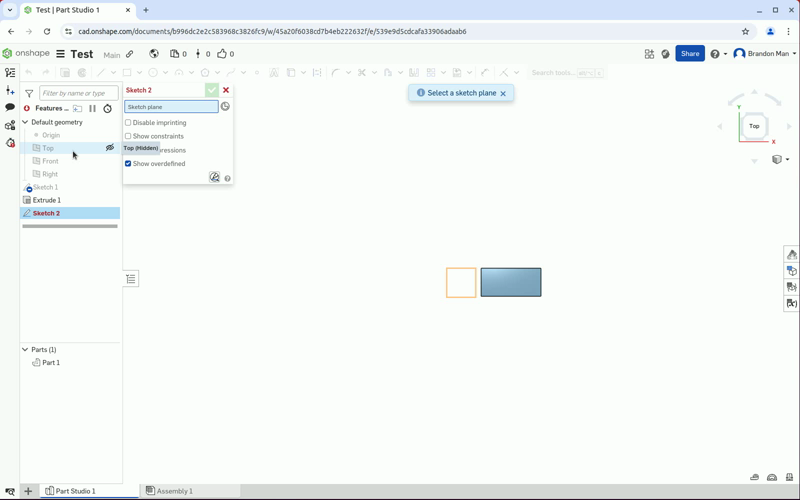
click(73, 150)
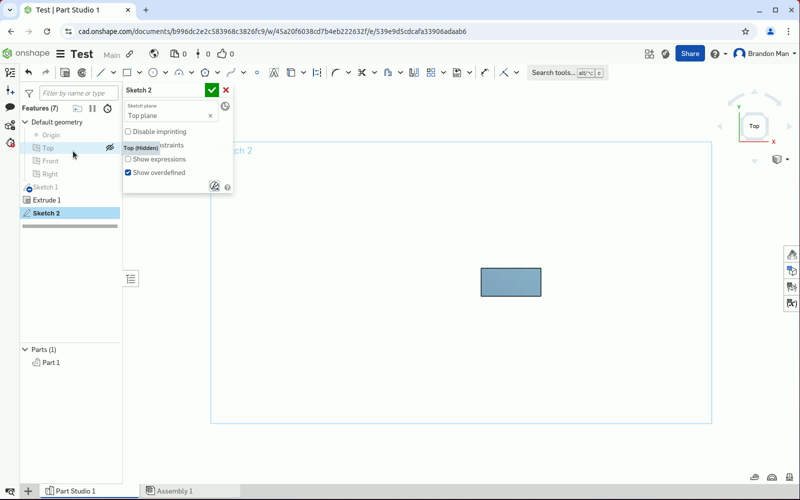
mouse_move(73, 352)
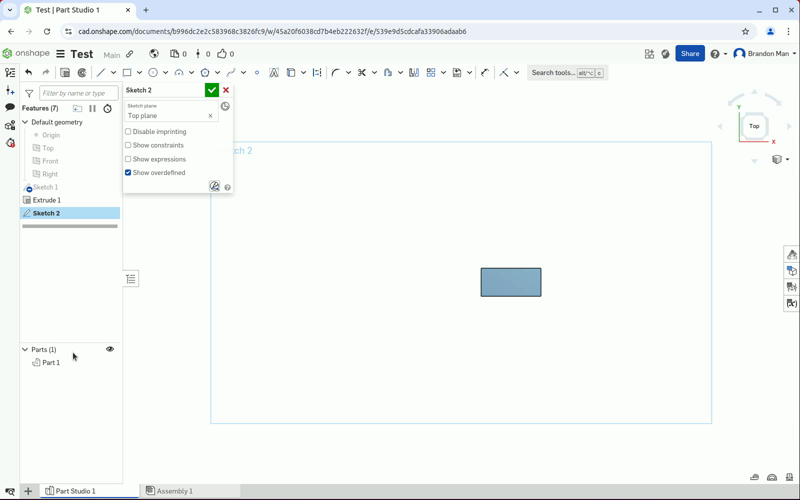
key(y)
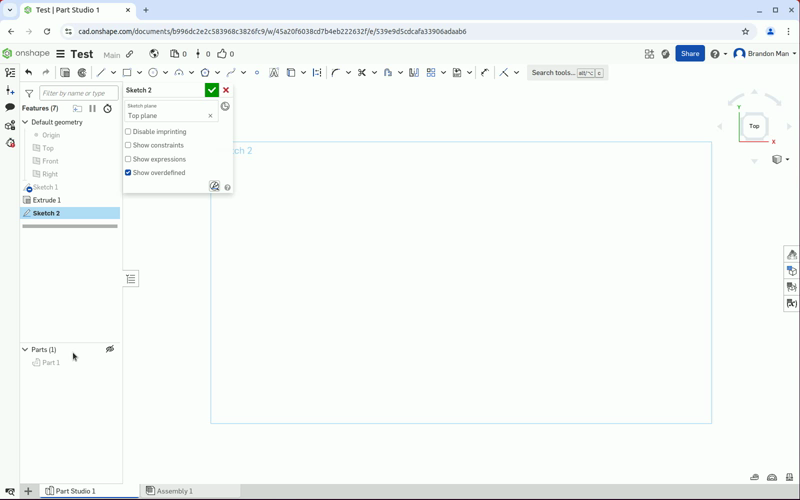
key(a)
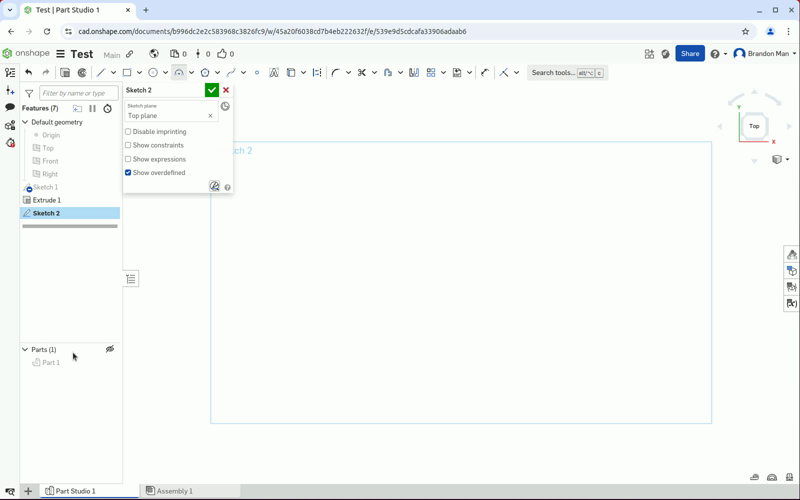
key_down(shift)
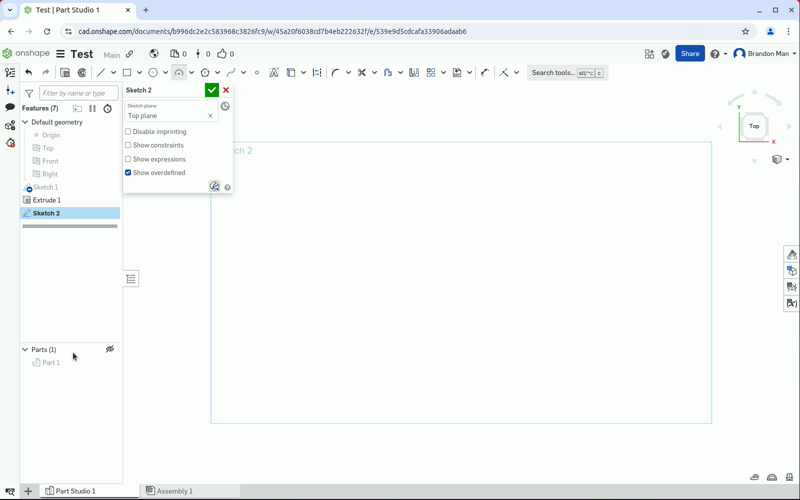
mouse_move(487, 253)
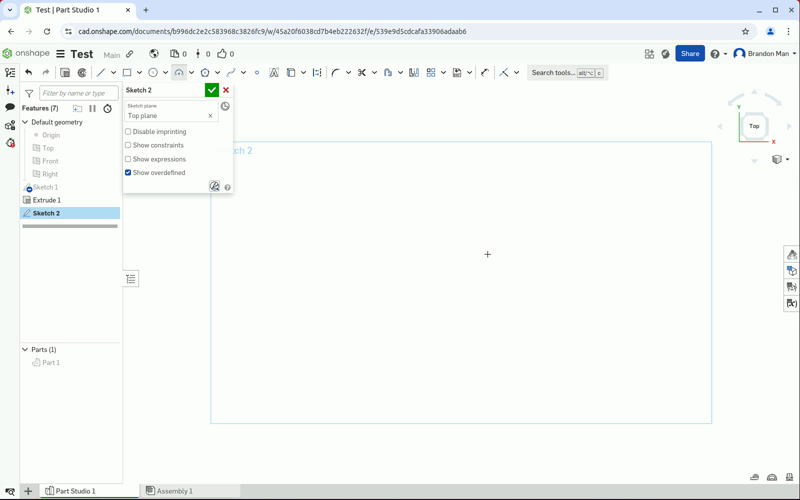
click(487, 253)
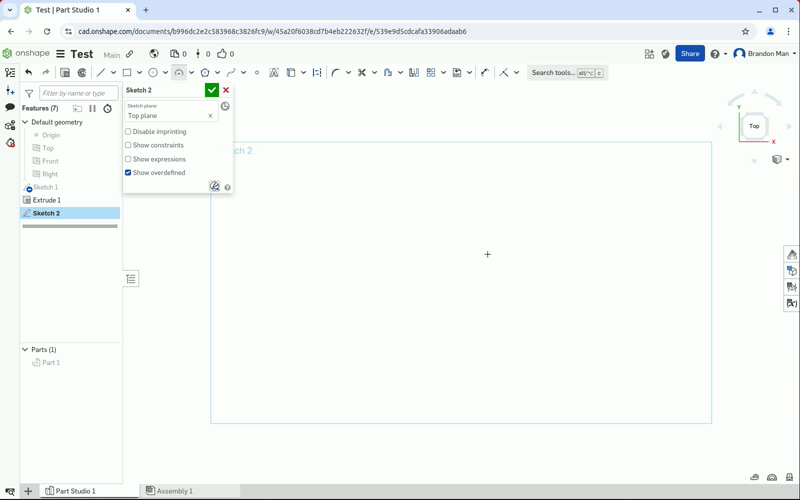
key_up(shift)
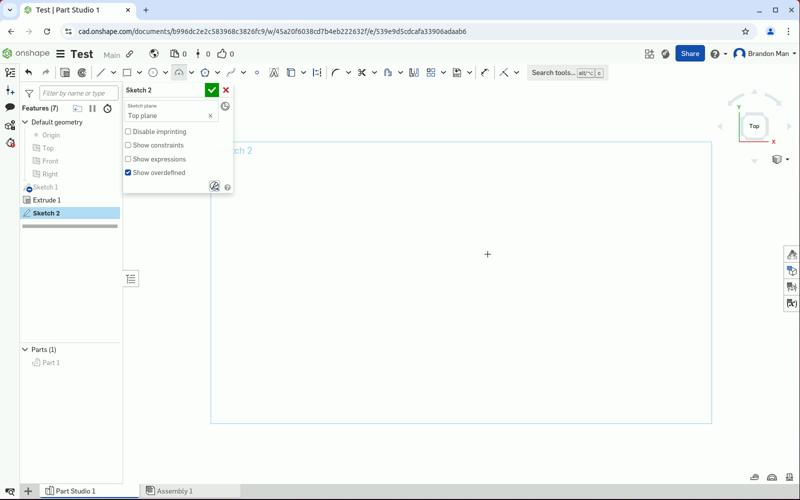
key_down(shift)
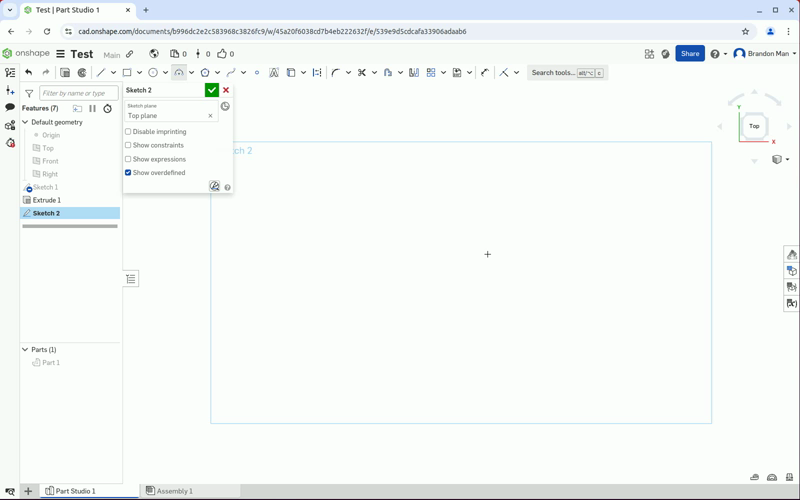
mouse_move(499, 255)
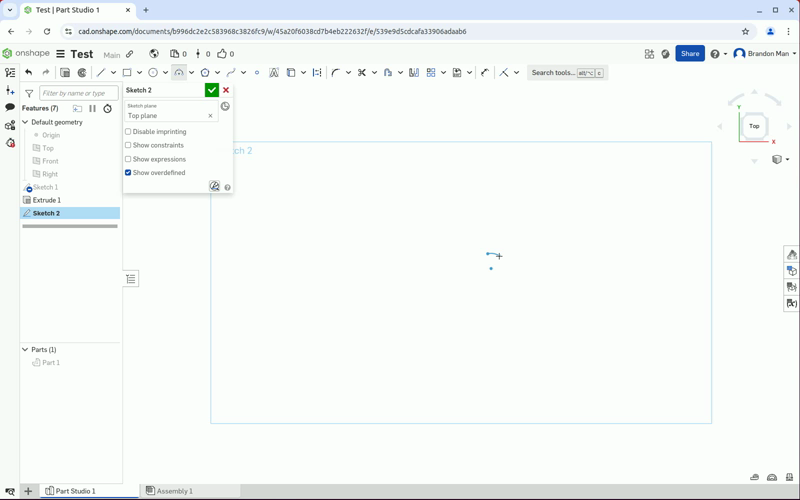
click(499, 255)
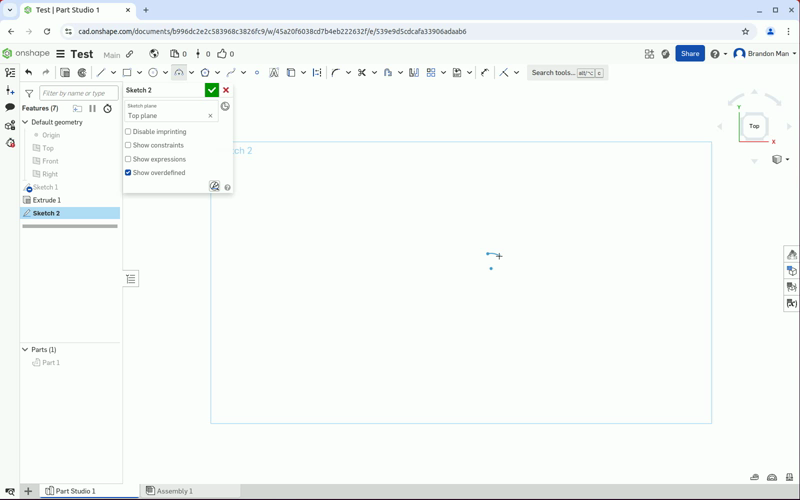
mouse_move(493, 254)
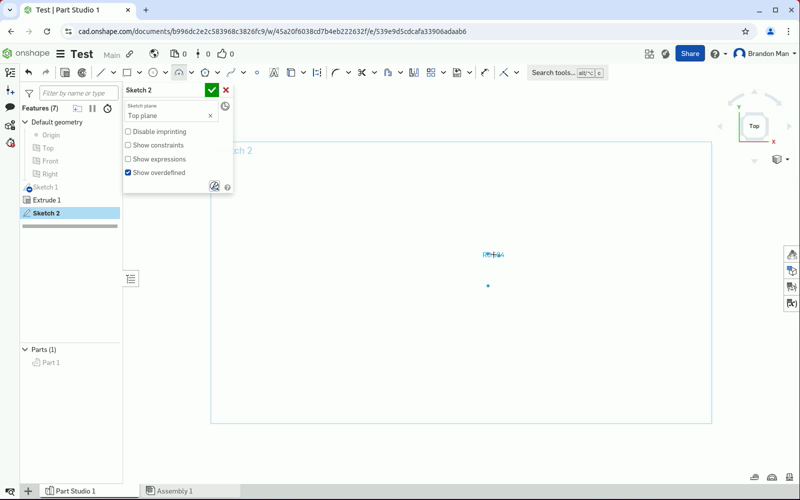
click(493, 254)
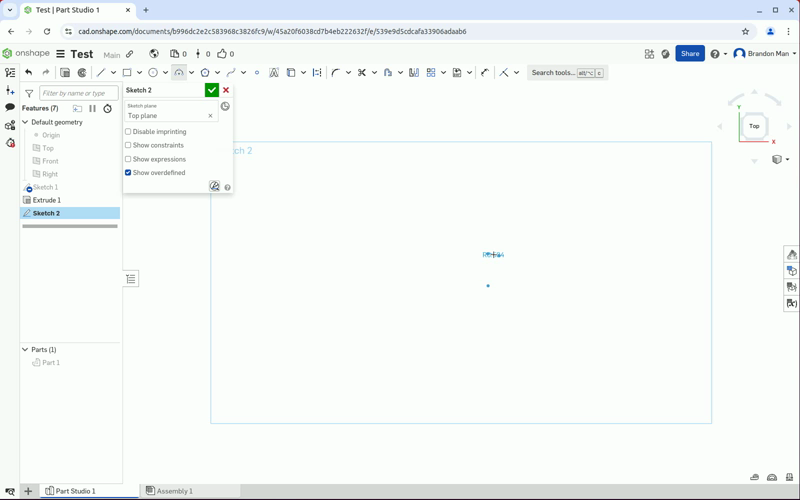
key_up(shift)
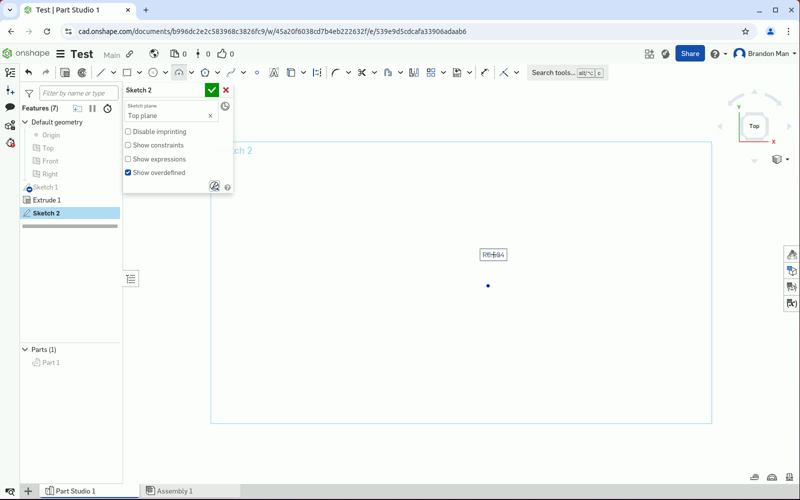
key(esc)
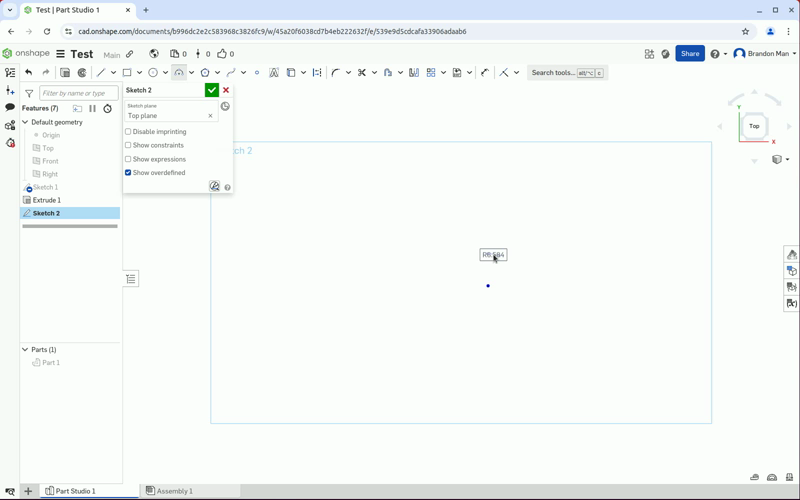
key(l)
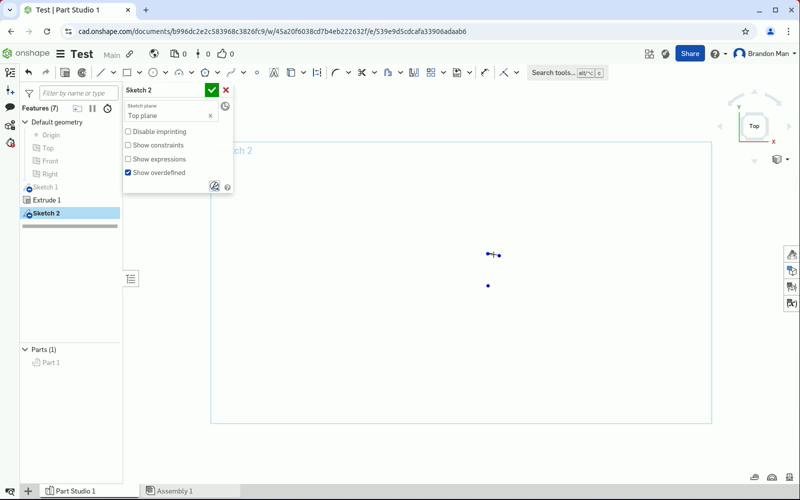
mouse_move(499, 255)
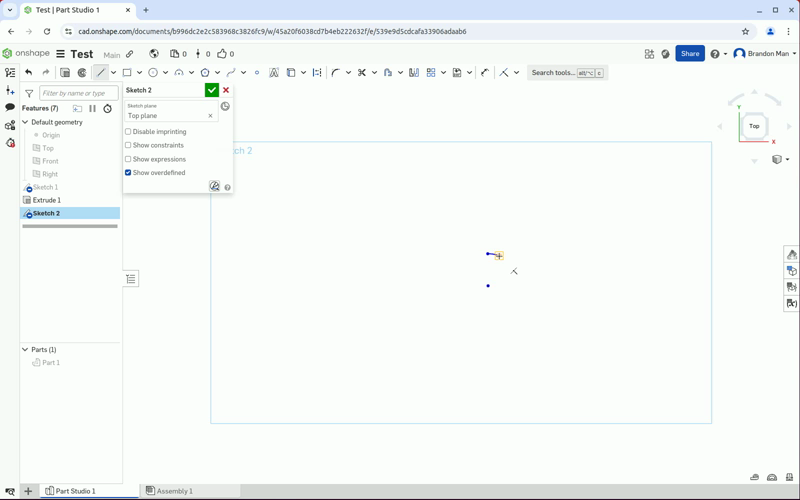
click(499, 255)
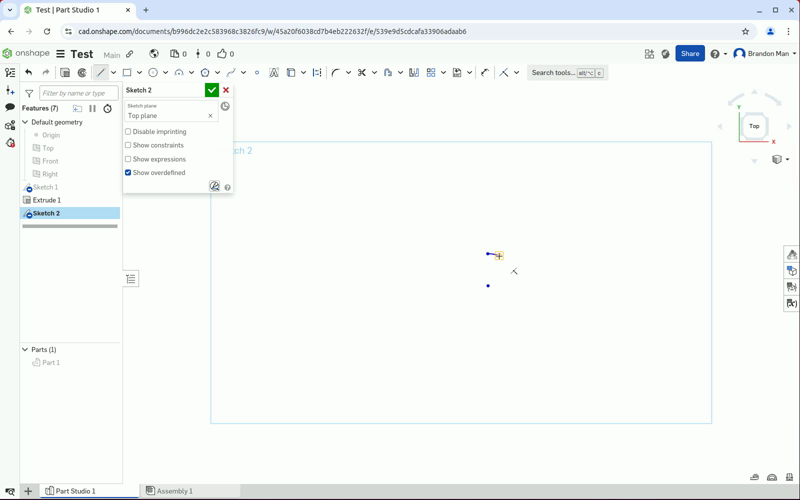
key_down(shift)
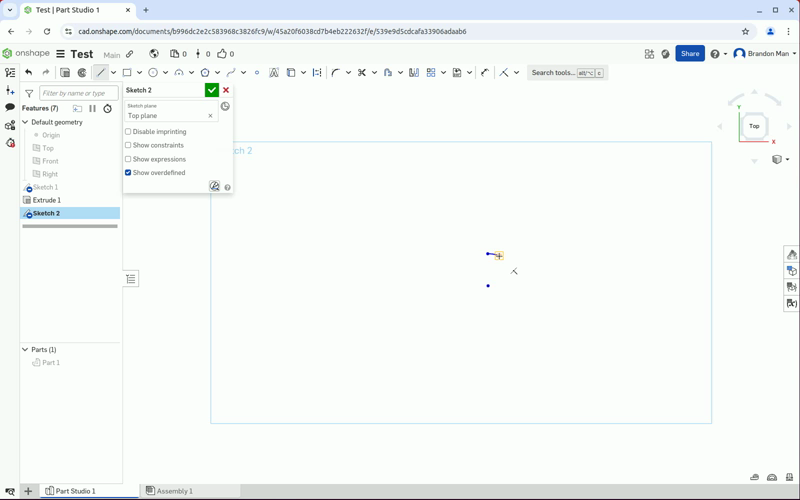
mouse_move(529, 255)
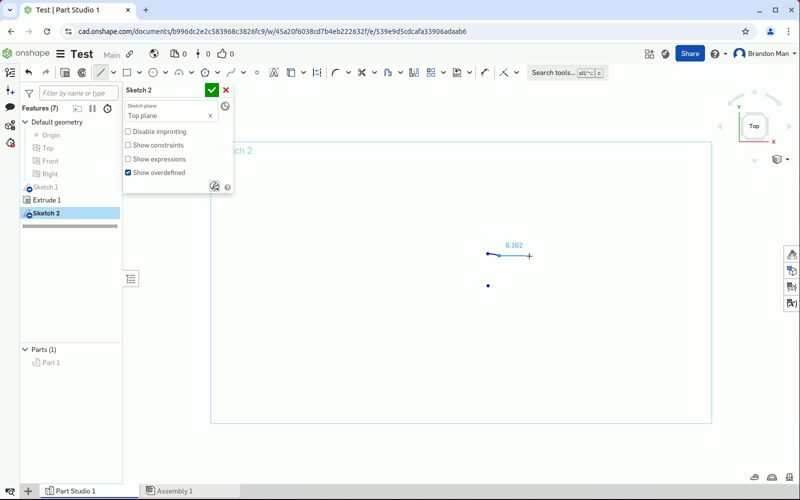
mouse_move(533, 255)
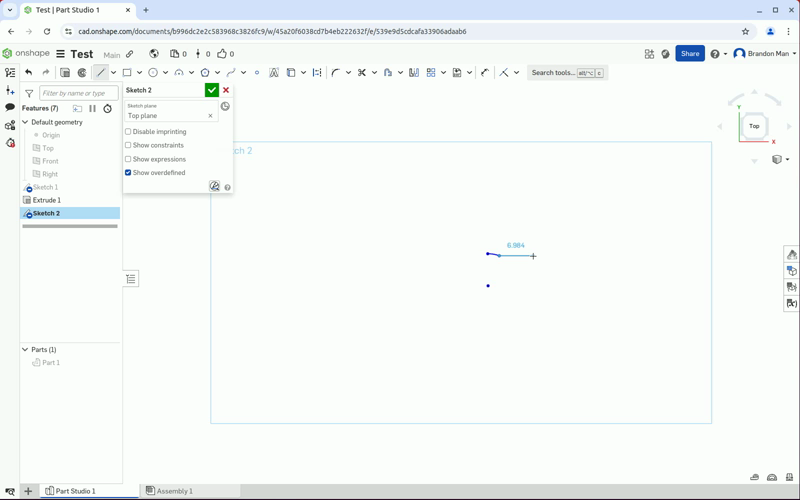
click(533, 255)
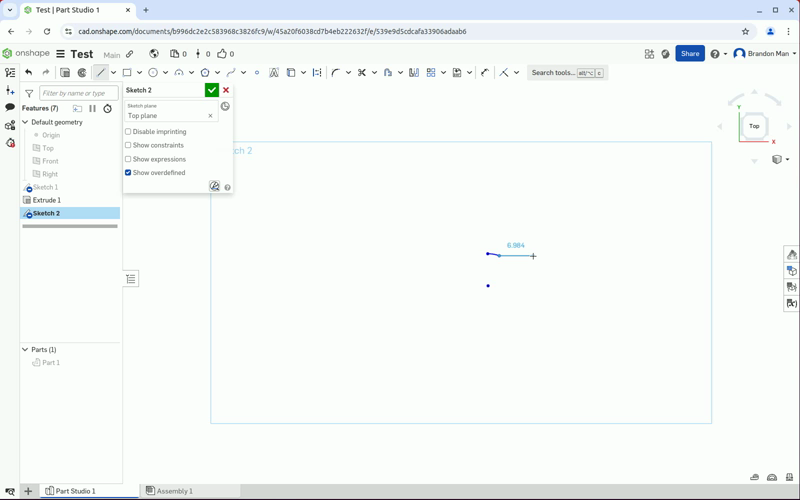
key_up(shift)
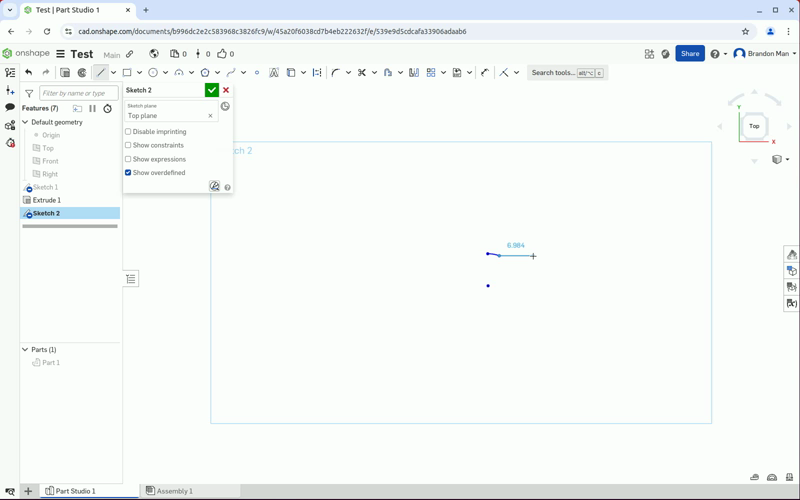
key(esc)
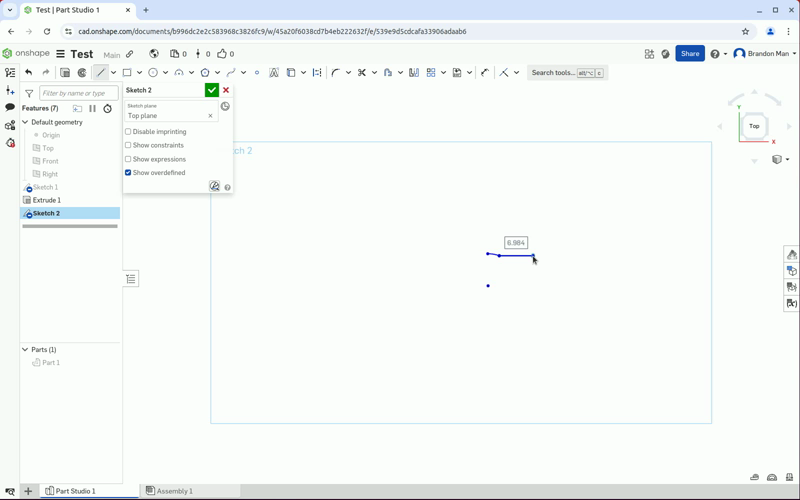
key(a)
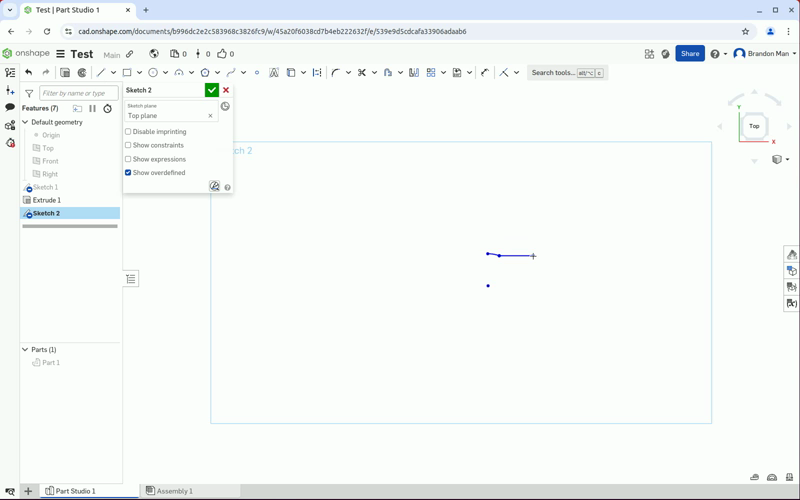
mouse_move(533, 255)
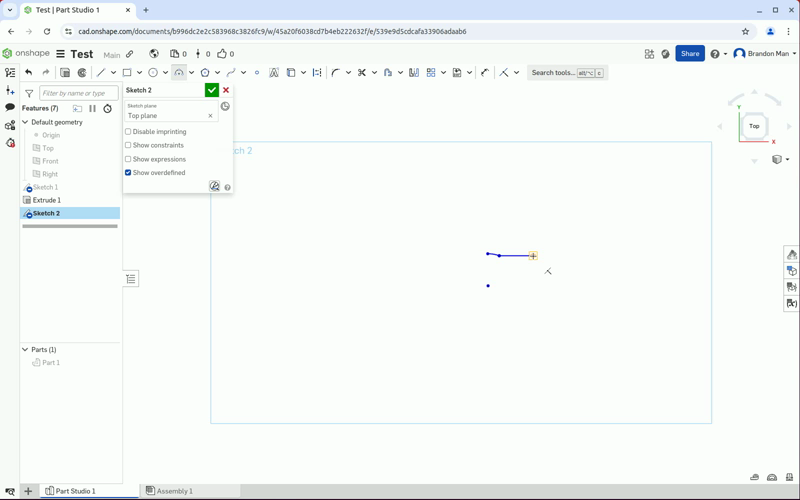
click(533, 255)
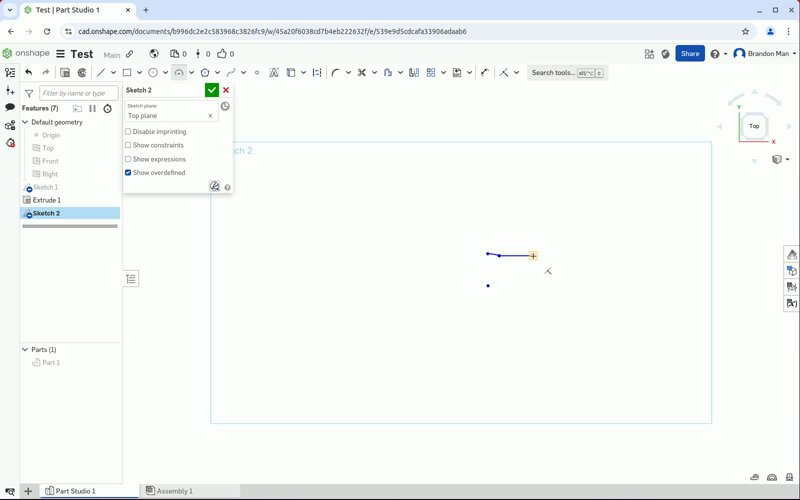
key_down(shift)
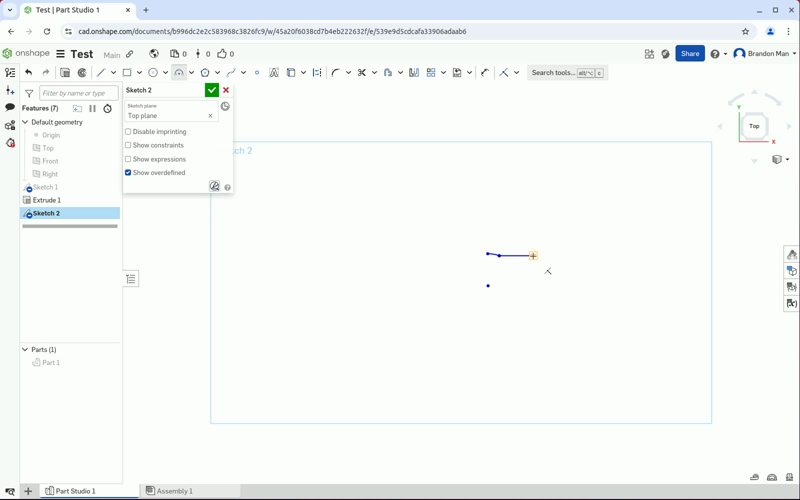
mouse_move(544, 253)
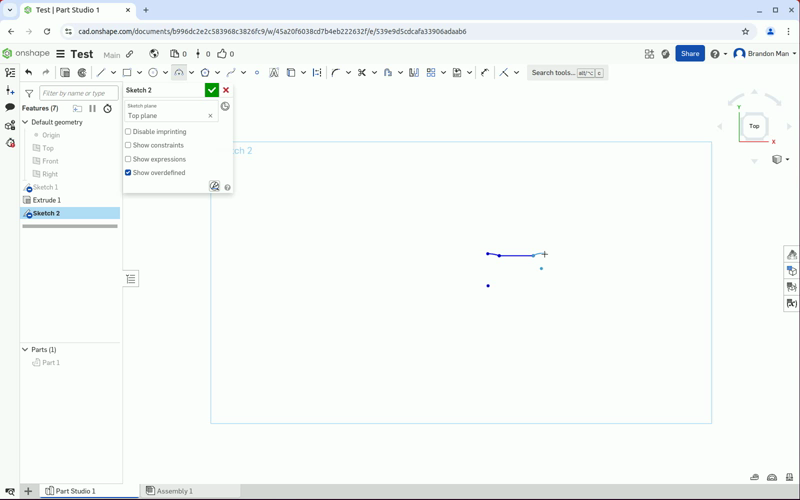
click(544, 253)
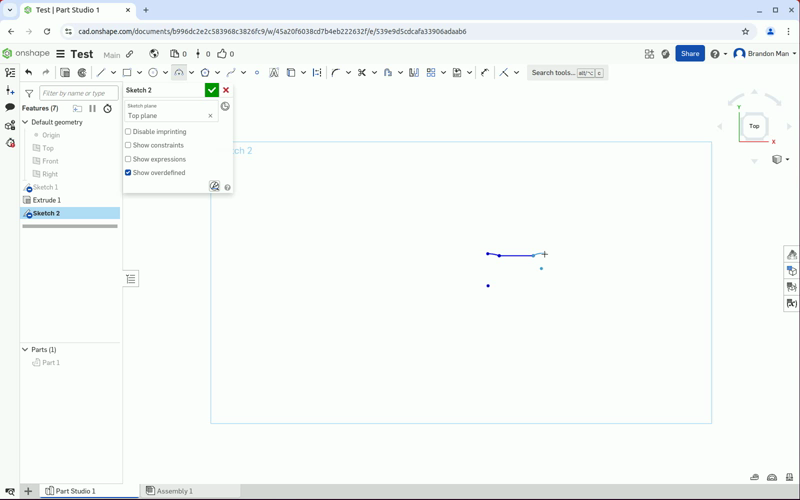
mouse_move(538, 254)
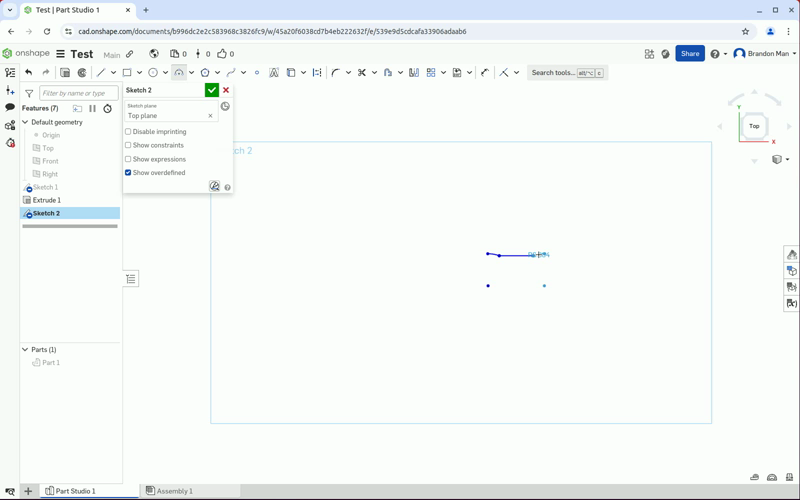
click(538, 254)
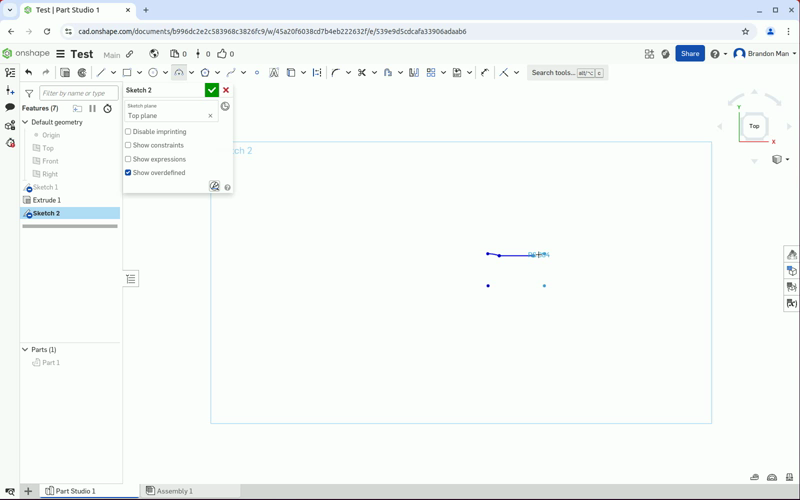
key_up(shift)
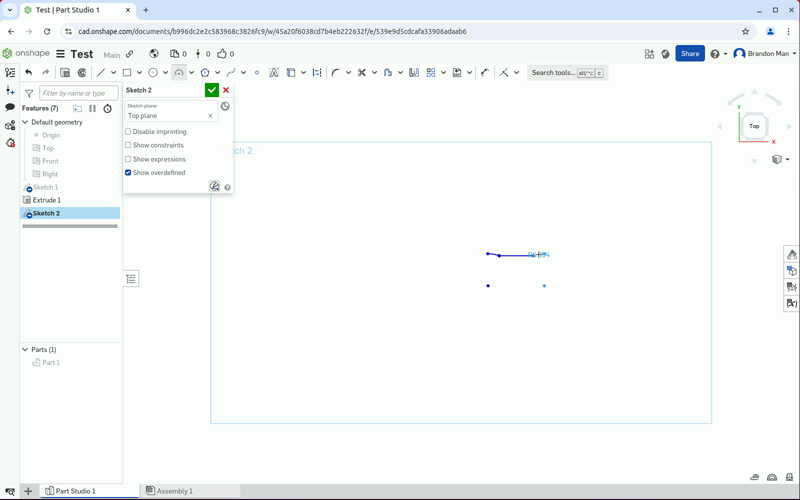
key(esc)
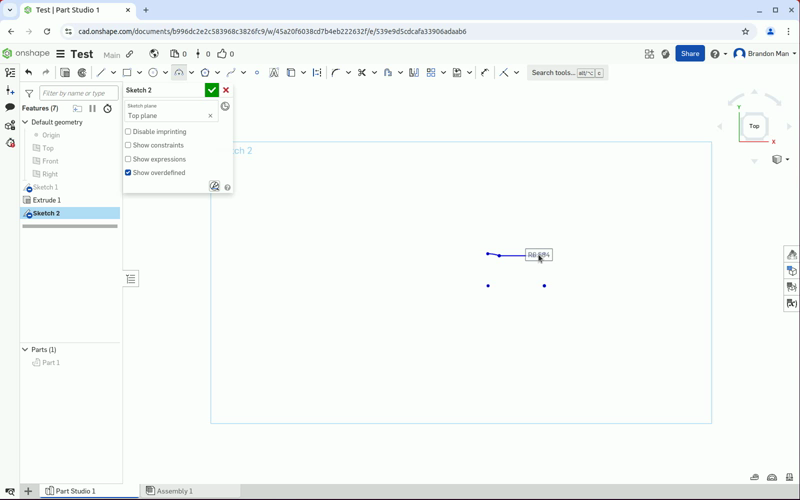
key(l)
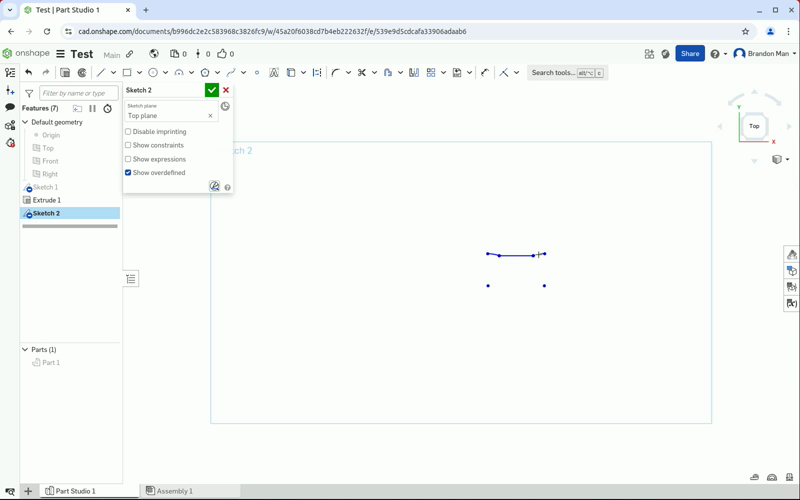
mouse_move(544, 253)
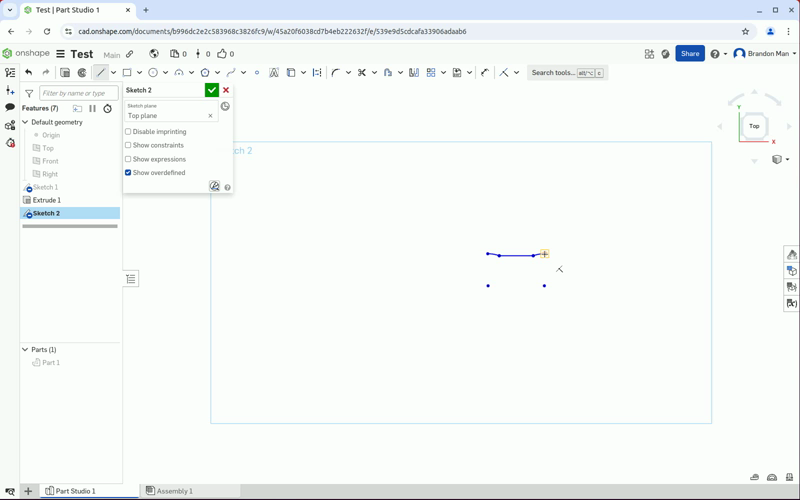
click(544, 253)
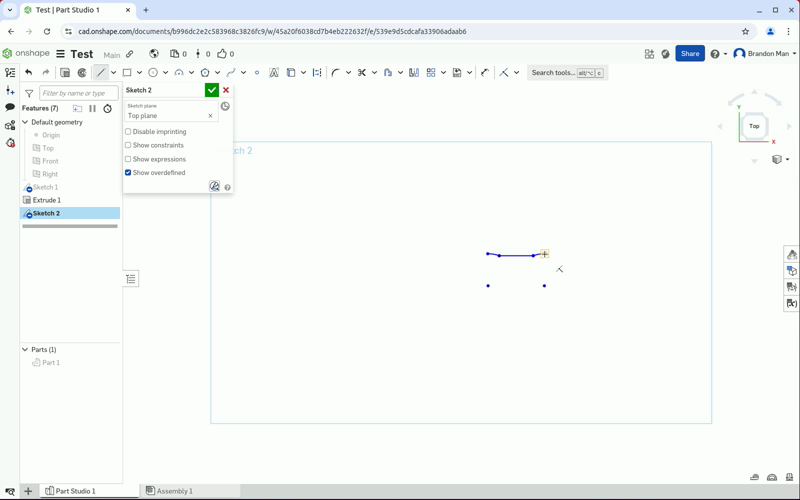
mouse_move(574, 253)
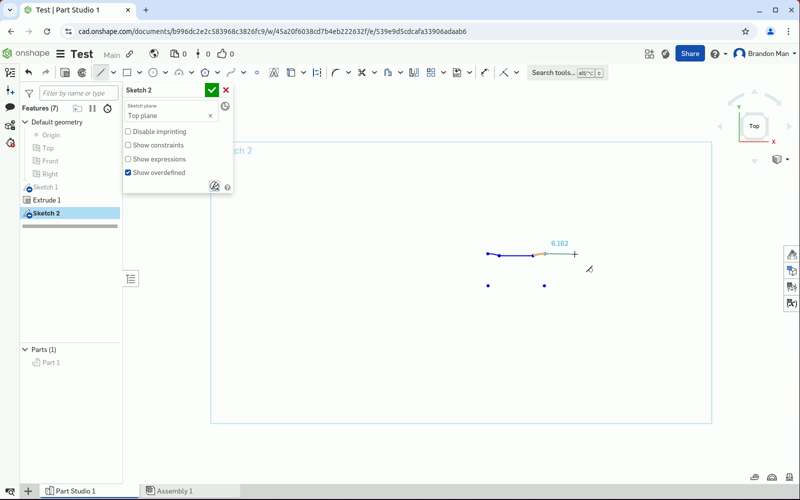
key_down(shift)
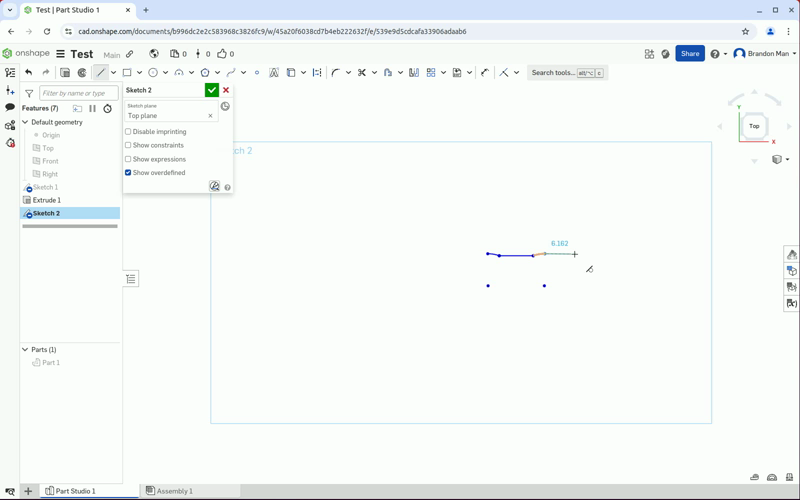
mouse_move(487, 253)
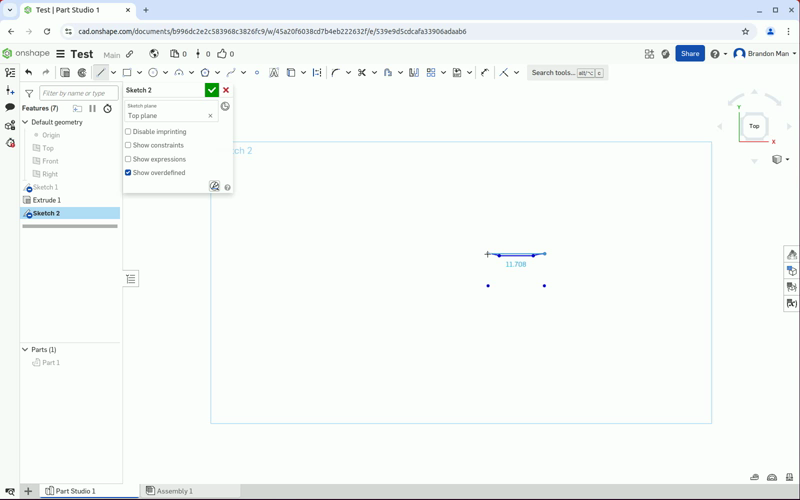
key_up(shift)
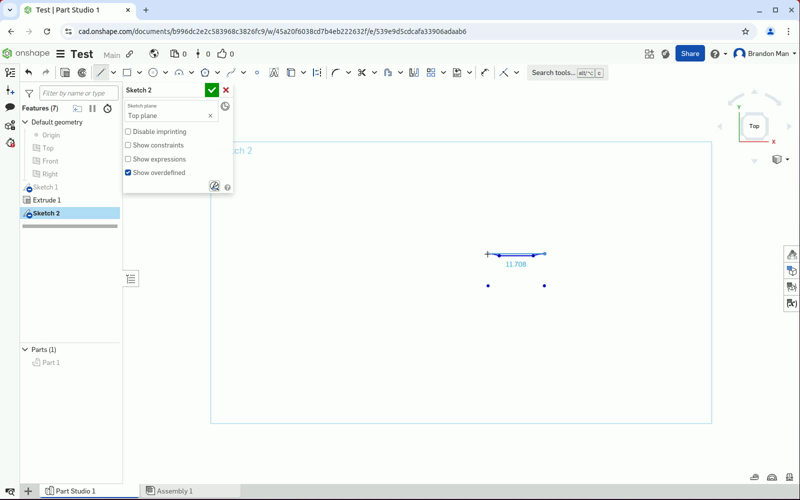
click(487, 253)
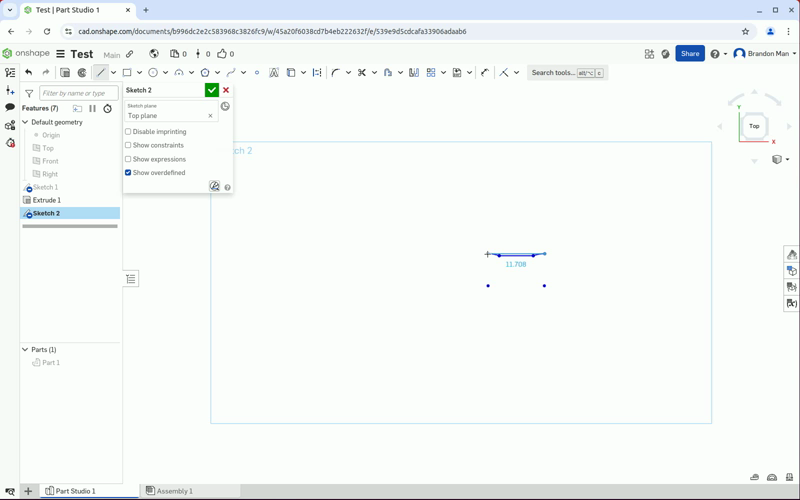
key(esc)
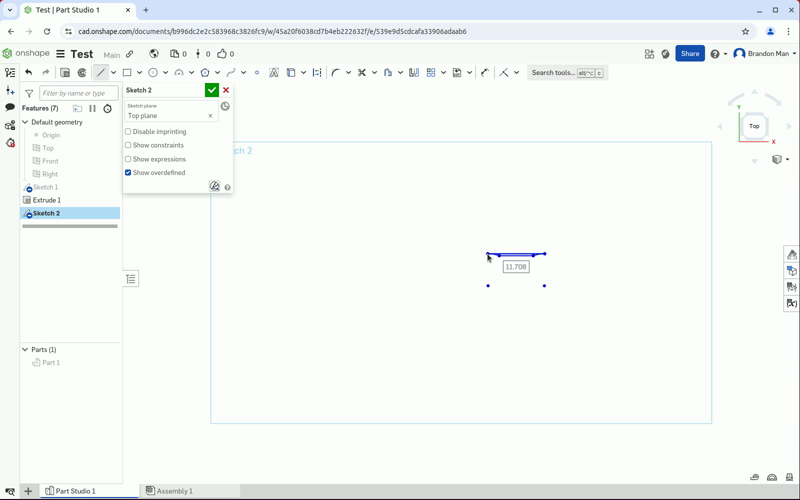
mouse_move(525, 253)
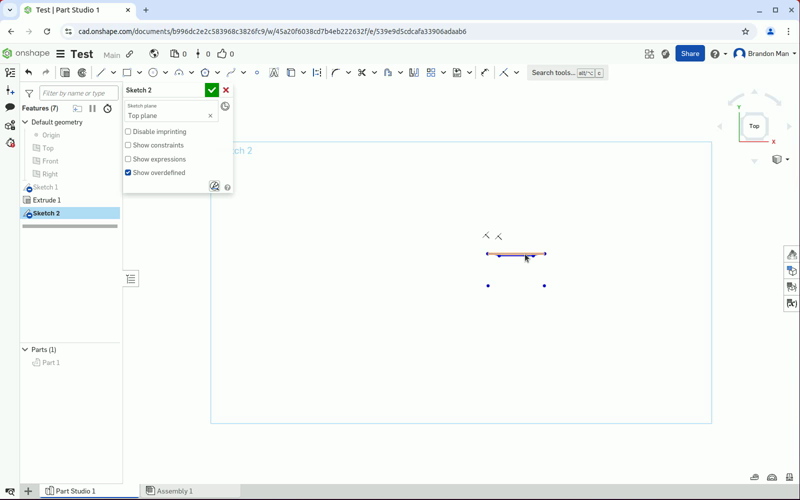
scroll(6)
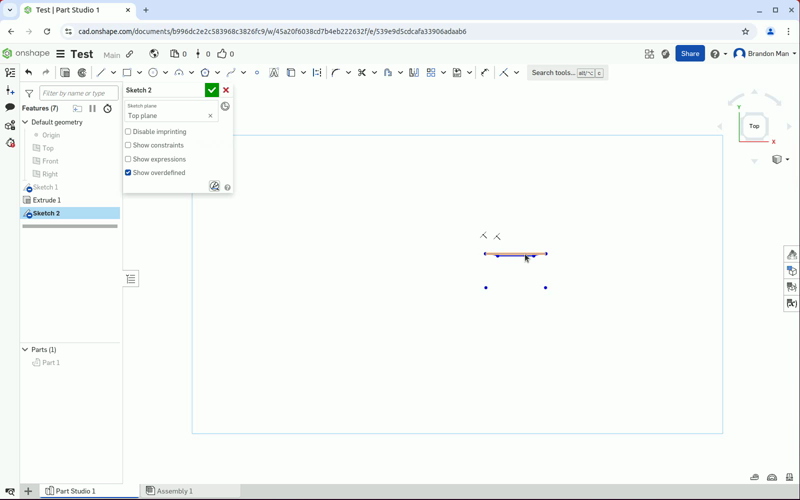
scroll(6)
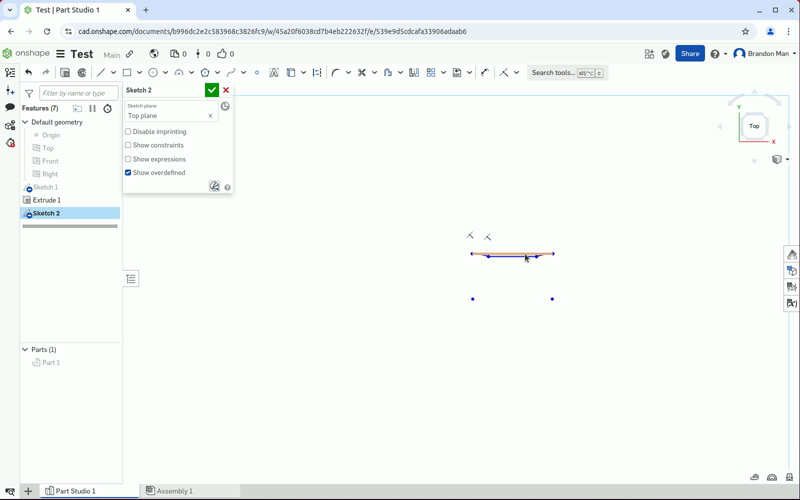
scroll(6)
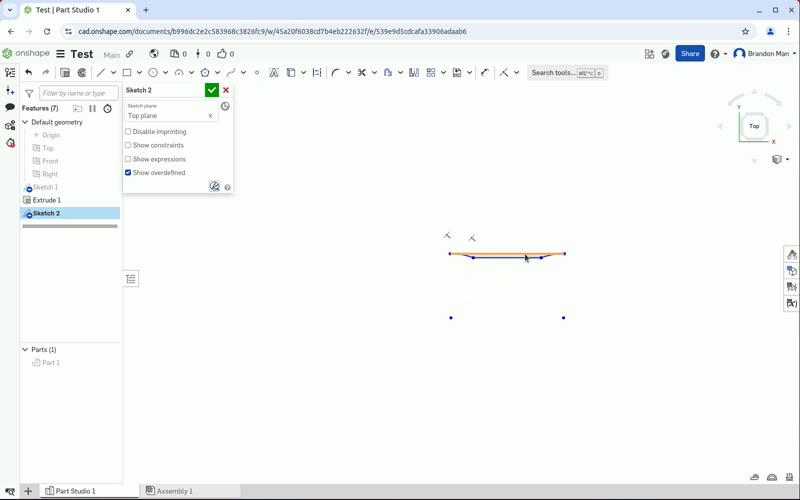
scroll(6)
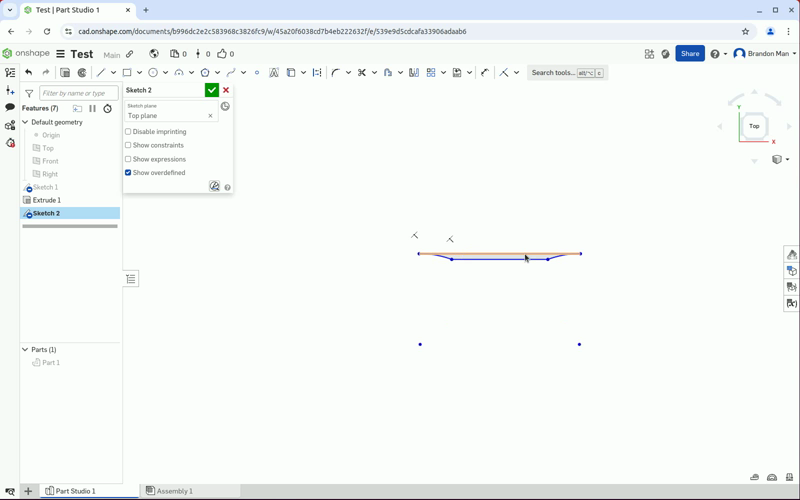
scroll(6)
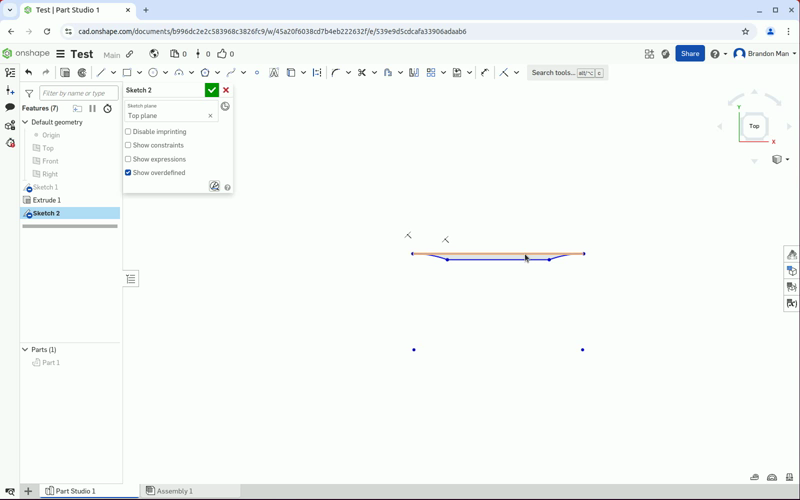
scroll(6)
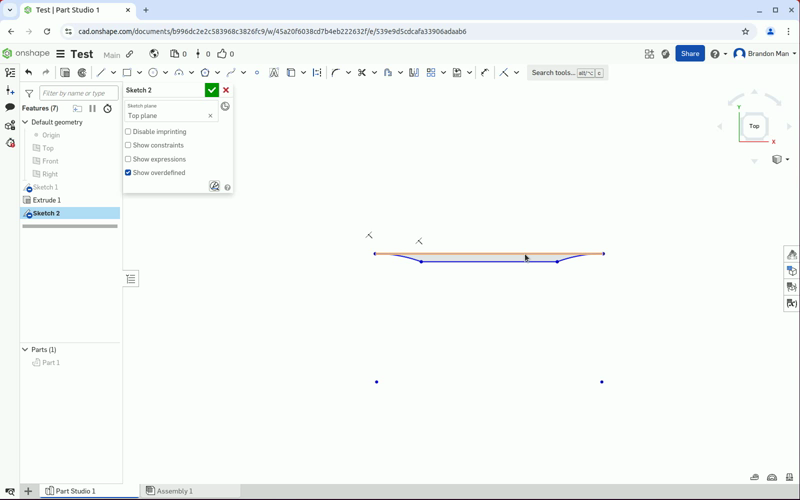
scroll(6)
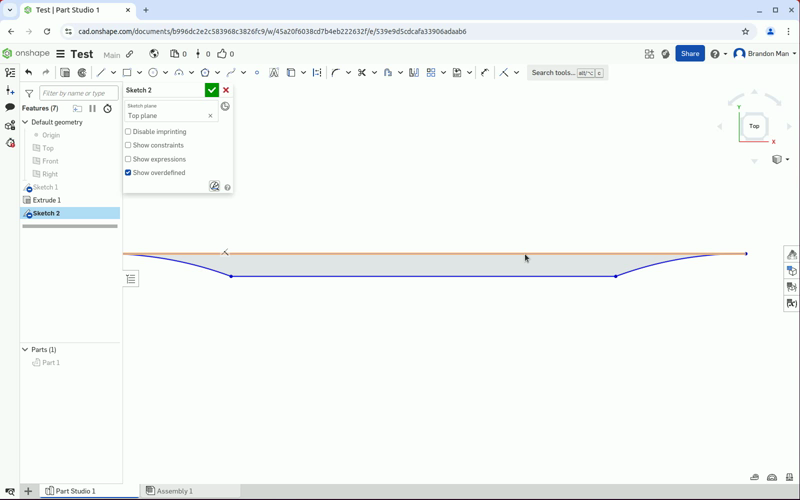
click(525, 253)
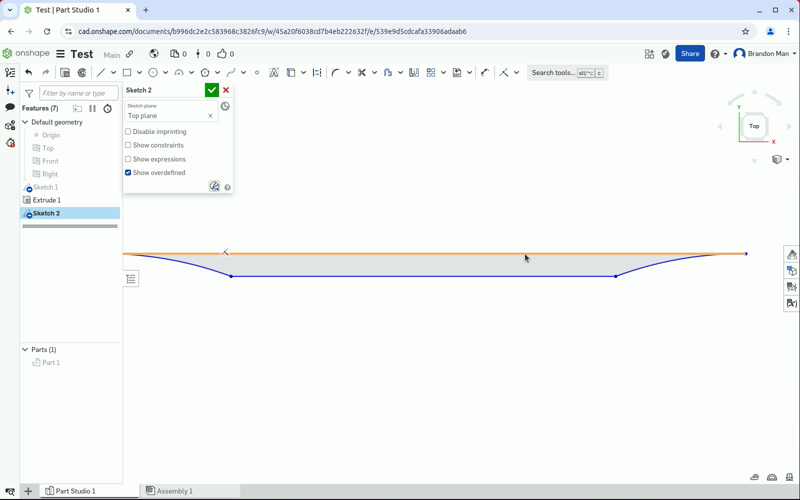
scroll(-6)
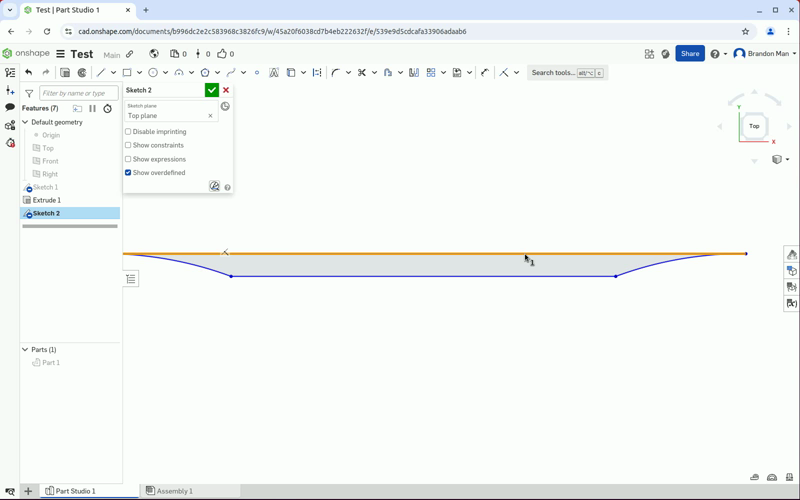
scroll(-6)
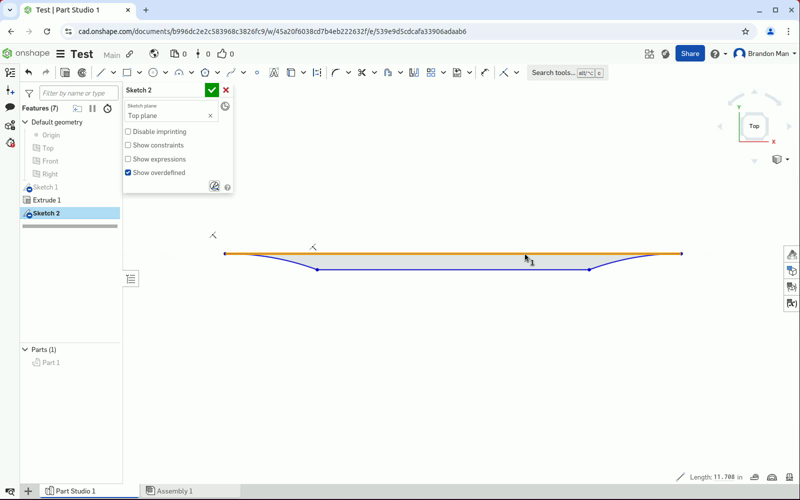
scroll(-6)
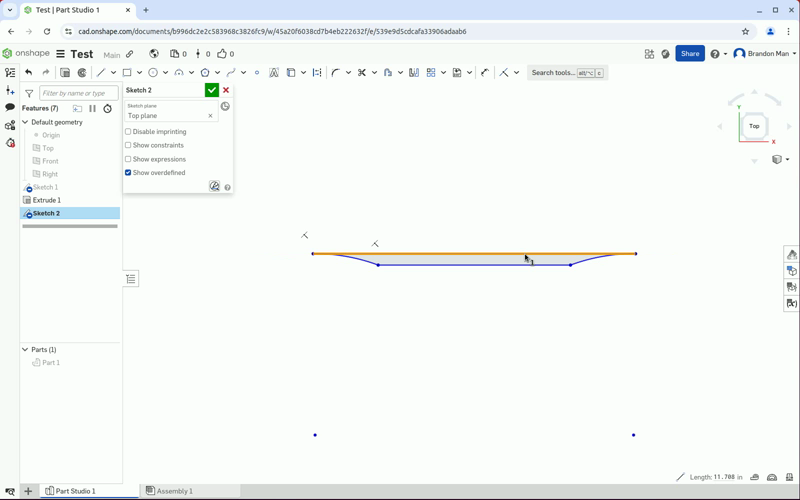
scroll(-6)
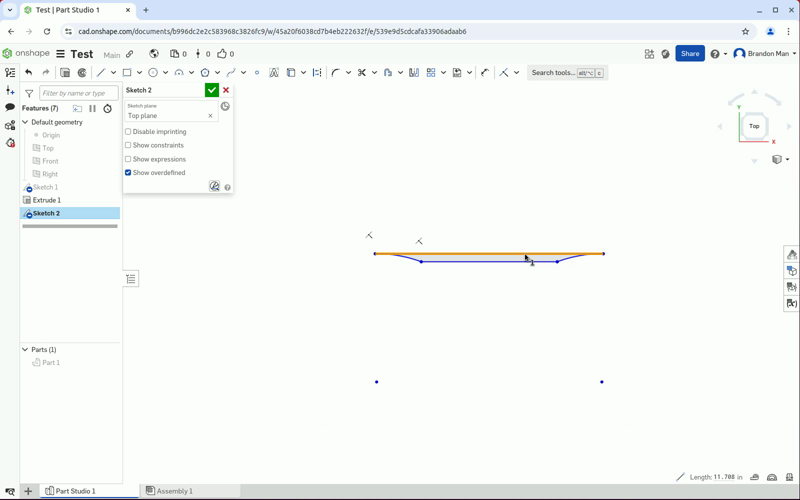
scroll(-6)
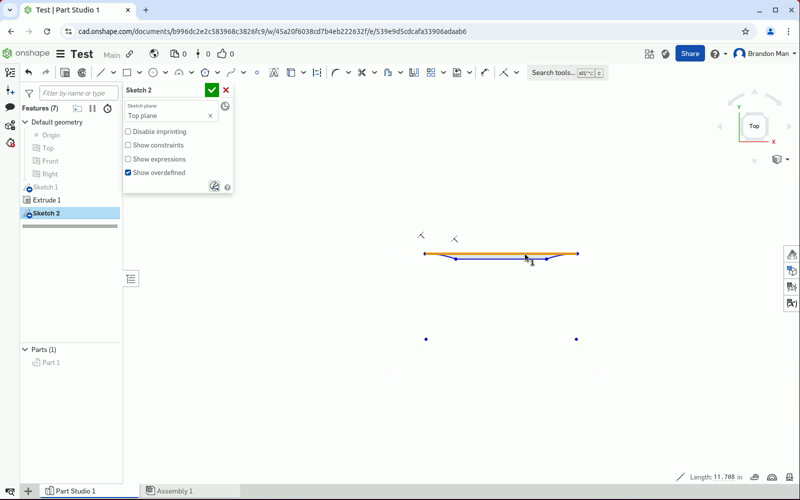
scroll(-6)
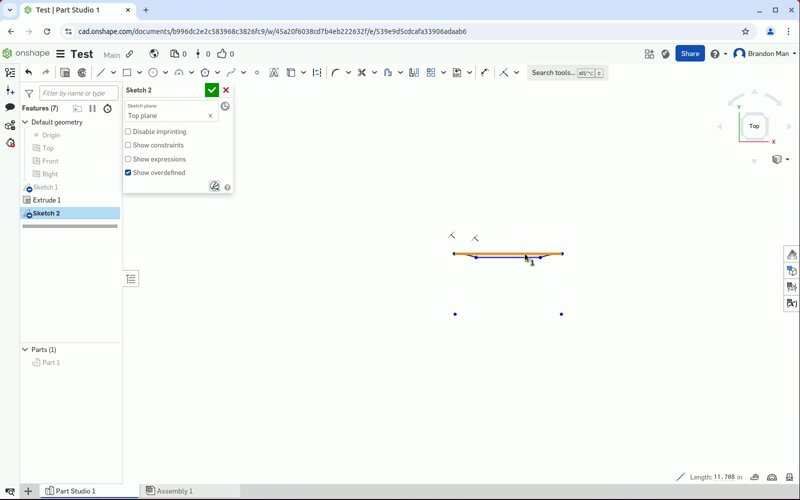
scroll(-6)
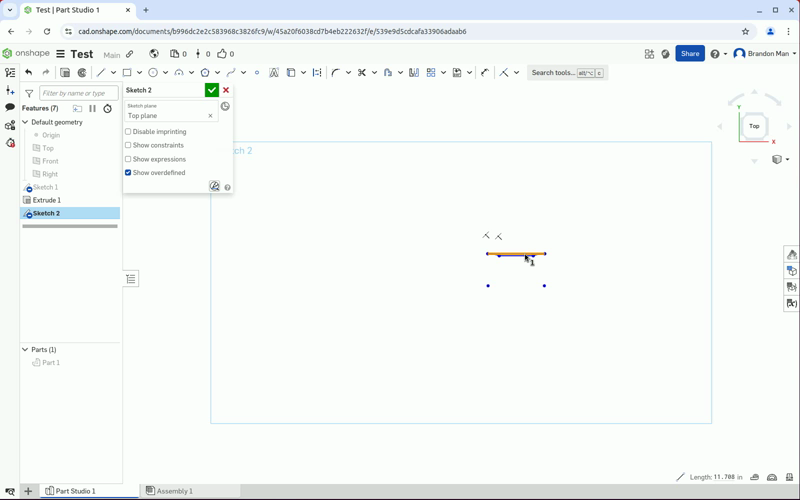
mouse_move(73, 352)
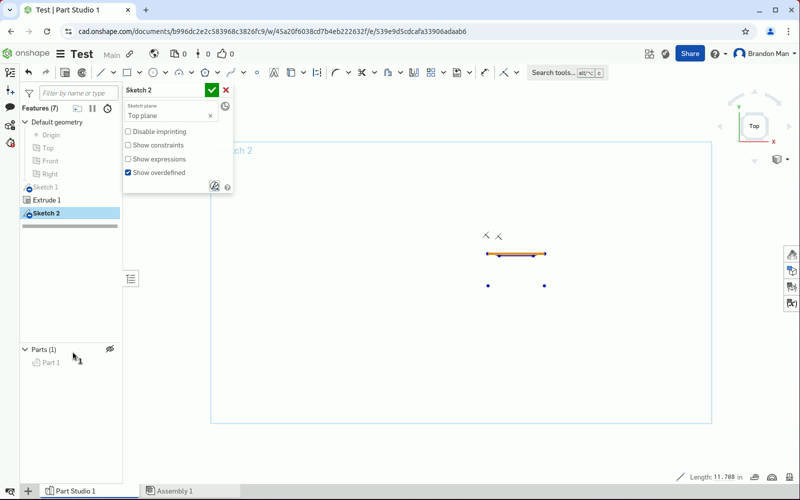
key(shift+y)
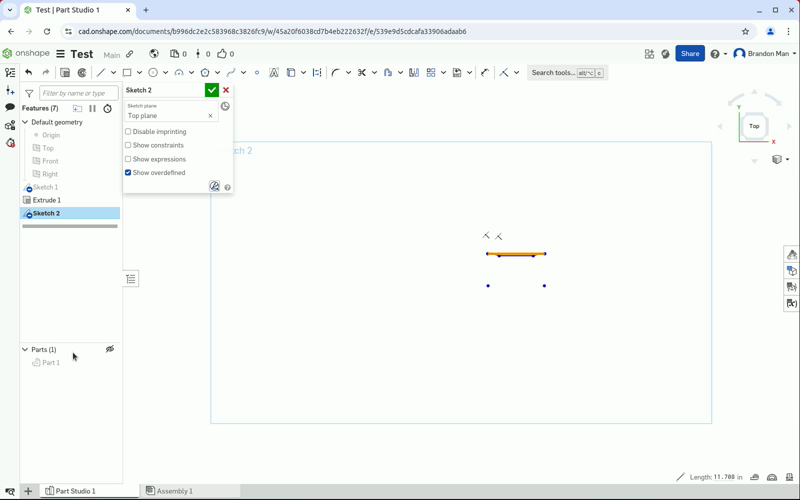
key(shift+e)
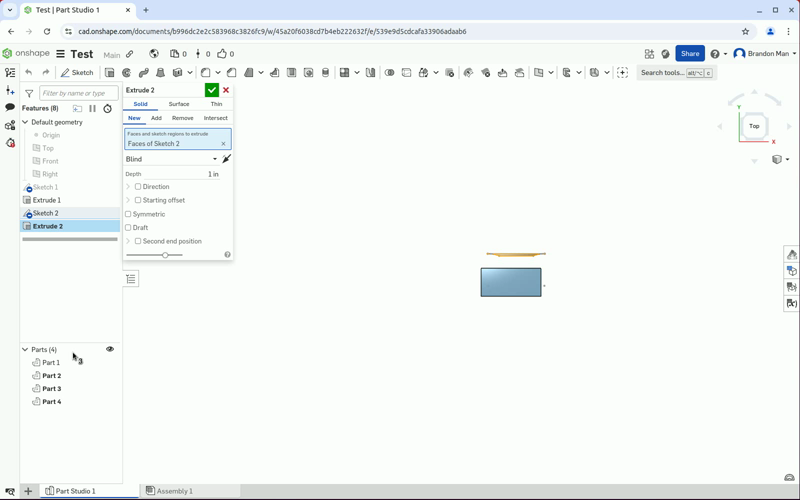
mouse_move(143, 106)
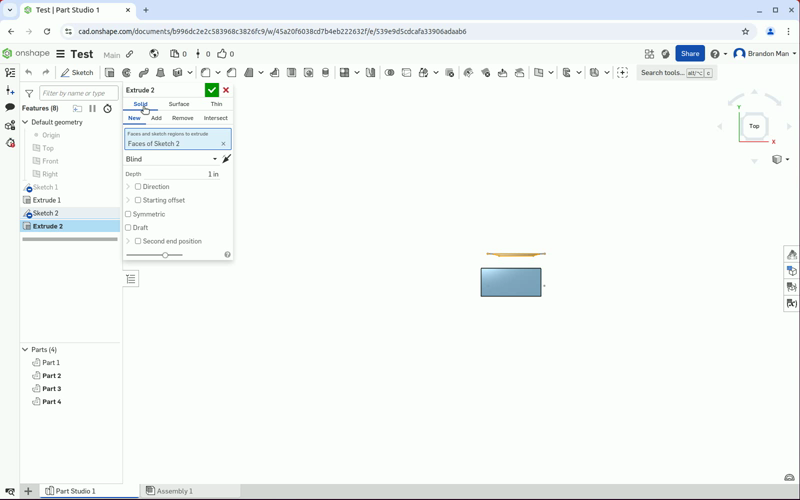
click(143, 106)
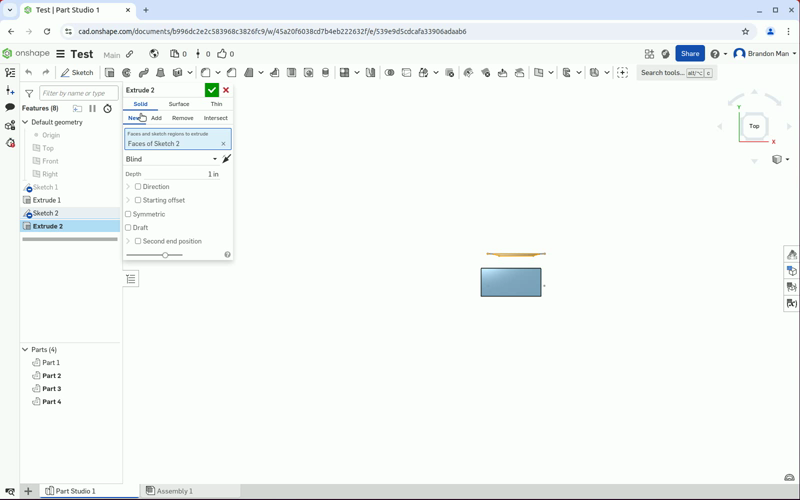
mouse_move(137, 120)
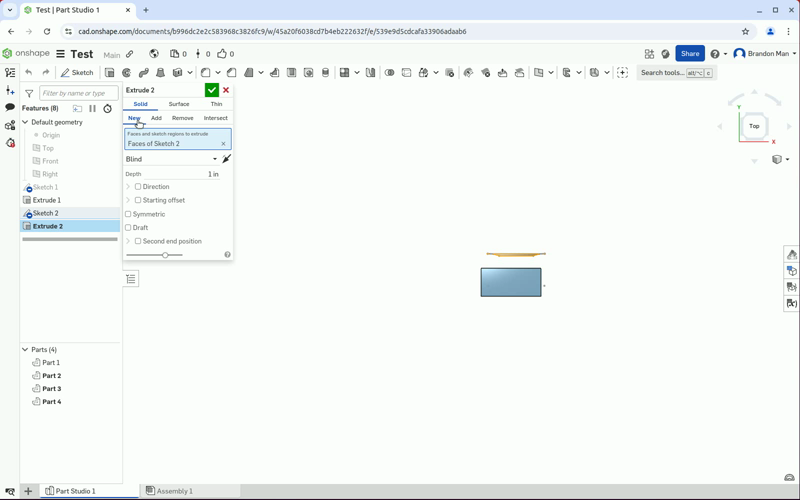
click(137, 120)
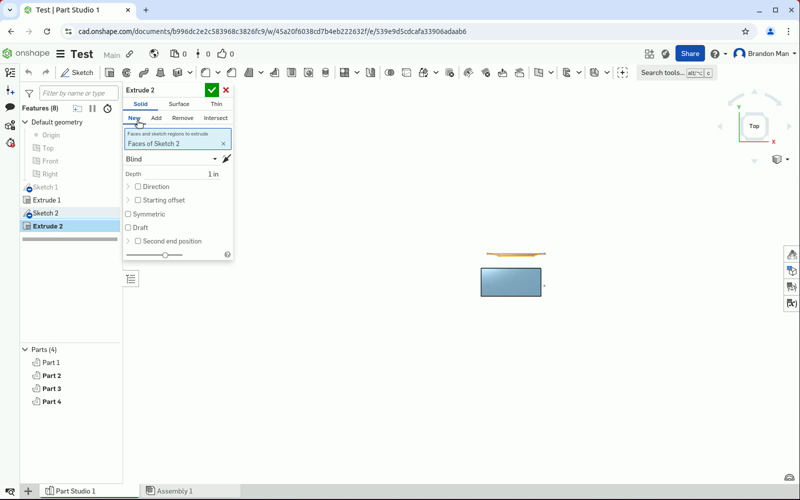
key(tab, 4)
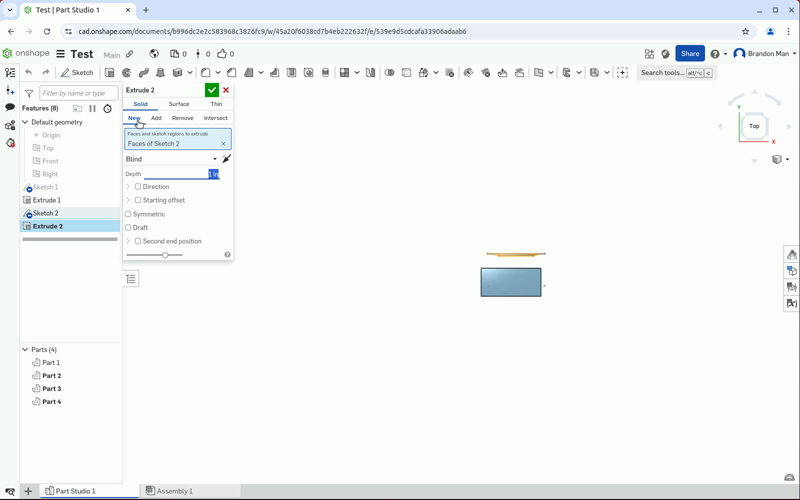
text(9.147)
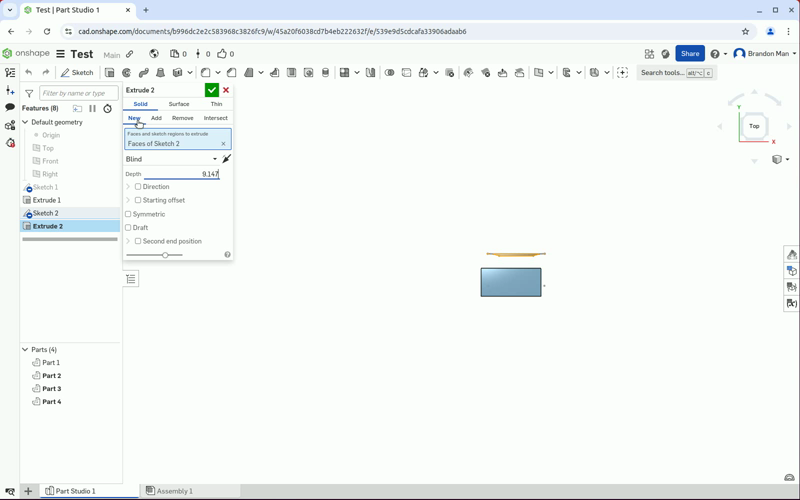
key(enter)
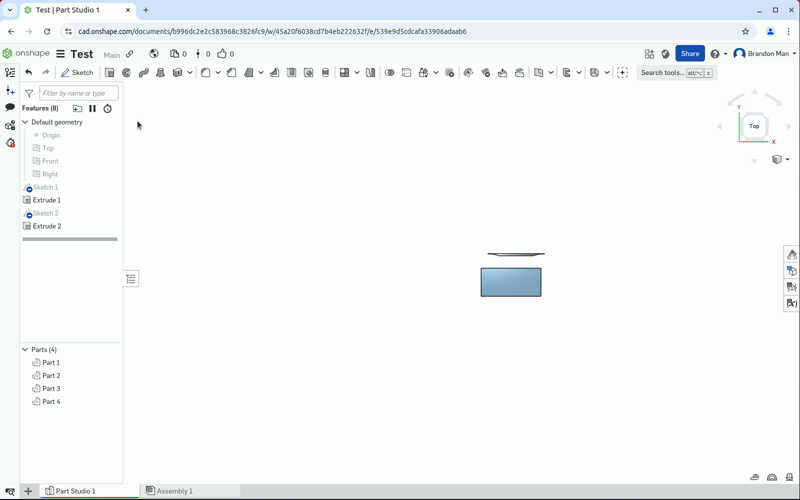
key(shift+h)
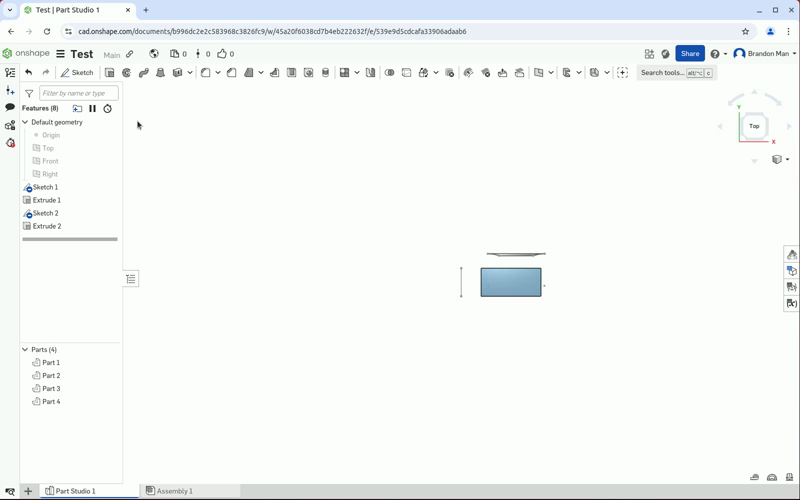
key(shift+h)
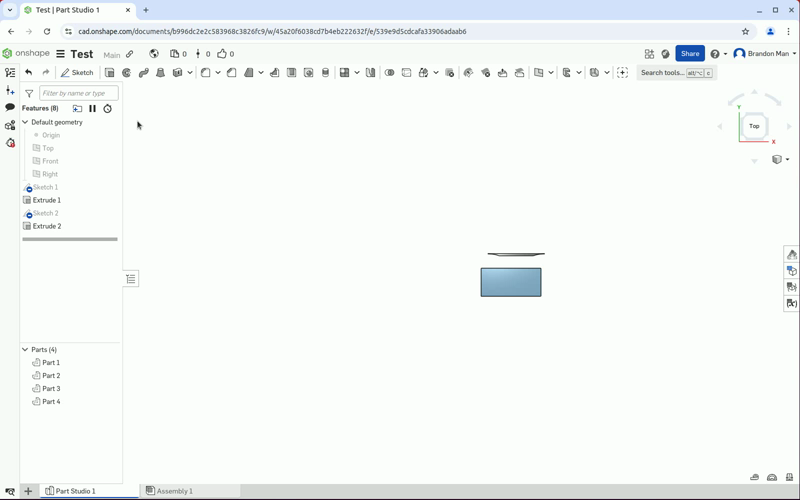
mouse_move(73, 189)
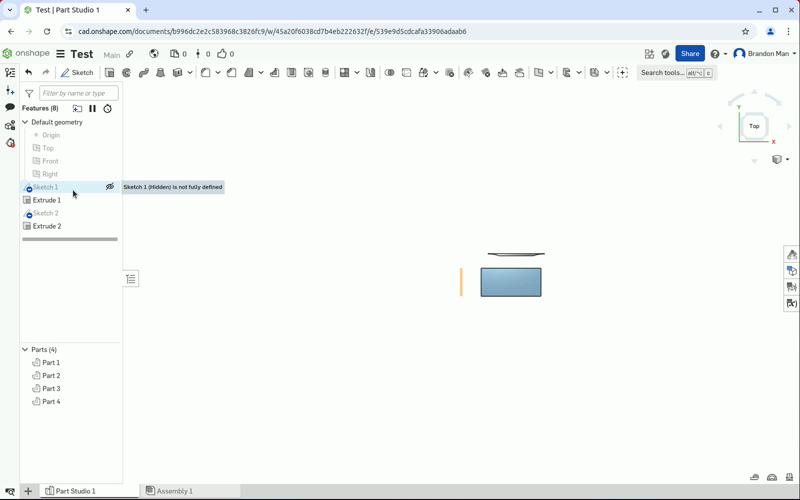
click(73, 189)
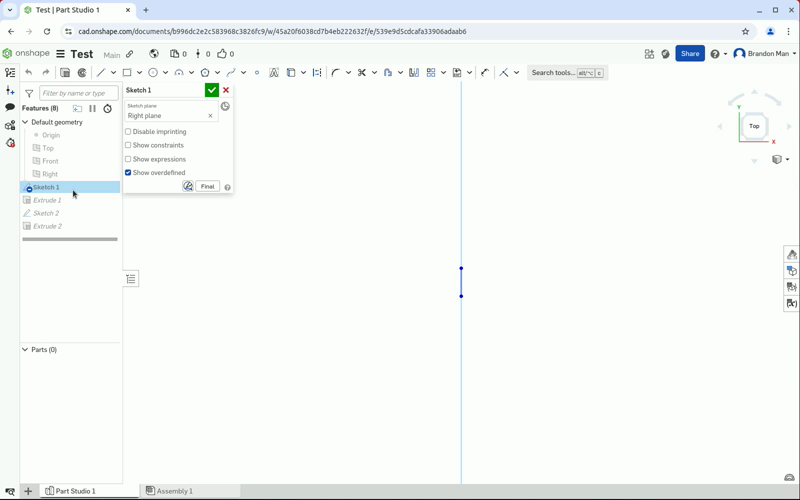
mouse_move(229, 92)
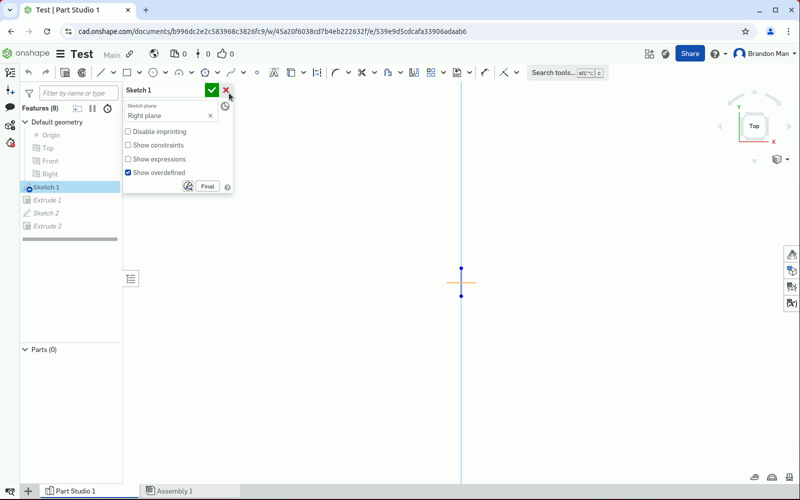
click(229, 92)
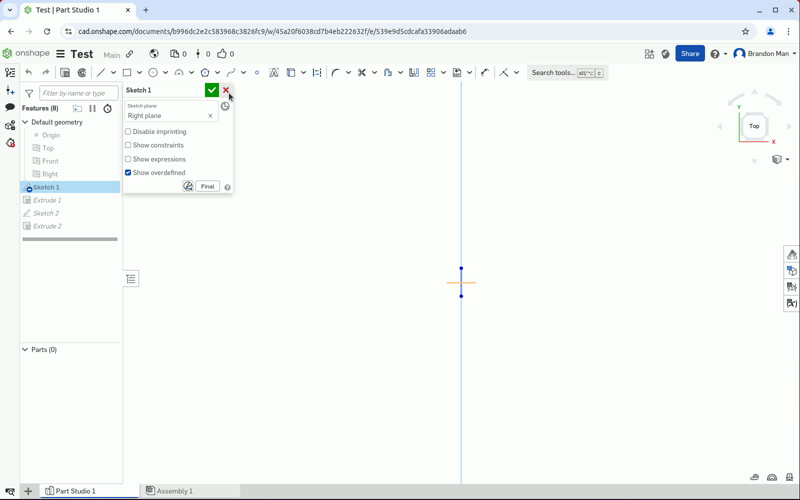
key(shift+s)
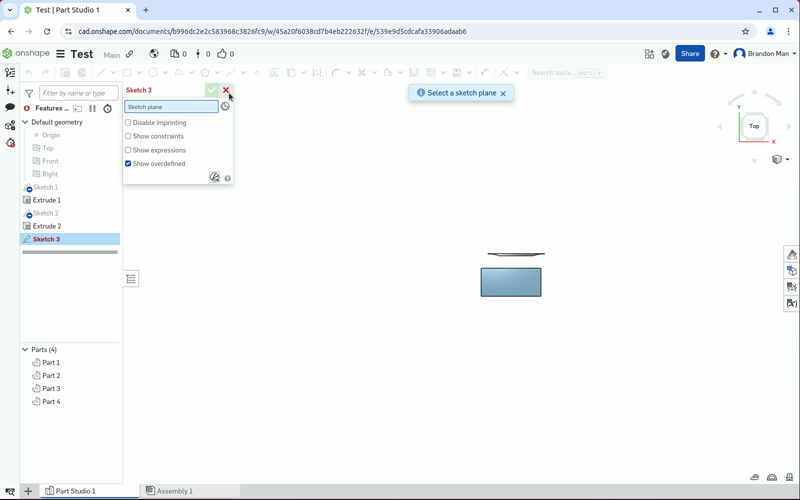
mouse_move(73, 150)
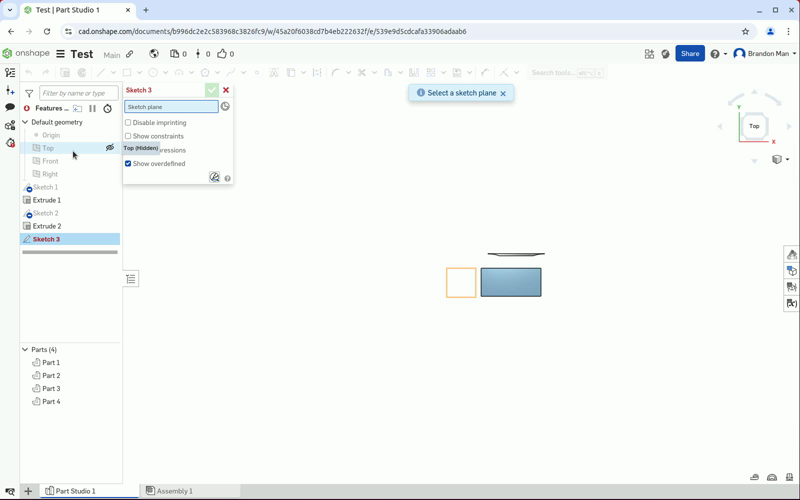
click(73, 150)
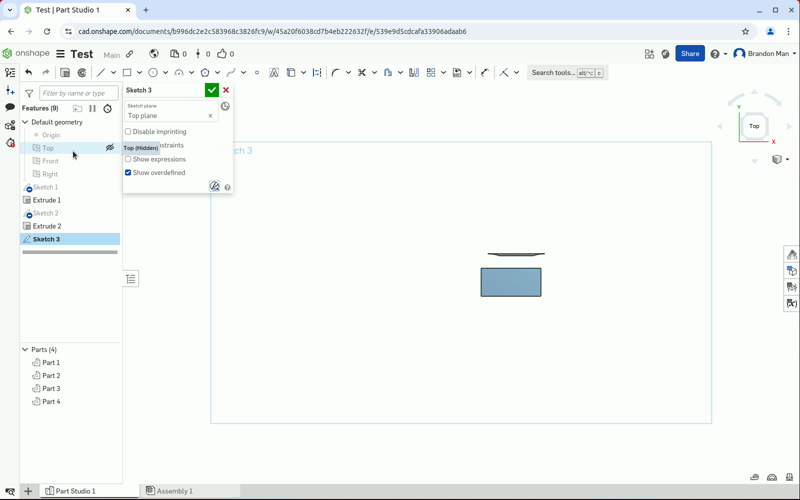
mouse_move(73, 352)
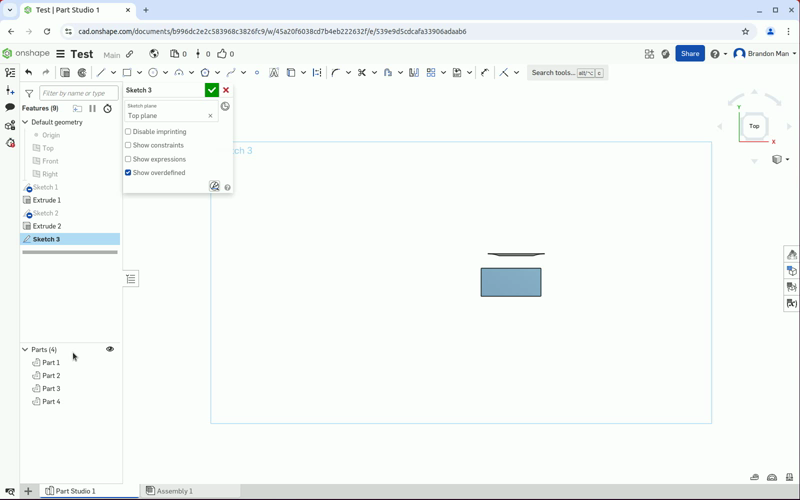
key(y)
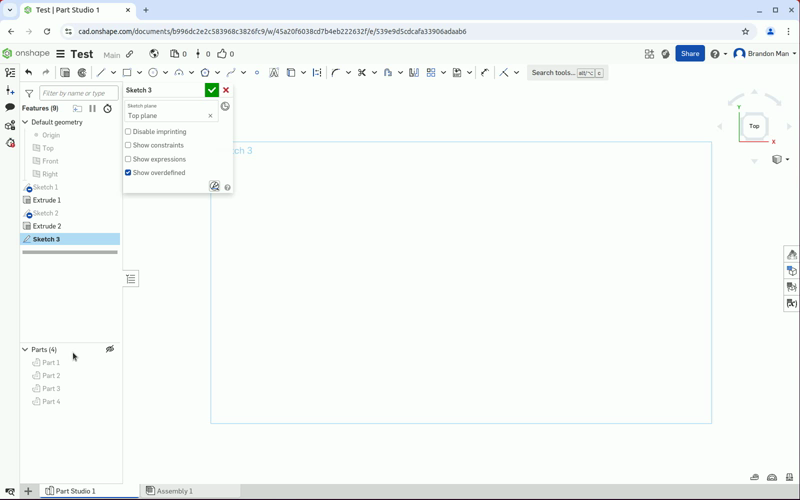
key(l)
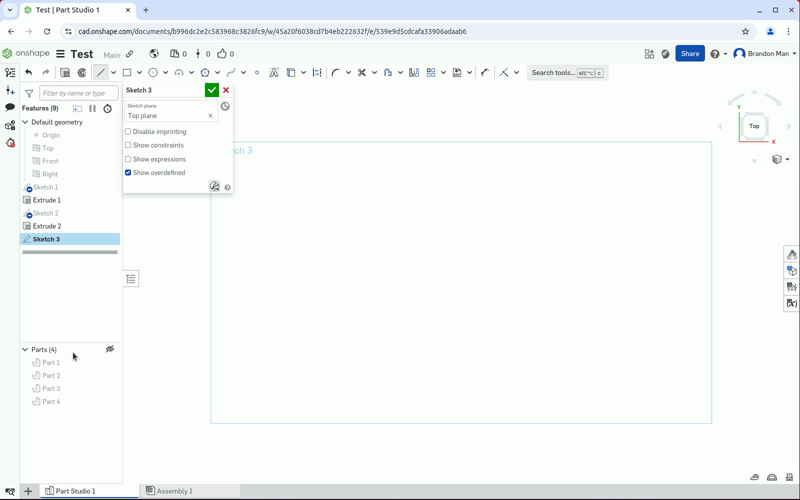
key_down(shift)
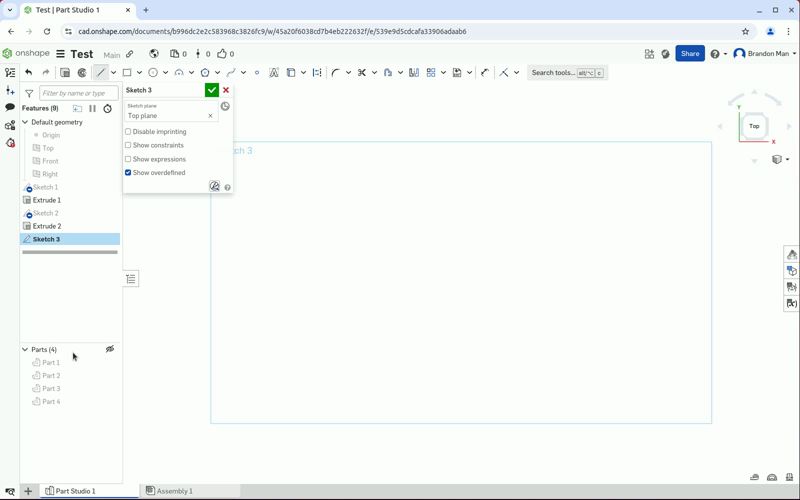
mouse_move(487, 312)
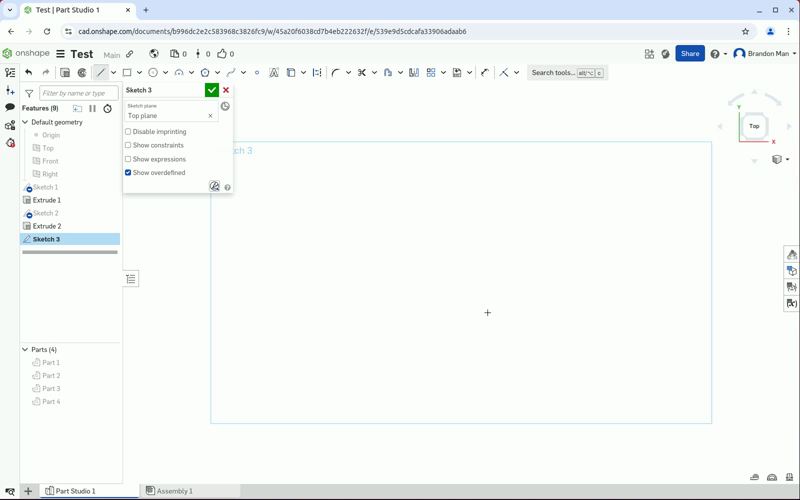
click(487, 312)
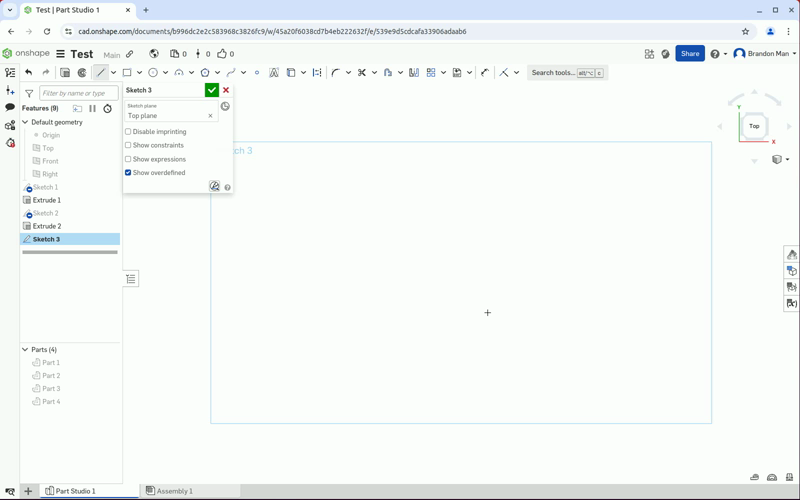
key_up(shift)
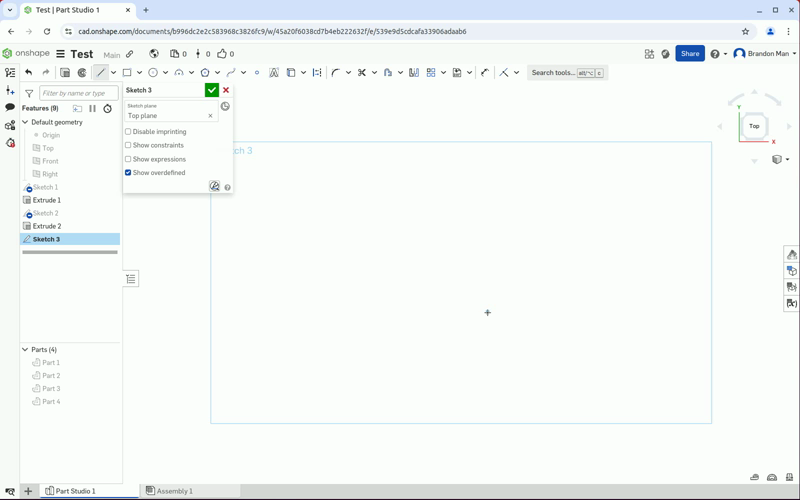
key_down(shift)
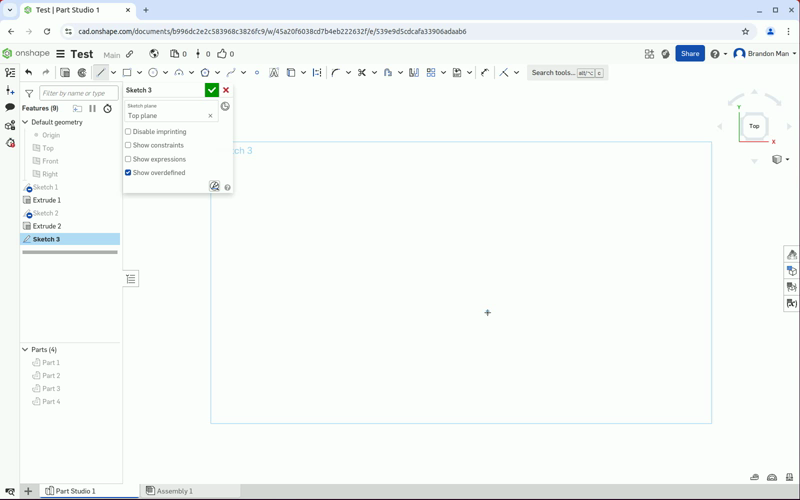
mouse_move(517, 312)
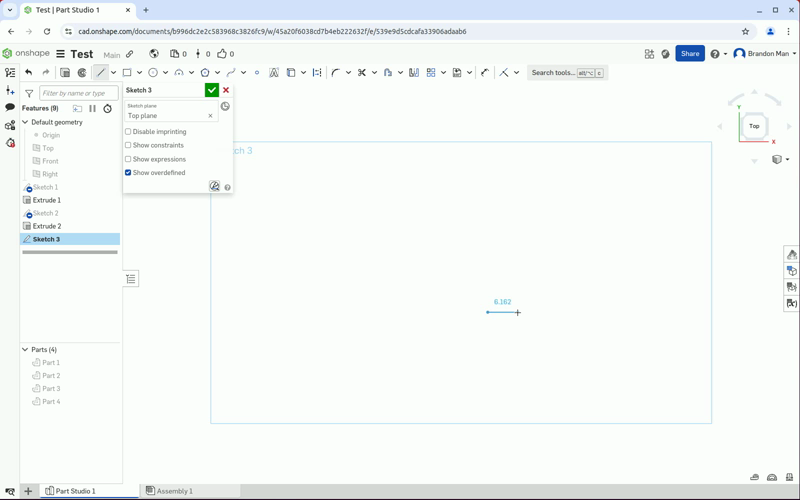
mouse_move(544, 312)
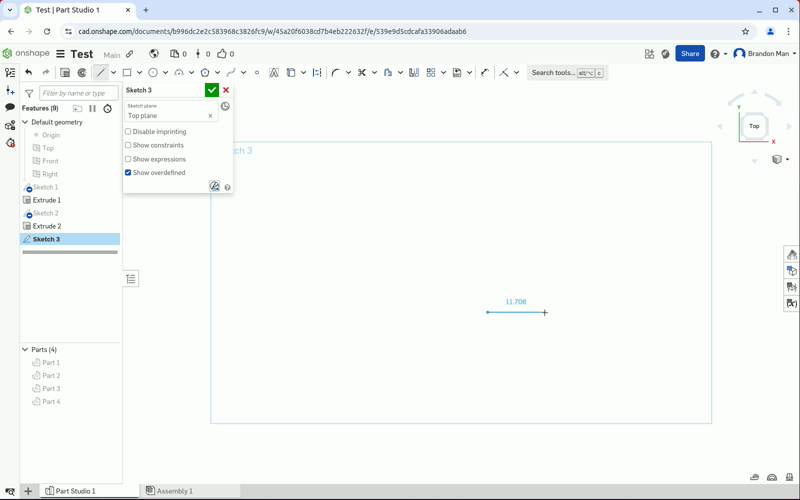
click(544, 312)
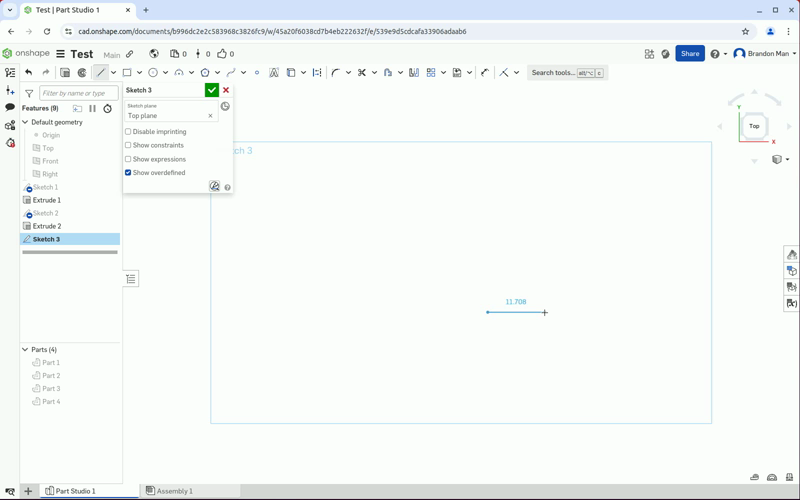
key_up(shift)
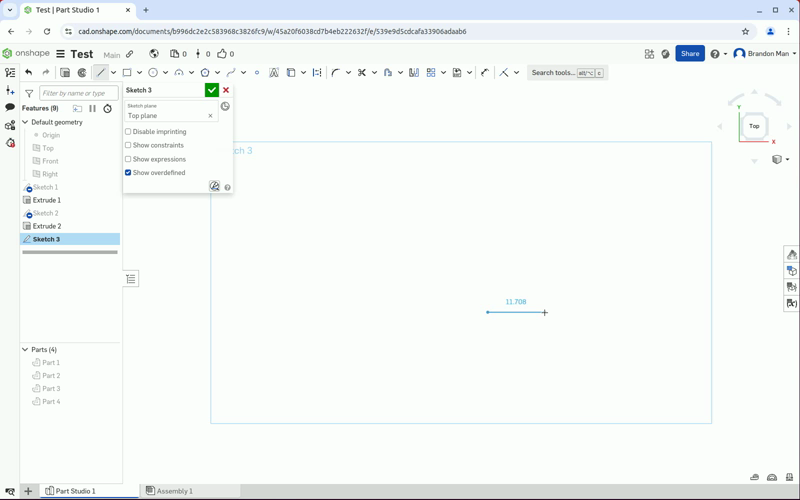
key(esc)
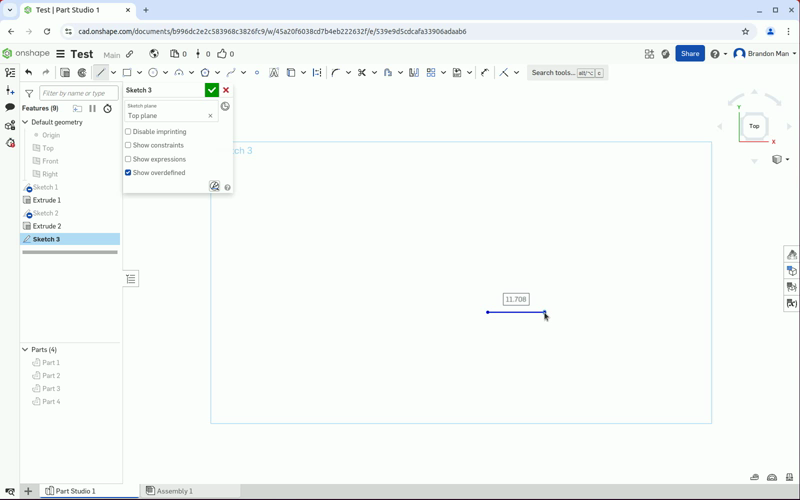
key(a)
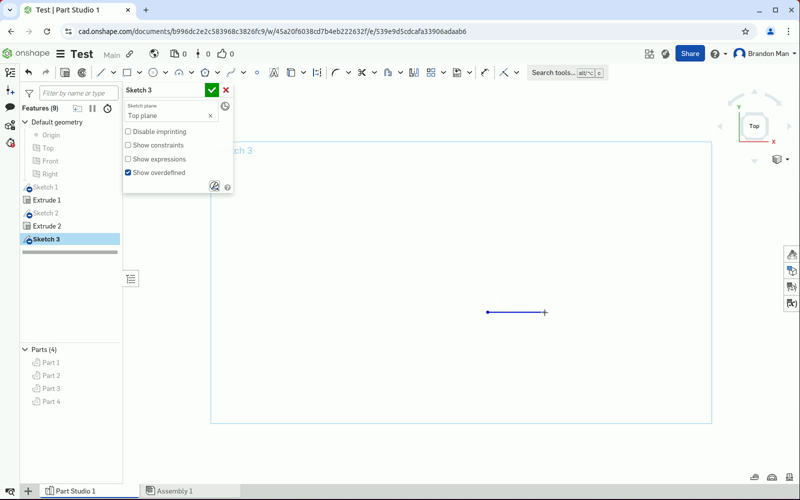
mouse_move(544, 312)
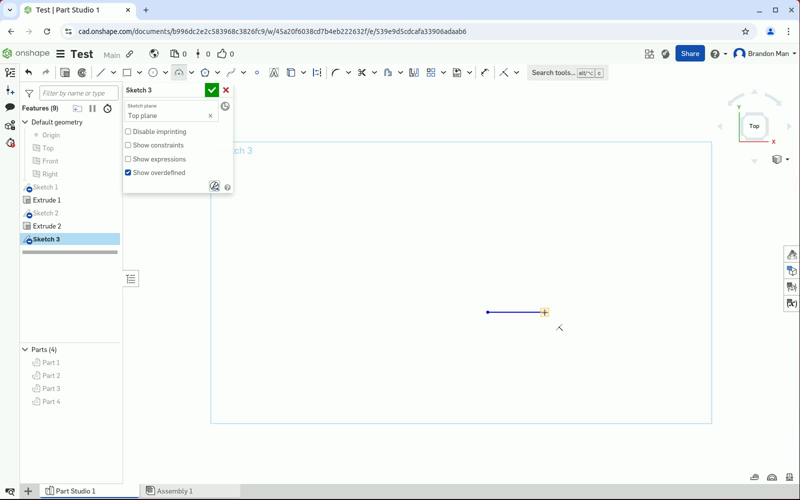
click(544, 312)
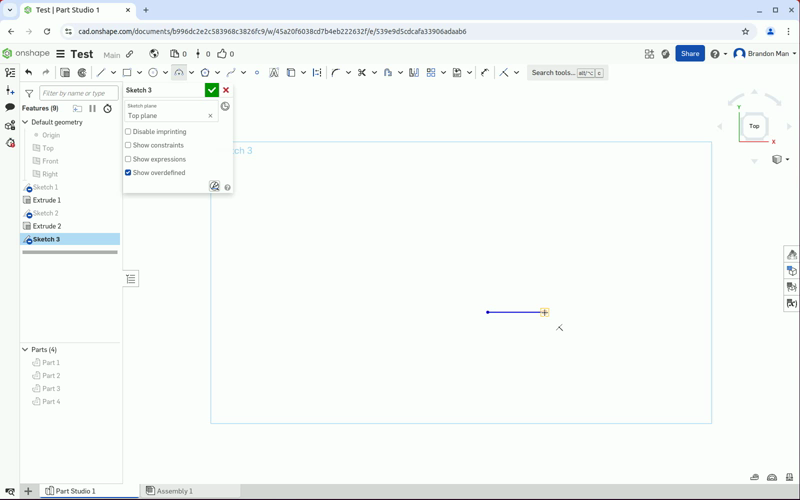
key_down(shift)
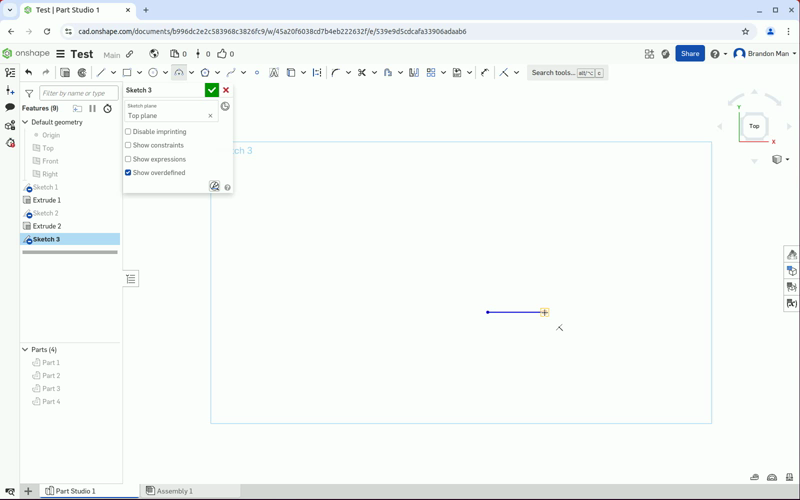
mouse_move(533, 309)
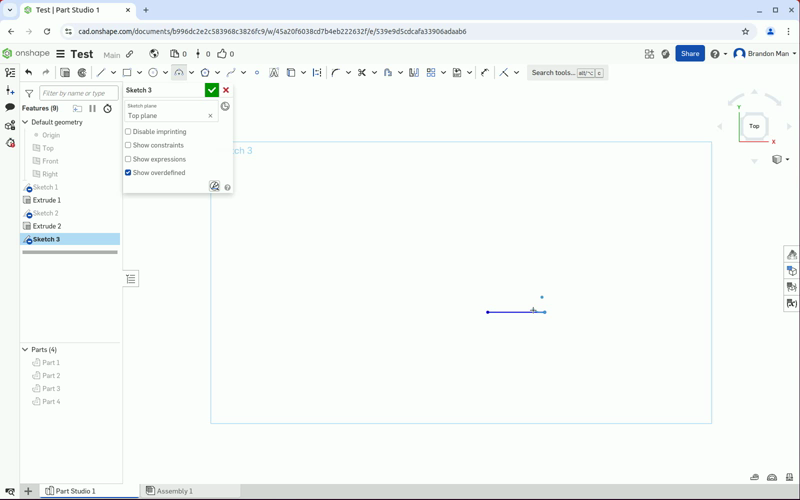
click(533, 309)
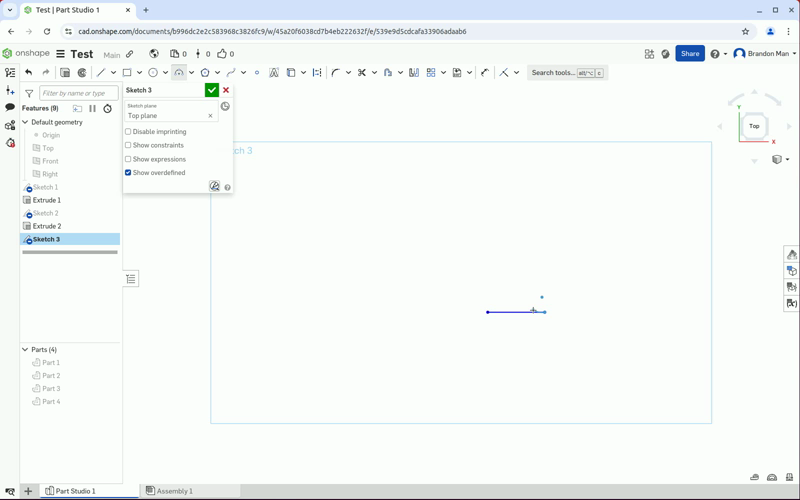
mouse_move(538, 311)
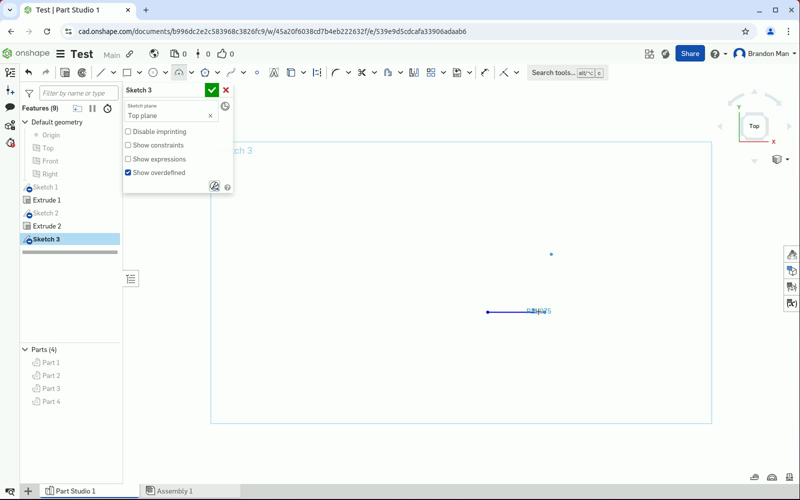
click(538, 311)
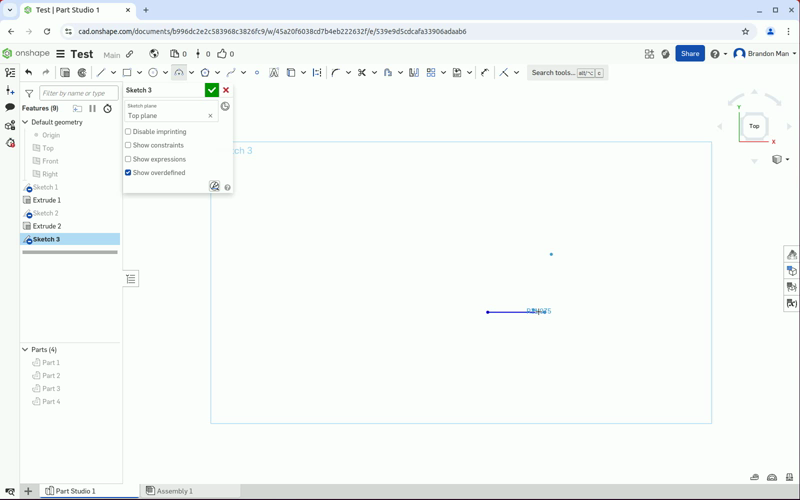
key_up(shift)
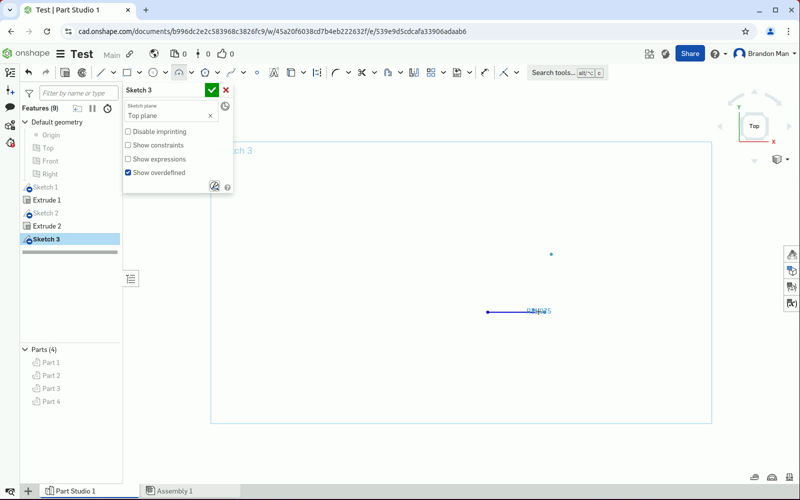
key(esc)
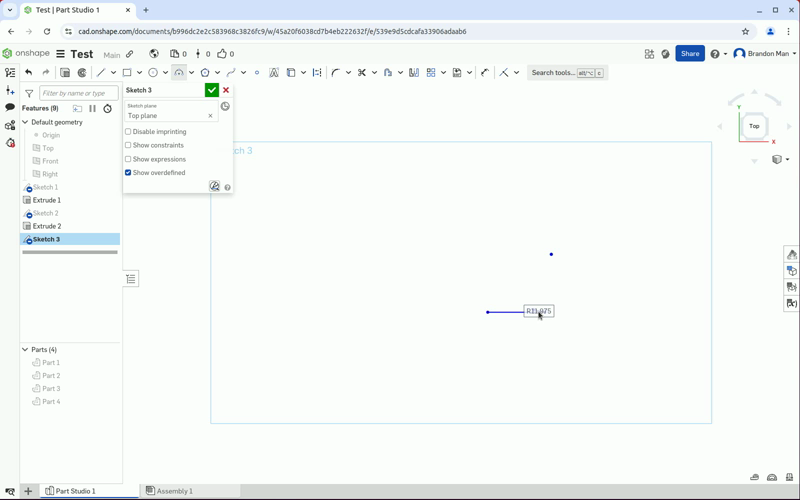
key(l)
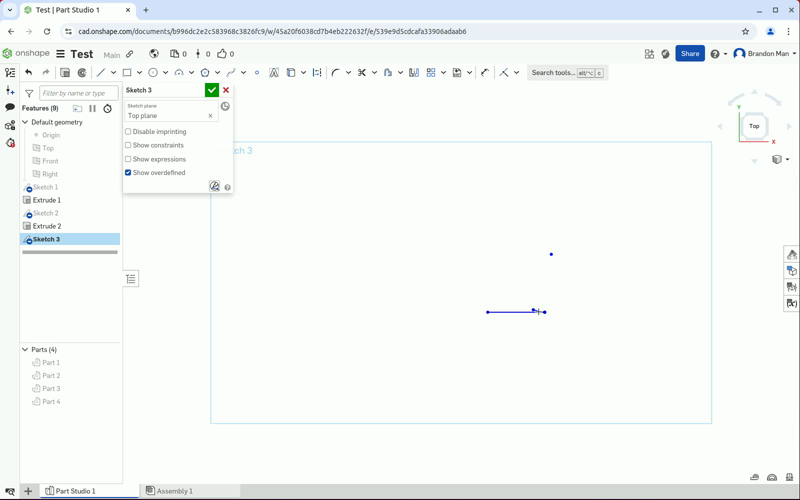
mouse_move(533, 309)
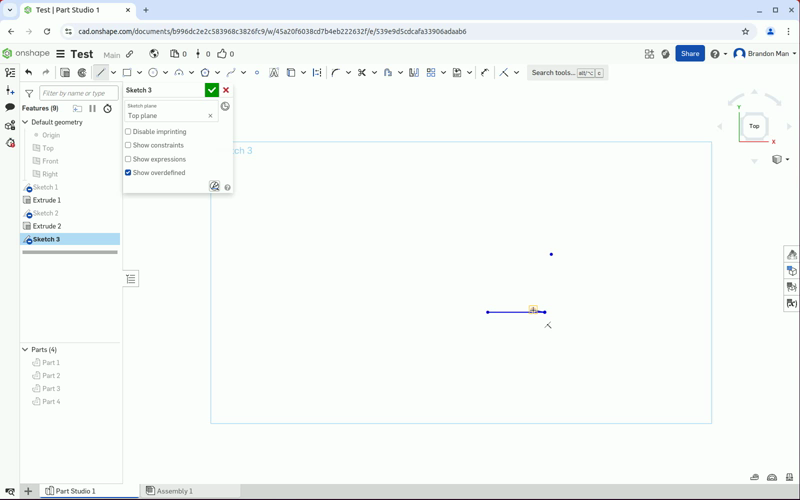
click(533, 309)
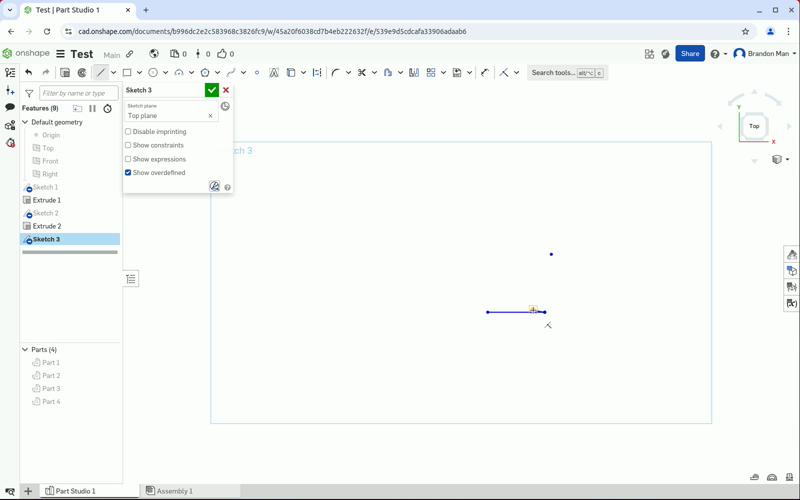
key_down(shift)
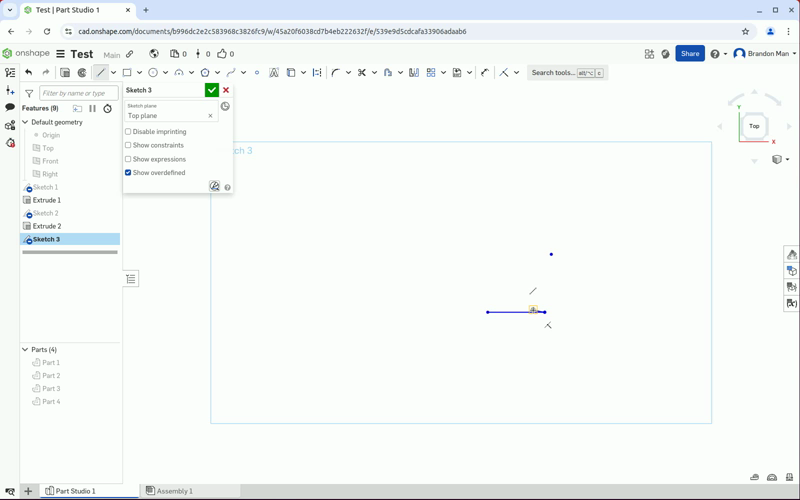
mouse_move(563, 309)
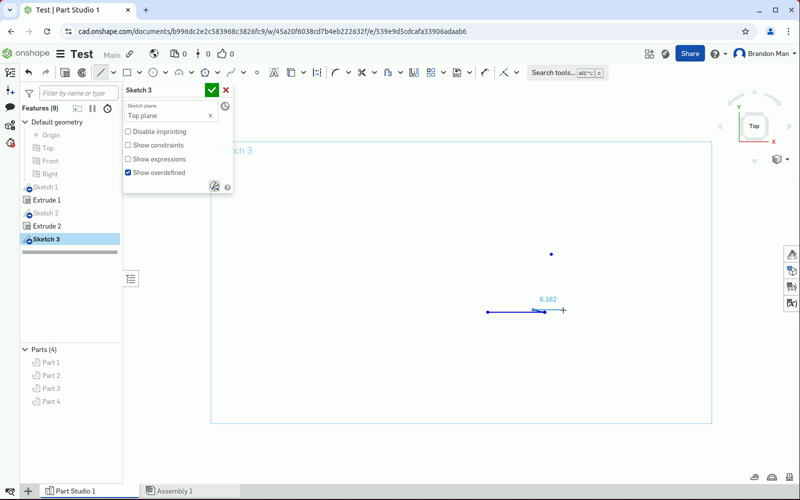
mouse_move(499, 309)
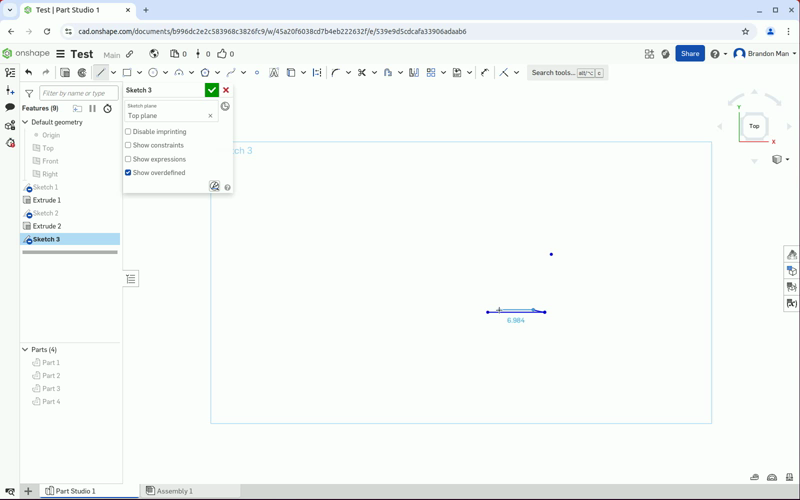
click(499, 309)
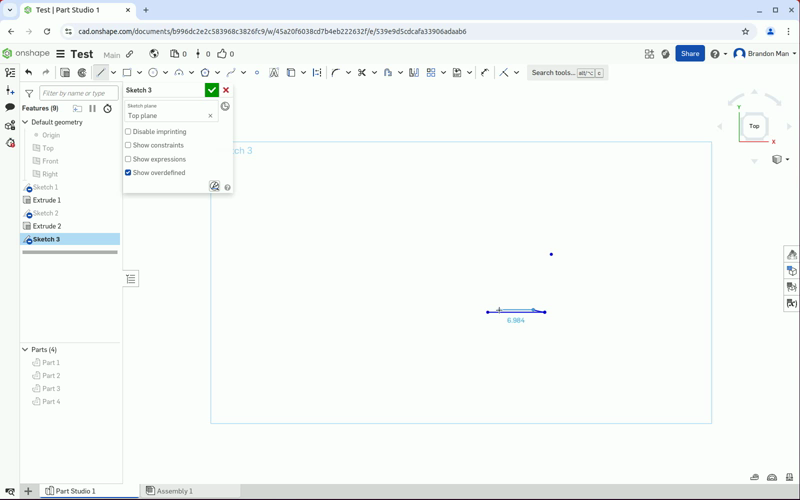
key_up(shift)
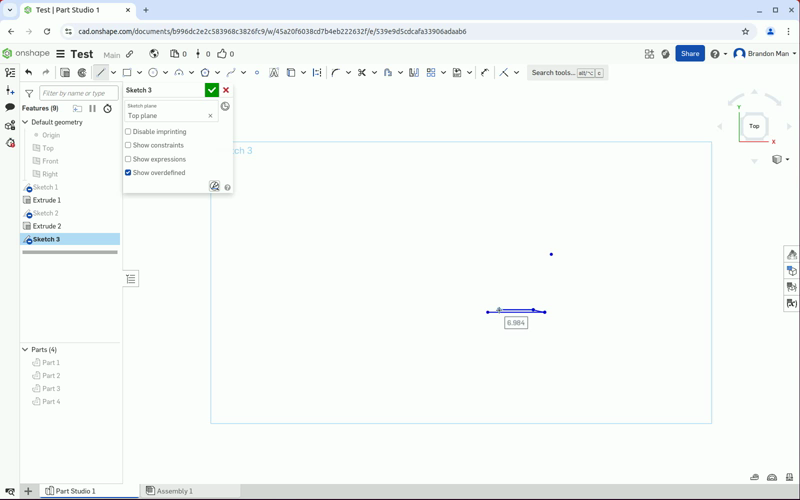
key(esc)
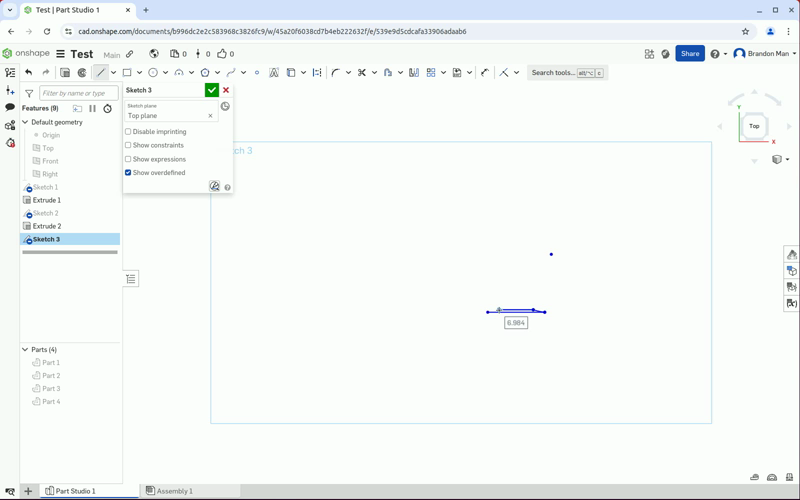
key(a)
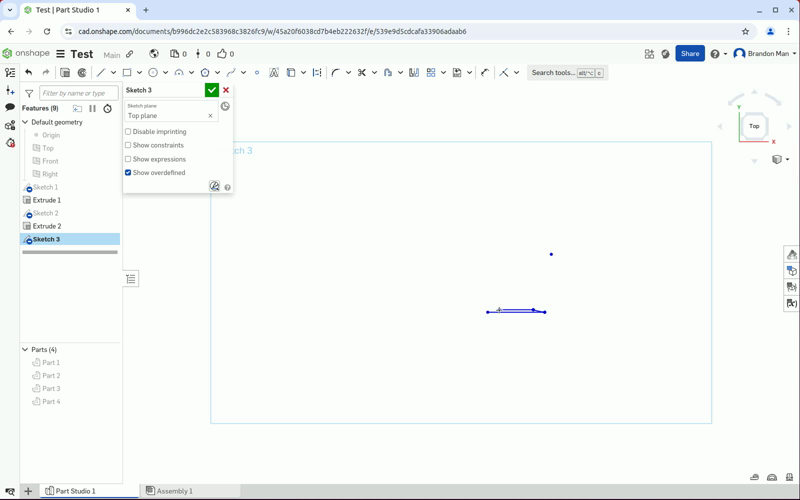
mouse_move(499, 309)
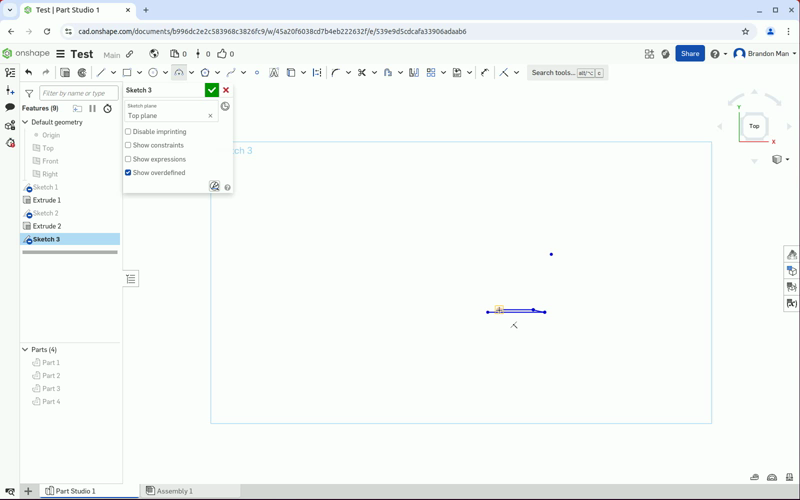
click(499, 309)
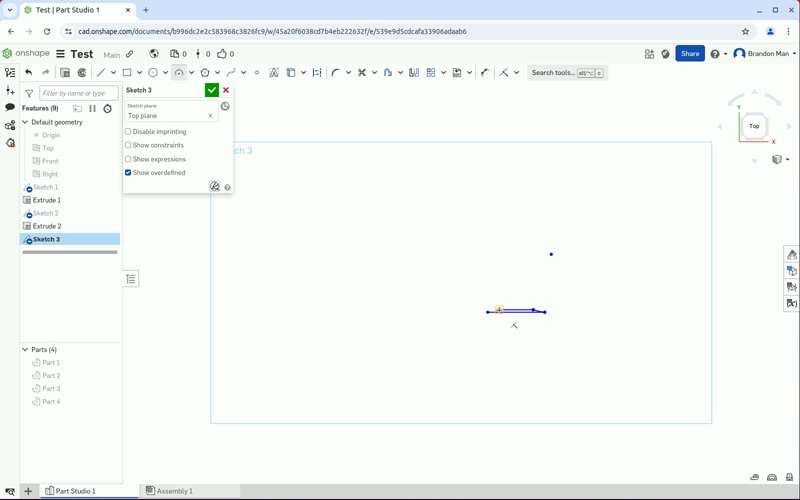
mouse_move(487, 312)
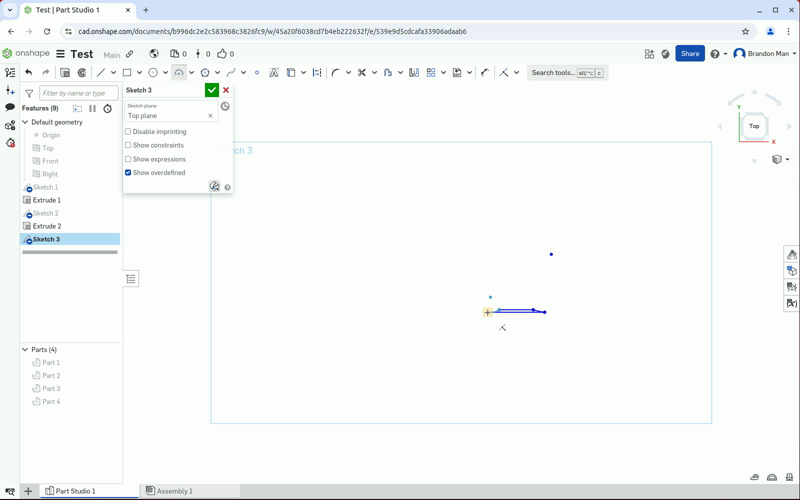
click(487, 312)
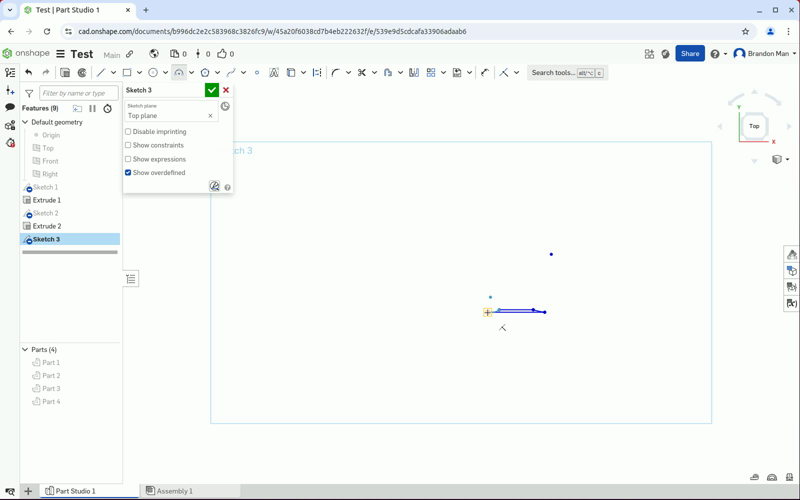
key_down(shift)
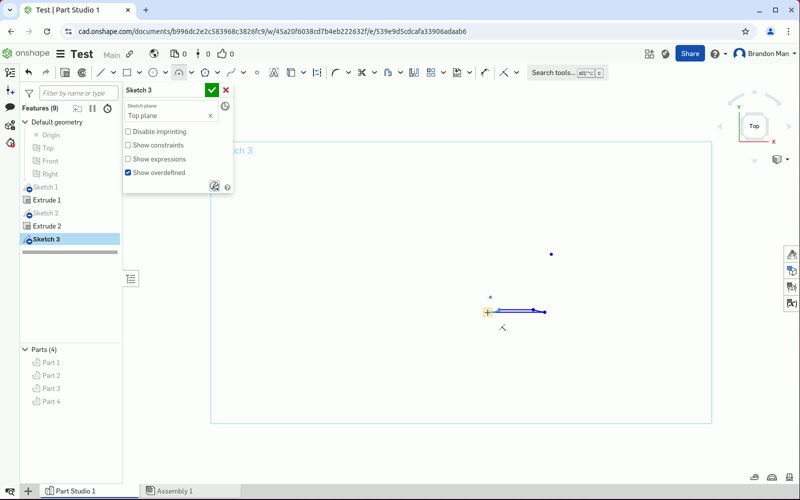
mouse_move(493, 311)
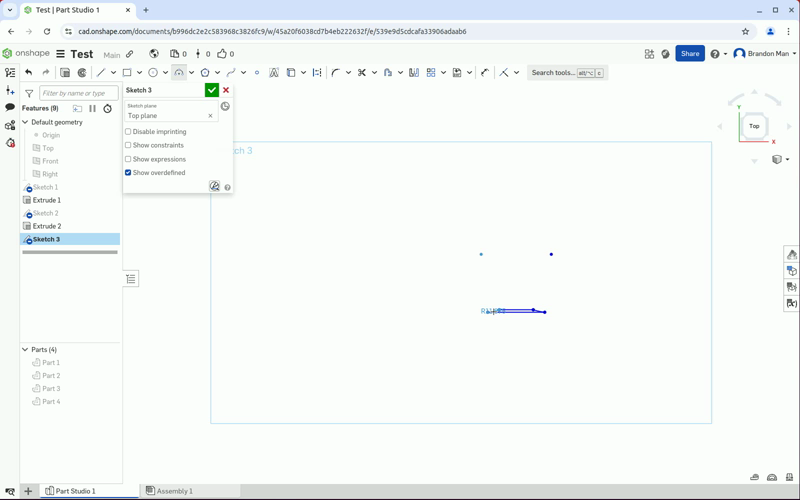
click(493, 311)
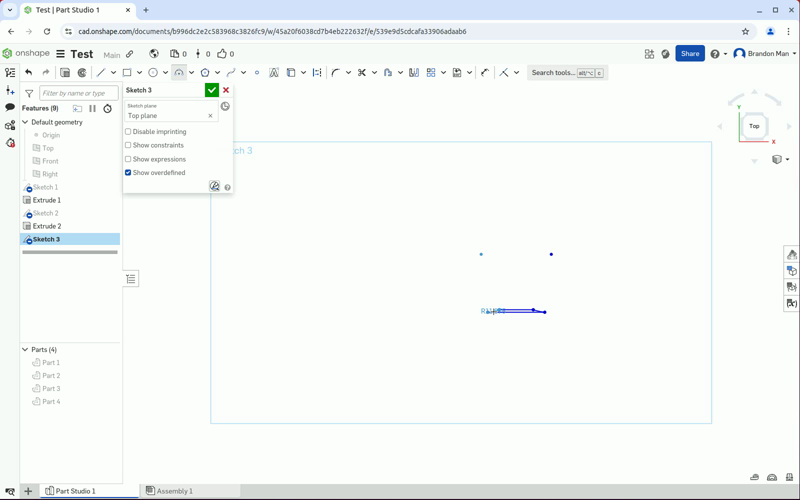
key_up(shift)
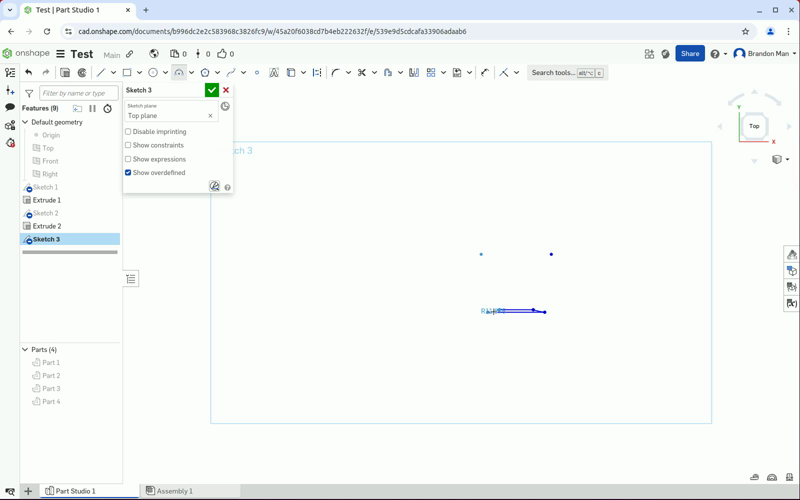
key(esc)
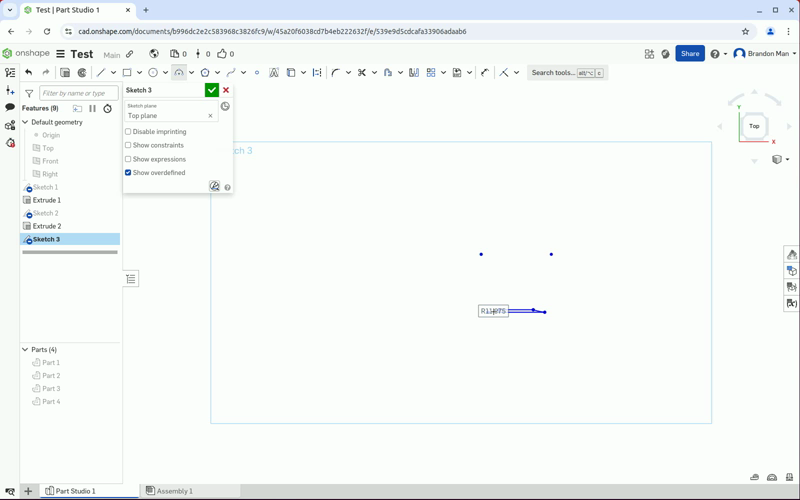
mouse_move(516, 310)
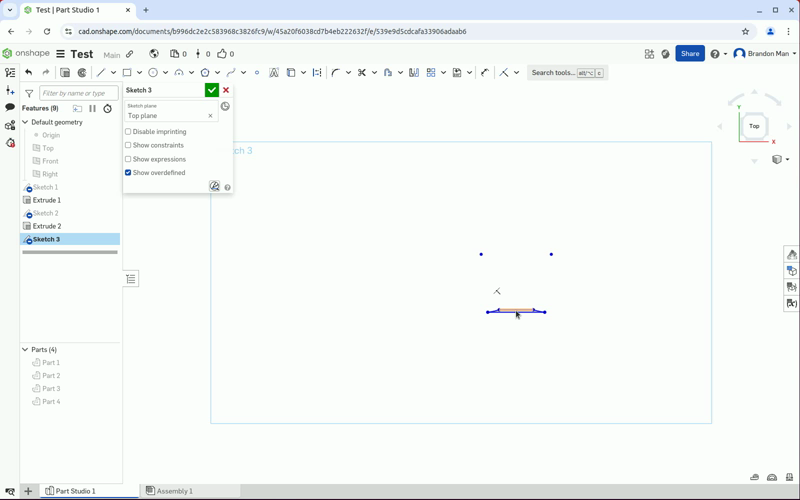
scroll(6)
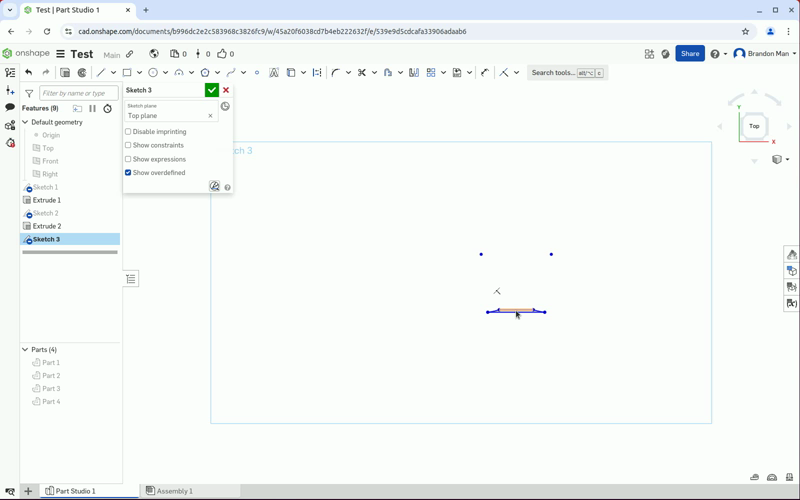
scroll(6)
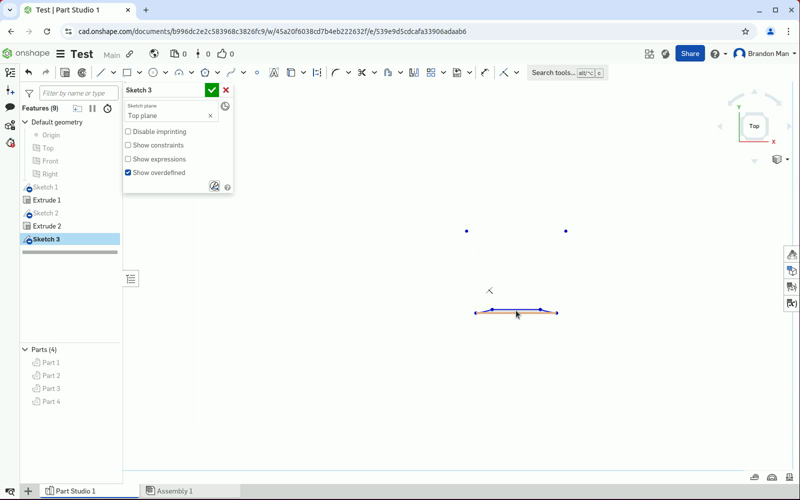
scroll(6)
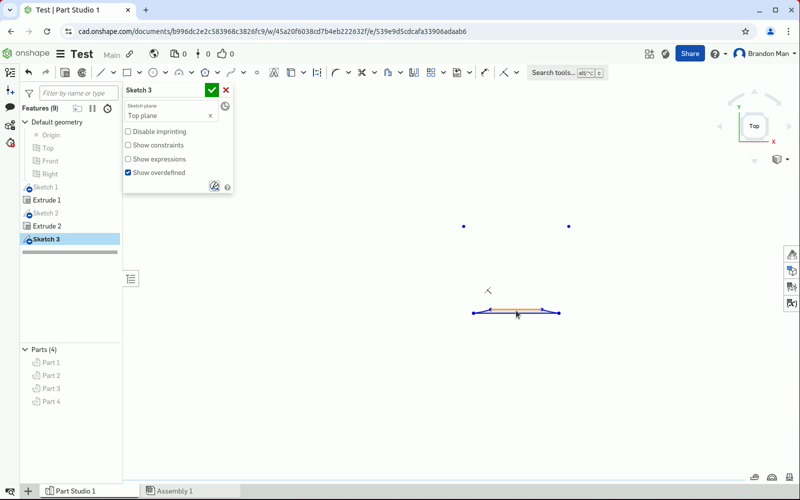
scroll(6)
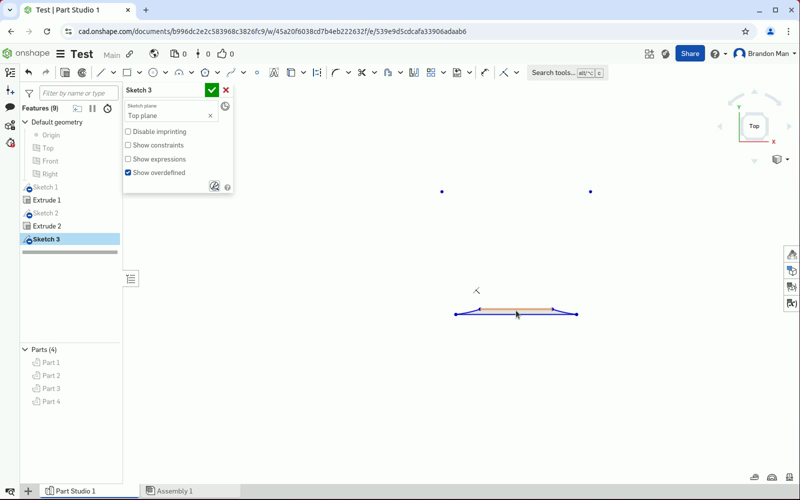
scroll(6)
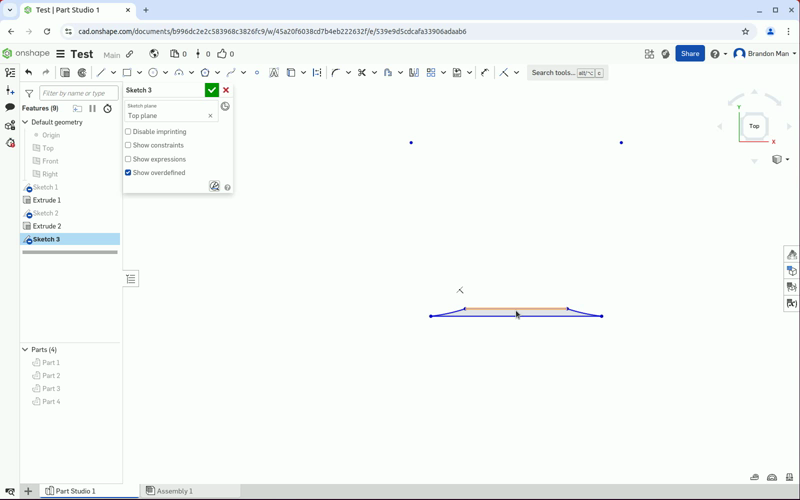
scroll(6)
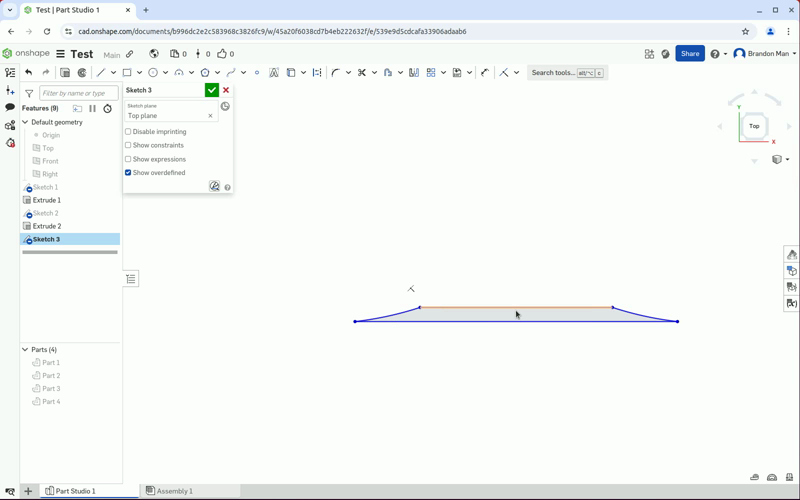
scroll(6)
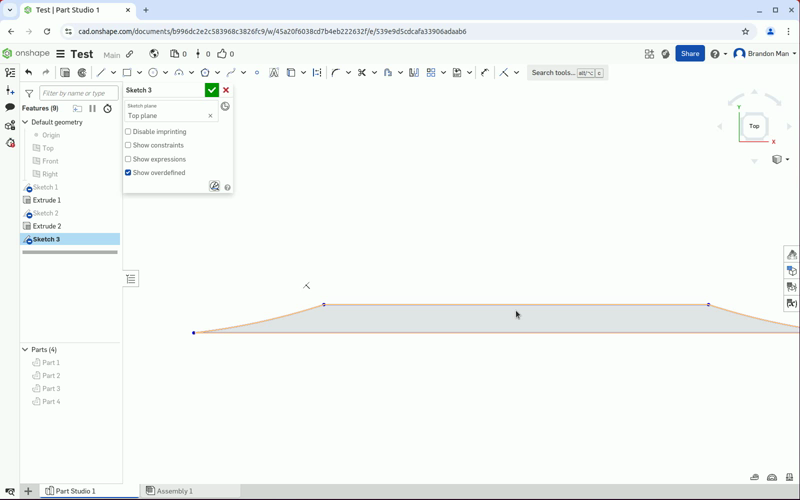
click(516, 310)
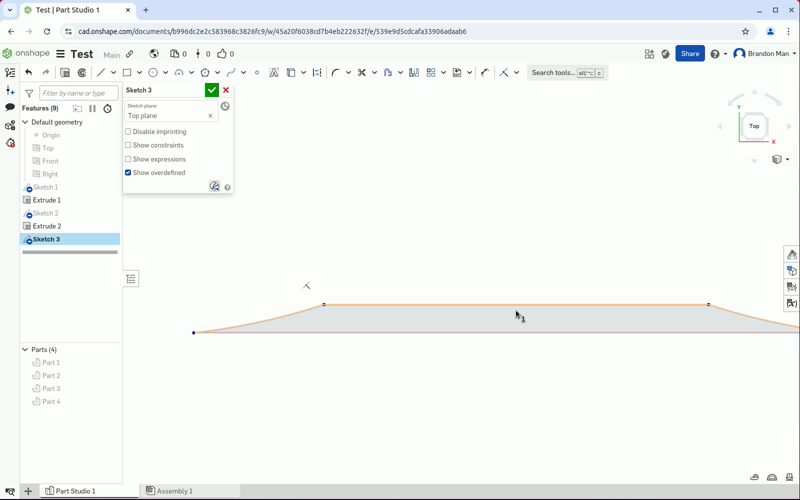
scroll(-6)
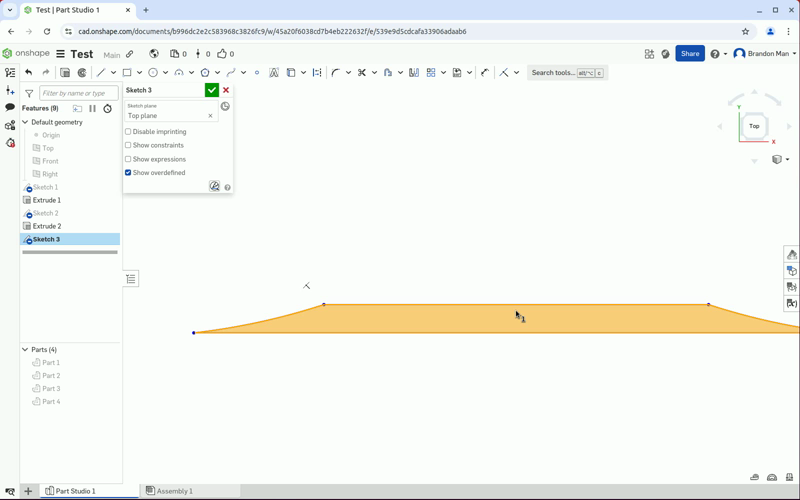
scroll(-6)
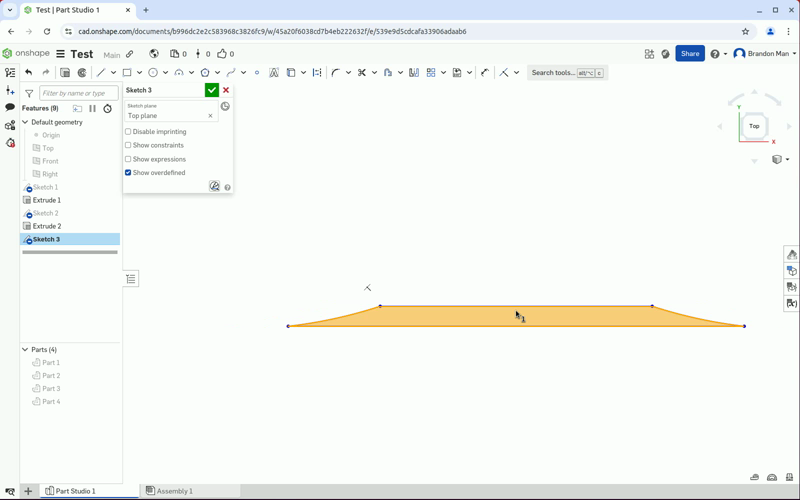
scroll(-6)
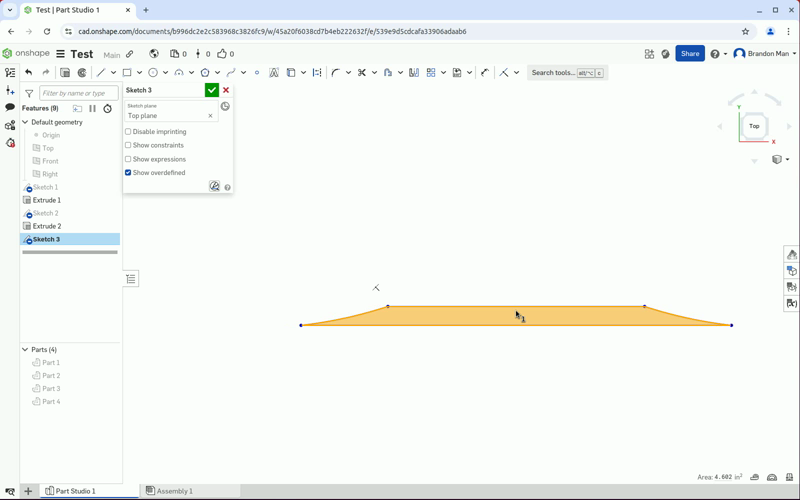
scroll(-6)
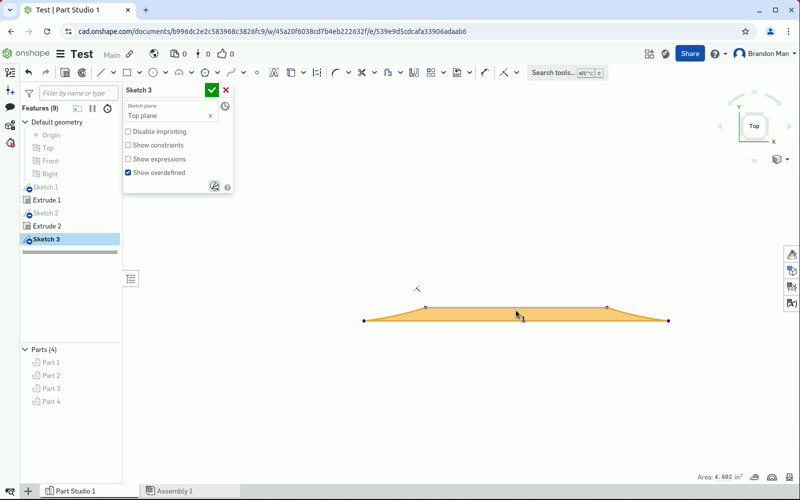
scroll(-6)
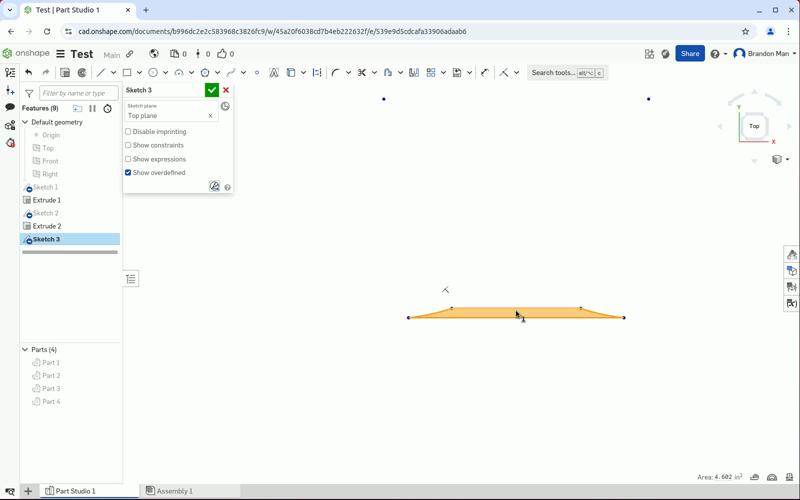
scroll(-6)
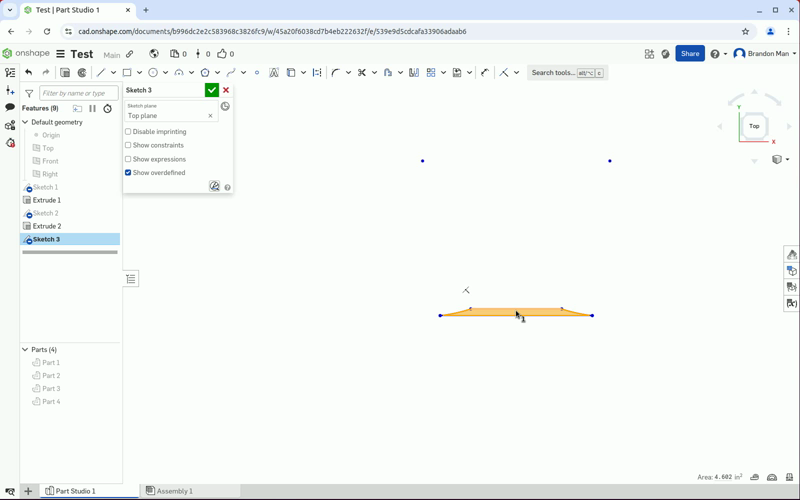
scroll(-6)
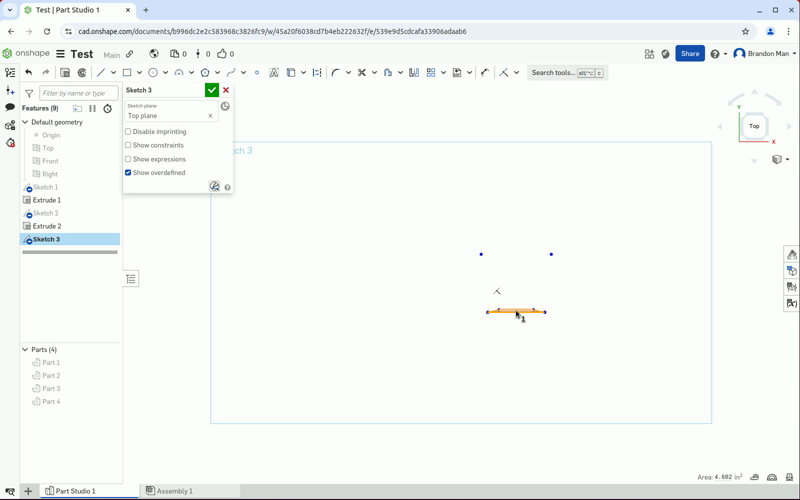
mouse_move(73, 352)
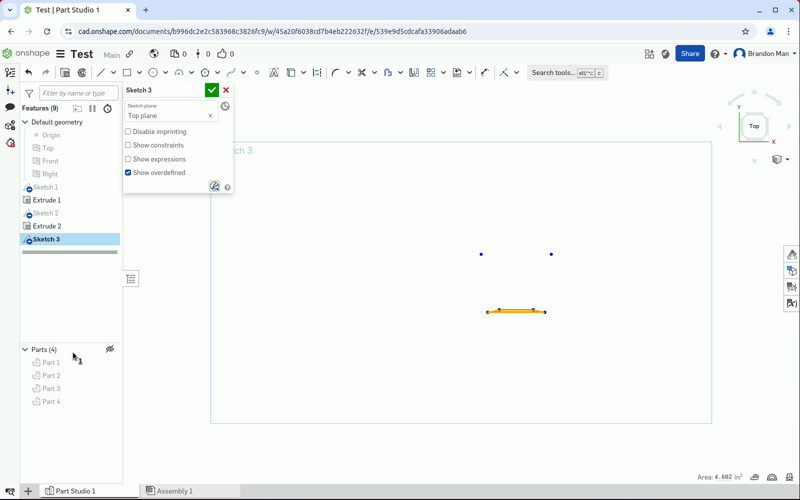
key(shift+y)
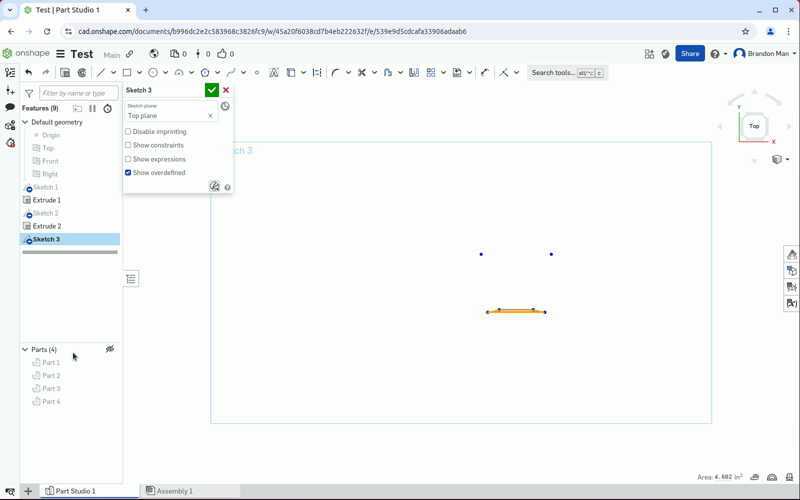
key(shift+e)
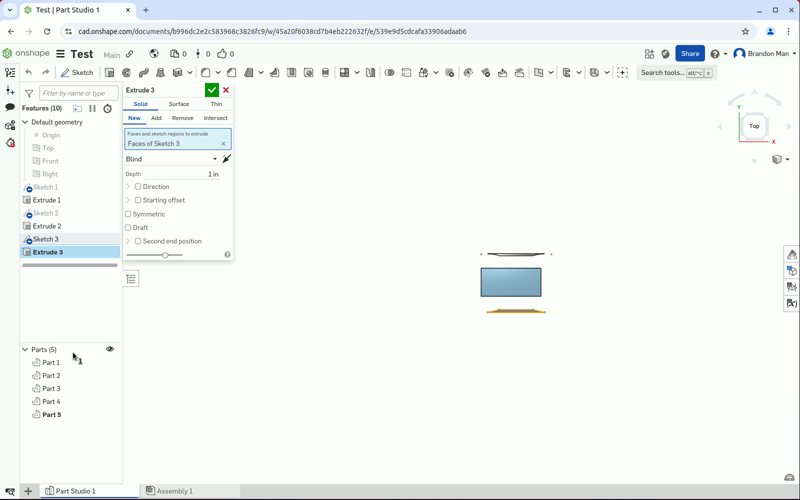
mouse_move(143, 106)
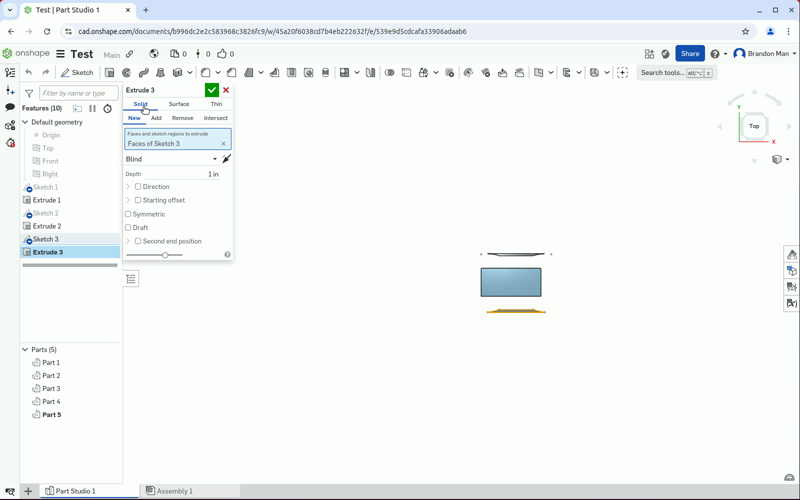
click(143, 106)
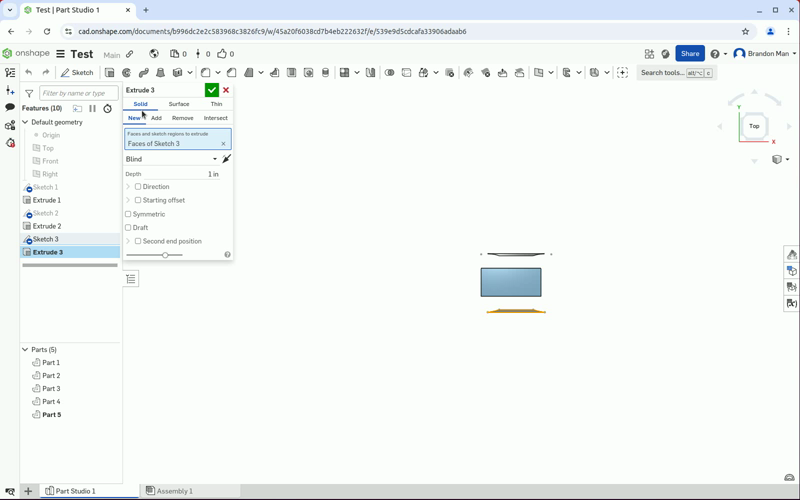
mouse_move(137, 120)
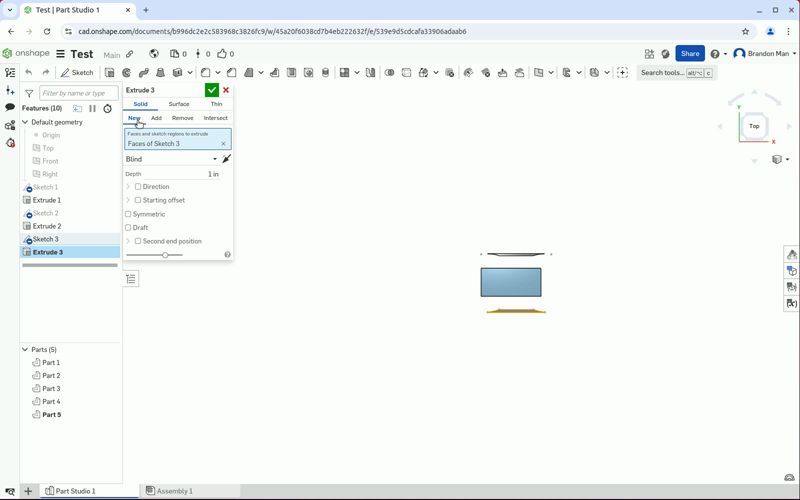
click(137, 120)
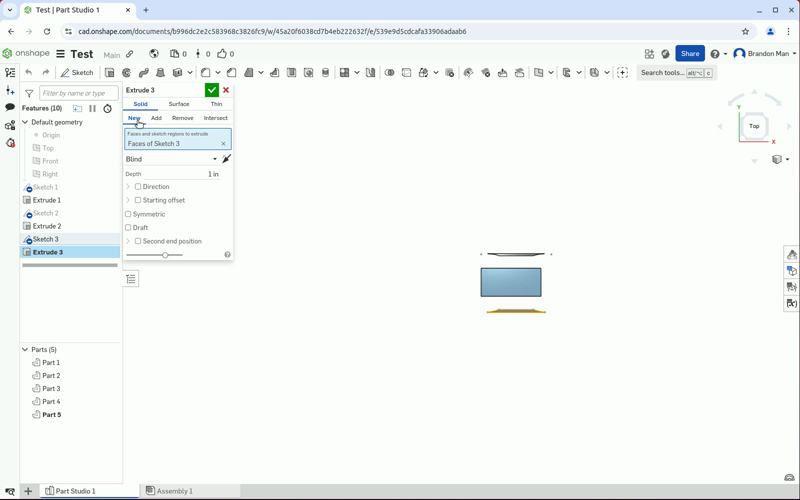
key(tab, 4)
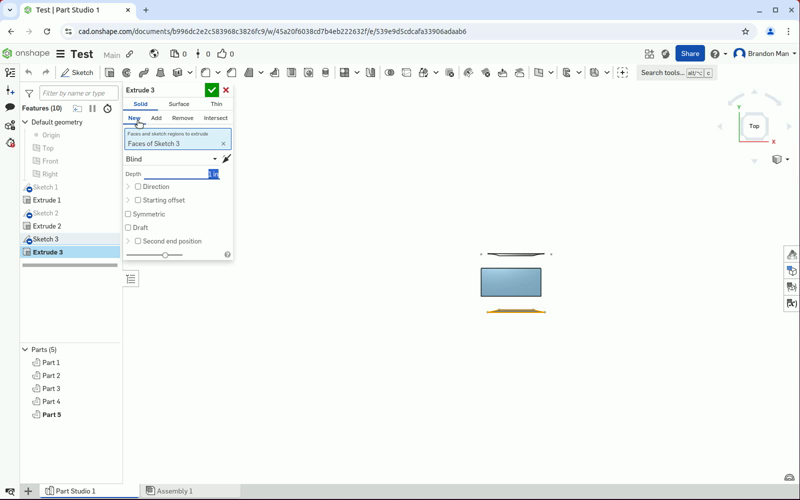
text(9.147)
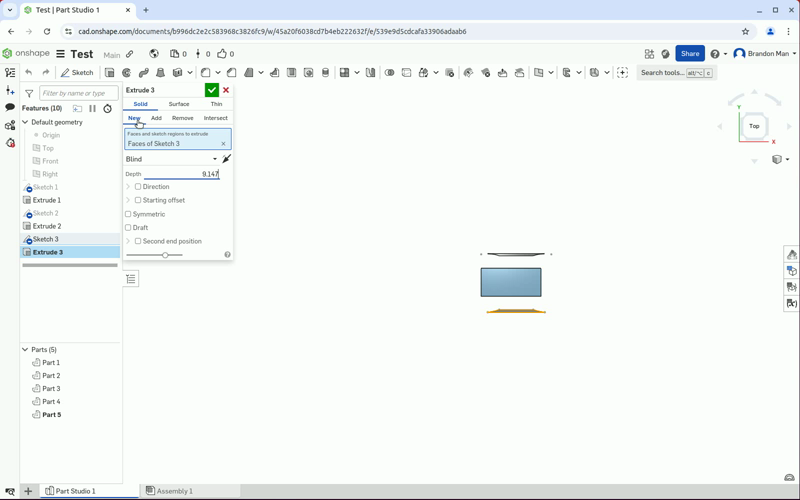
key(enter)
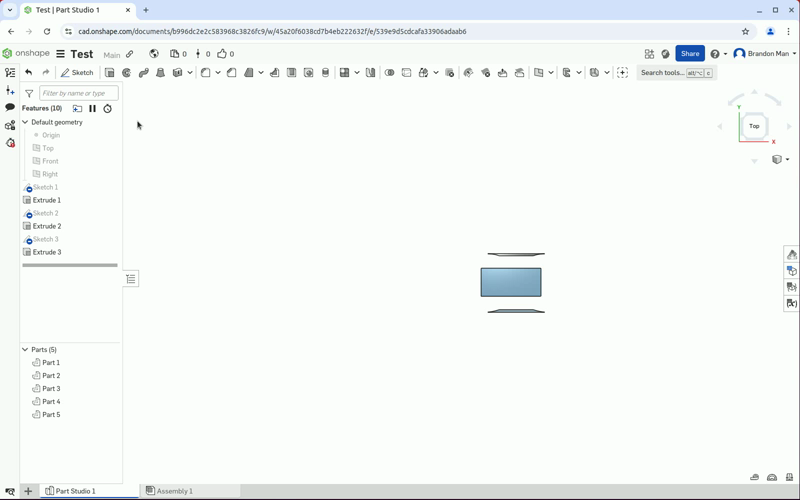
key(shift+h)
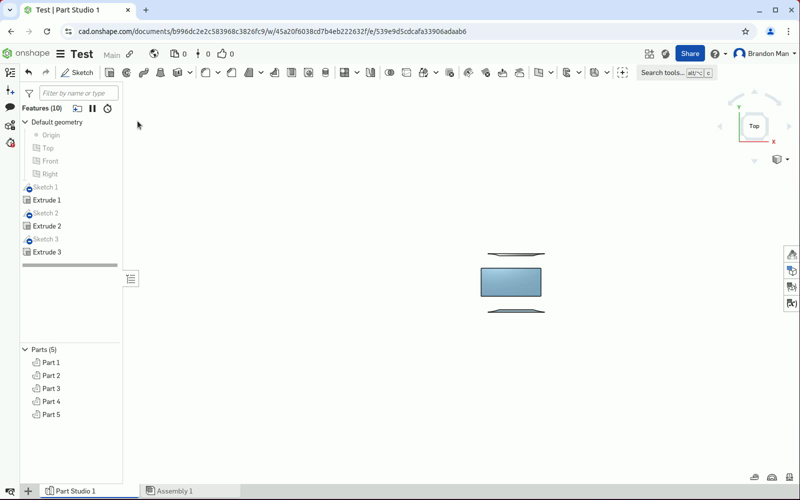
key(shift+h)
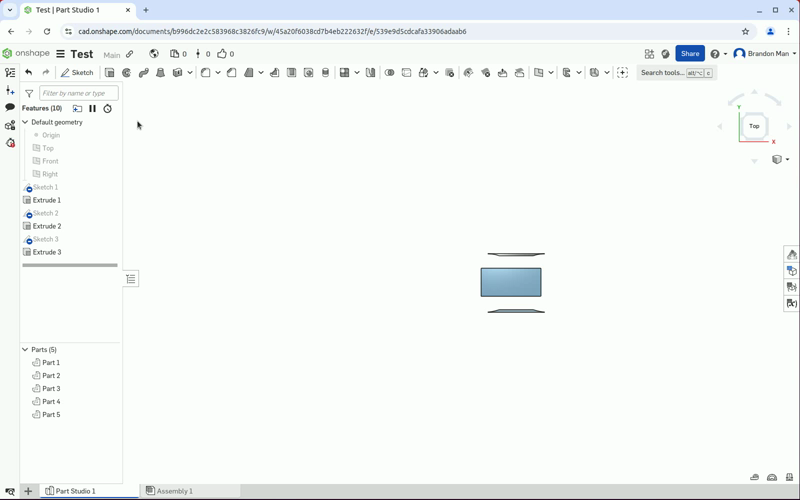
mouse_move(73, 189)
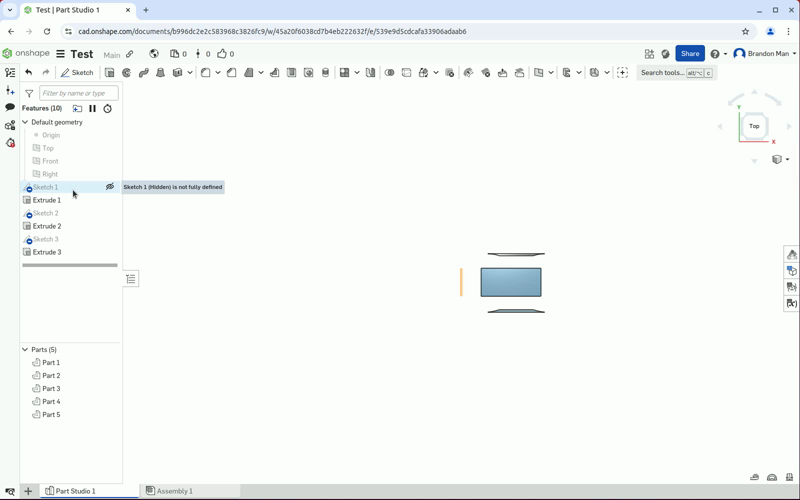
click(73, 189)
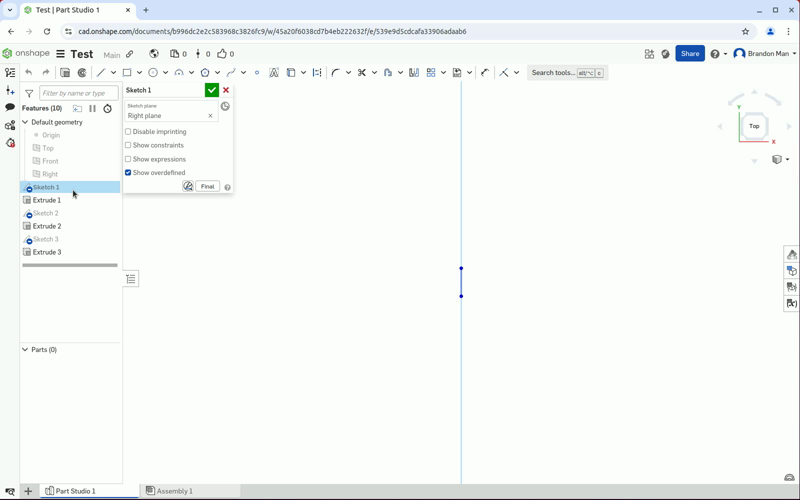
mouse_move(229, 92)
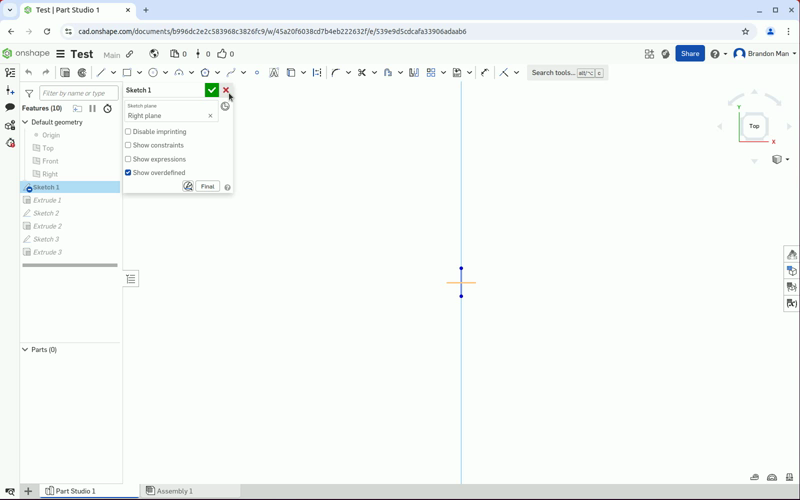
click(229, 92)
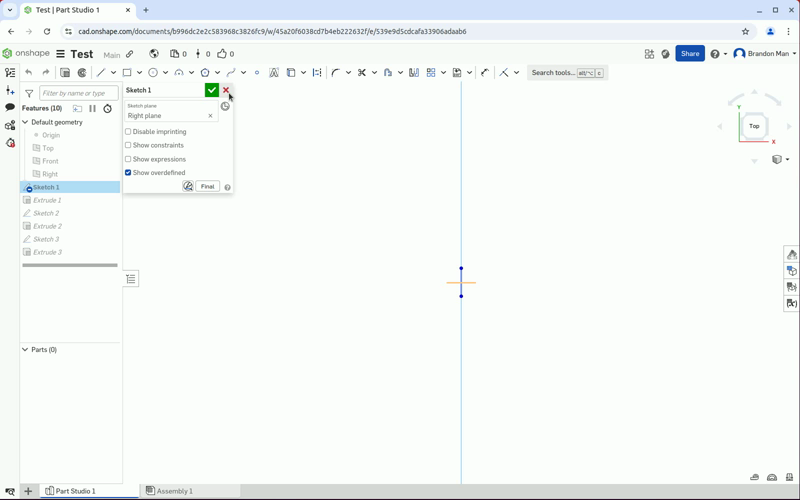
key(shift+s)
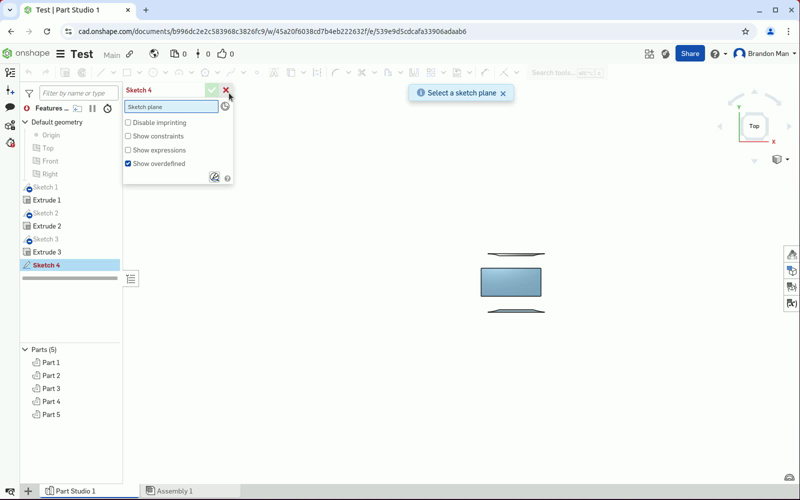
mouse_move(73, 150)
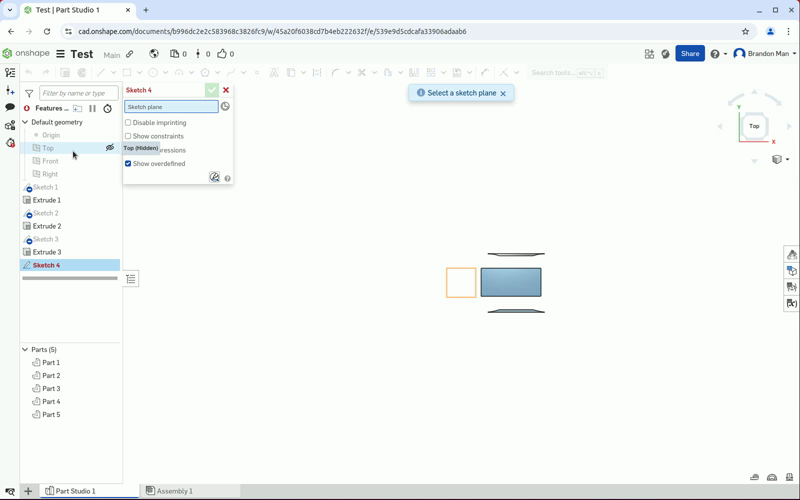
click(73, 150)
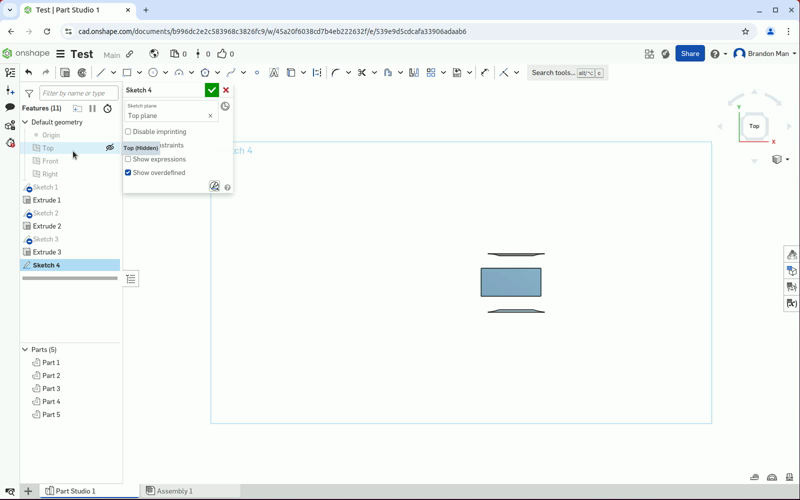
mouse_move(73, 352)
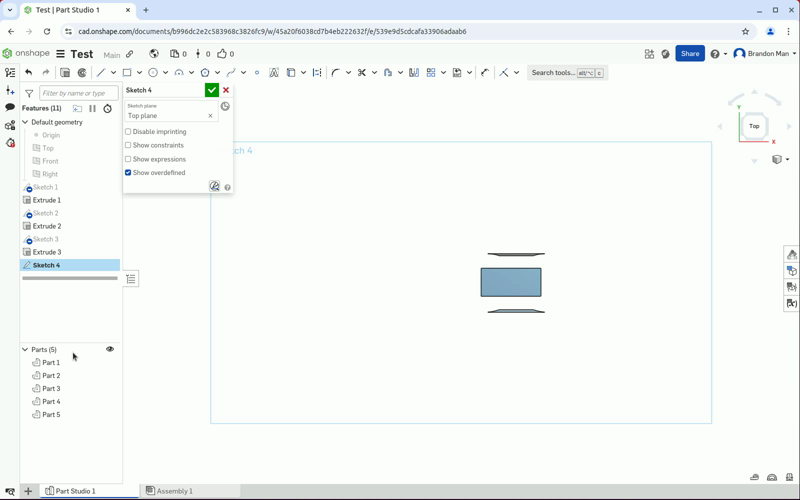
key(y)
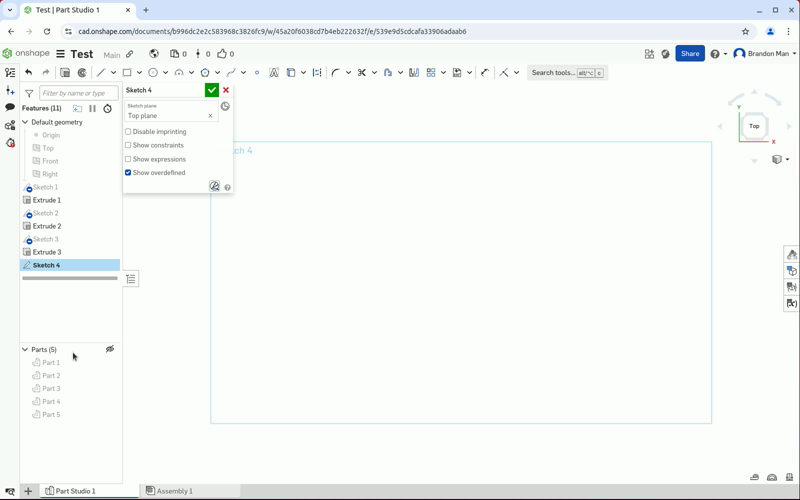
key(l)
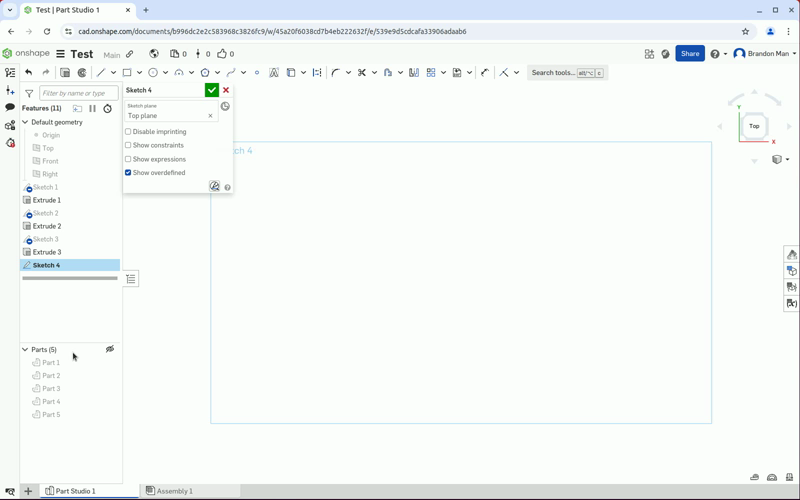
key_down(shift)
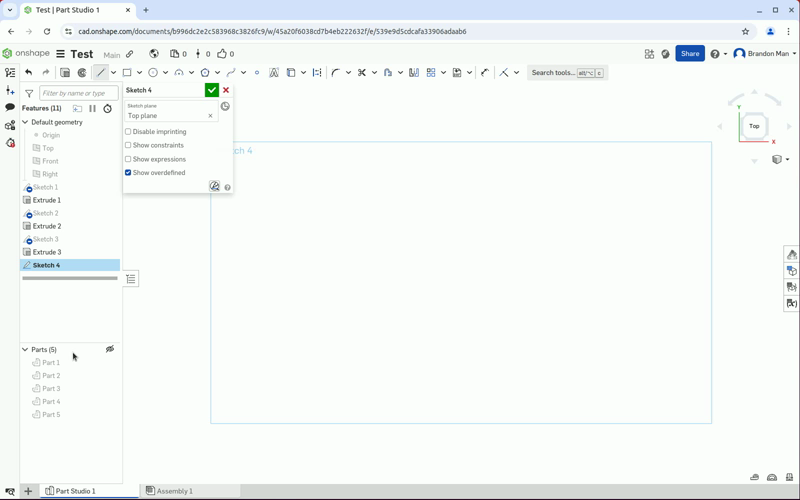
mouse_move(513, 295)
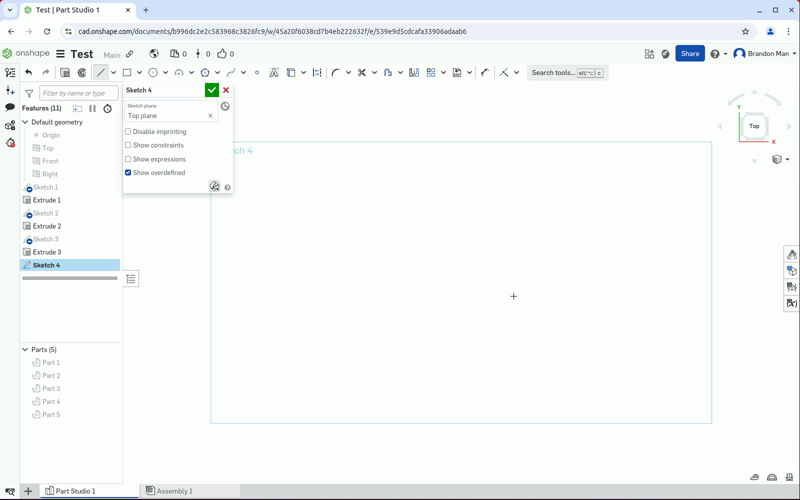
click(513, 295)
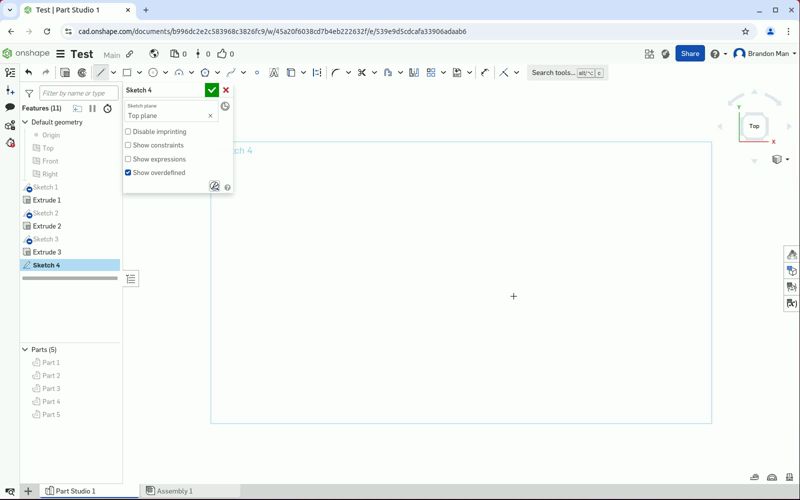
key_up(shift)
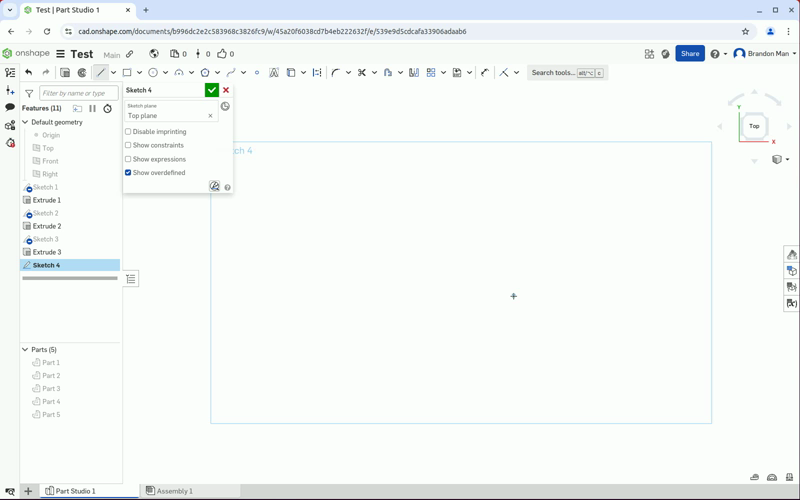
key_down(shift)
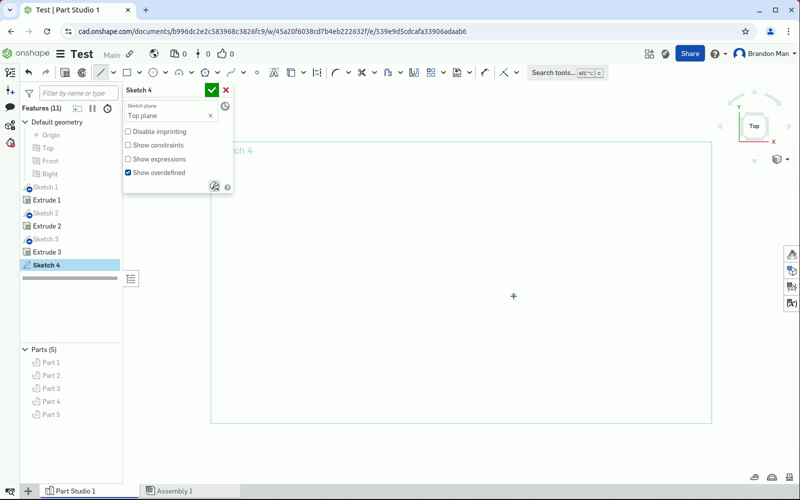
mouse_move(543, 295)
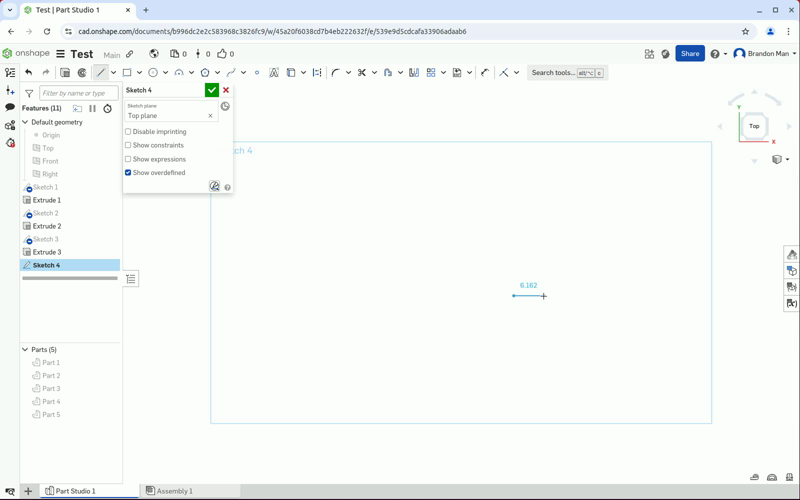
mouse_move(518, 295)
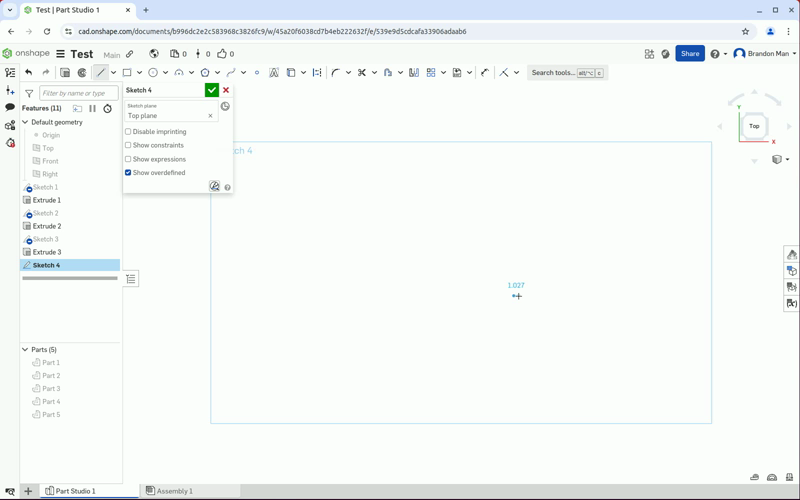
scroll(6)
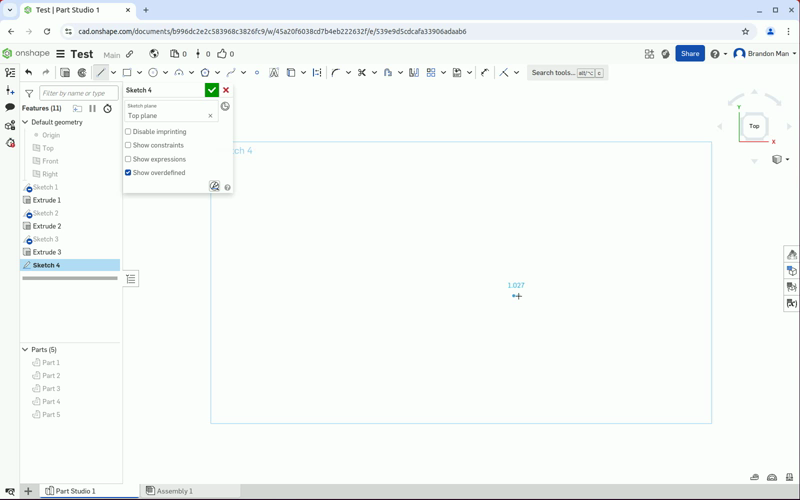
scroll(6)
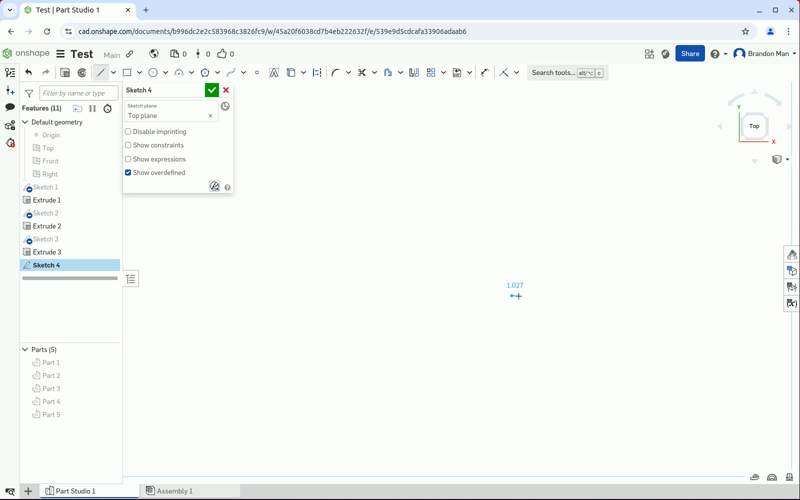
scroll(6)
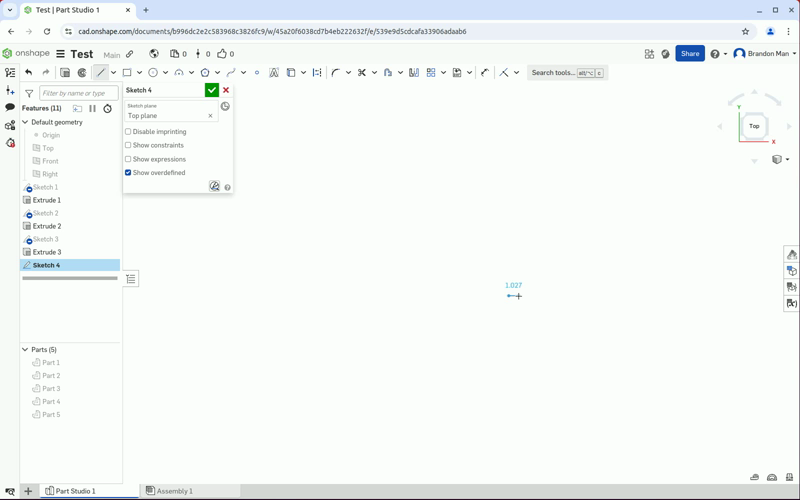
scroll(6)
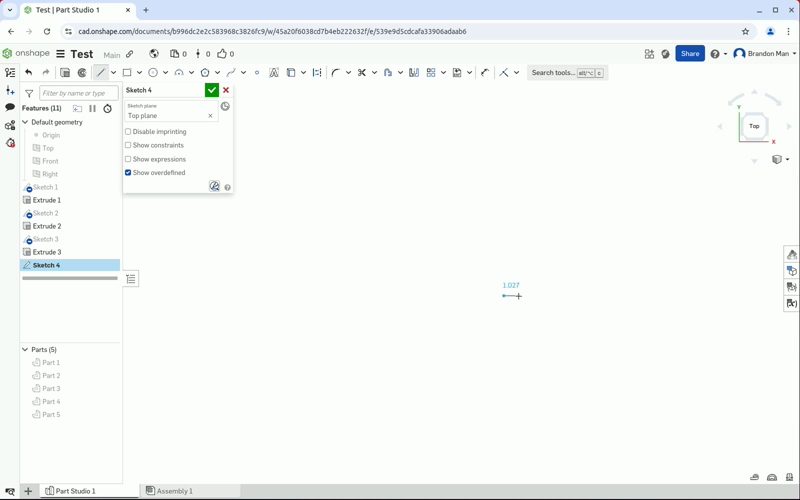
scroll(6)
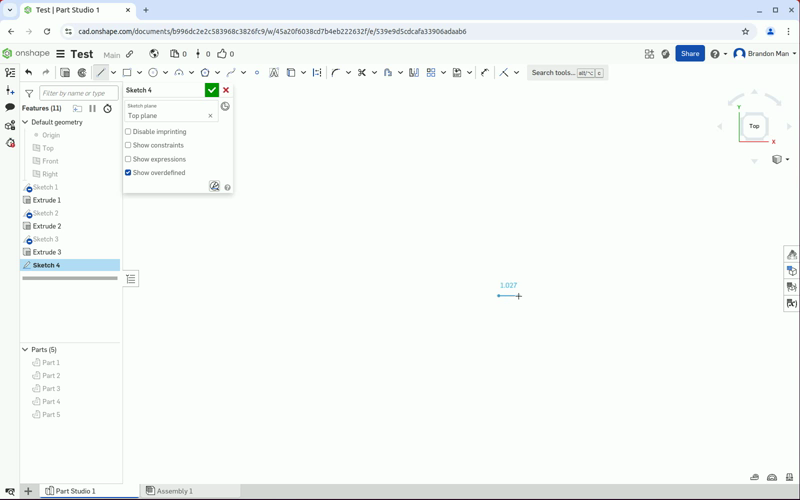
scroll(6)
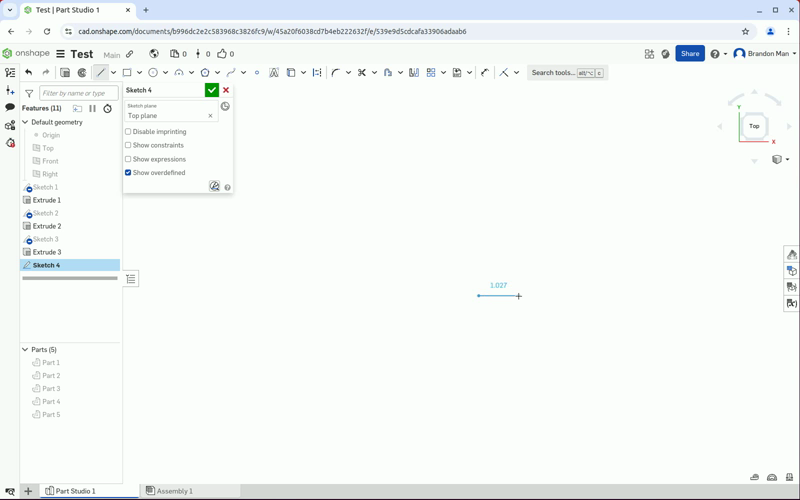
scroll(6)
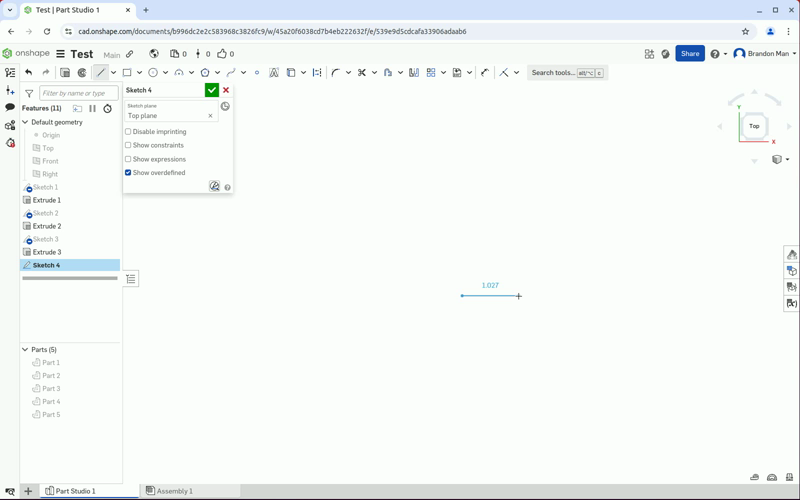
click(518, 295)
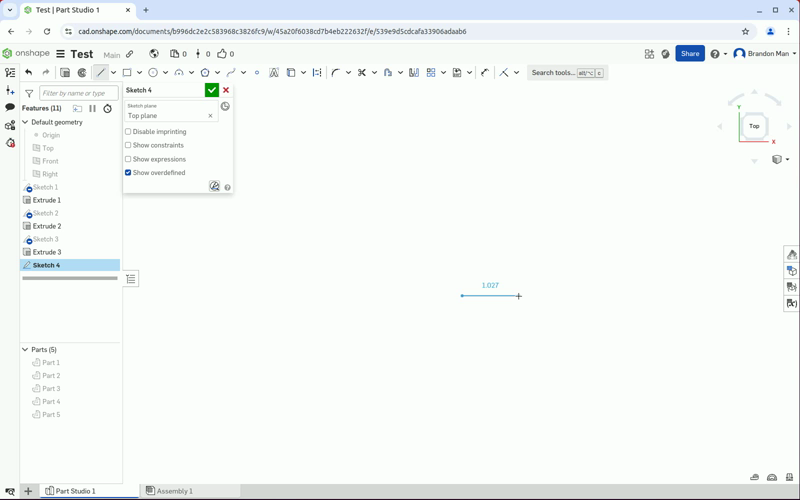
scroll(-6)
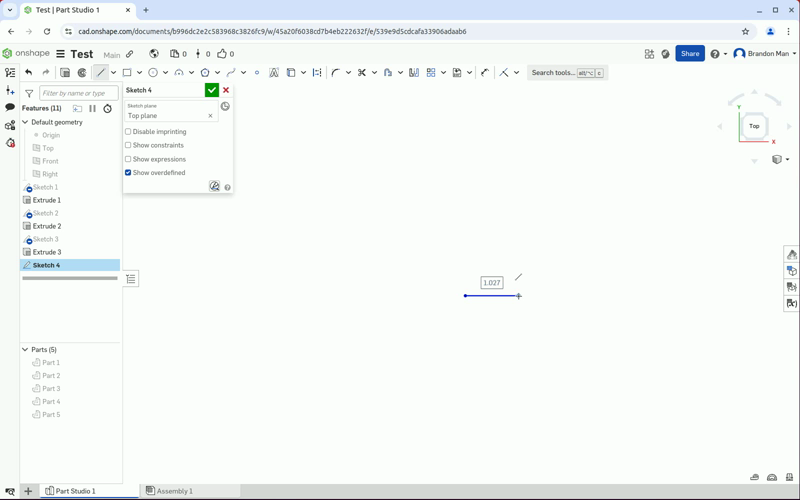
scroll(-6)
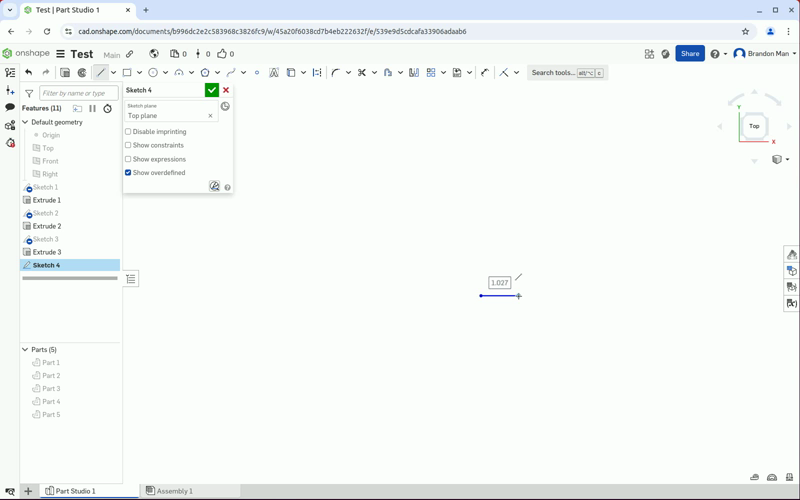
scroll(-6)
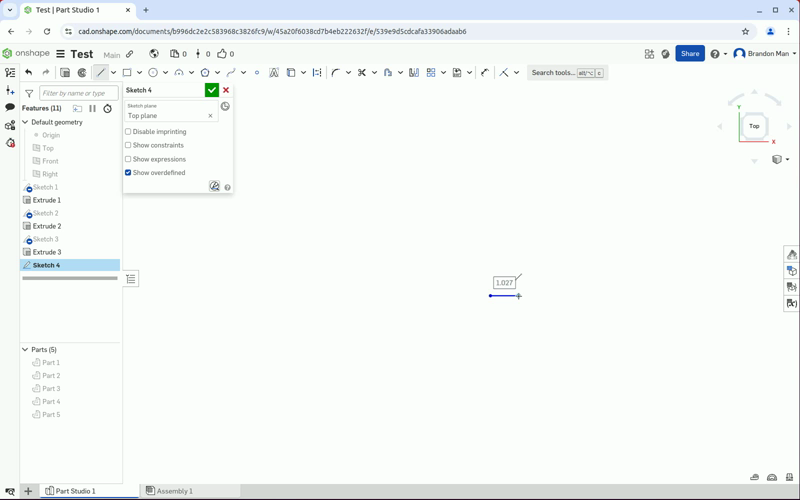
scroll(-6)
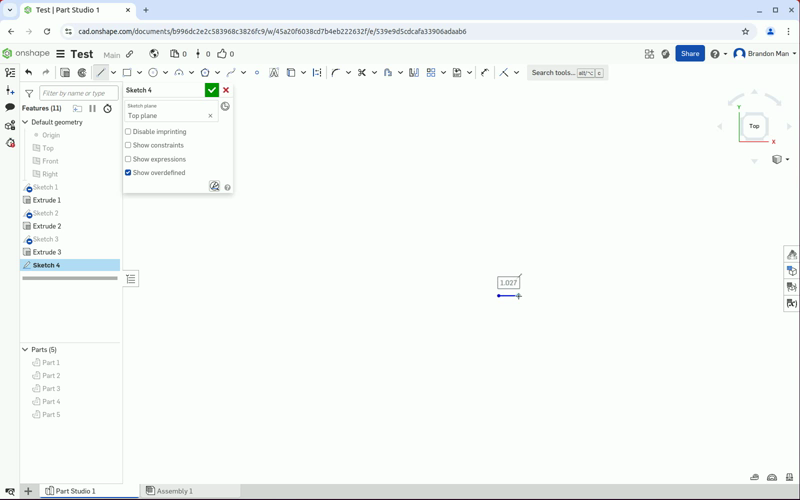
scroll(-6)
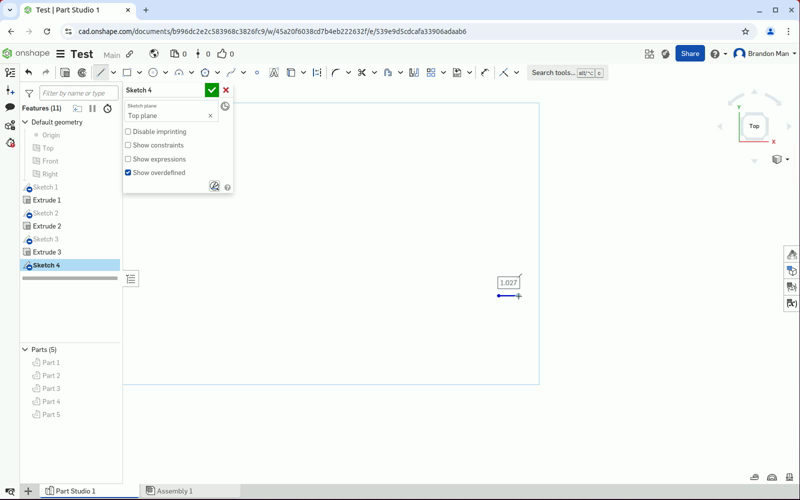
scroll(-6)
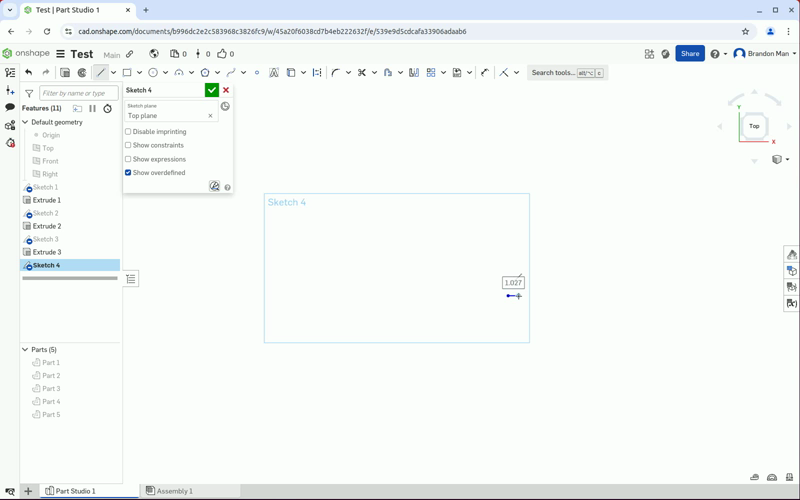
scroll(-6)
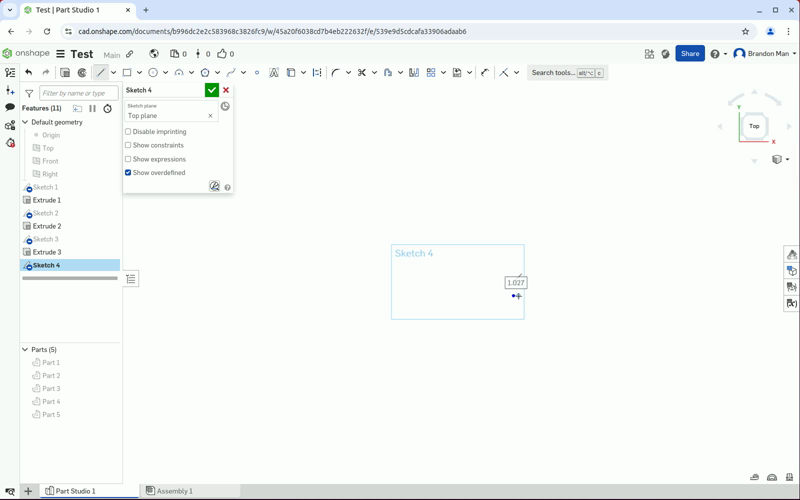
key_up(shift)
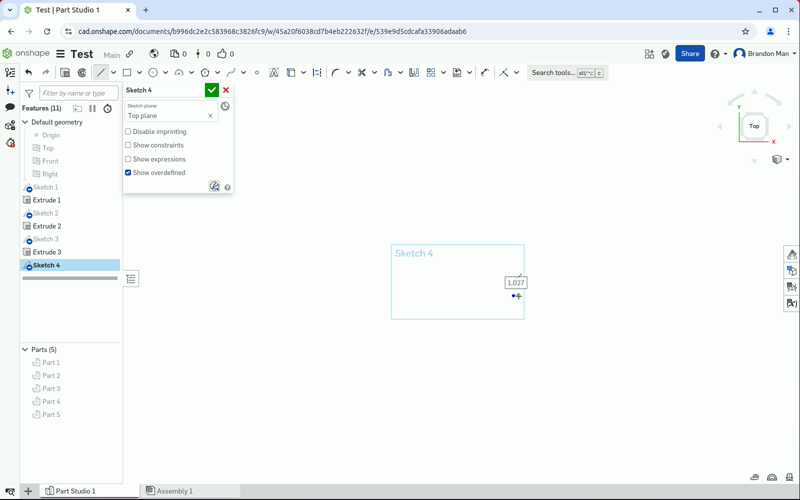
key(esc)
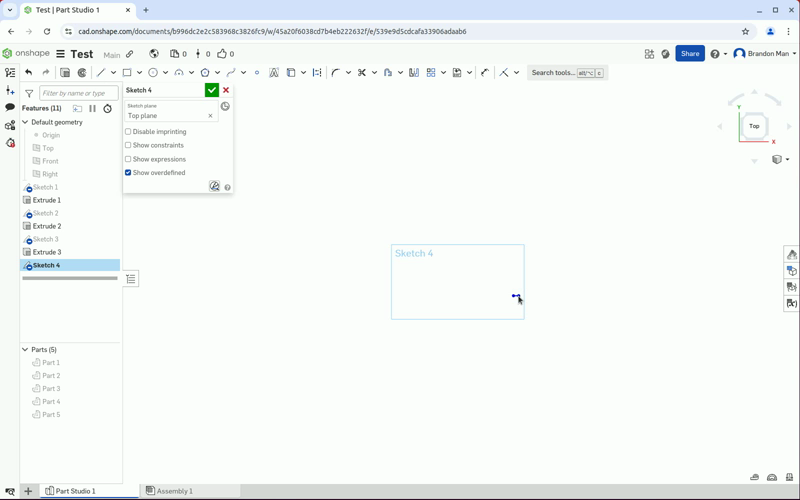
key(a)
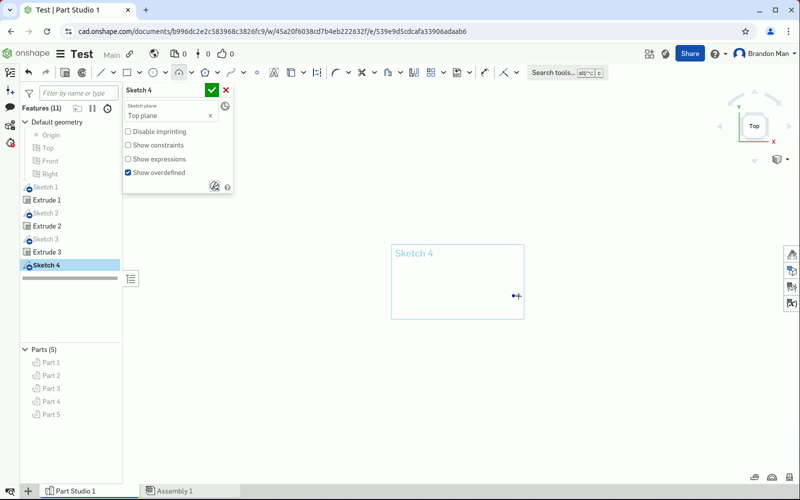
mouse_move(518, 295)
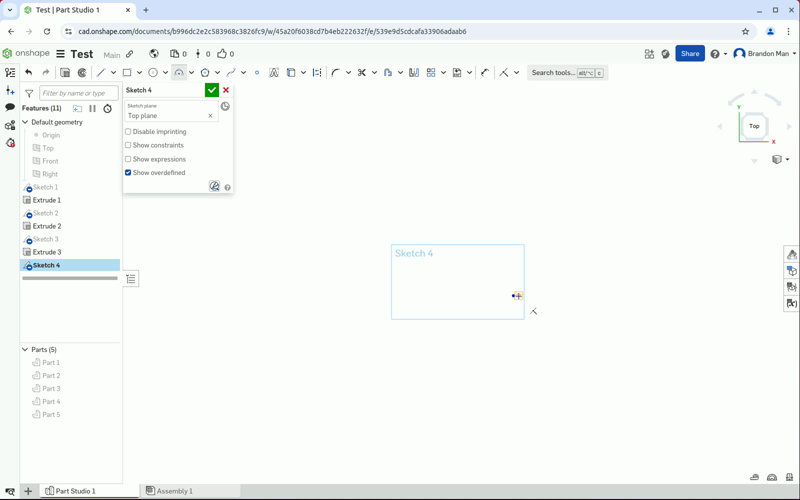
click(518, 295)
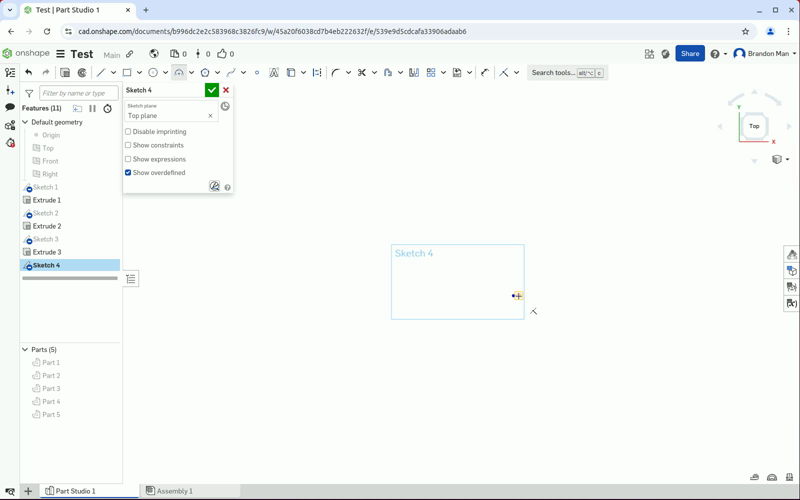
key_down(shift)
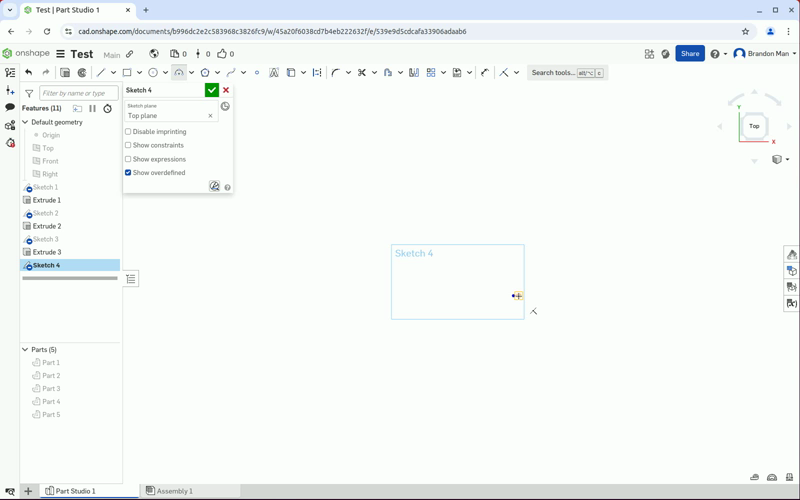
mouse_move(518, 269)
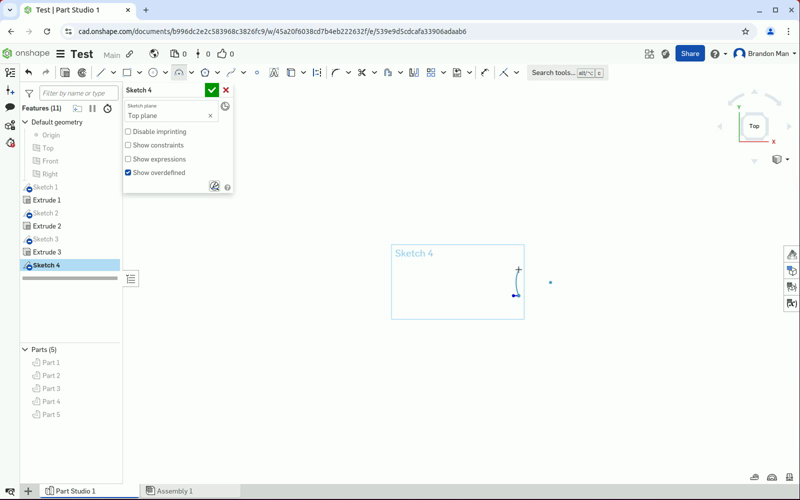
click(518, 269)
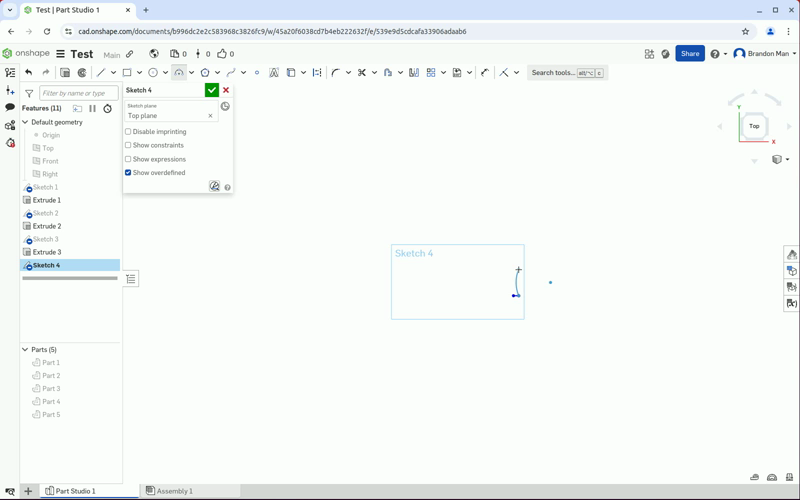
mouse_move(573, 282)
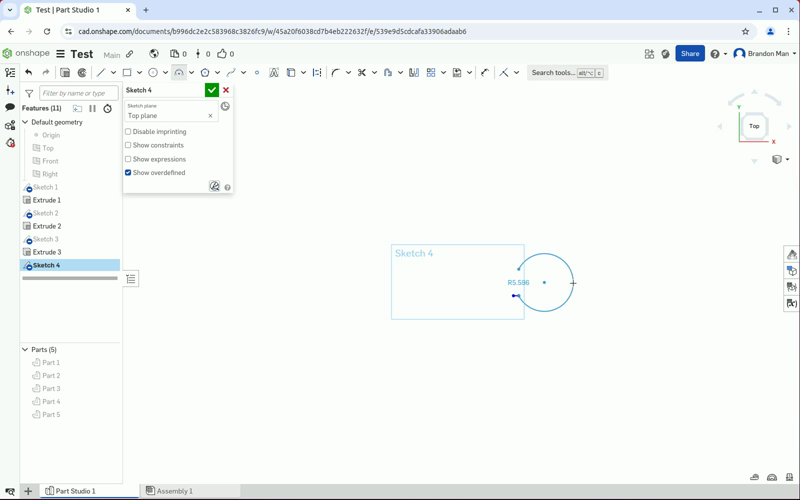
click(573, 282)
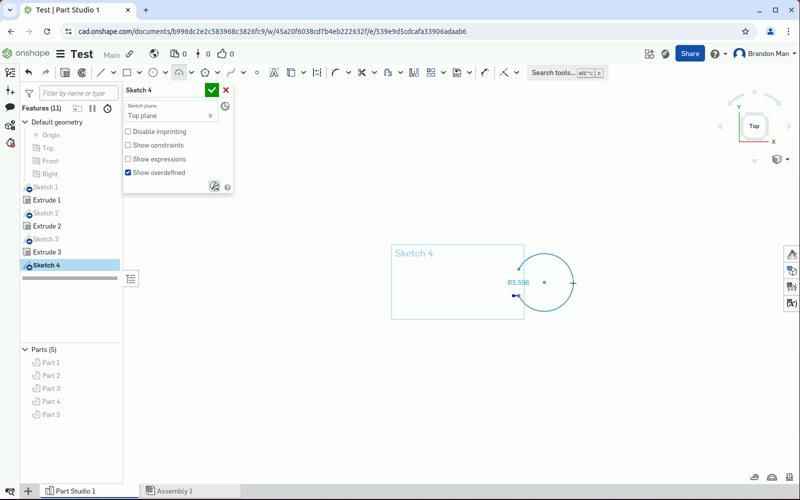
key_up(shift)
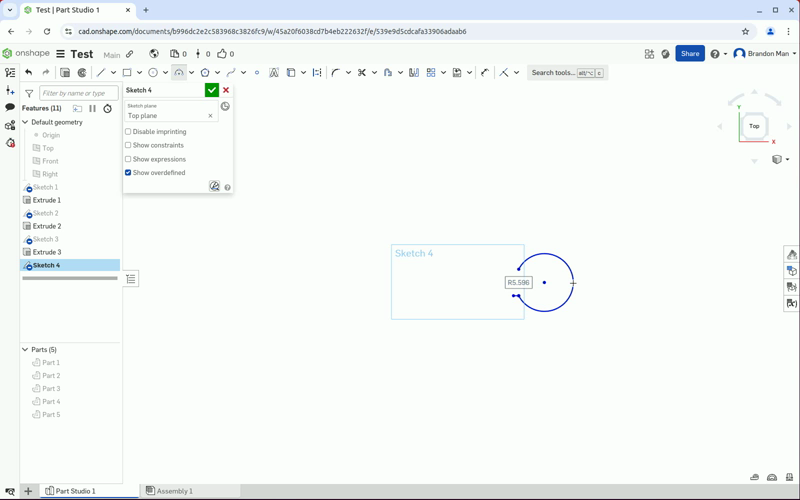
key(esc)
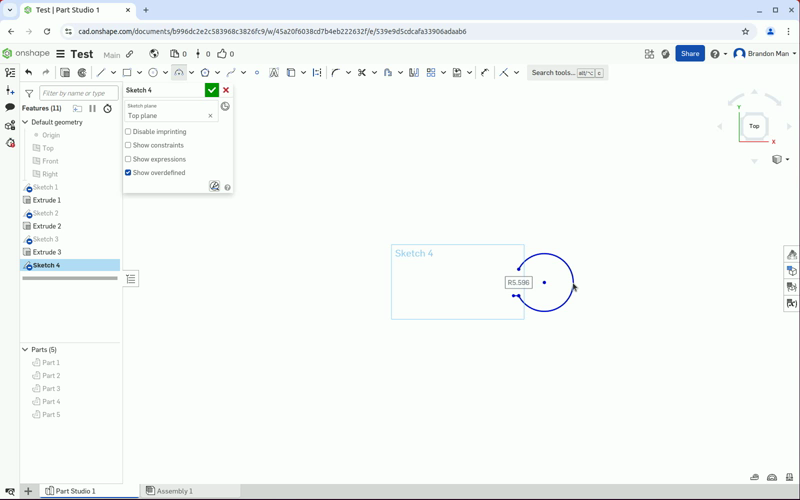
key(l)
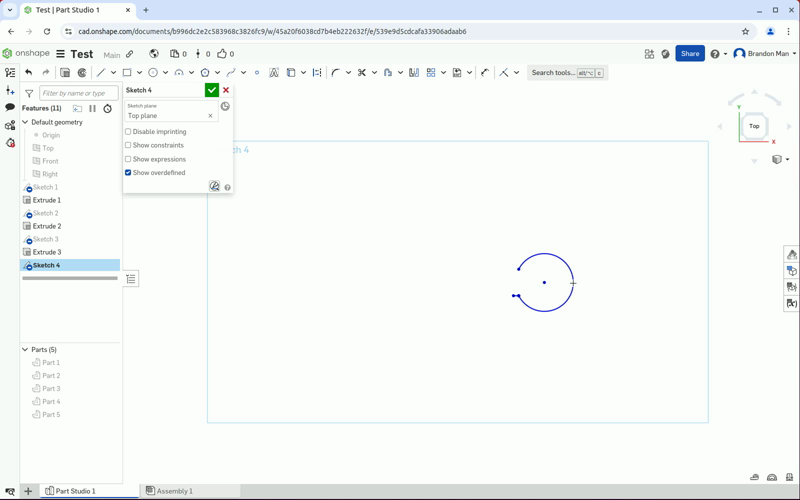
mouse_move(518, 269)
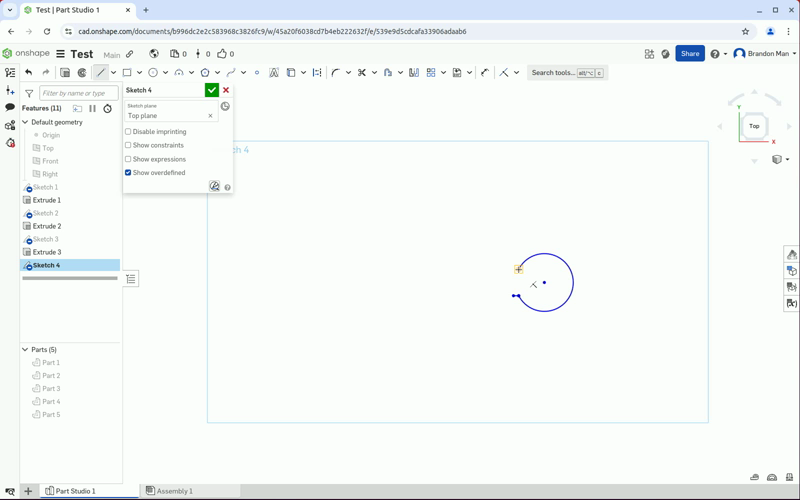
click(518, 269)
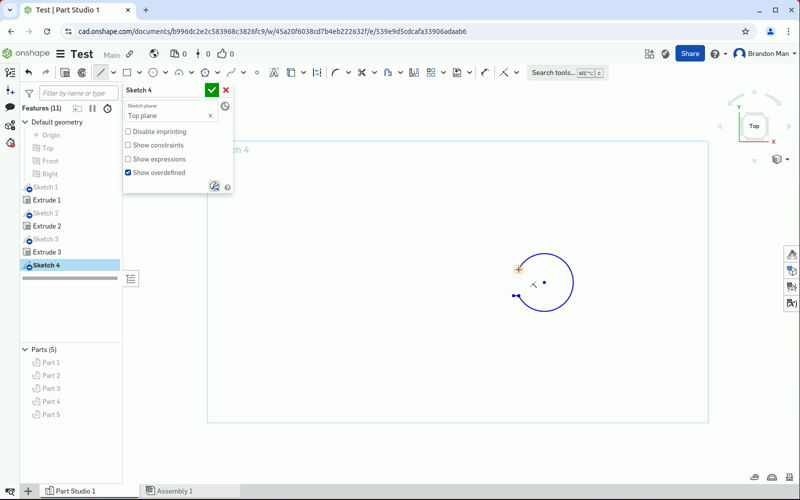
key_down(shift)
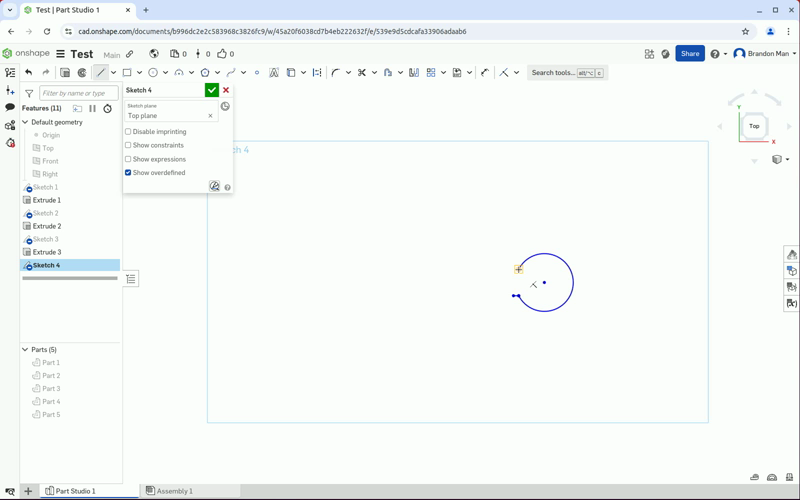
mouse_move(548, 269)
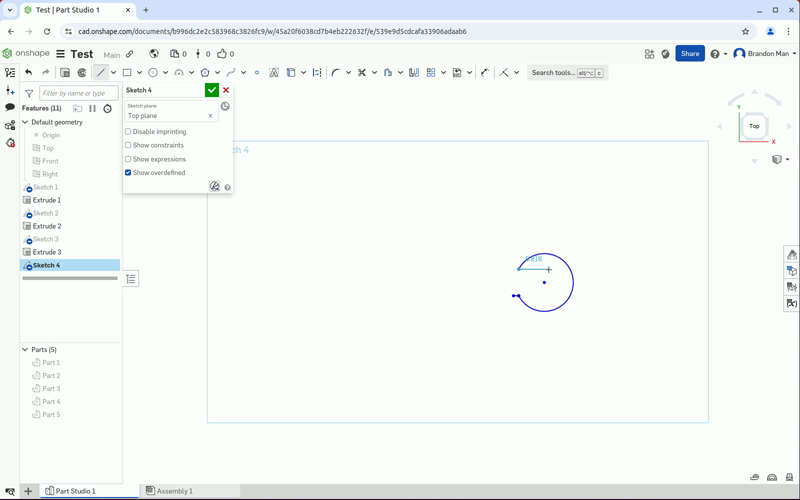
mouse_move(513, 269)
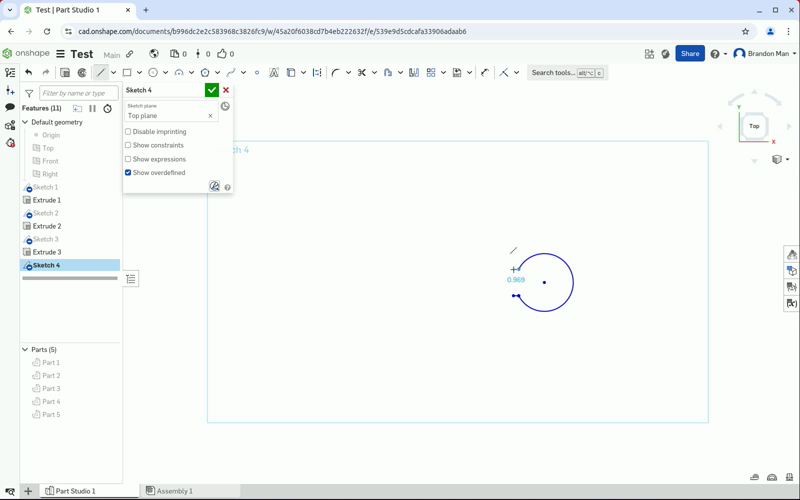
scroll(6)
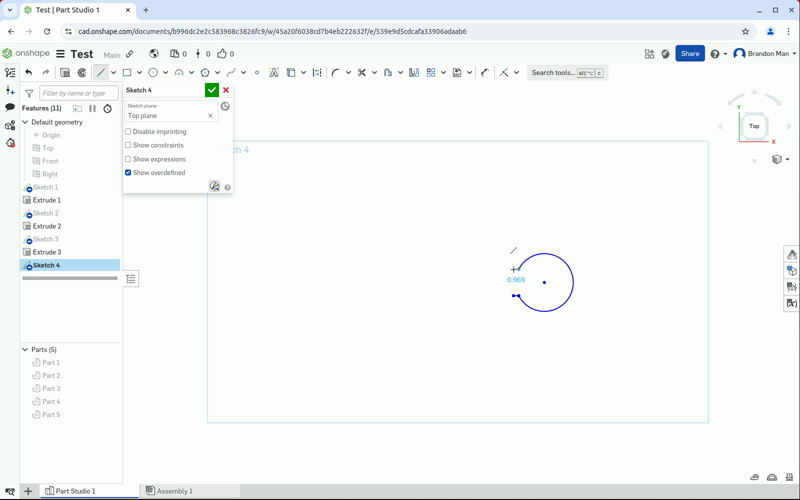
scroll(6)
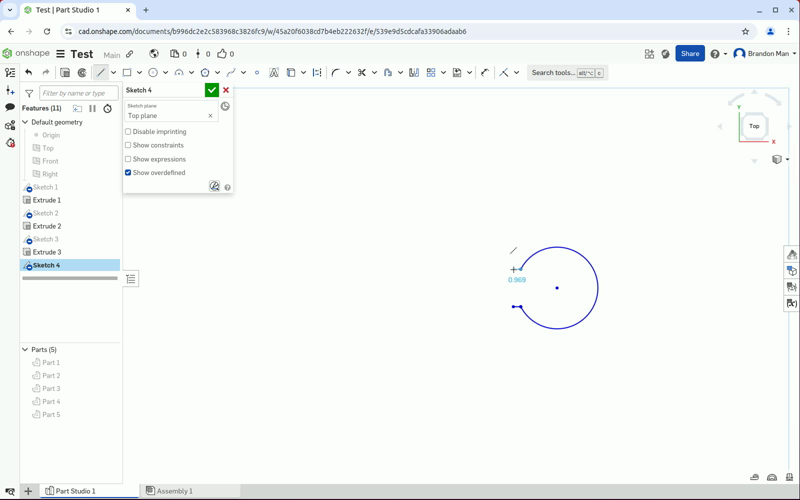
scroll(6)
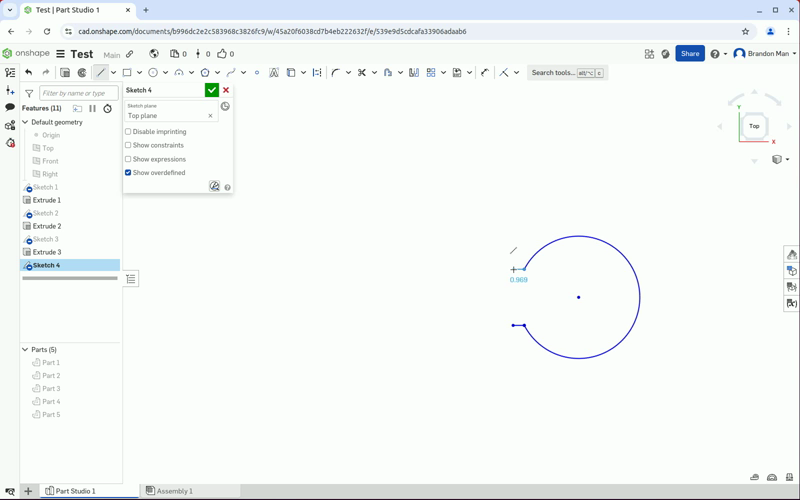
scroll(6)
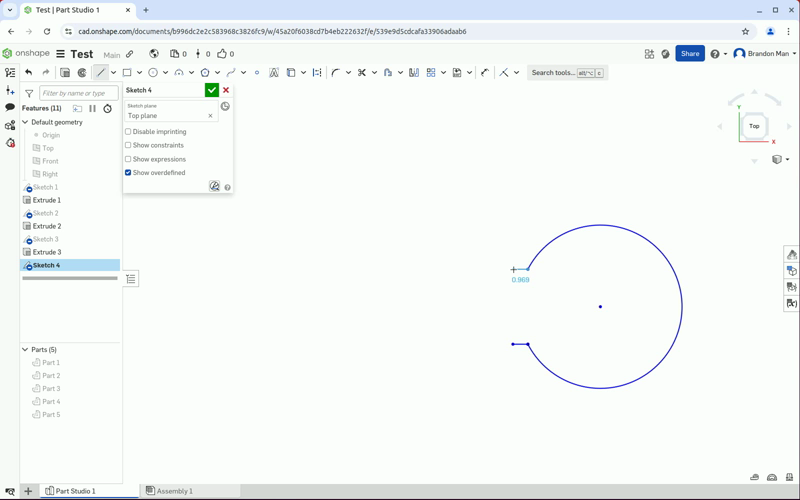
scroll(6)
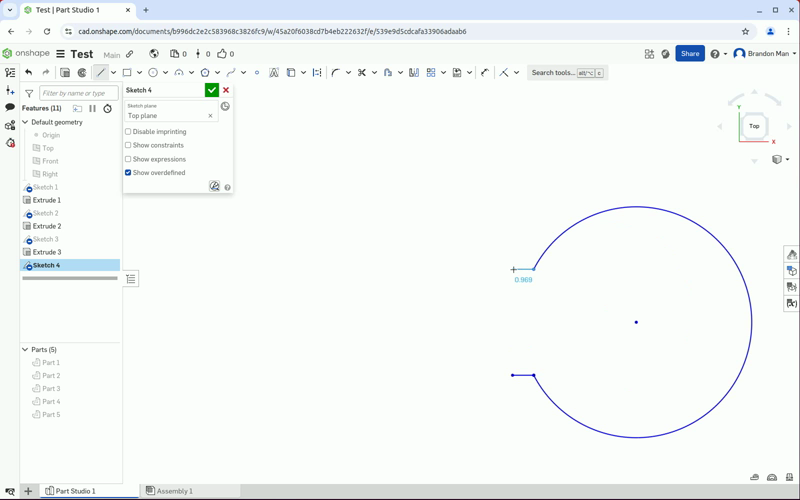
scroll(6)
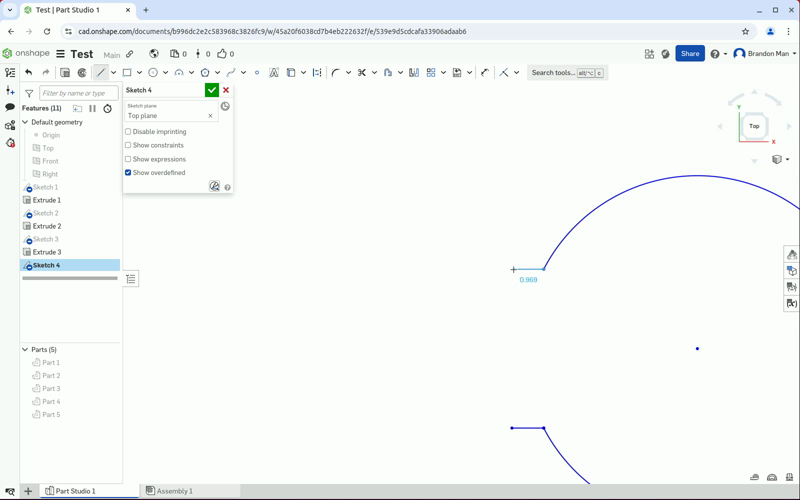
scroll(6)
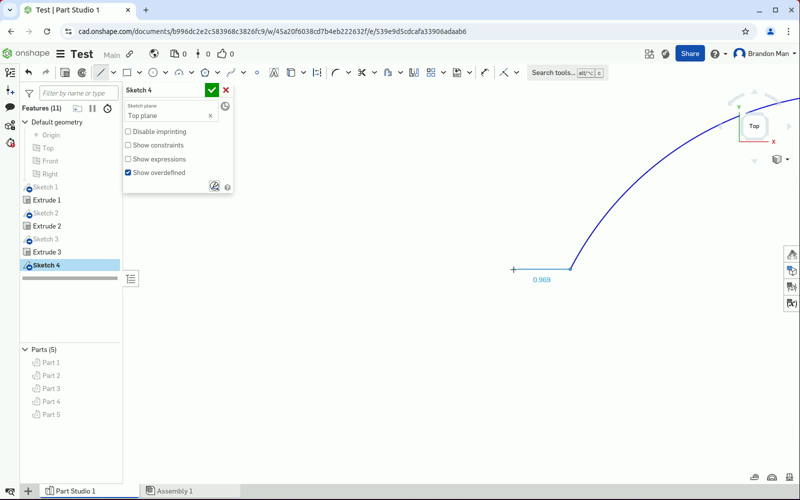
click(513, 269)
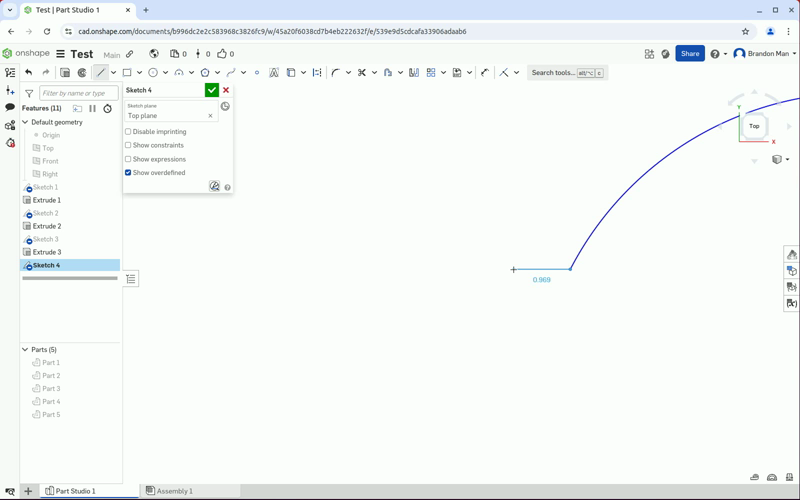
scroll(-6)
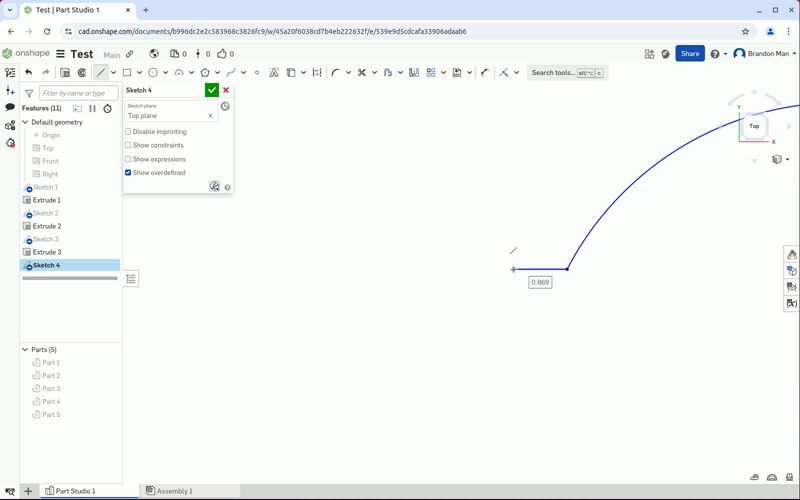
scroll(-6)
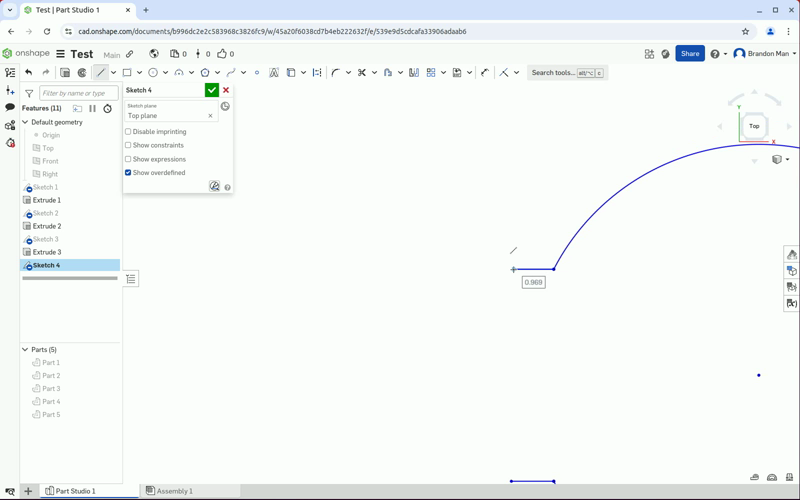
scroll(-6)
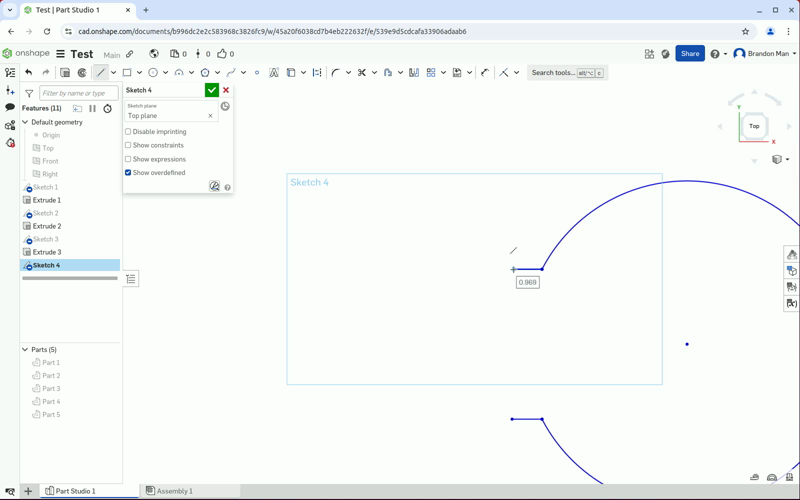
scroll(-6)
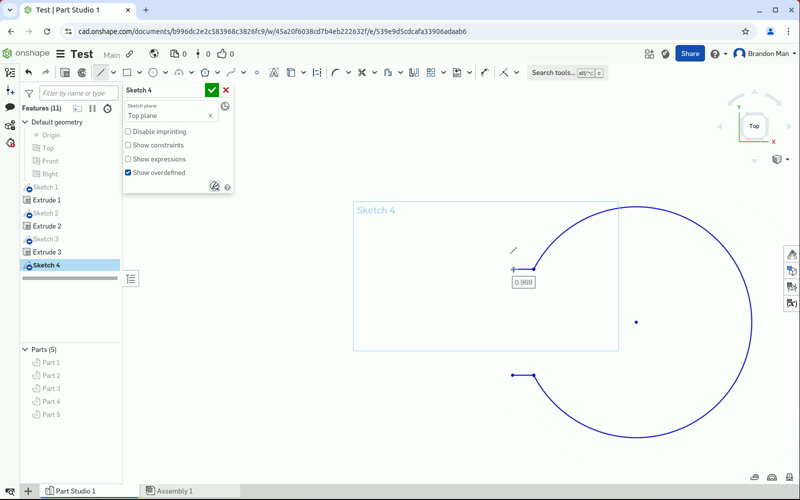
scroll(-6)
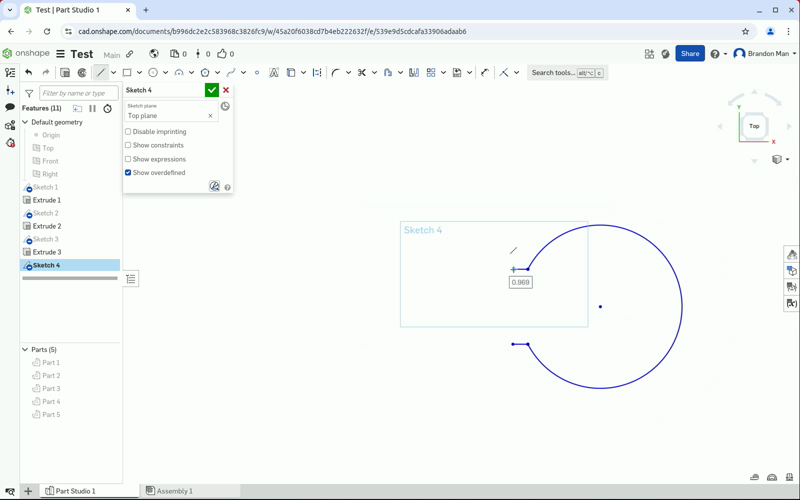
scroll(-6)
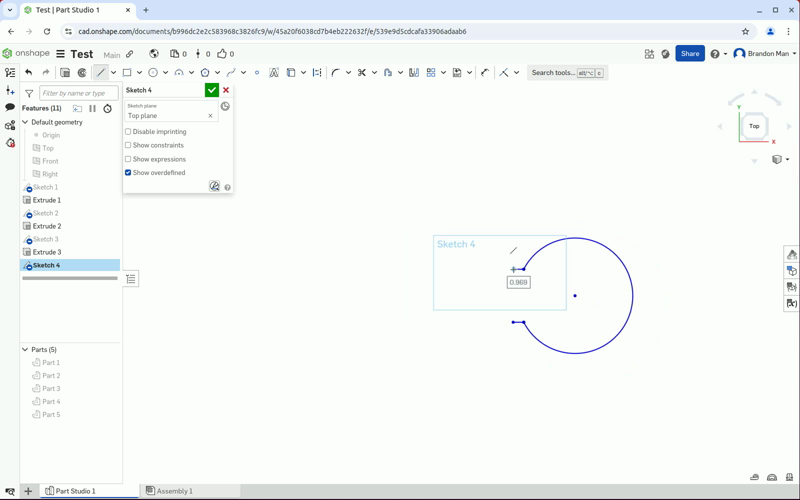
scroll(-6)
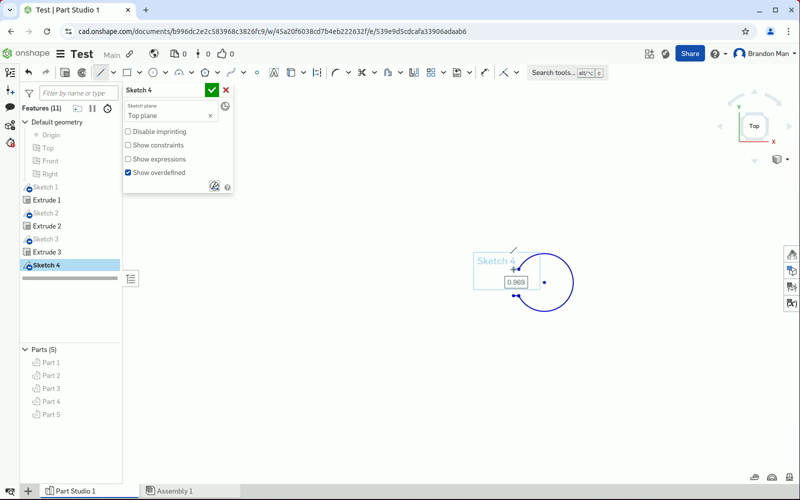
key_up(shift)
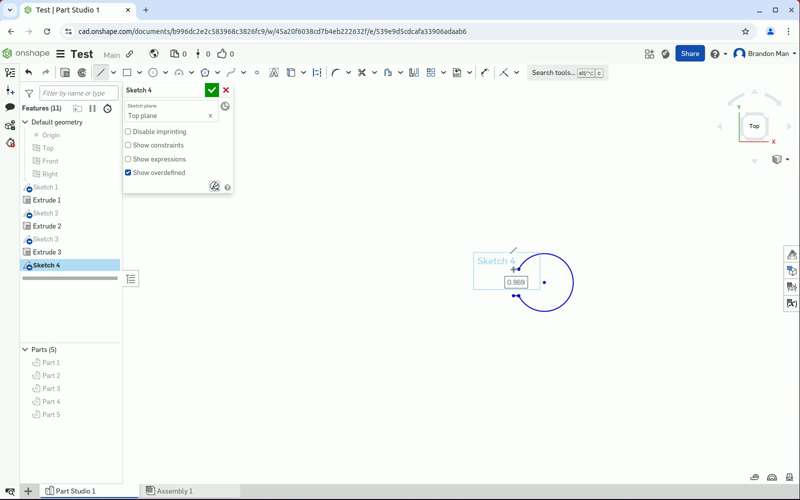
key(esc)
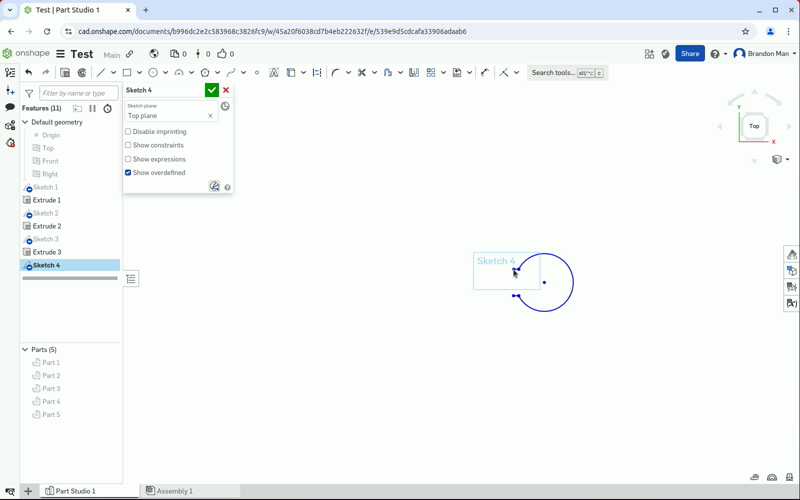
key(a)
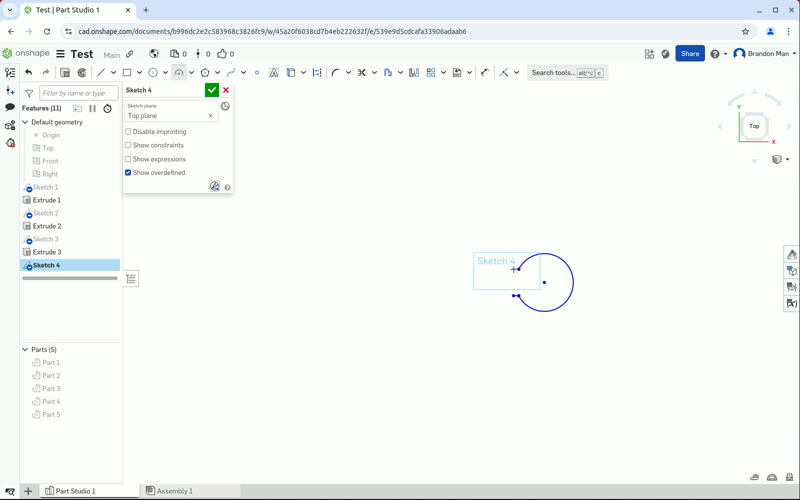
mouse_move(513, 269)
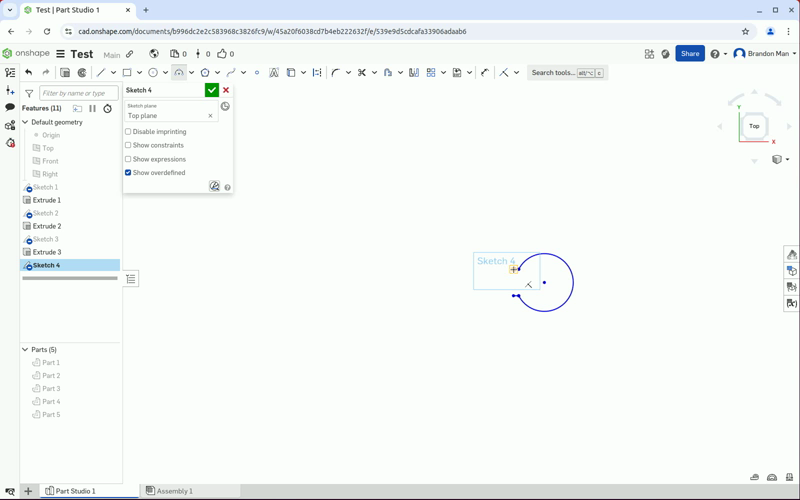
click(513, 269)
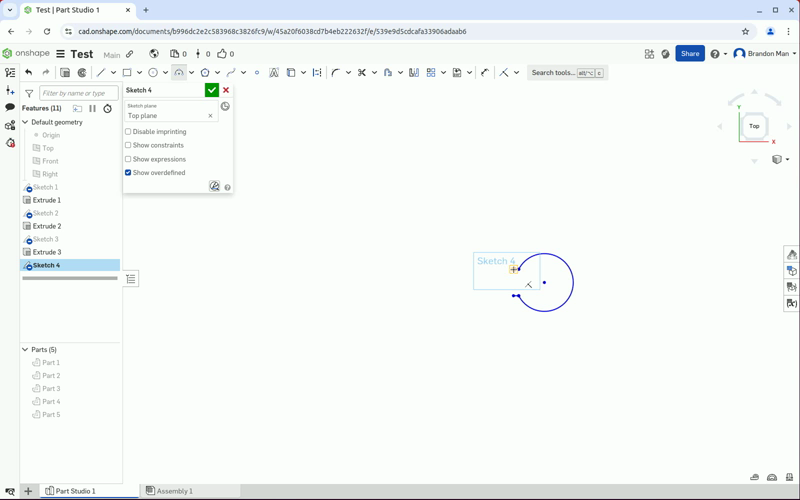
mouse_move(513, 295)
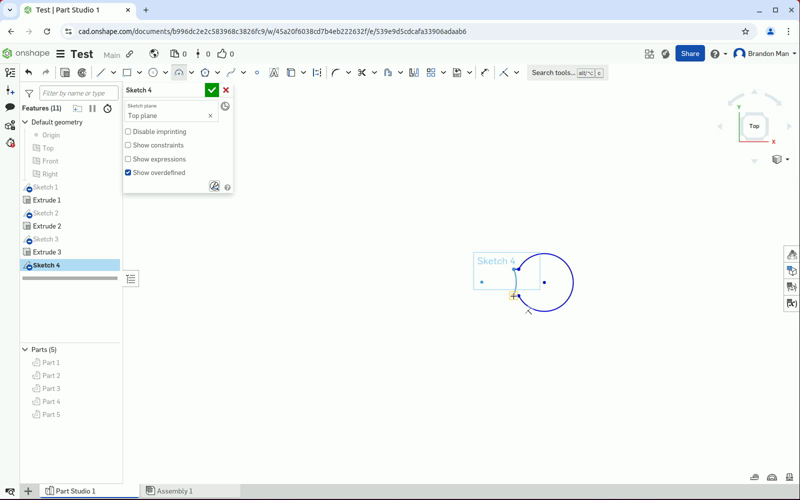
click(513, 295)
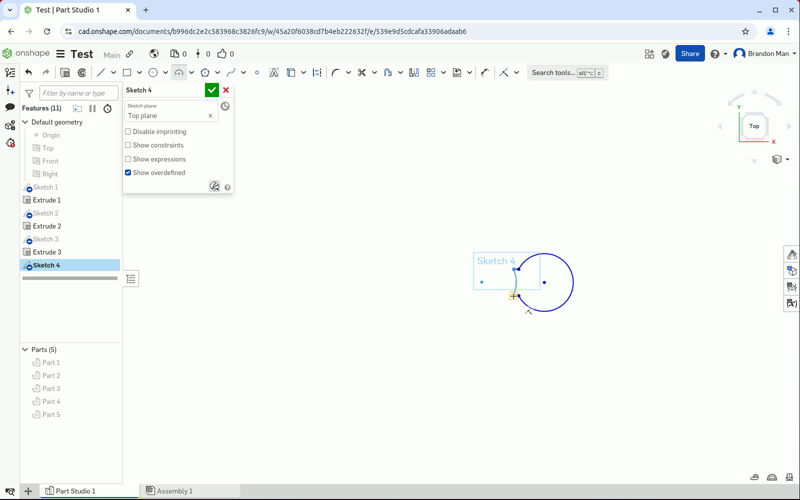
key_down(shift)
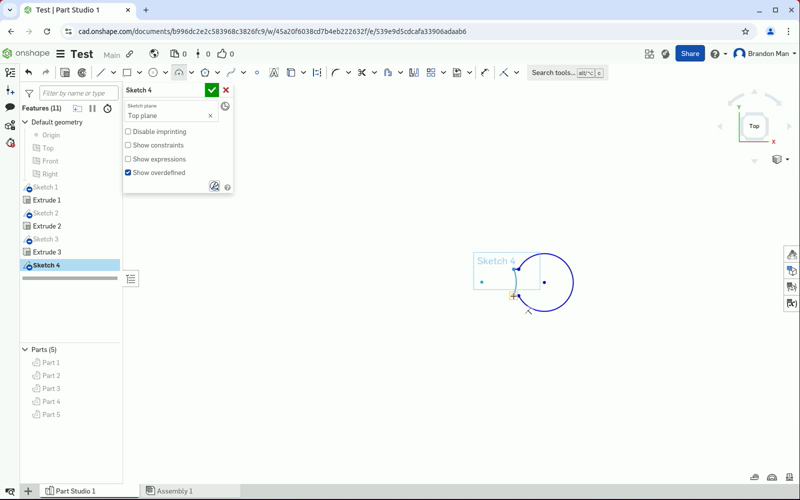
mouse_move(458, 282)
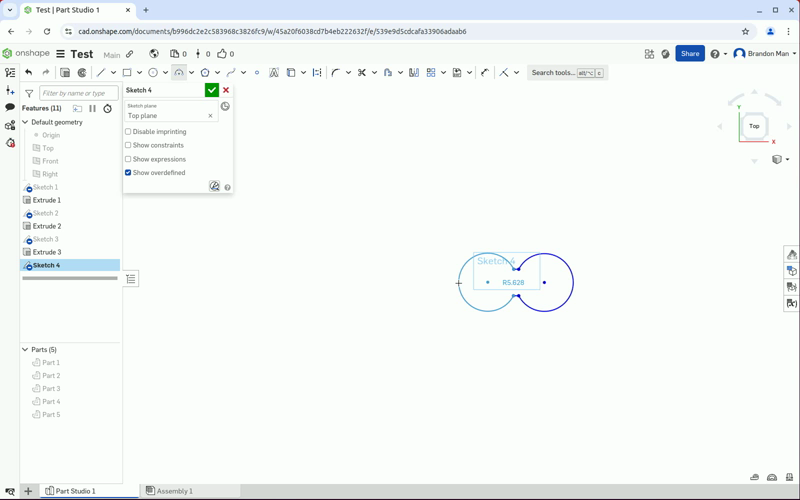
click(458, 282)
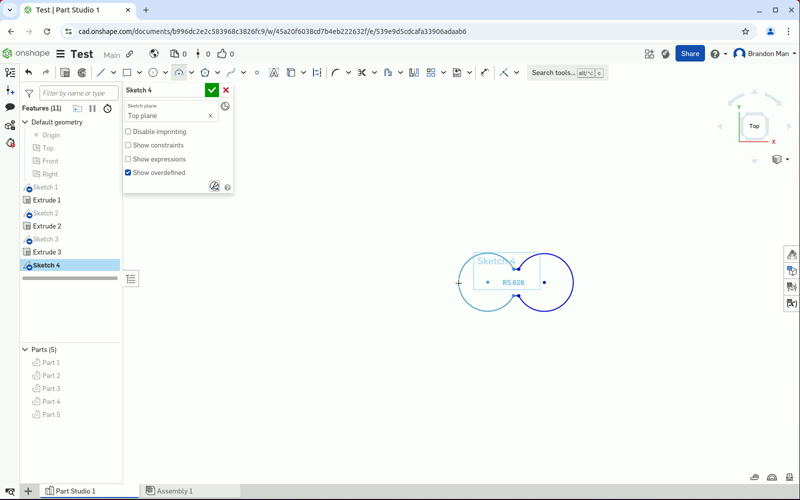
key_up(shift)
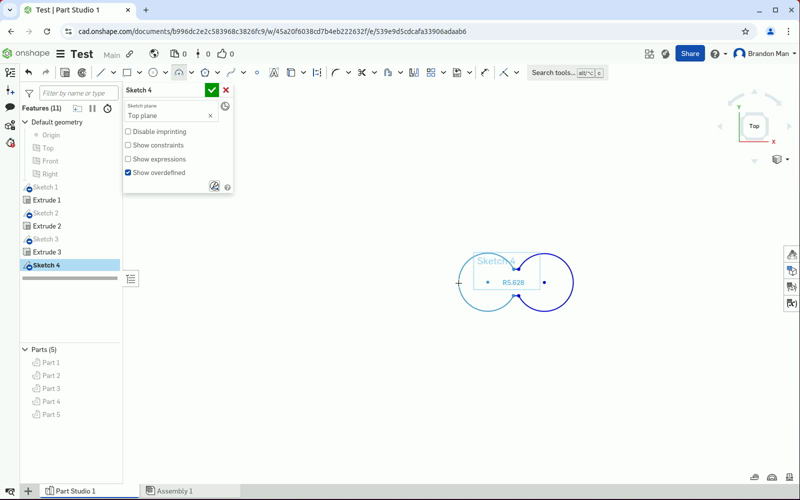
key(esc)
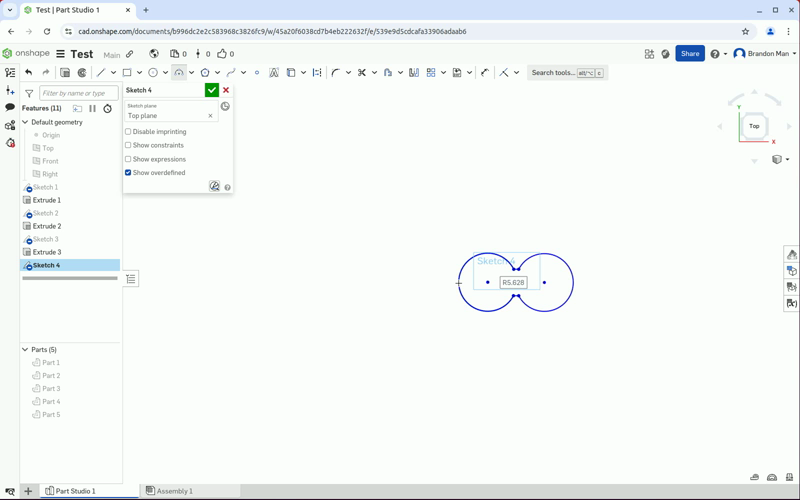
key(c)
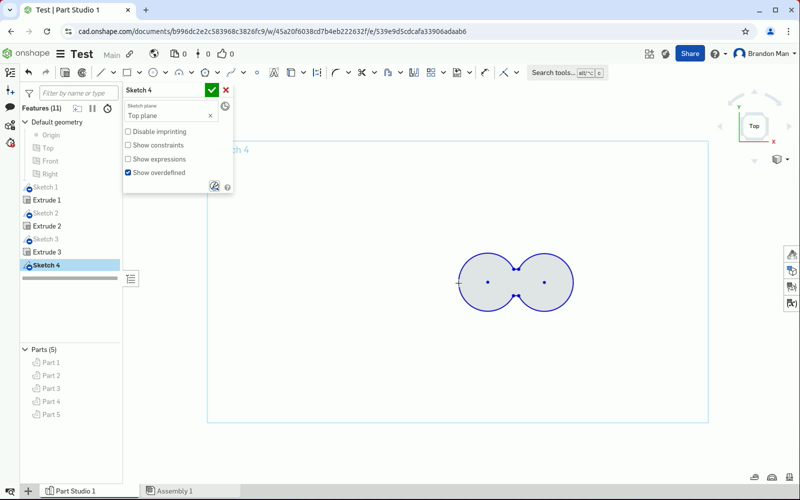
key_down(shift)
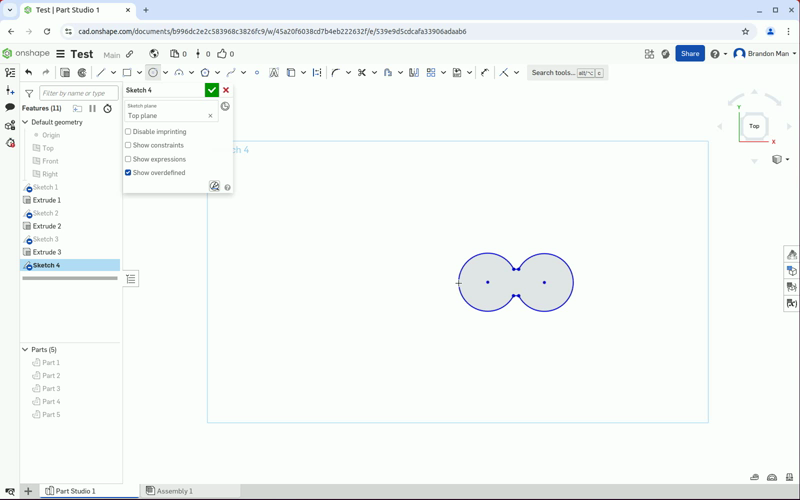
mouse_move(487, 282)
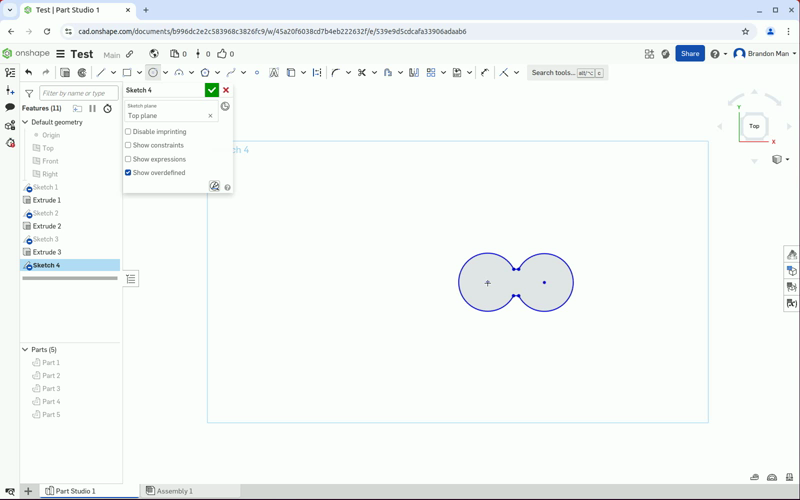
click(487, 282)
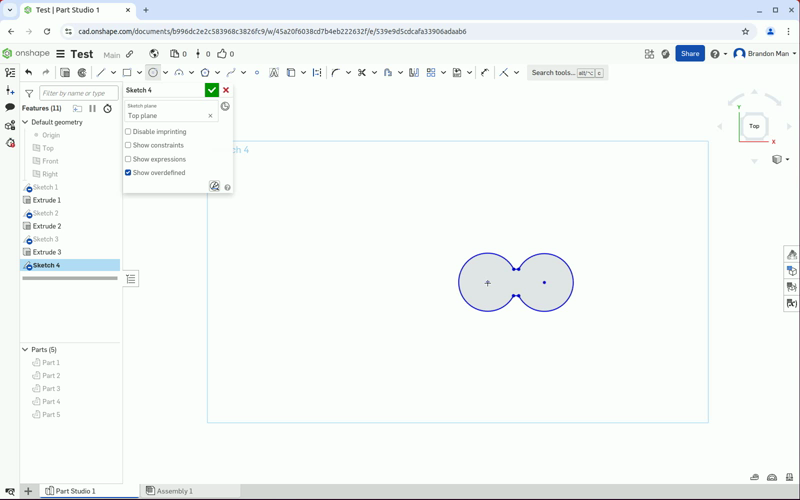
key_up(shift)
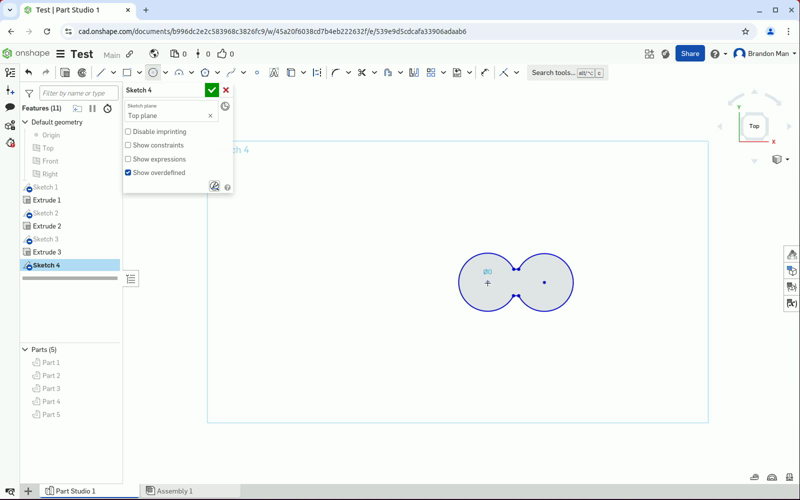
mouse_move(514, 282)
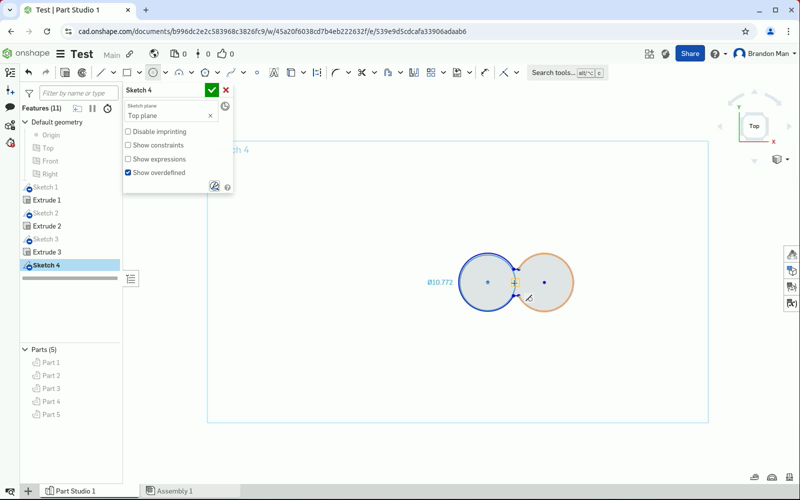
click(514, 282)
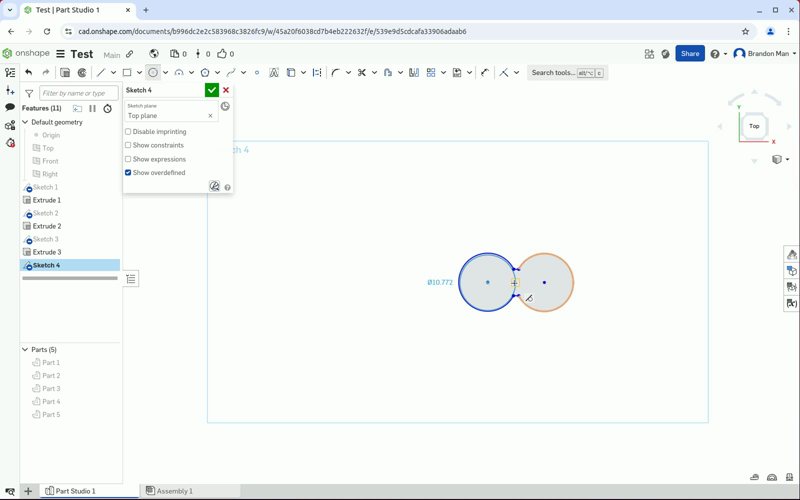
key(esc)
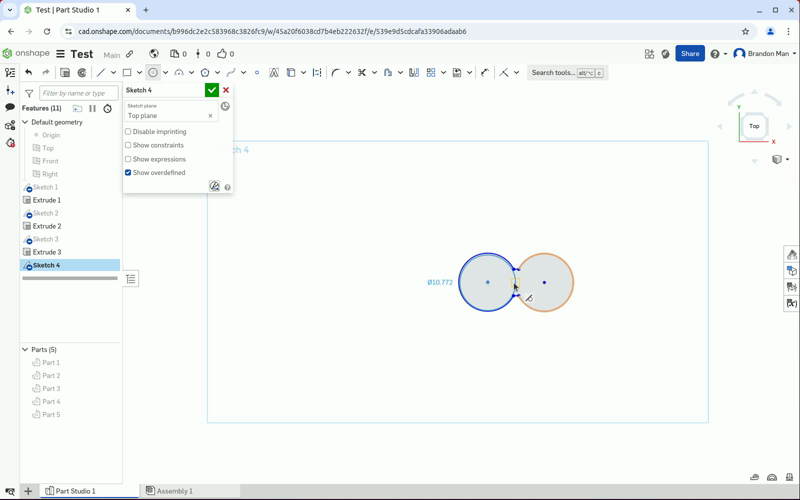
key(c)
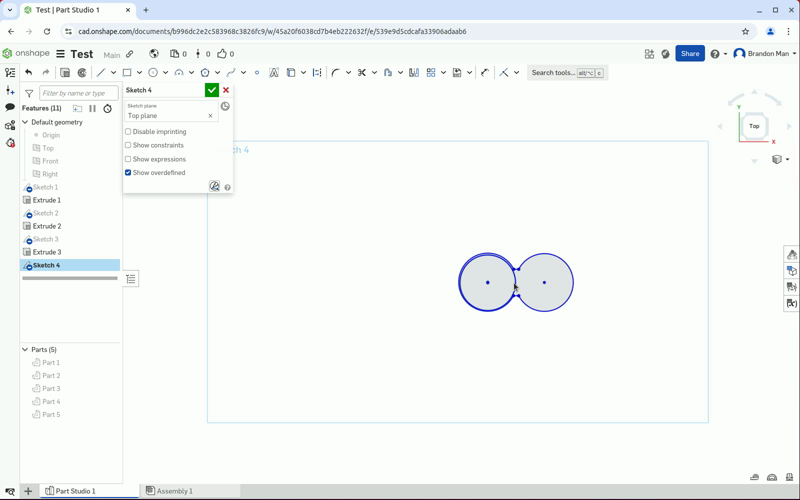
key_down(shift)
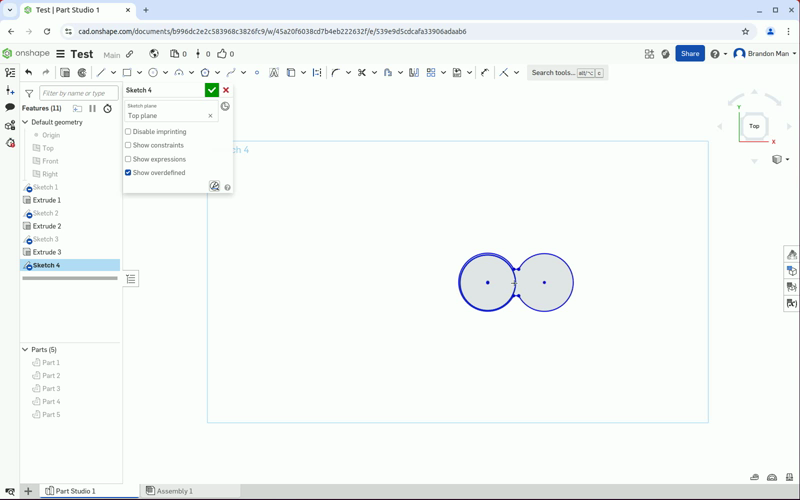
mouse_move(544, 282)
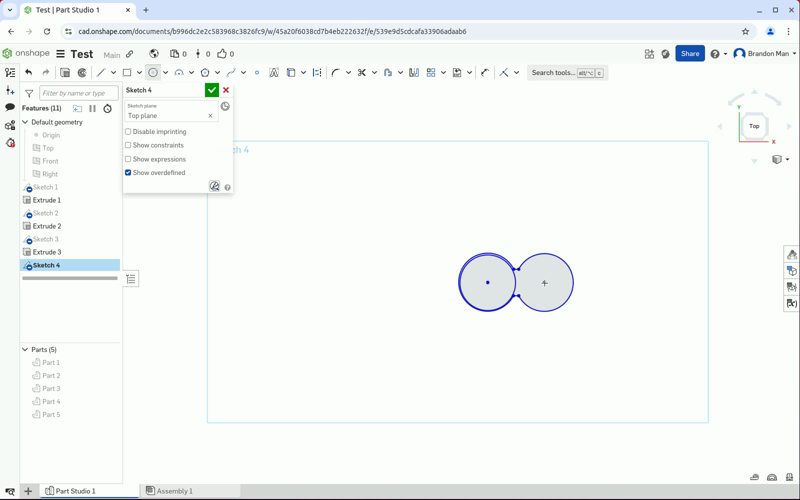
click(544, 282)
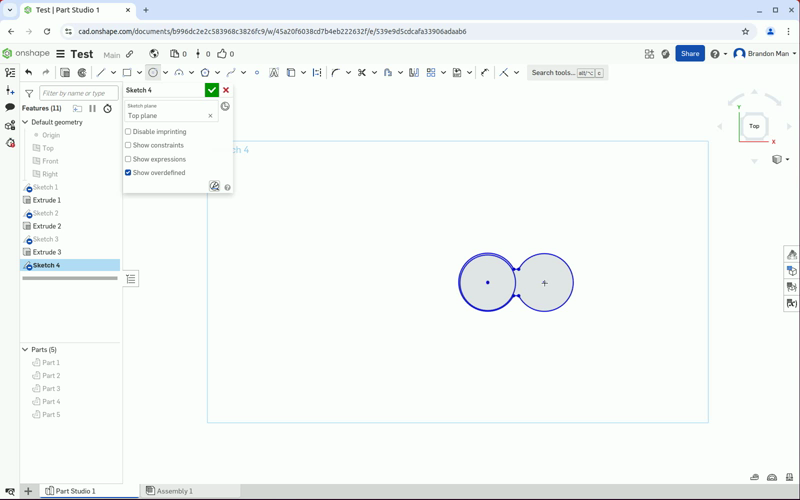
key_up(shift)
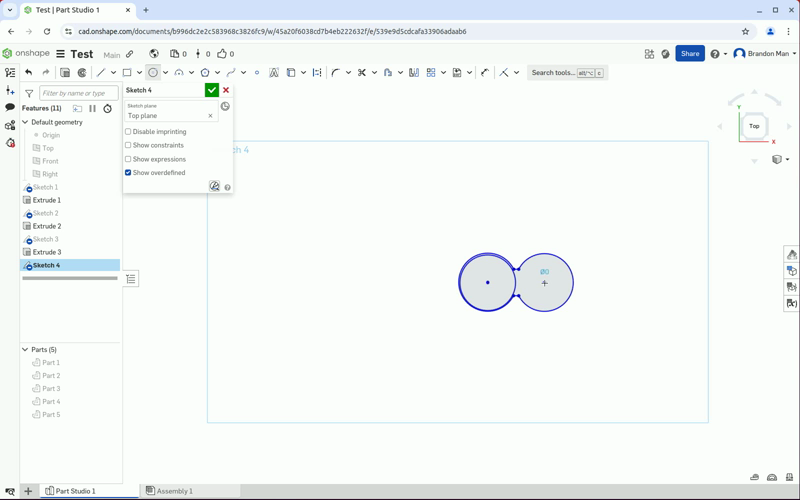
mouse_move(571, 282)
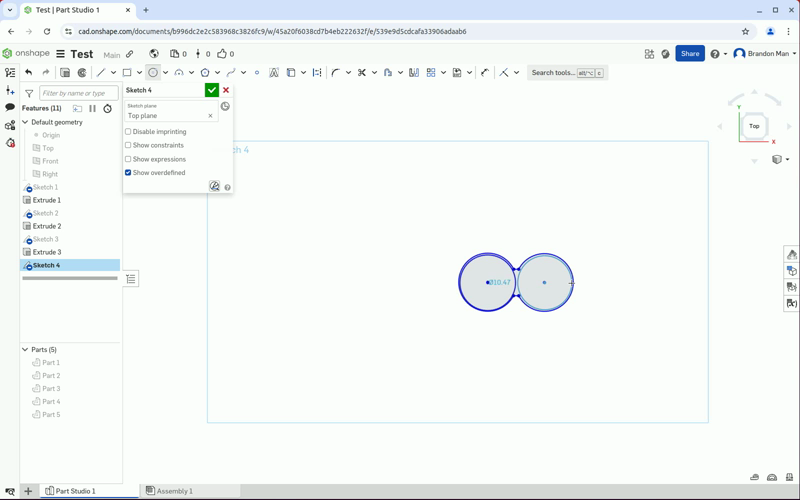
scroll(6)
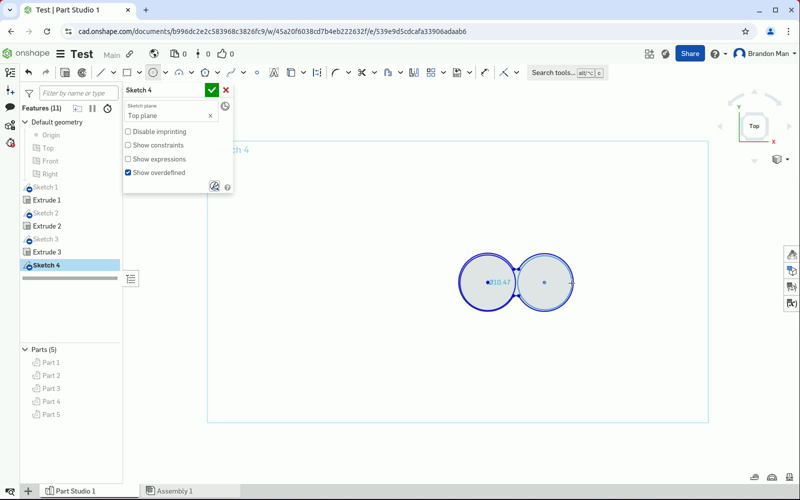
scroll(6)
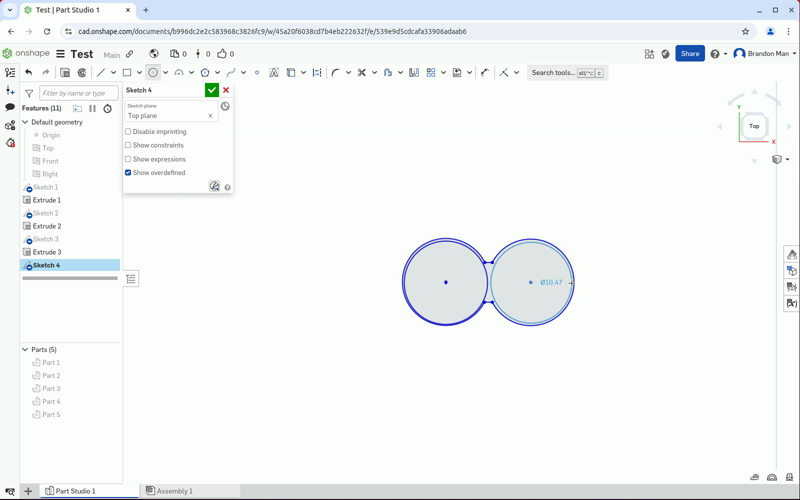
scroll(6)
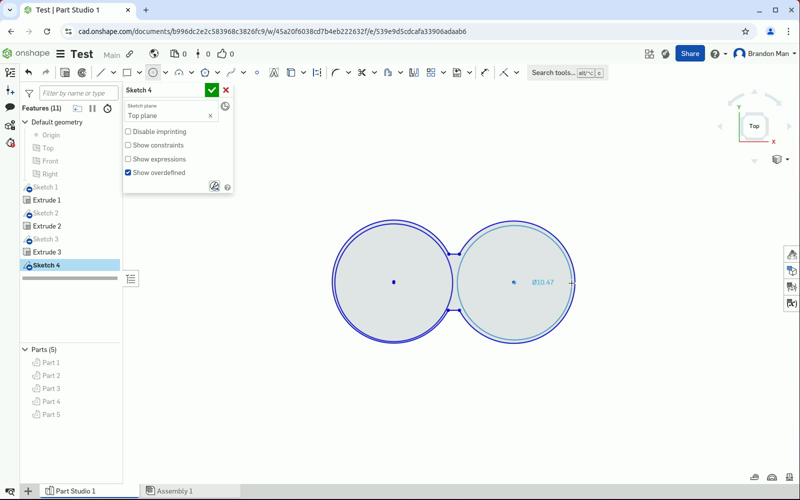
scroll(6)
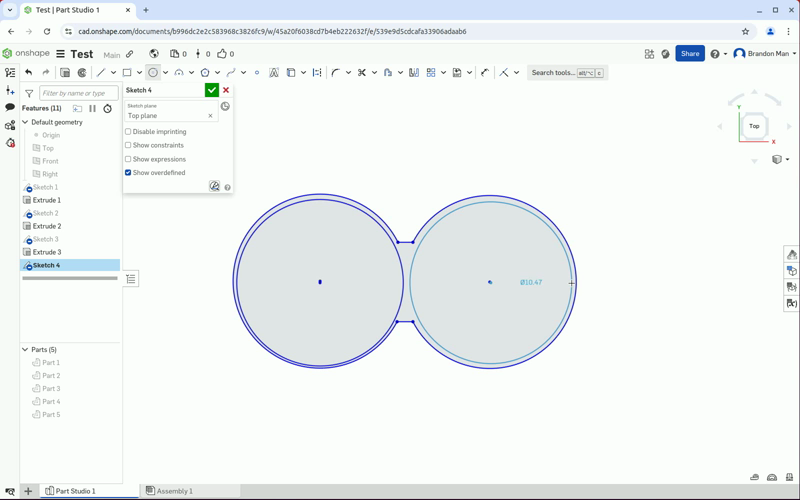
scroll(6)
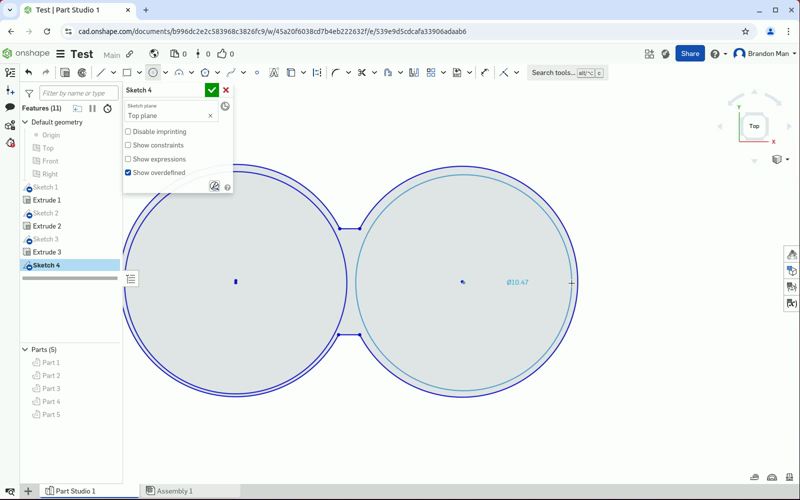
scroll(6)
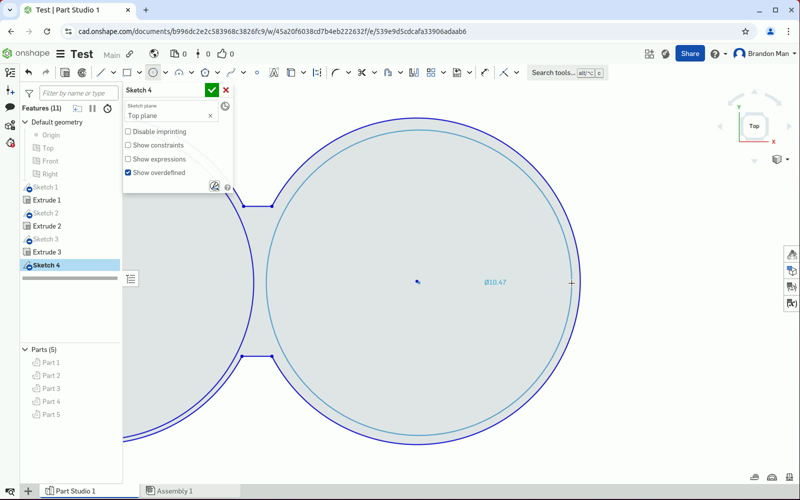
scroll(6)
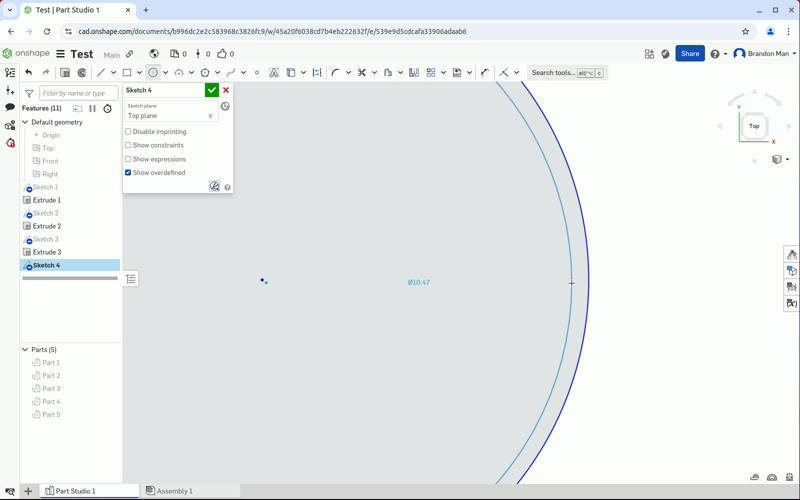
click(571, 282)
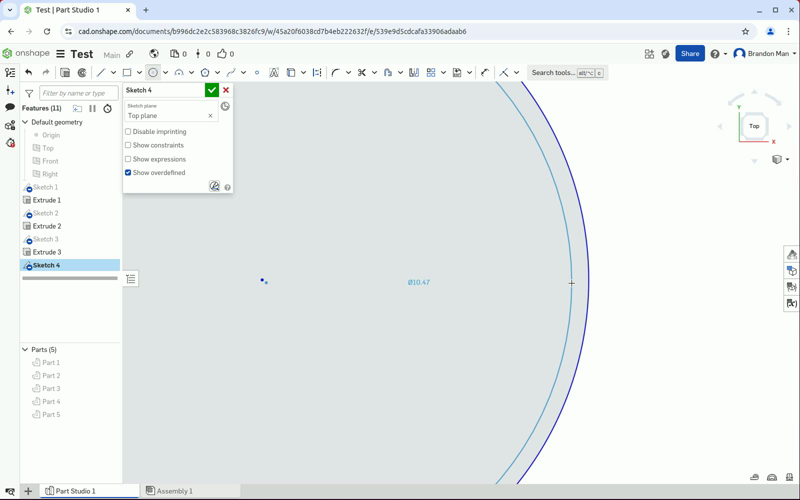
scroll(-6)
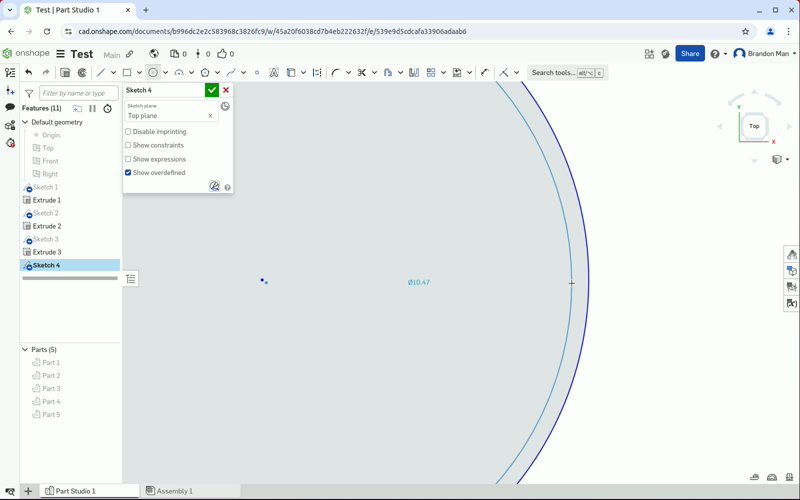
scroll(-6)
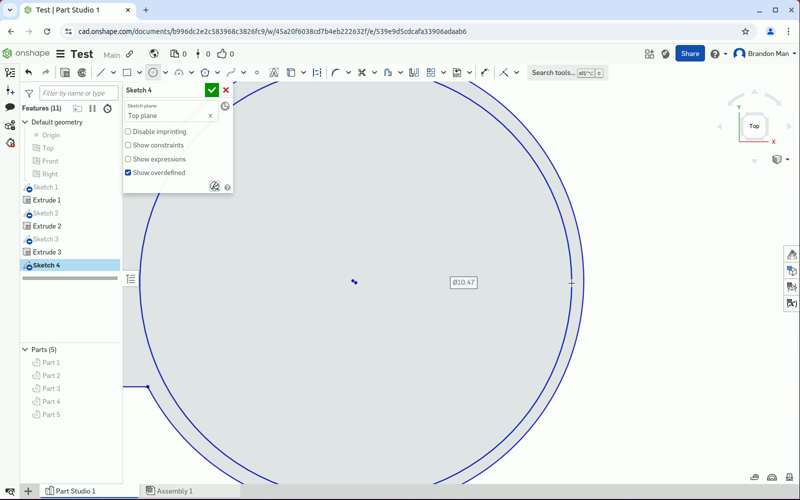
scroll(-6)
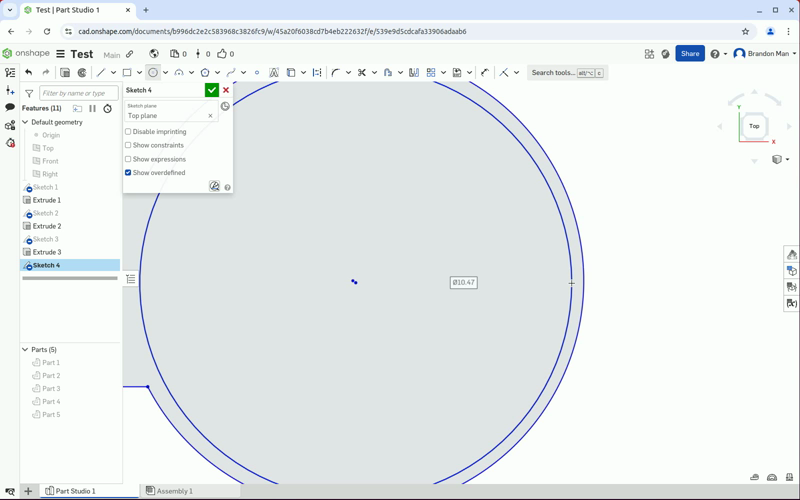
scroll(-6)
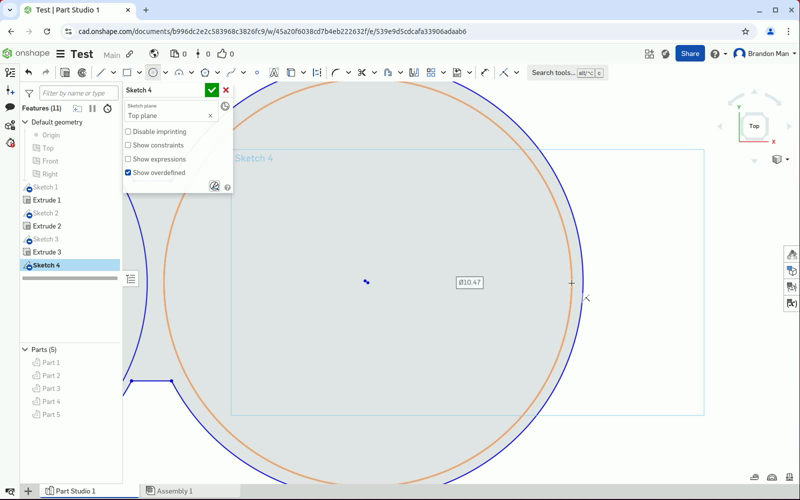
scroll(-6)
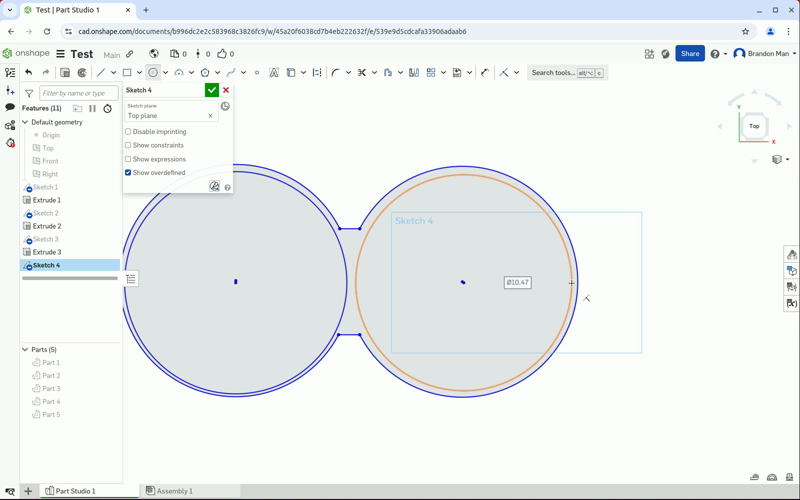
scroll(-6)
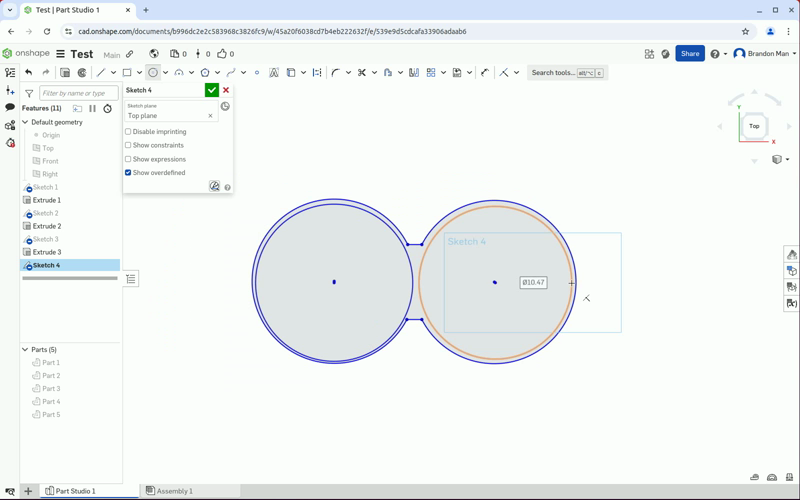
scroll(-6)
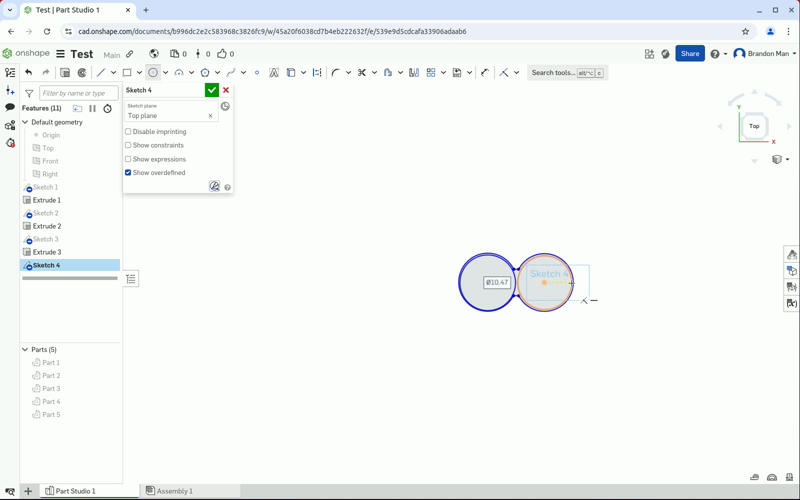
key(esc)
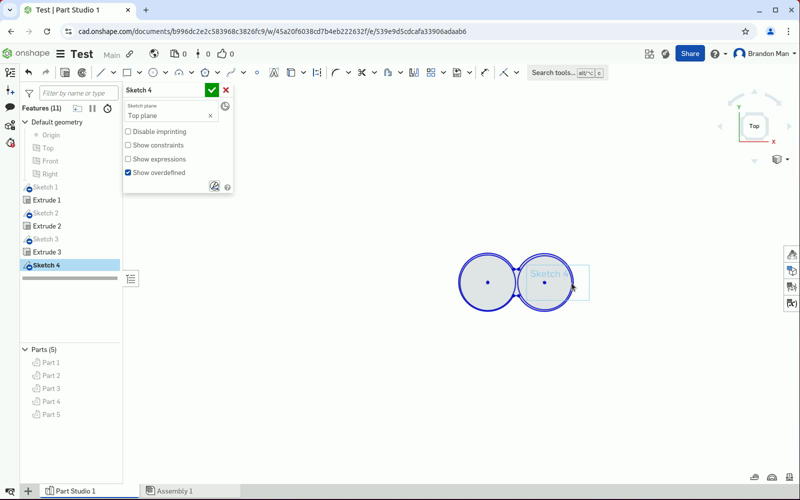
mouse_move(479, 255)
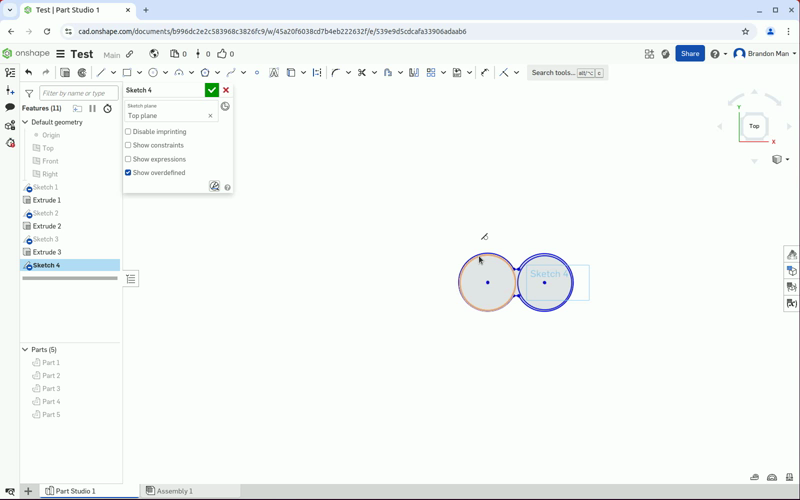
scroll(6)
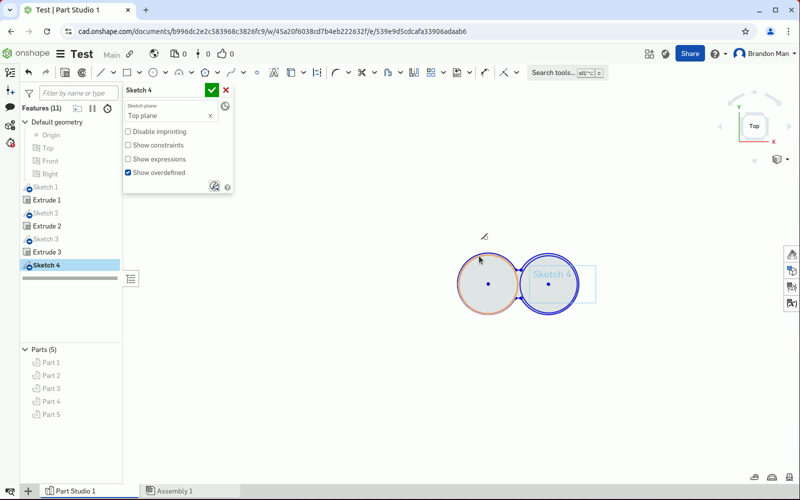
scroll(6)
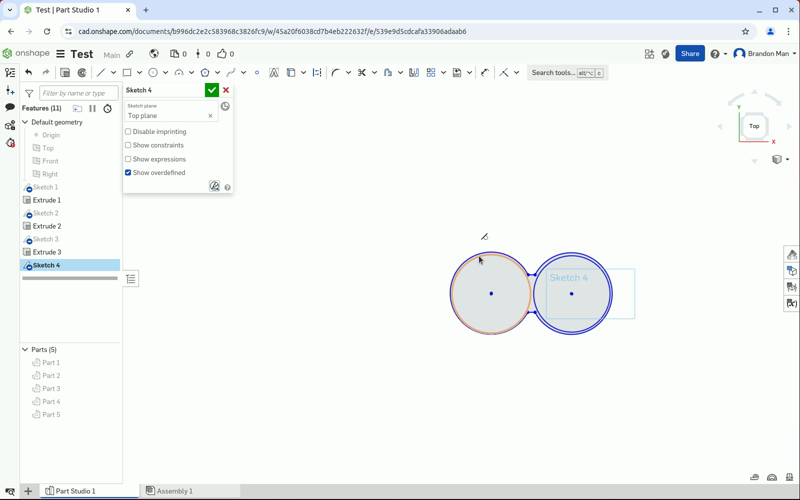
scroll(6)
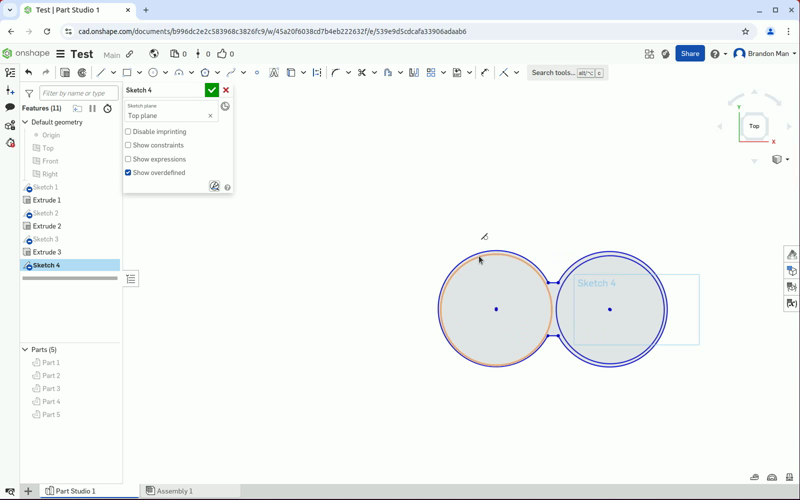
scroll(6)
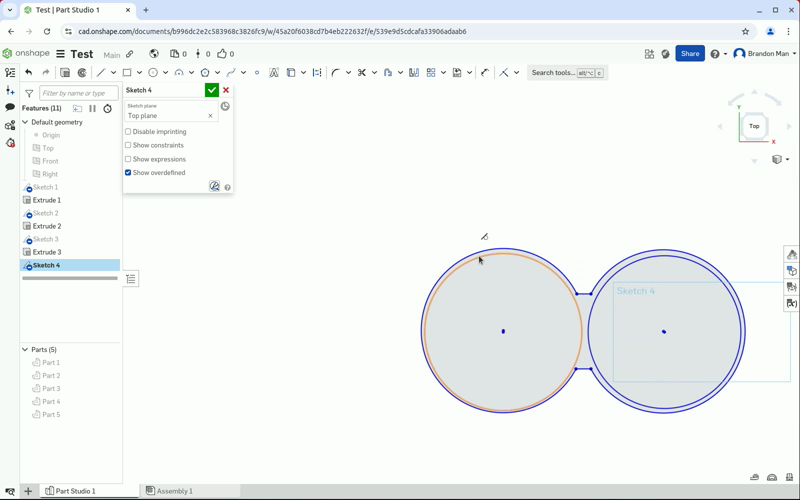
scroll(6)
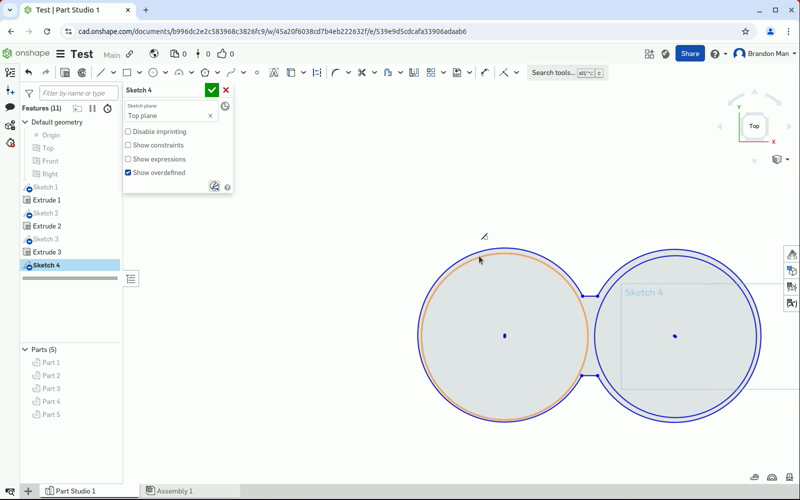
scroll(6)
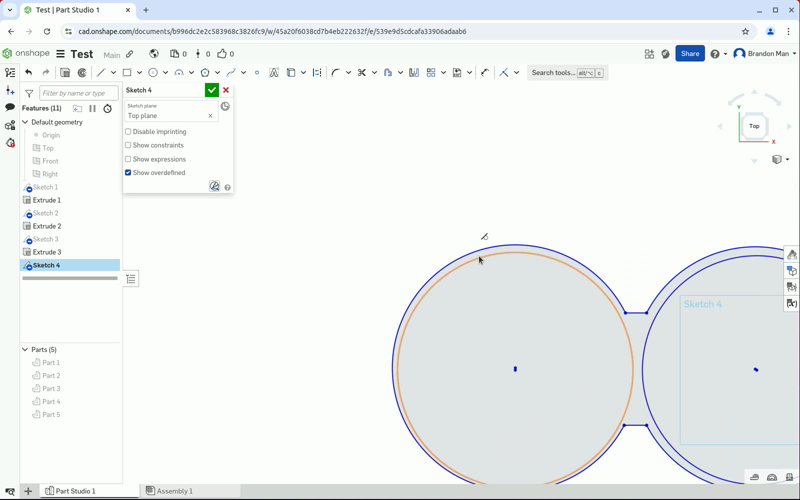
scroll(6)
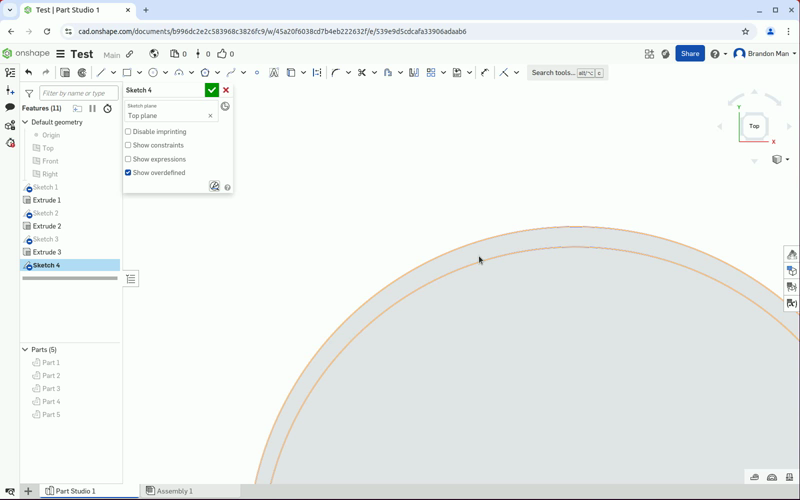
click(479, 255)
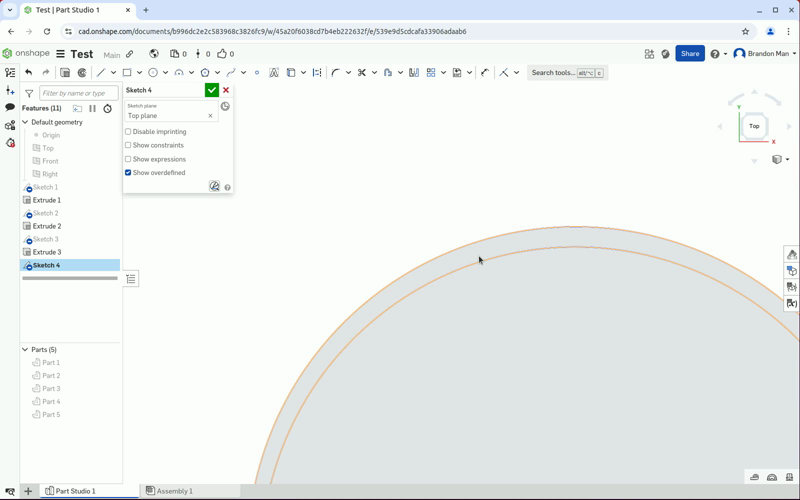
scroll(-6)
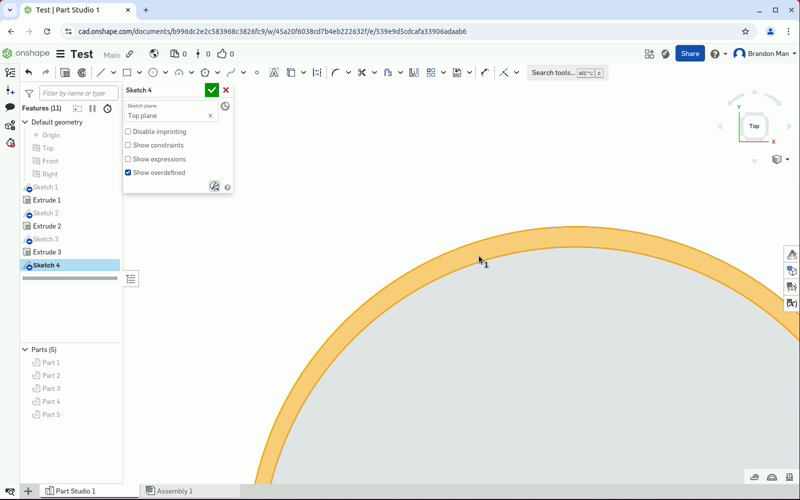
scroll(-6)
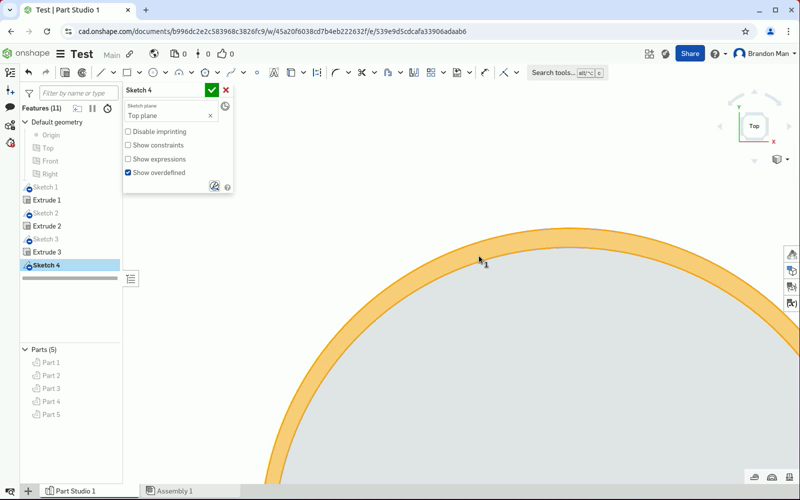
scroll(-6)
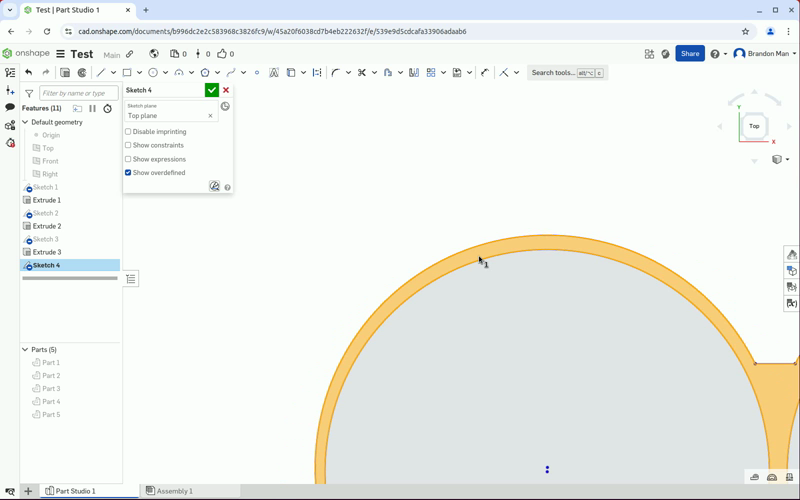
scroll(-6)
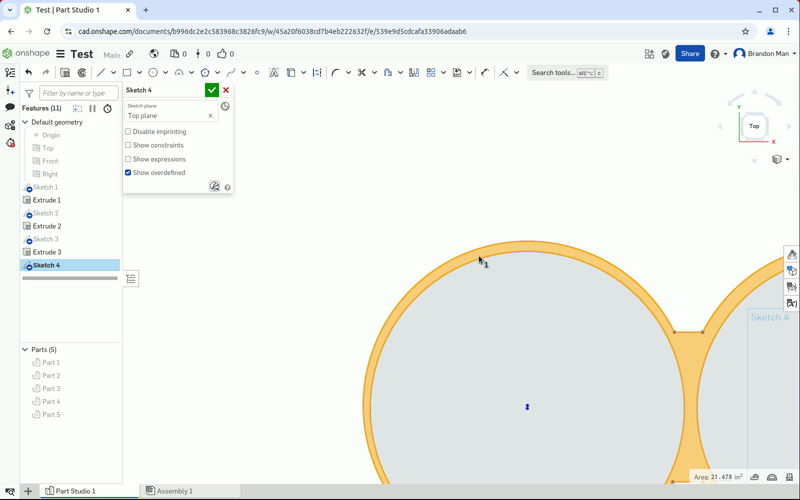
scroll(-6)
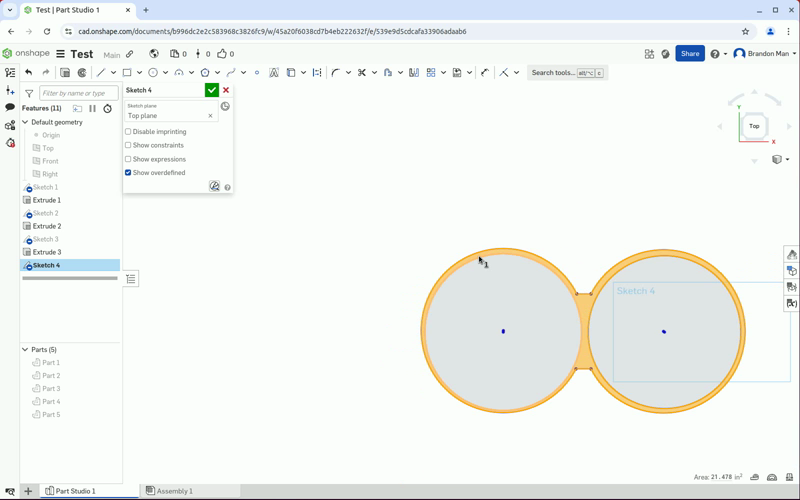
scroll(-6)
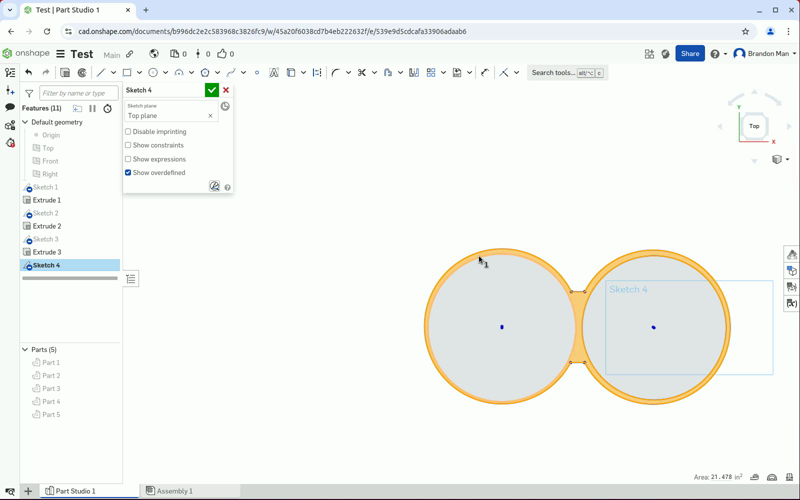
scroll(-6)
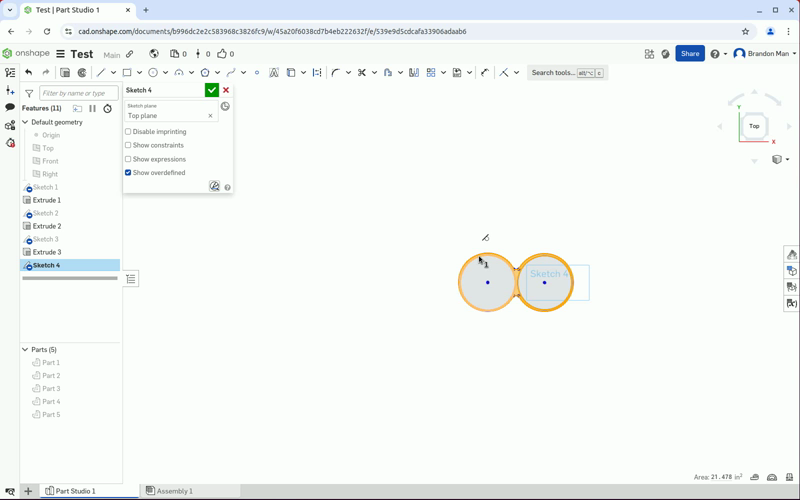
mouse_move(73, 352)
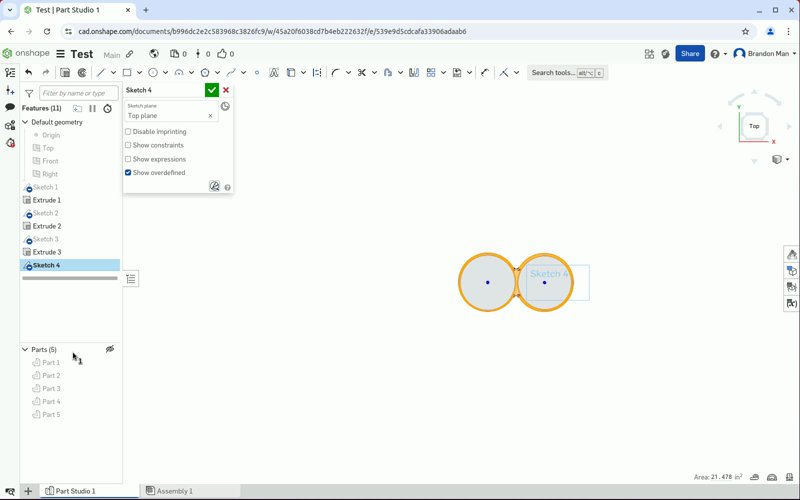
key(shift+y)
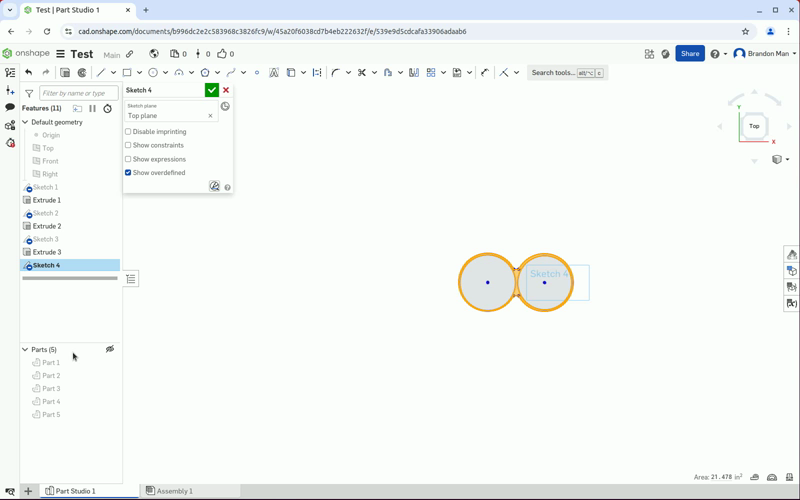
key(shift+e)
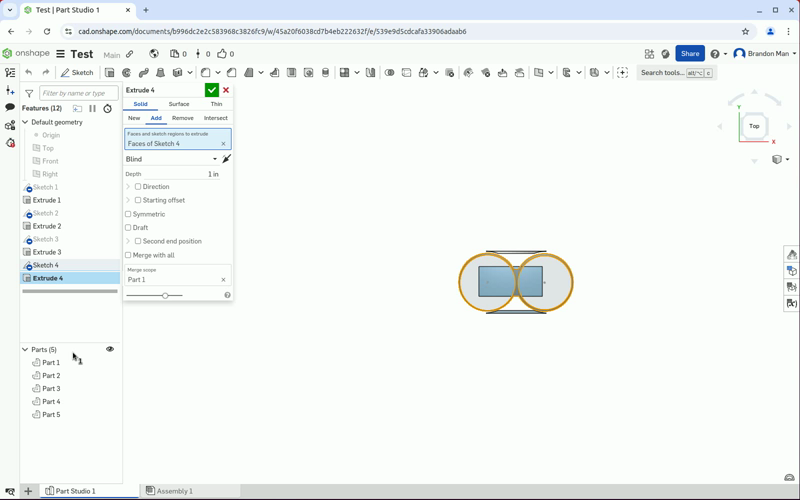
mouse_move(143, 106)
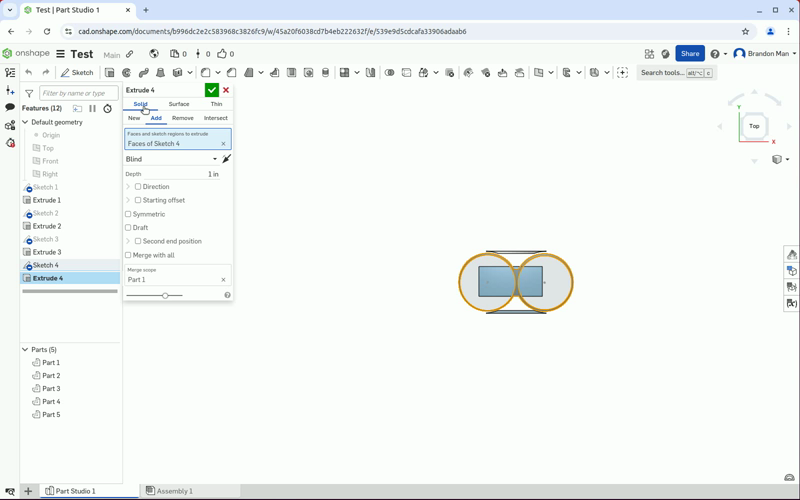
click(143, 106)
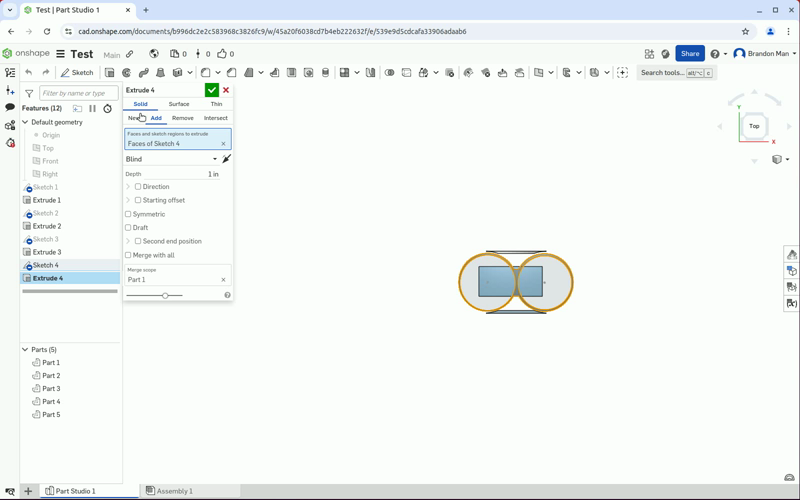
mouse_move(137, 120)
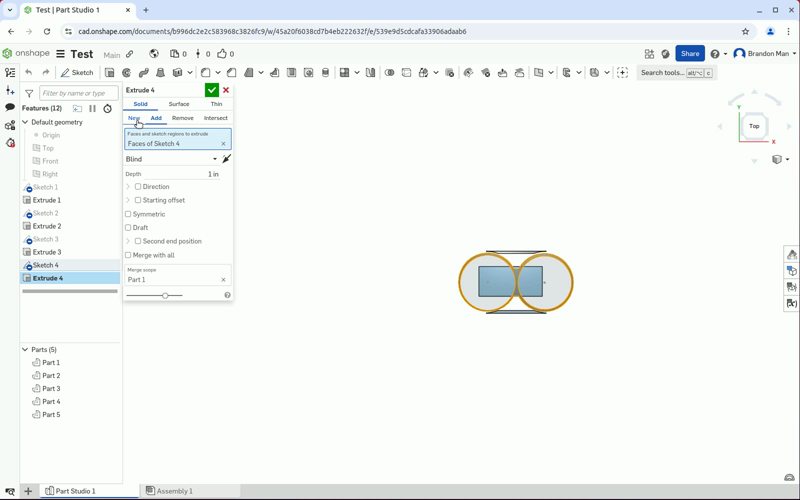
click(137, 120)
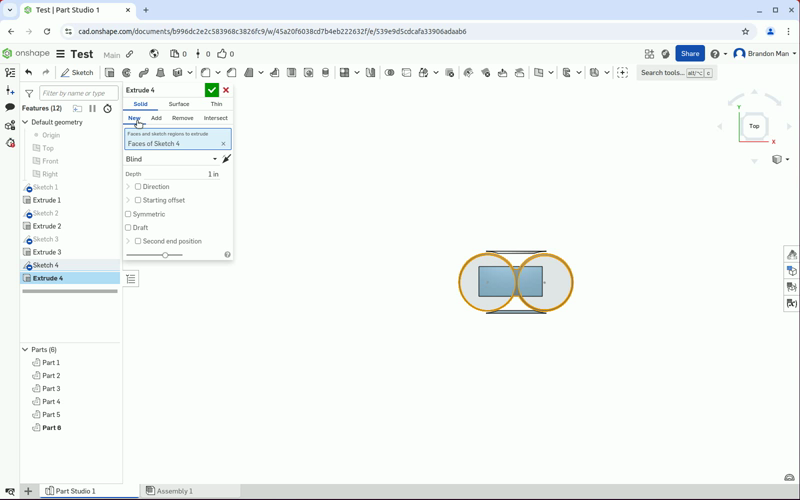
key(tab, 4)
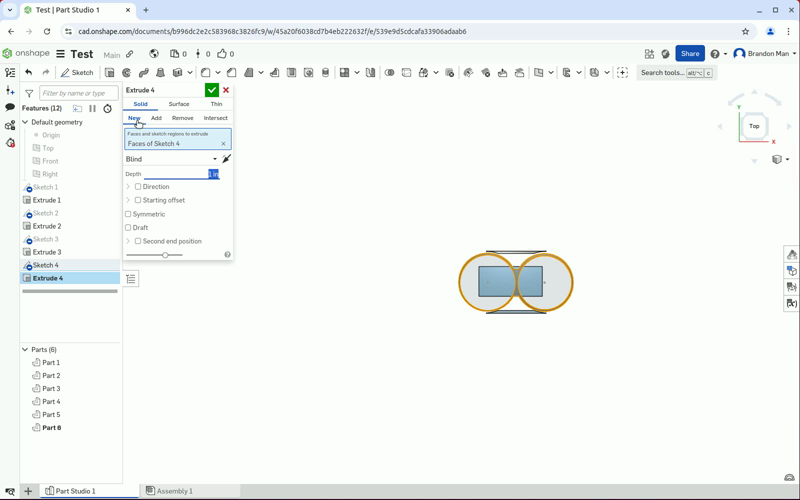
text(9.147)
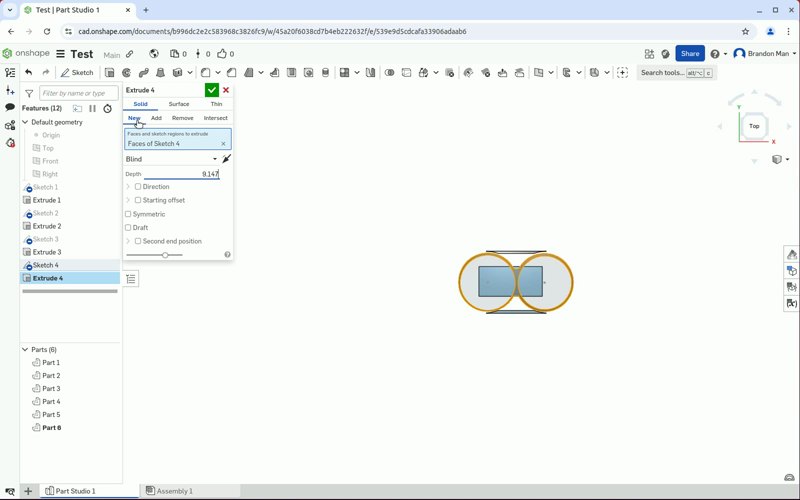
key(enter)
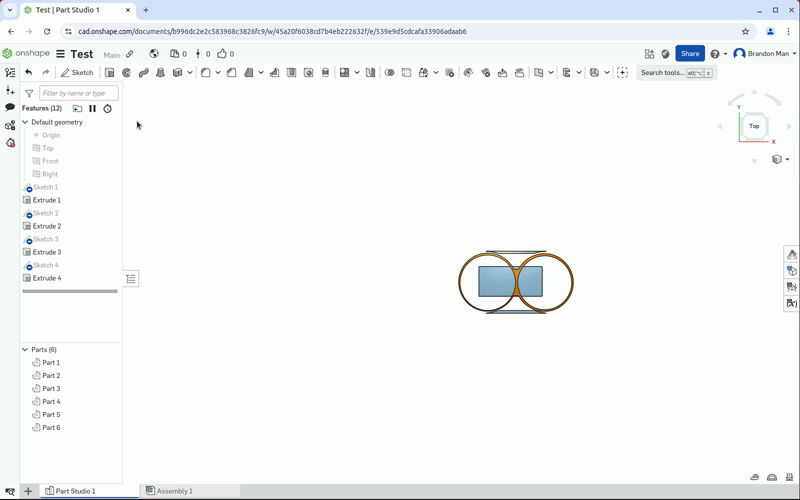
key(shift+h)
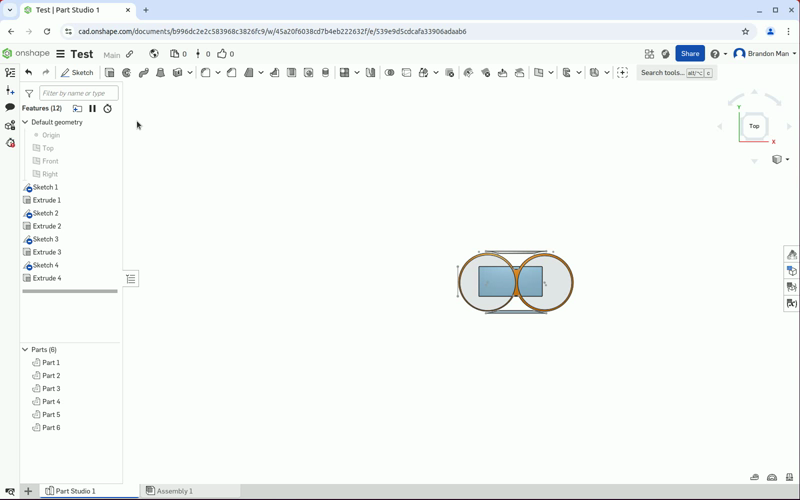
key(shift+h)
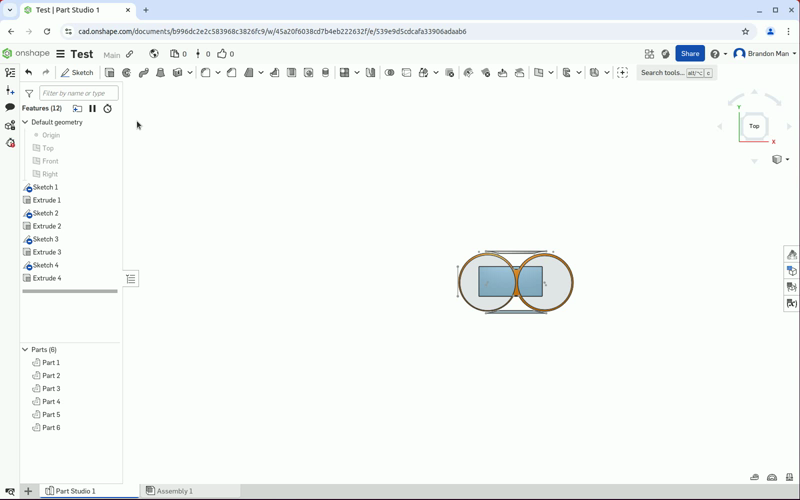
key(shift+7)
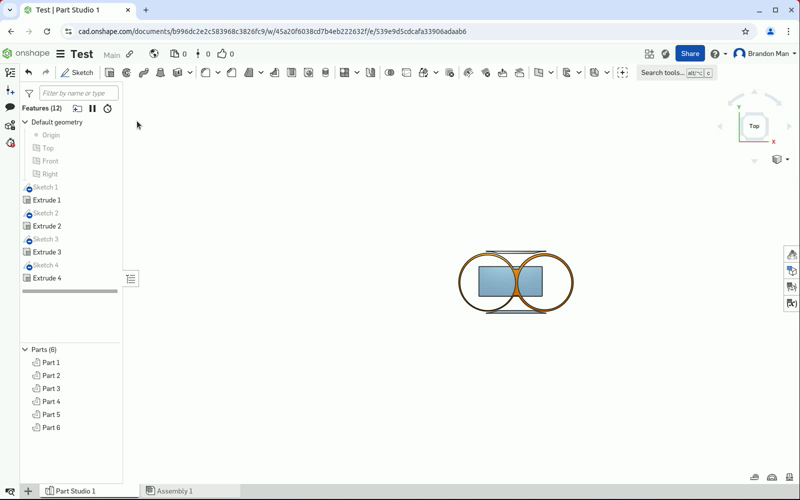
key(up, 3)
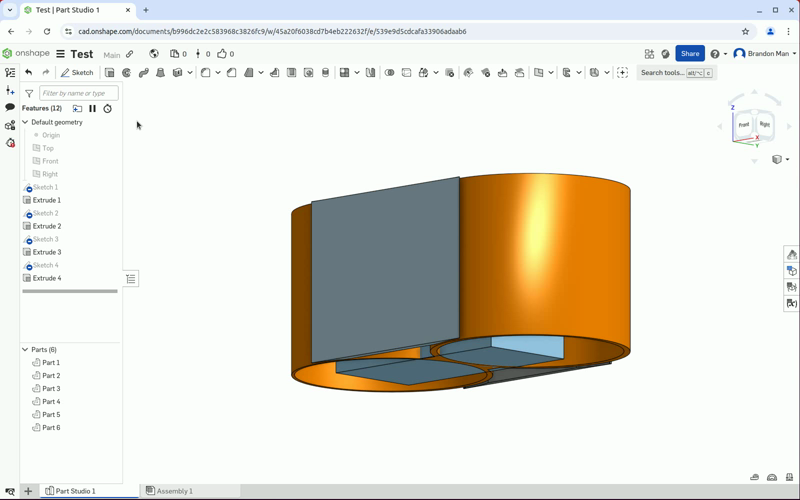
key(left, 3)
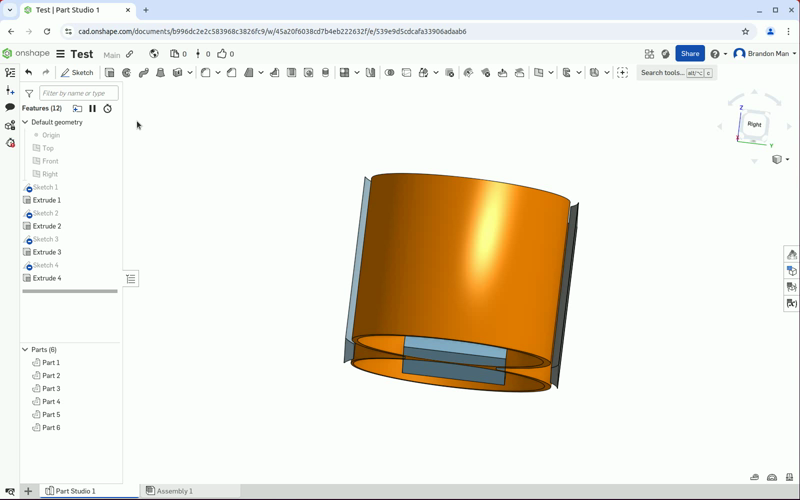
key(right, 3)
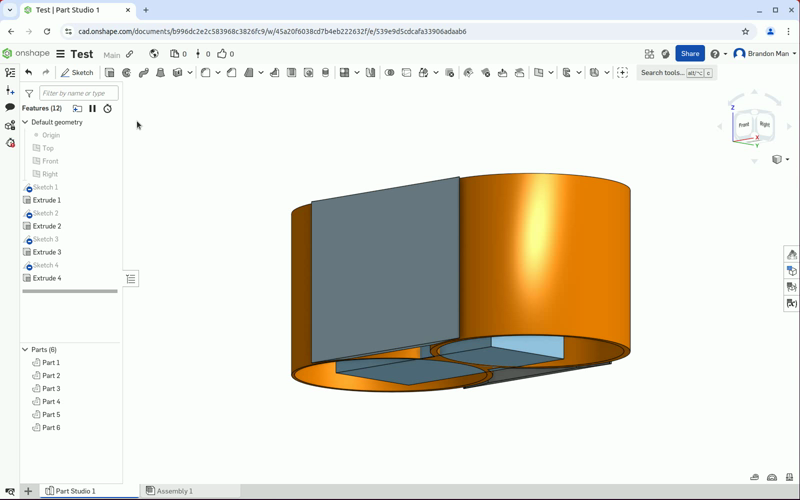
key(down, 3)
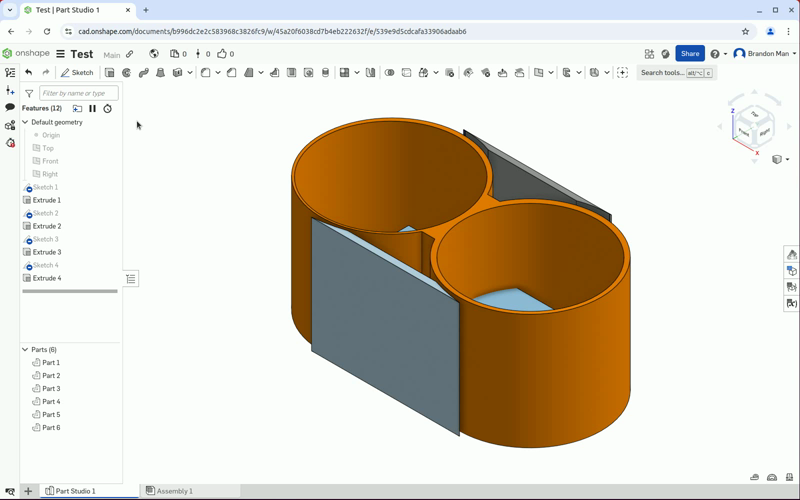
mouse_move(73, 189)
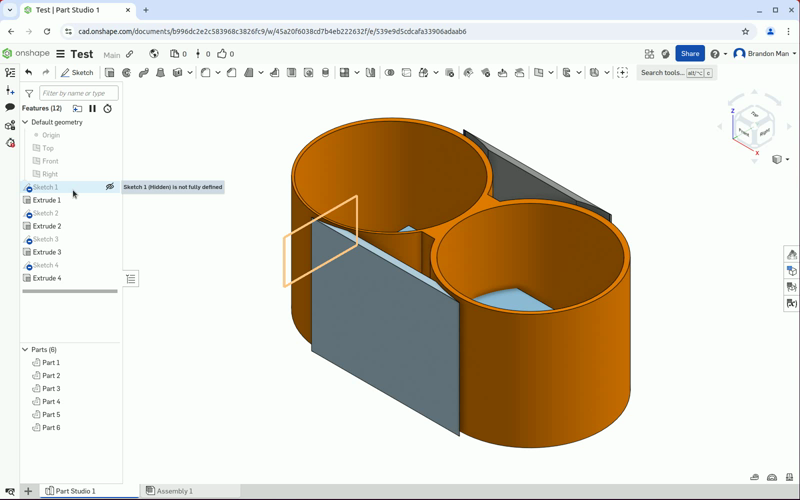
click(73, 189)